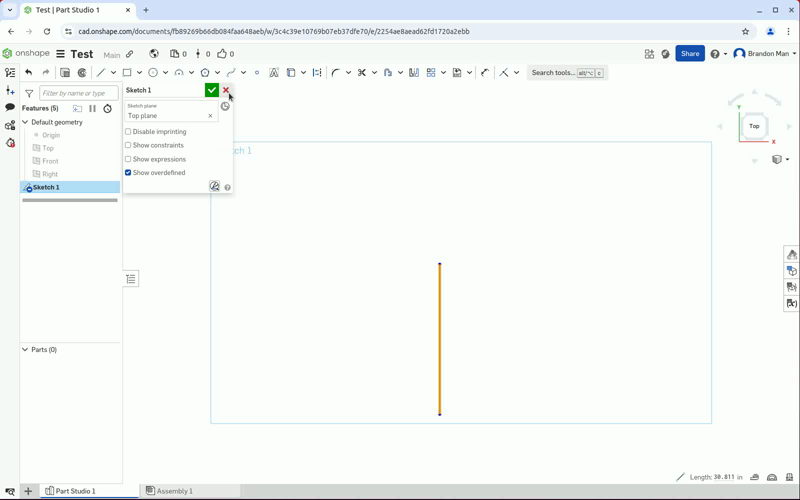
key(shift+h)
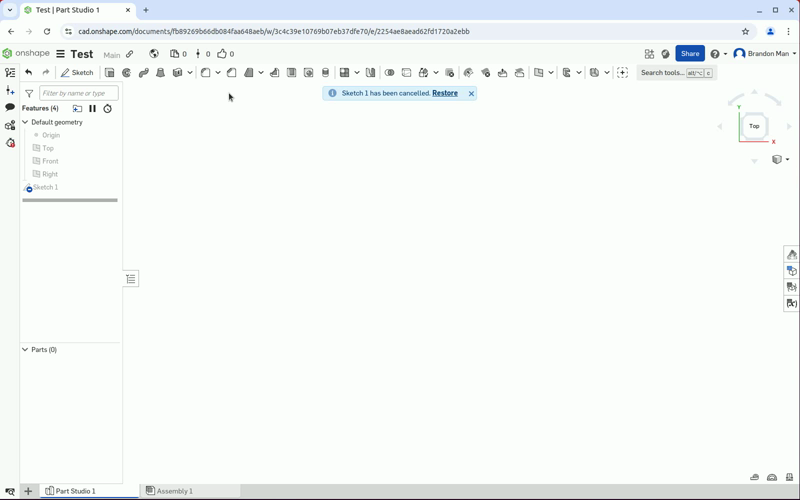
mouse_move(73, 352)
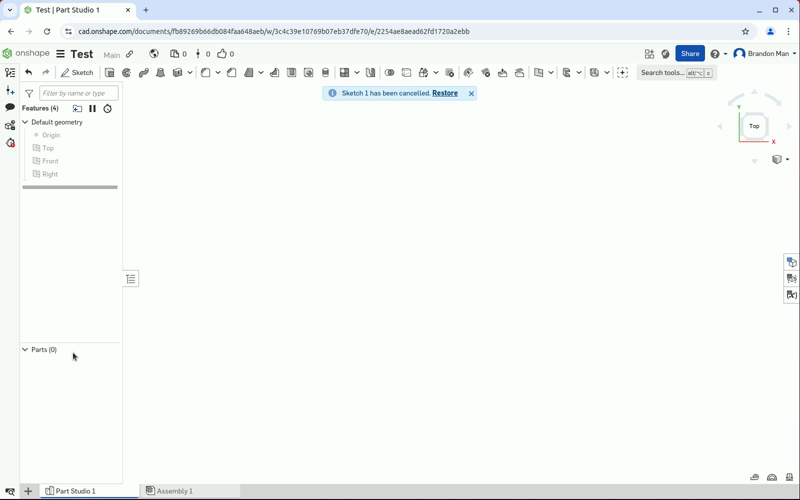
key(y)
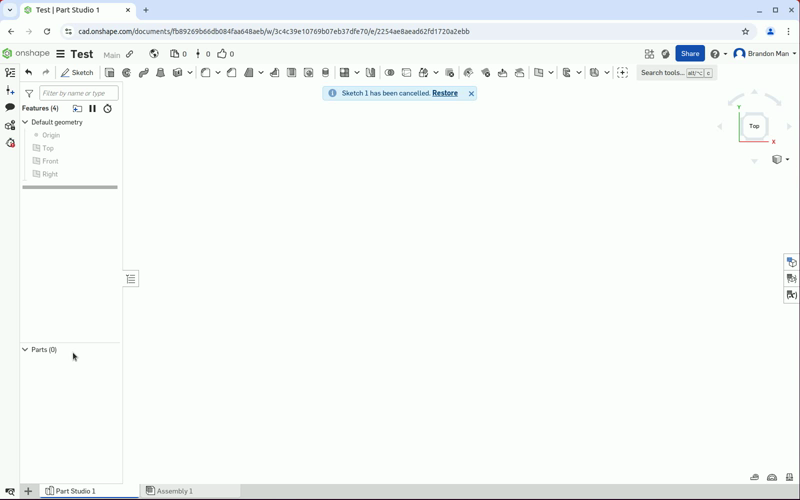
key(shift+p)
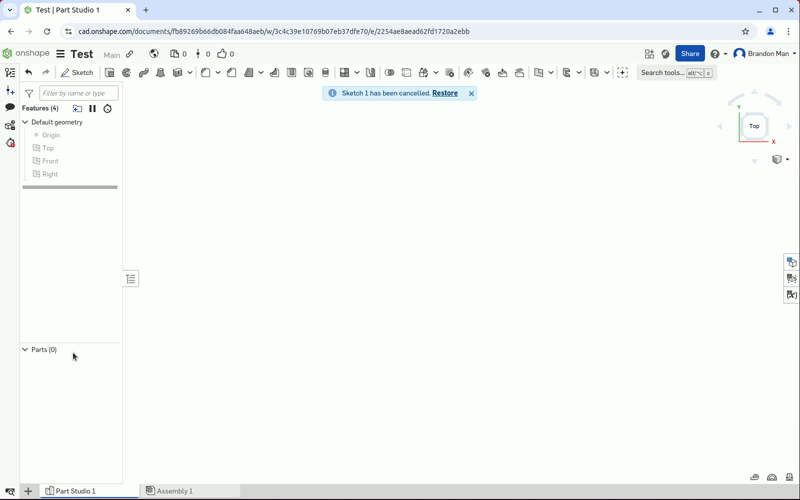
key(space)
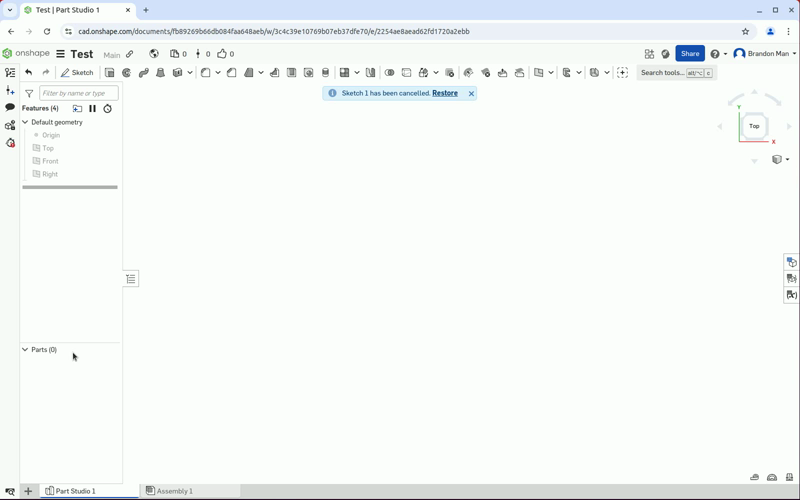
key_down(shift)
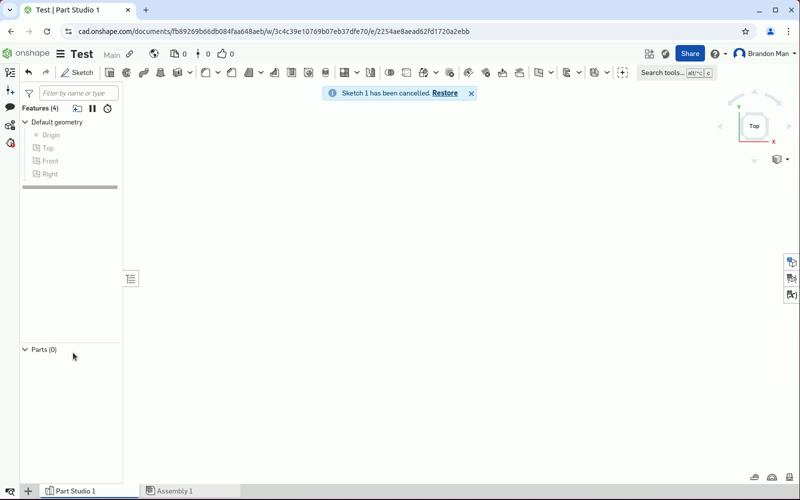
key(up)
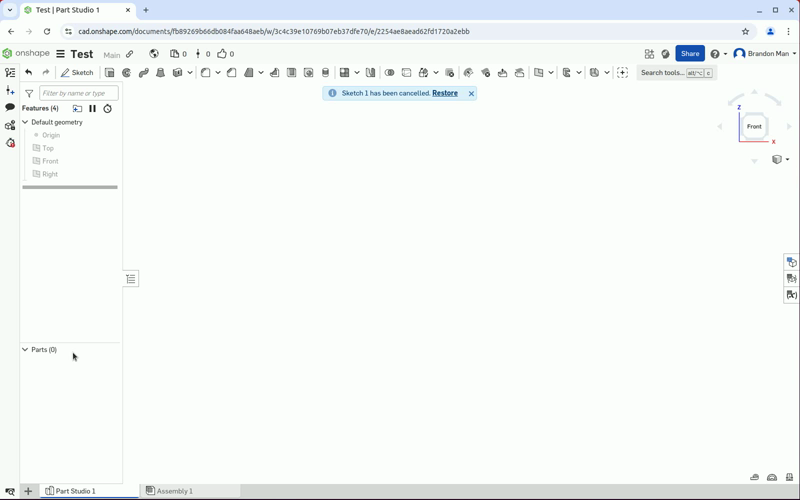
key_up(shift)
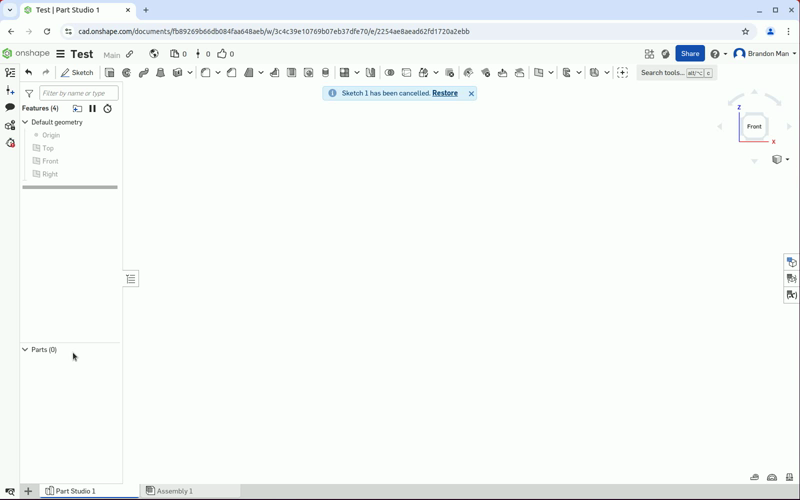
mouse_move(73, 352)
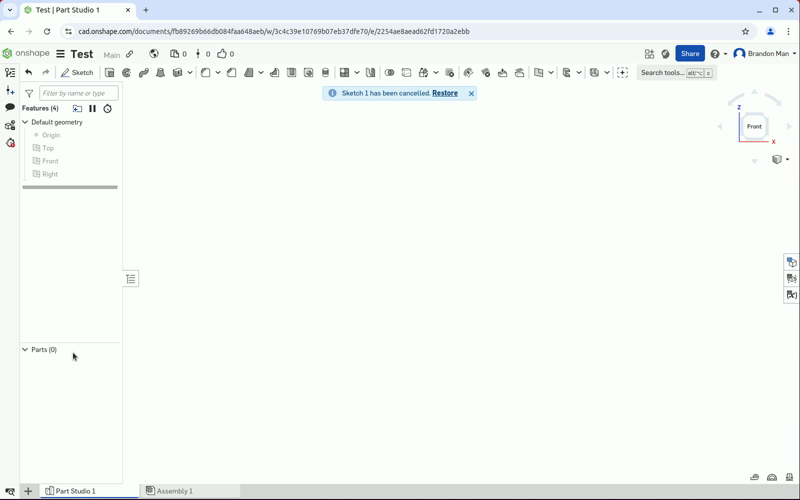
key(shift+y)
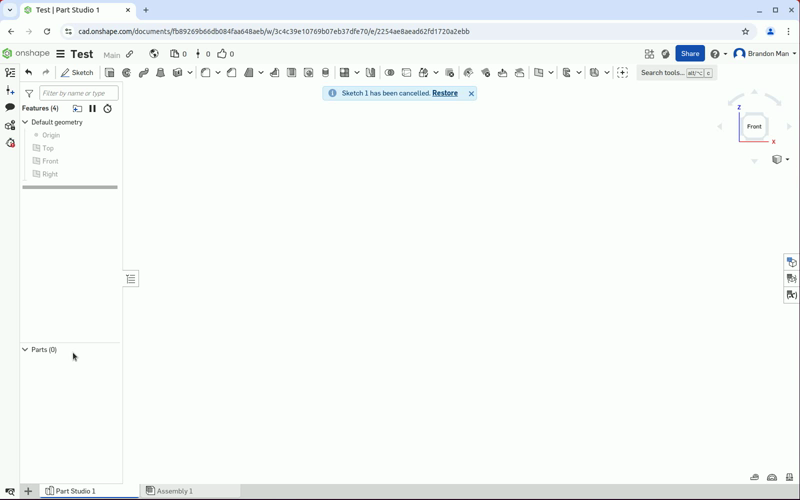
key(shift+s)
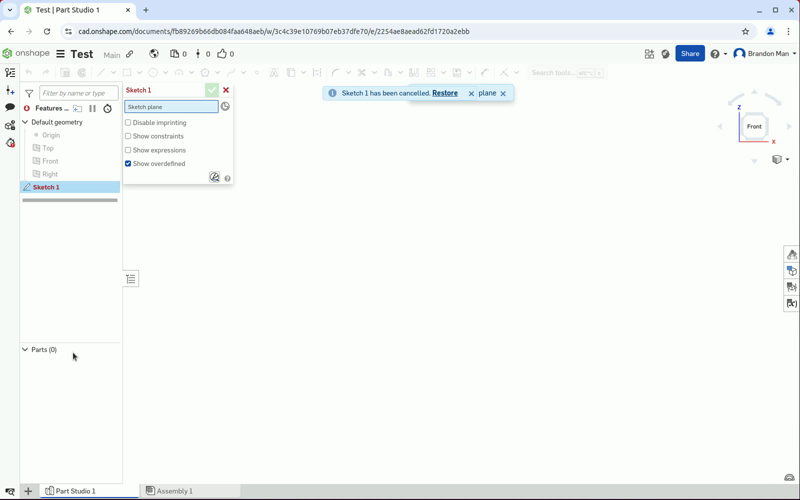
mouse_move(73, 163)
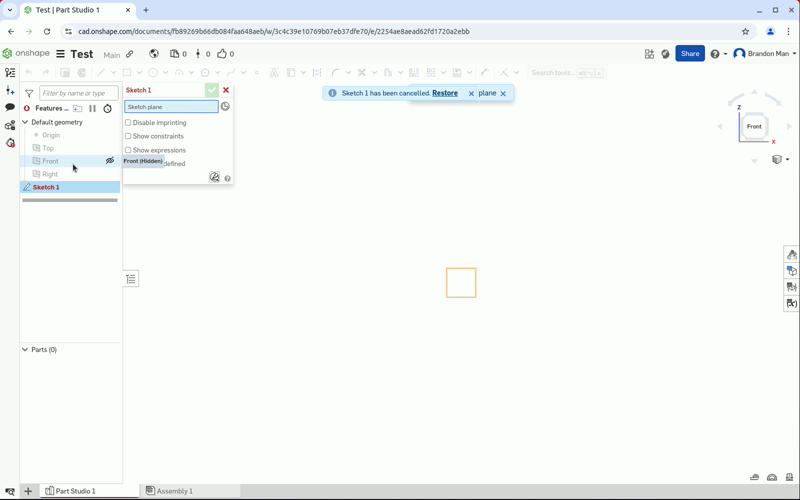
click(73, 163)
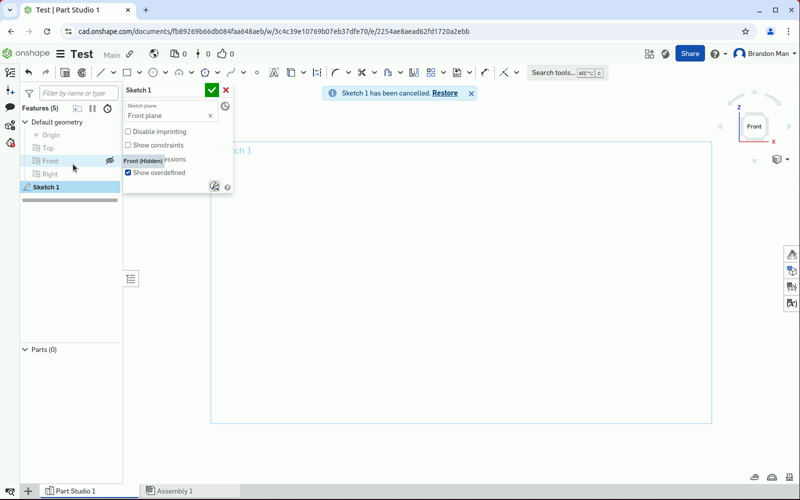
mouse_move(73, 352)
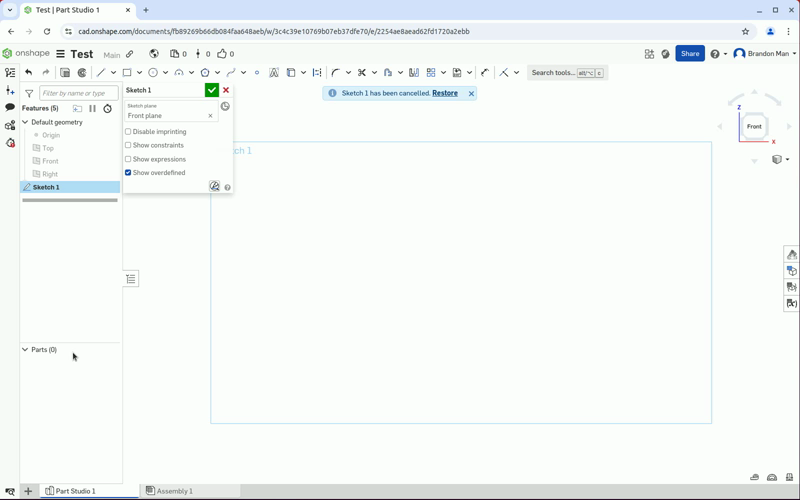
key(y)
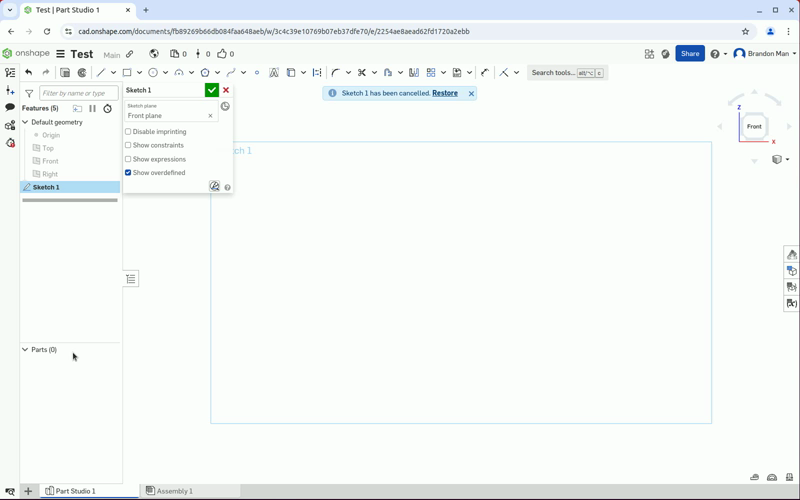
key(c)
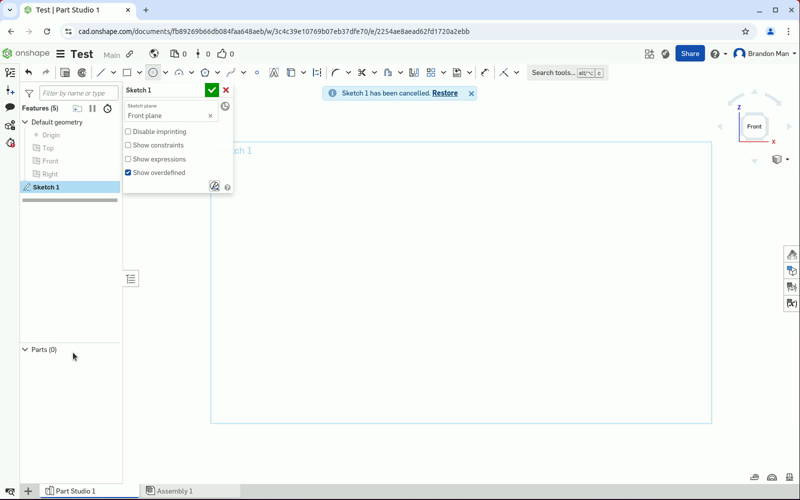
key_down(shift)
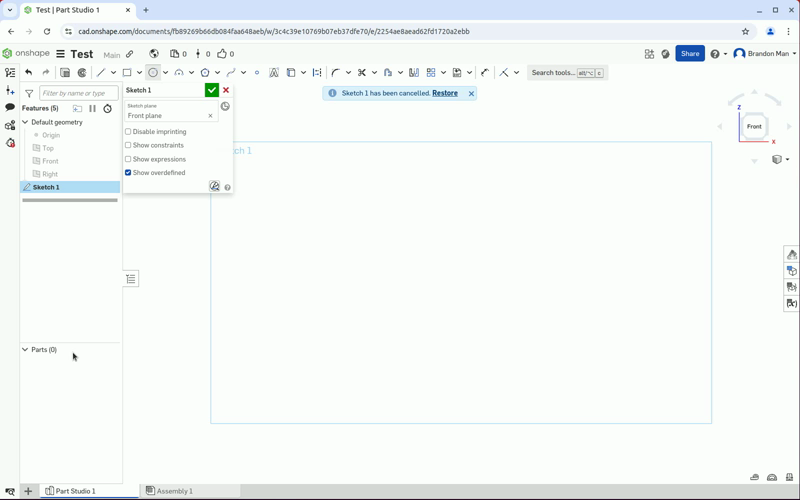
mouse_move(461, 183)
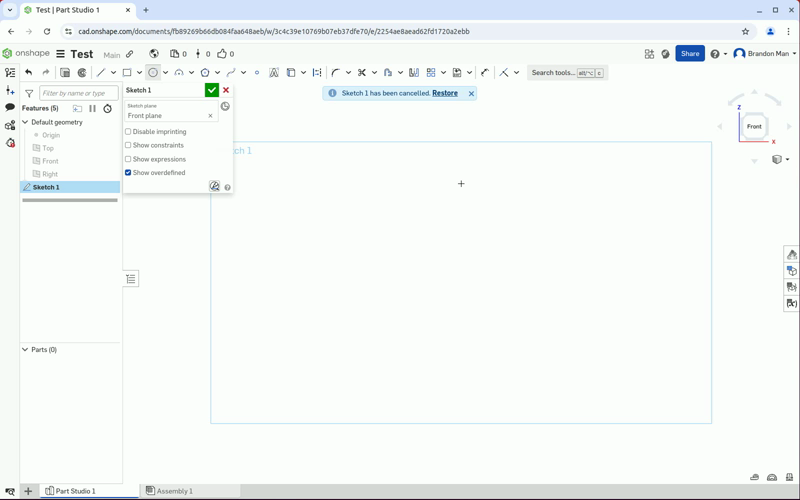
click(461, 183)
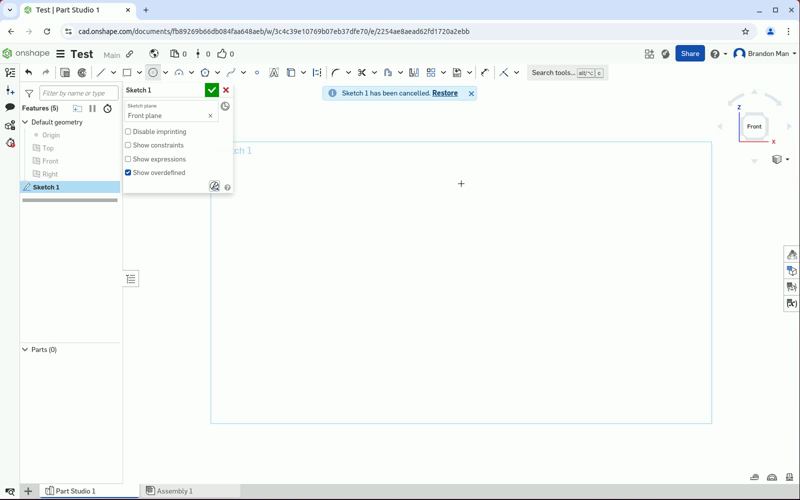
key_up(shift)
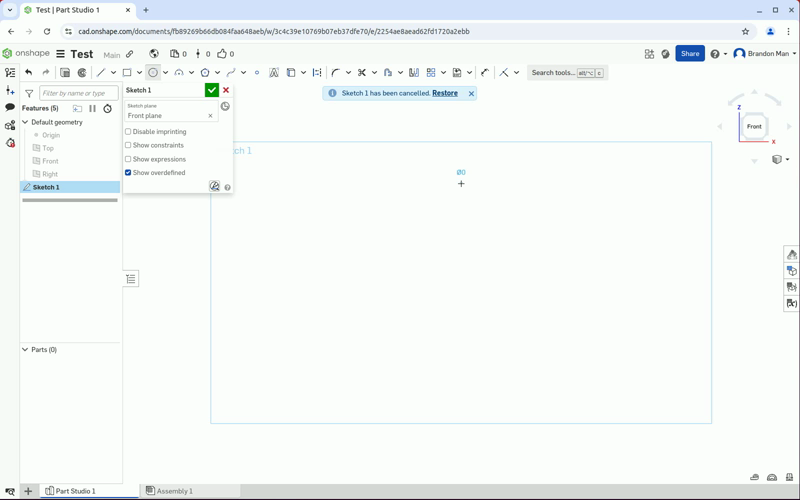
mouse_move(474, 183)
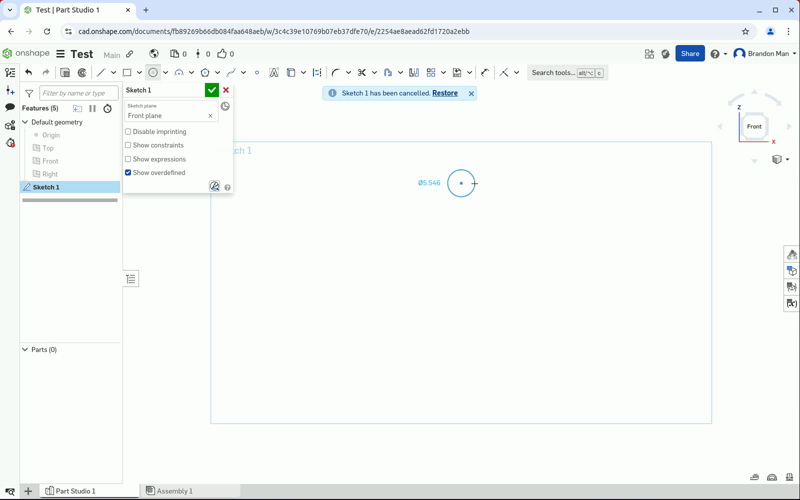
click(474, 183)
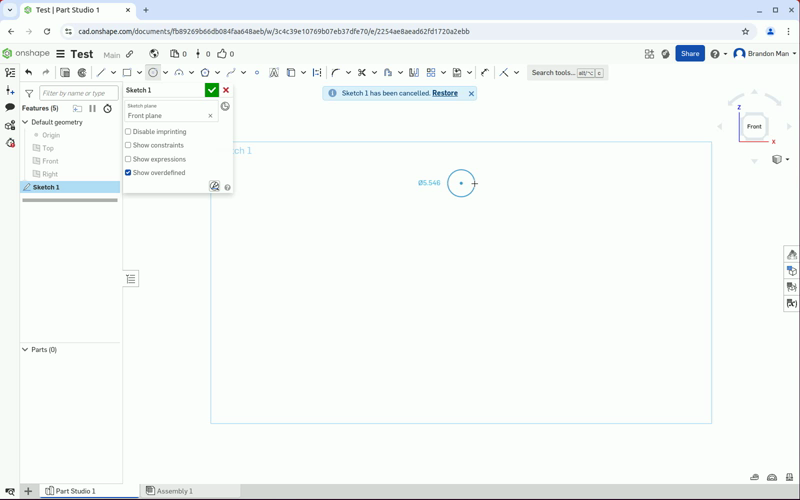
key(esc)
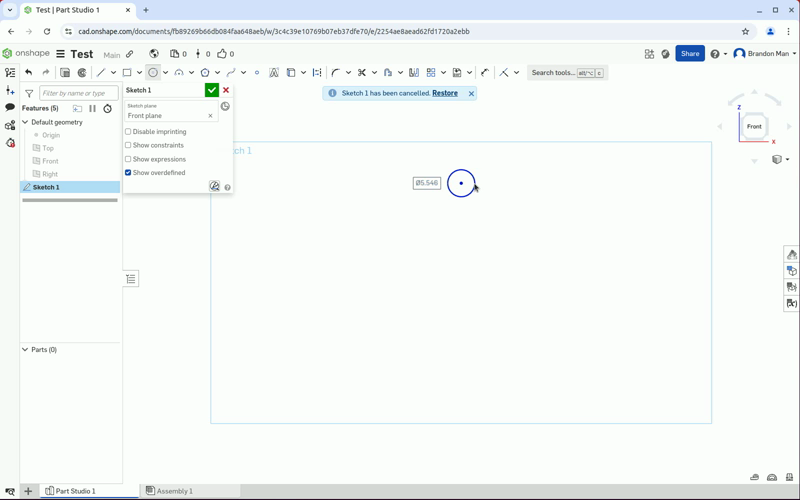
key(c)
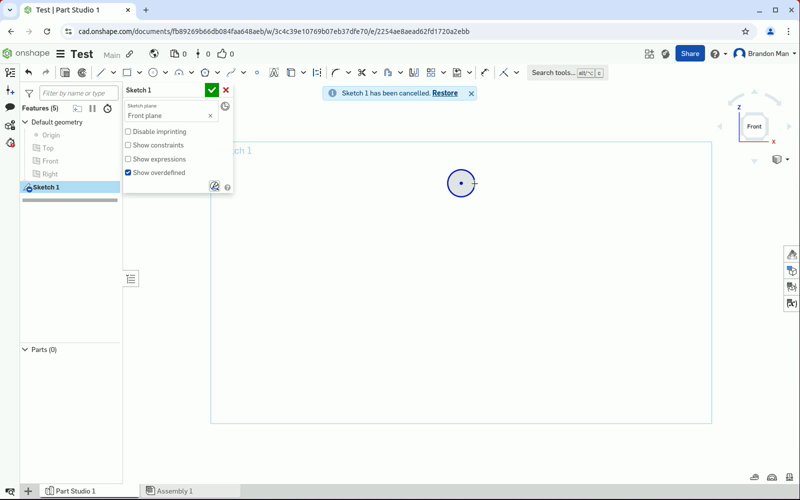
key_down(shift)
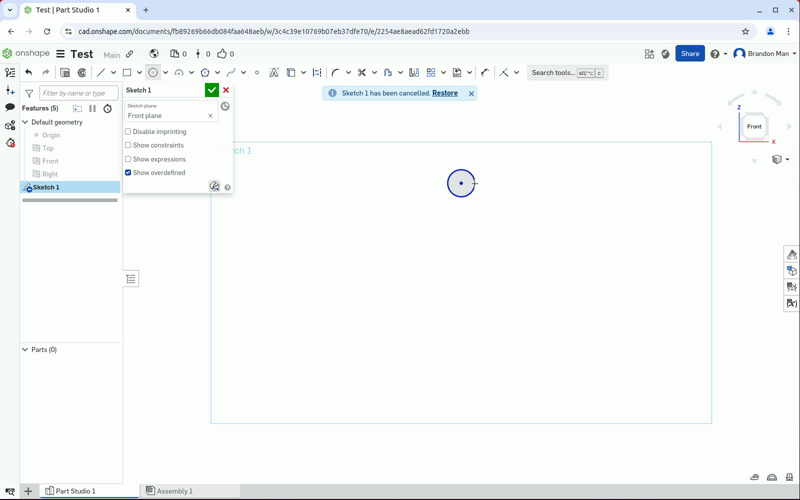
mouse_move(461, 183)
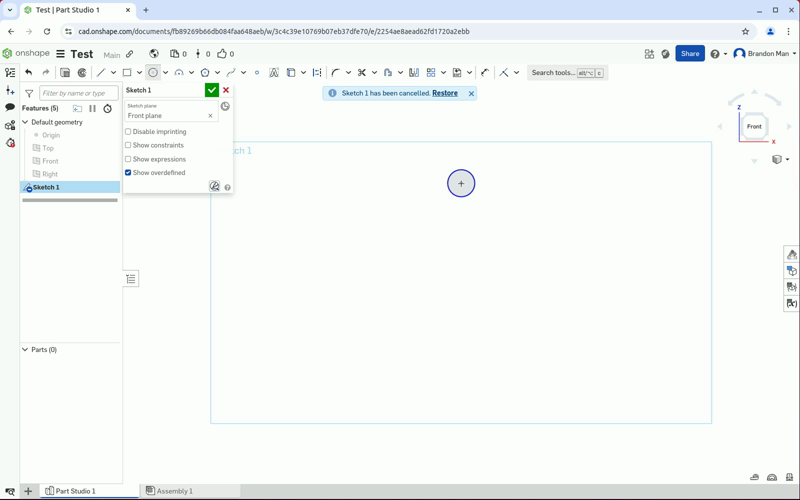
click(461, 183)
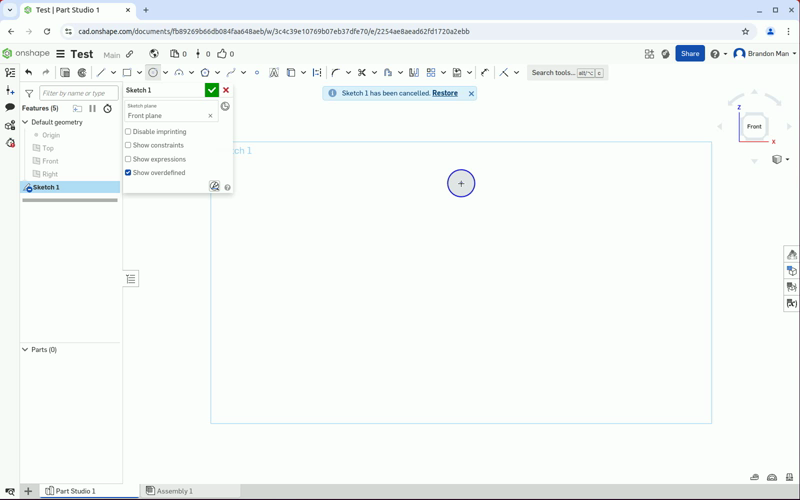
key_up(shift)
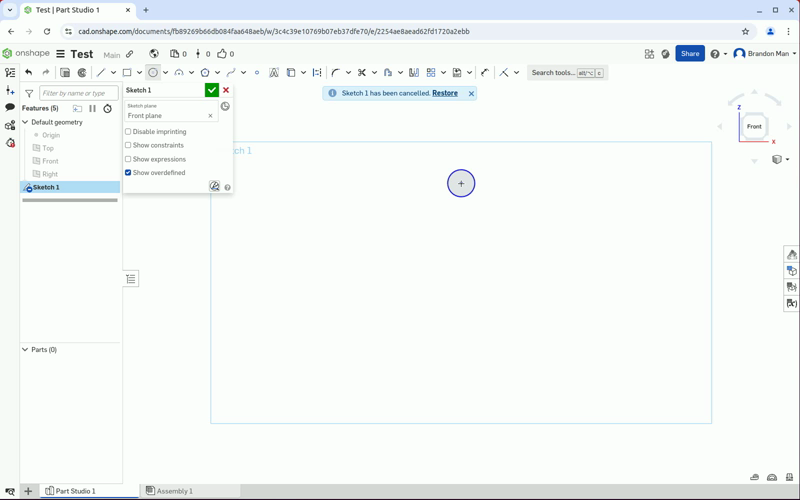
mouse_move(467, 183)
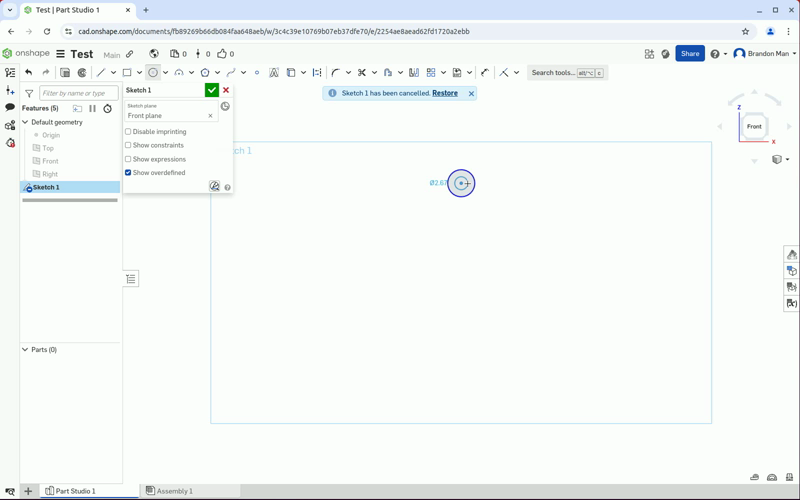
click(467, 183)
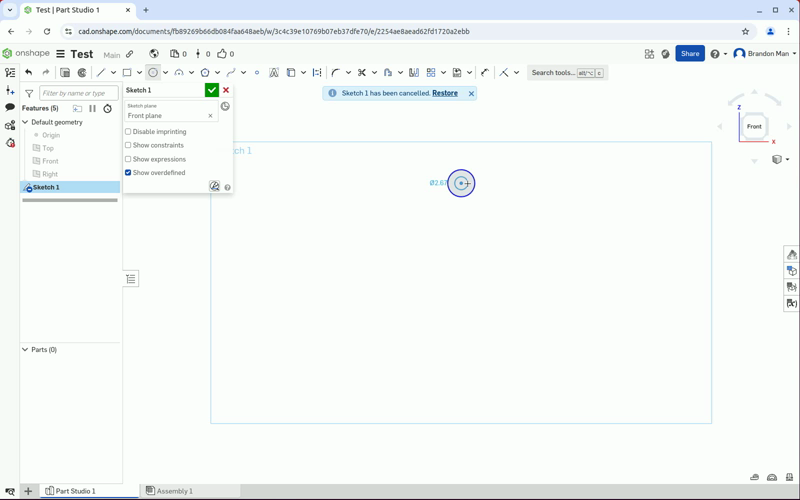
key(esc)
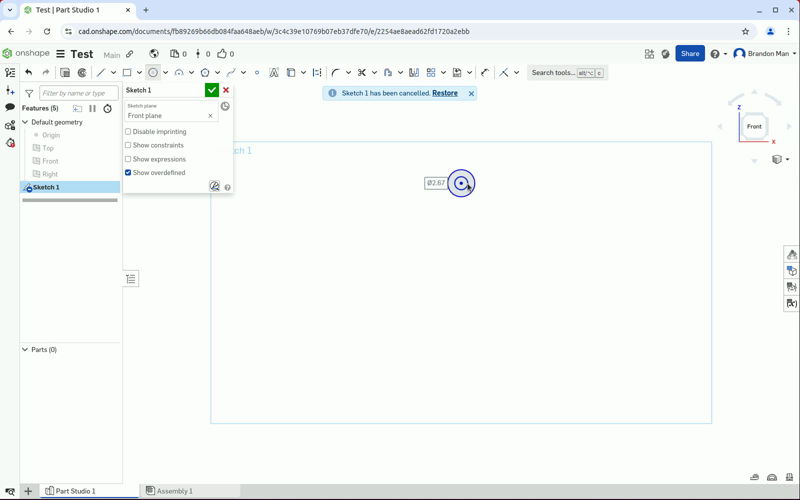
mouse_move(471, 178)
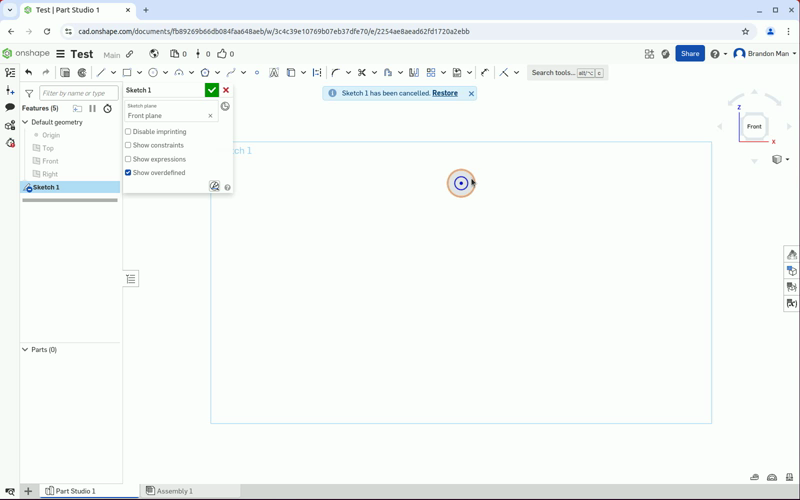
scroll(6)
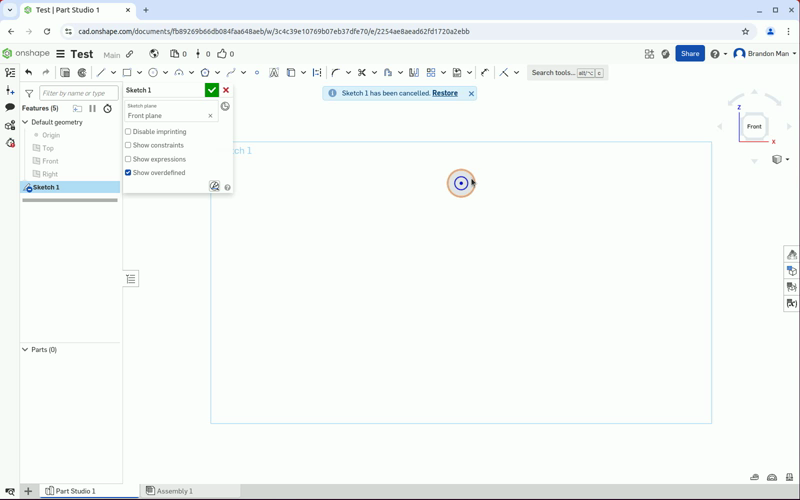
scroll(6)
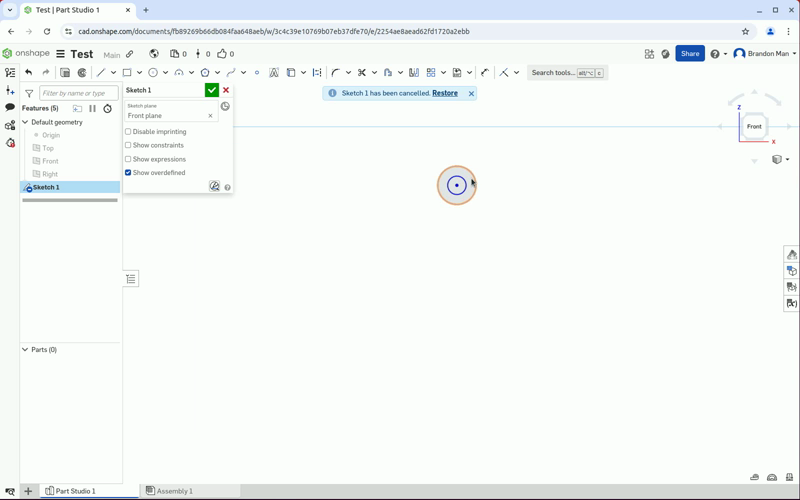
scroll(6)
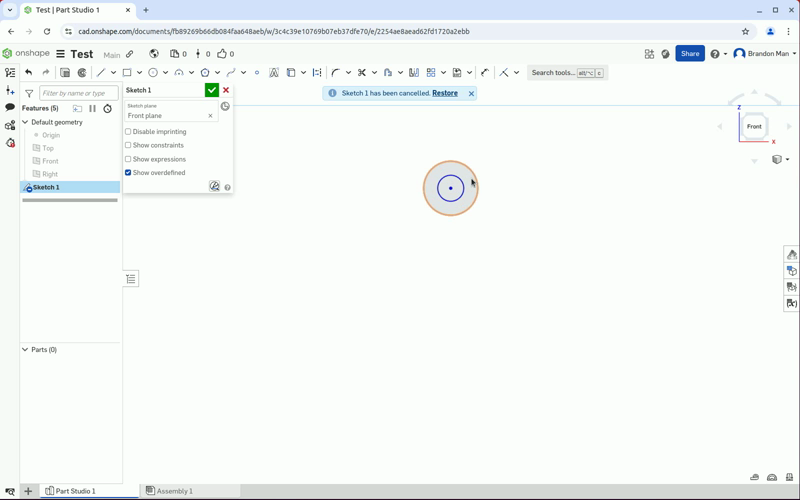
scroll(6)
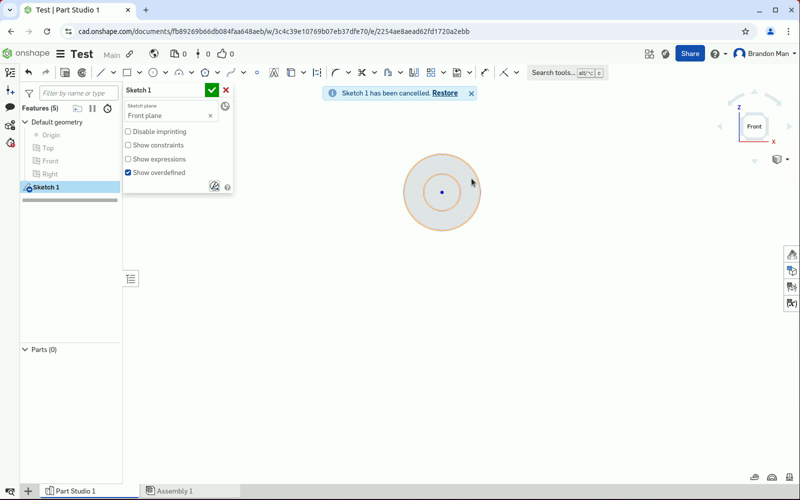
scroll(6)
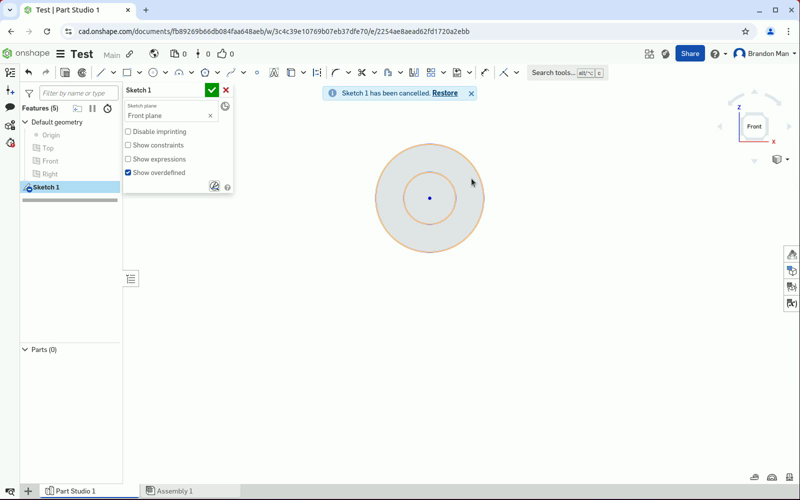
scroll(6)
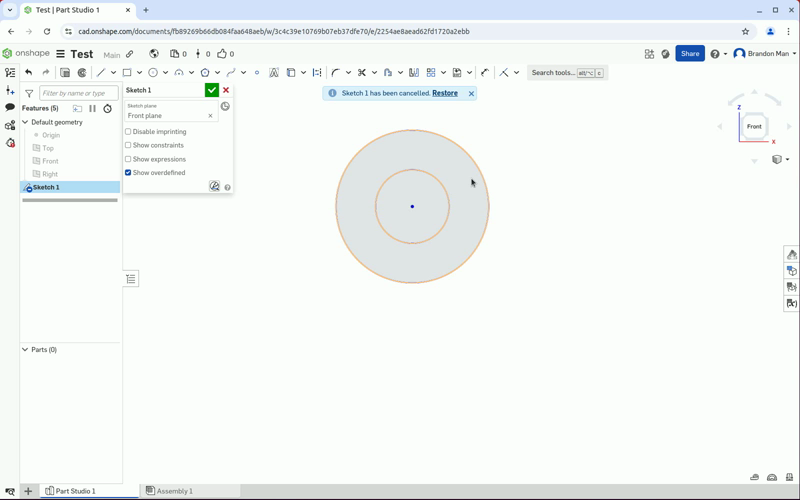
scroll(6)
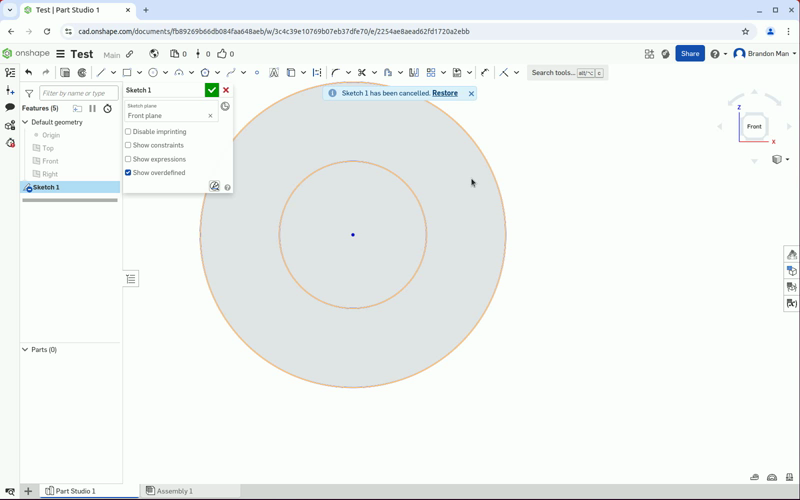
click(471, 178)
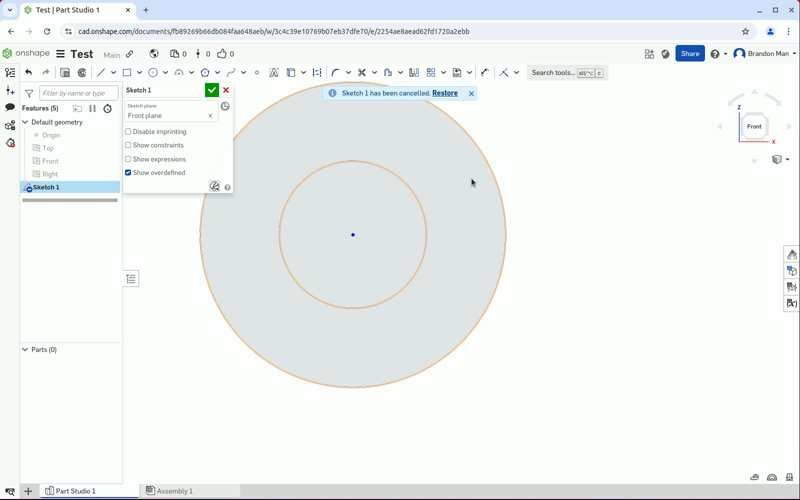
scroll(-6)
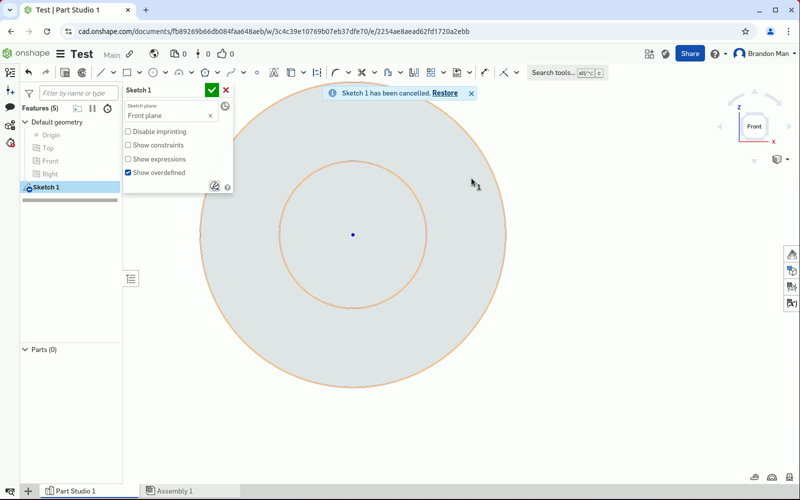
scroll(-6)
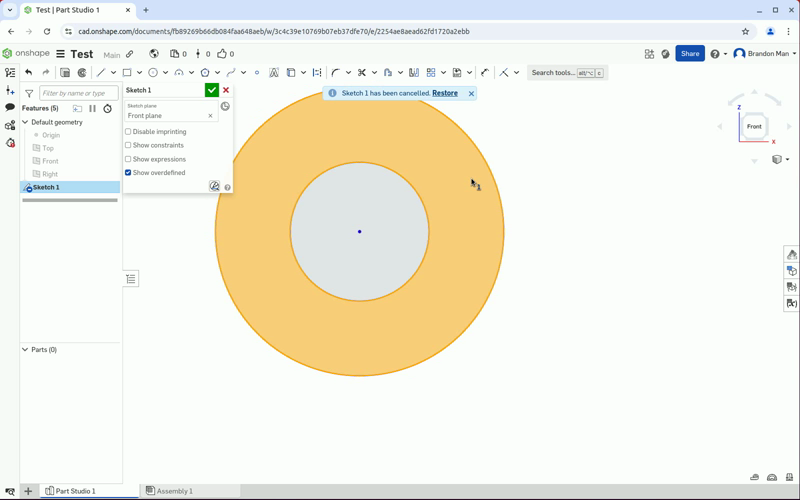
scroll(-6)
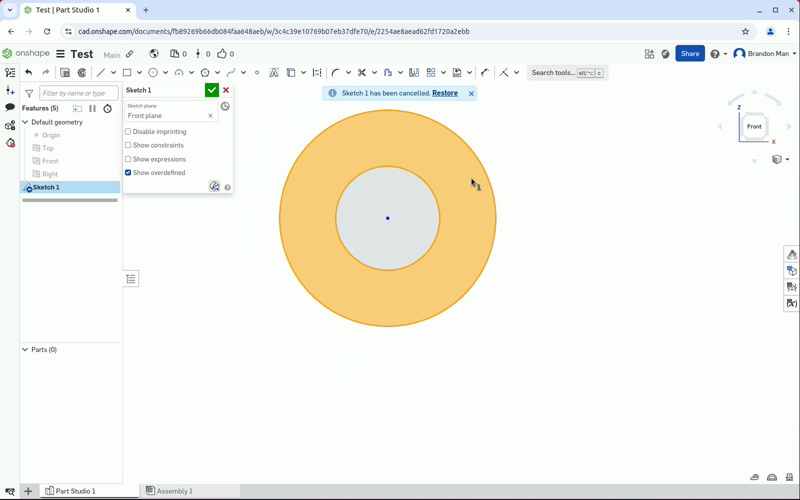
scroll(-6)
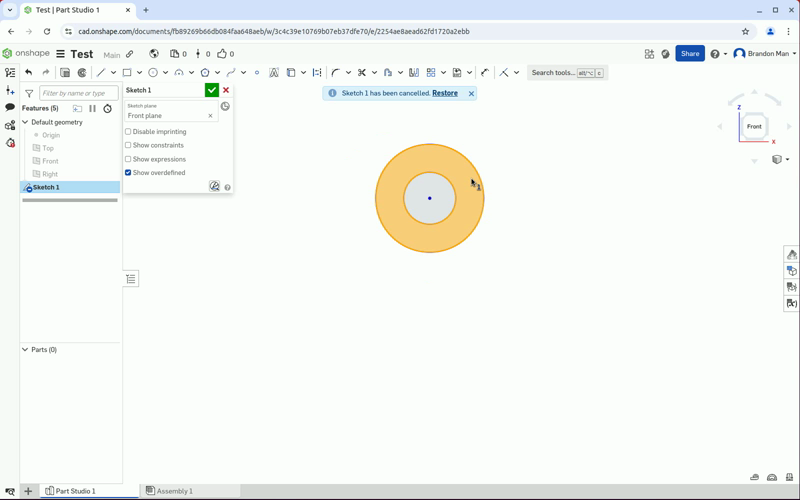
scroll(-6)
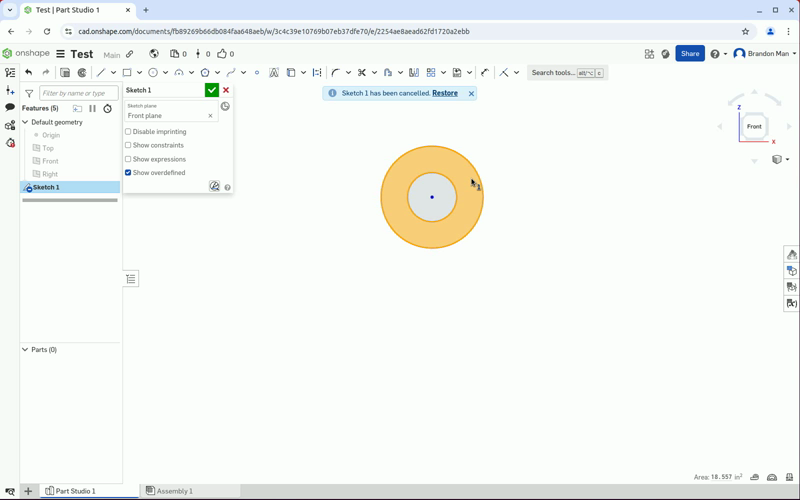
scroll(-6)
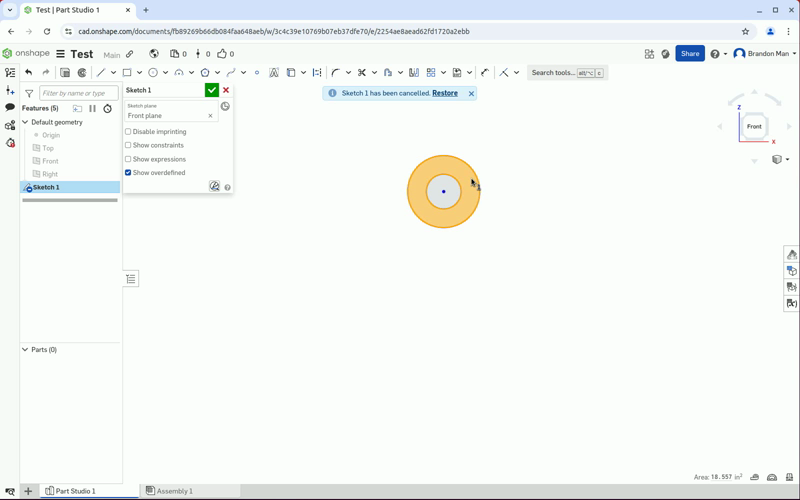
scroll(-6)
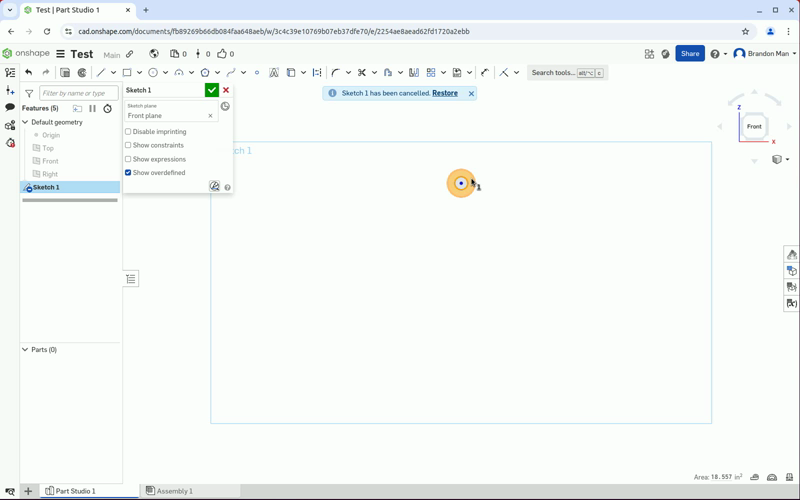
mouse_move(73, 352)
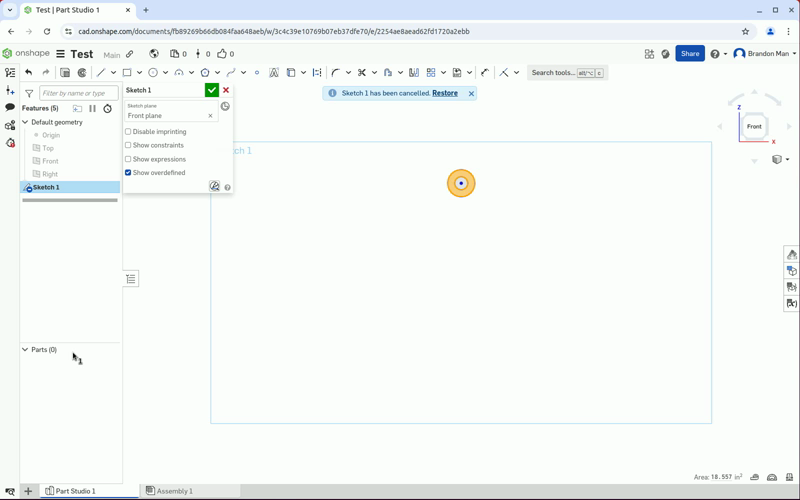
key(shift+y)
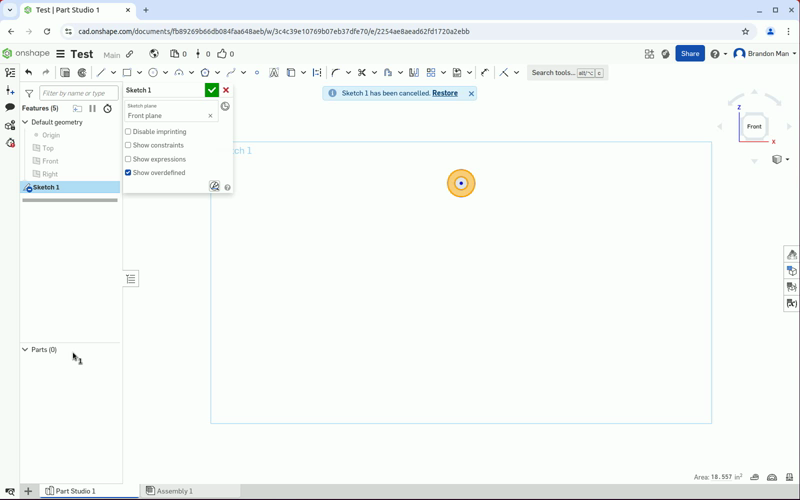
key(shift+e)
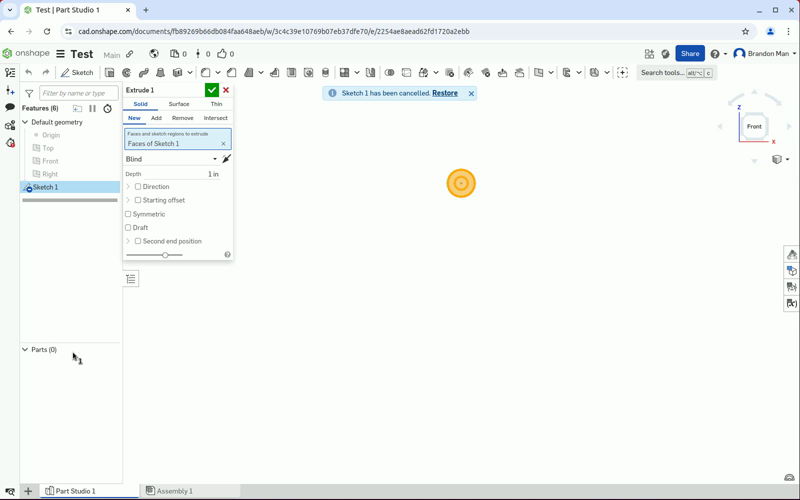
mouse_move(143, 106)
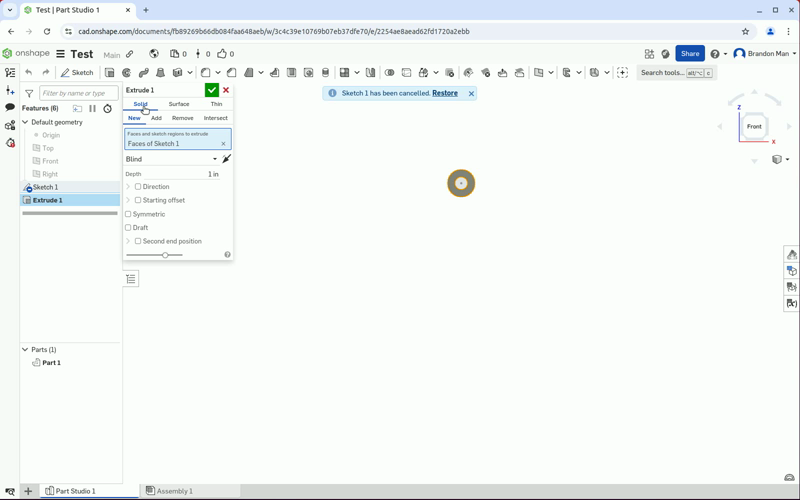
click(143, 106)
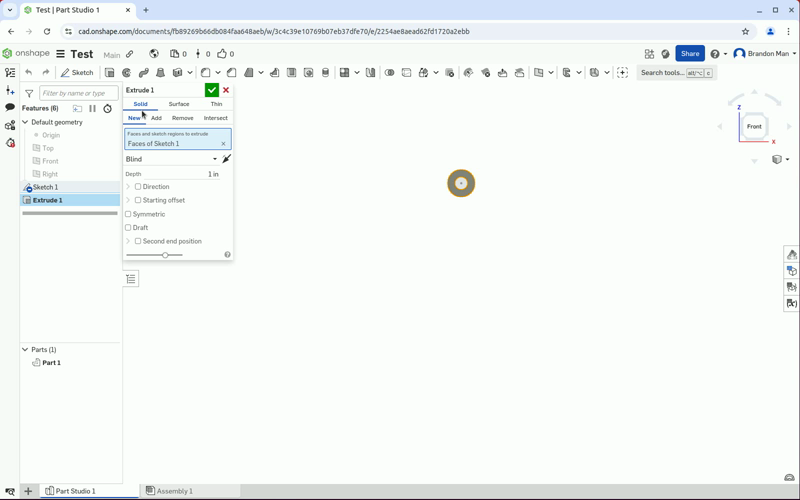
mouse_move(137, 120)
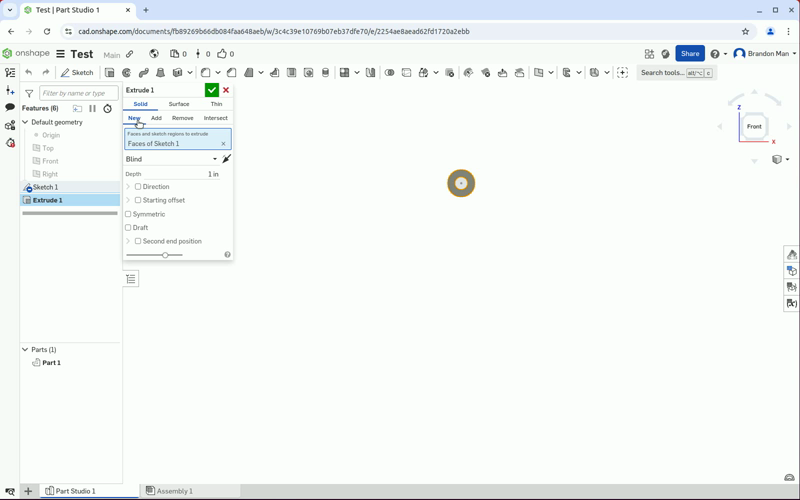
click(137, 120)
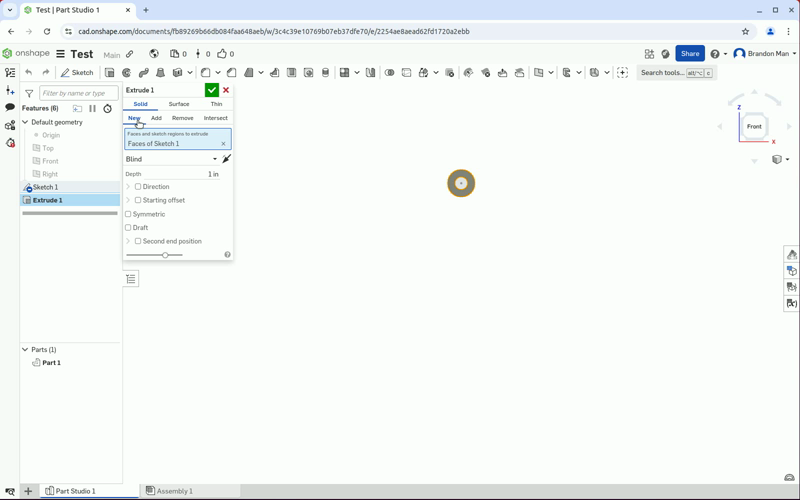
key(tab, 4)
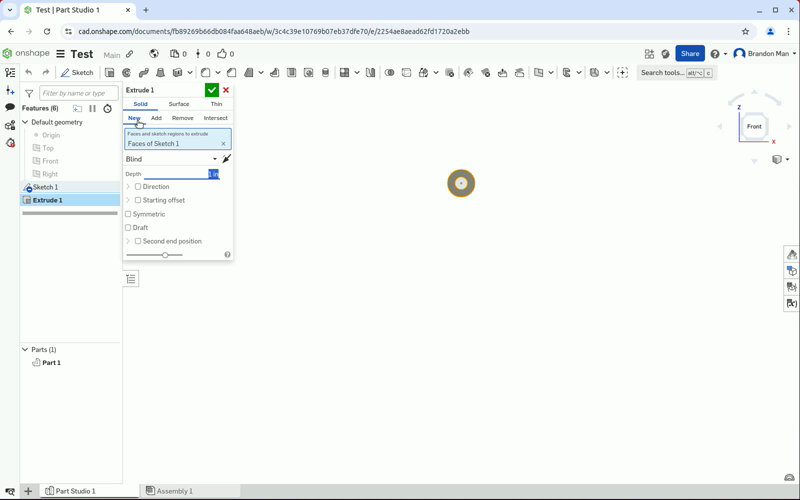
text(10.351)
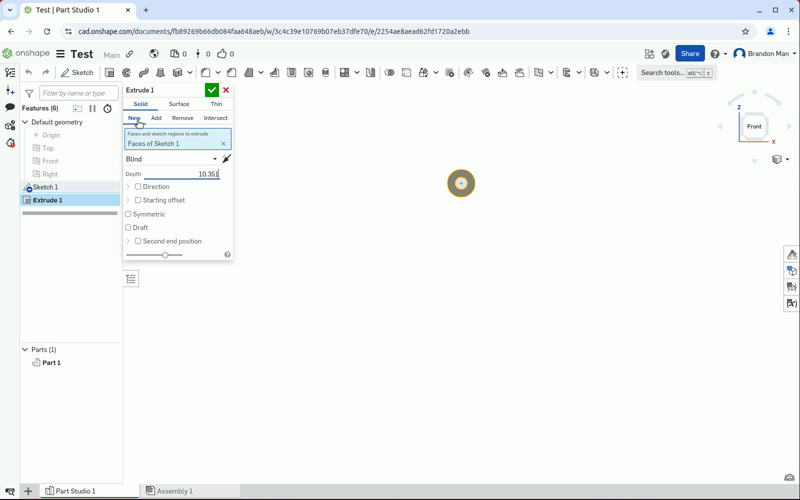
key(enter)
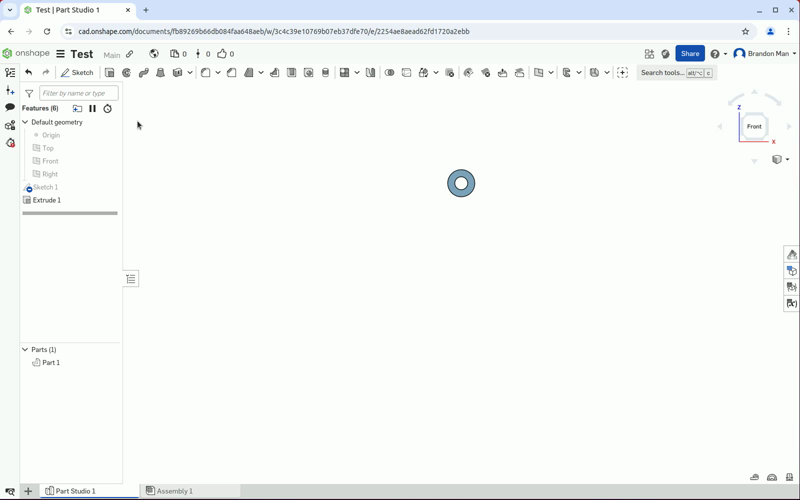
key(shift+h)
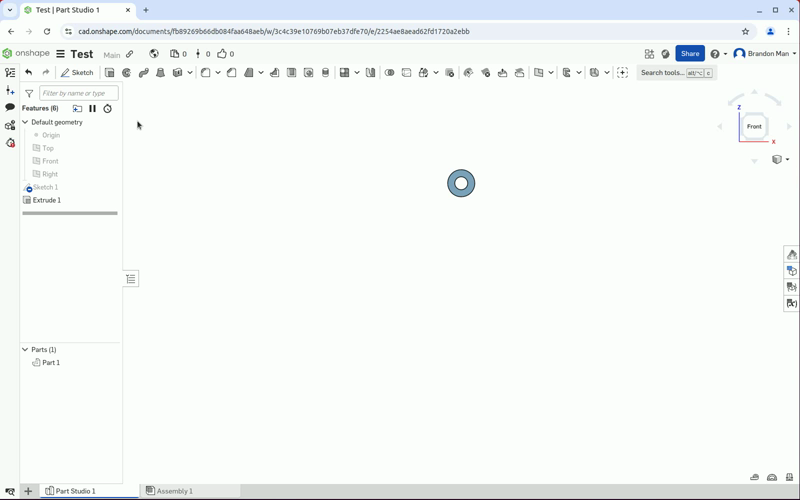
key(shift+h)
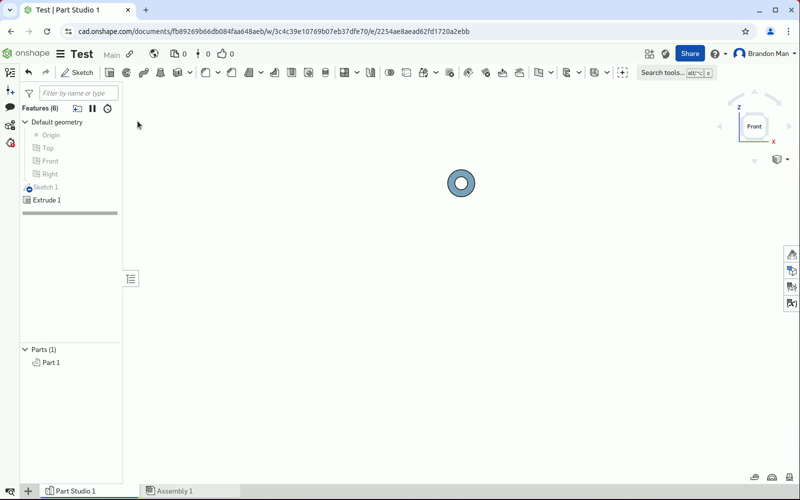
mouse_move(73, 189)
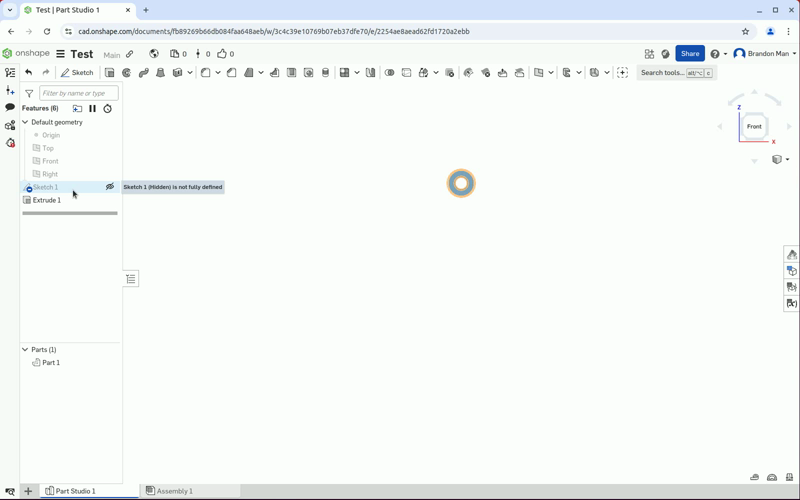
click(73, 189)
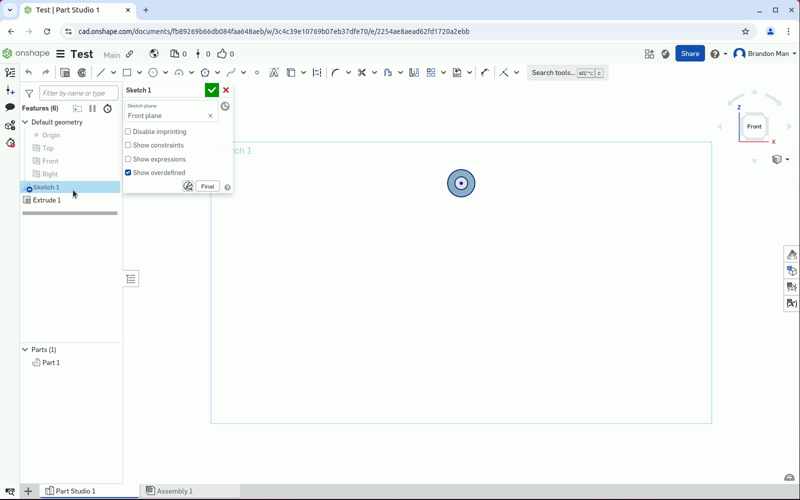
mouse_move(229, 92)
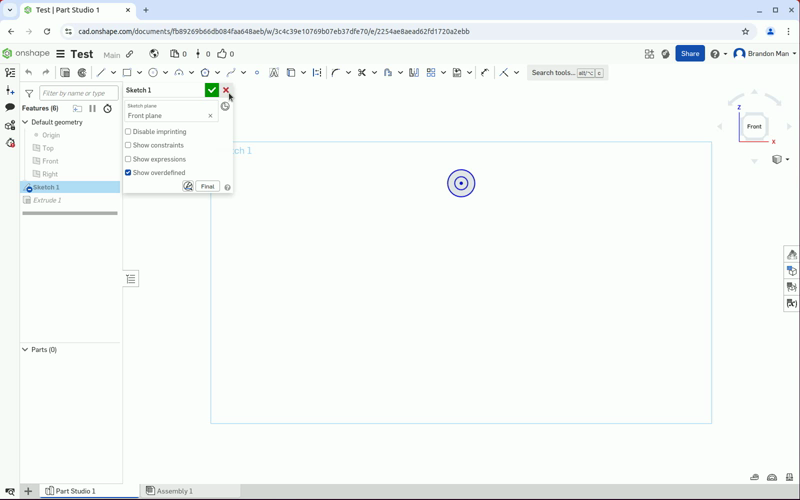
click(229, 92)
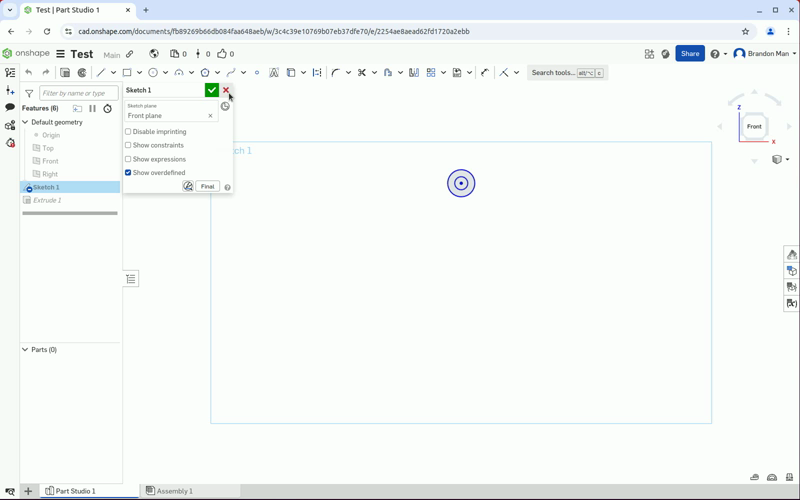
key(shift+s)
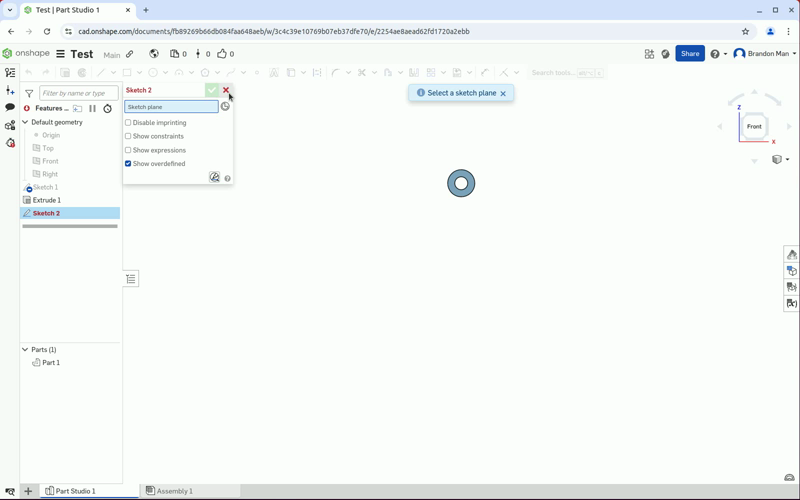
mouse_move(73, 163)
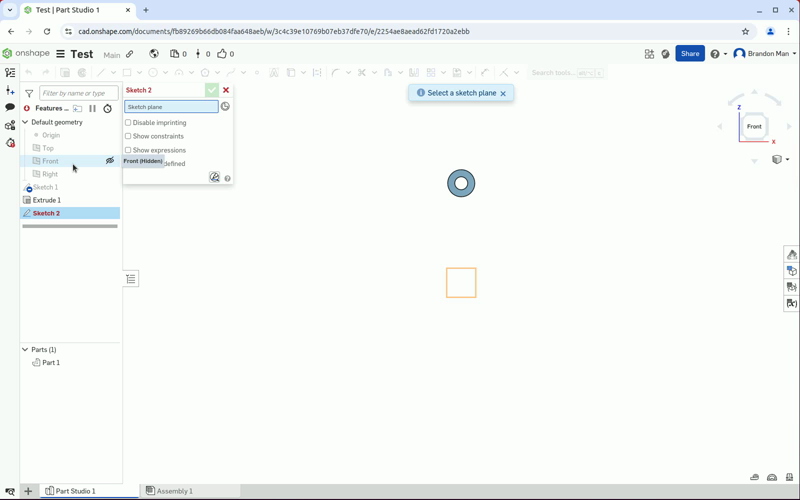
click(73, 163)
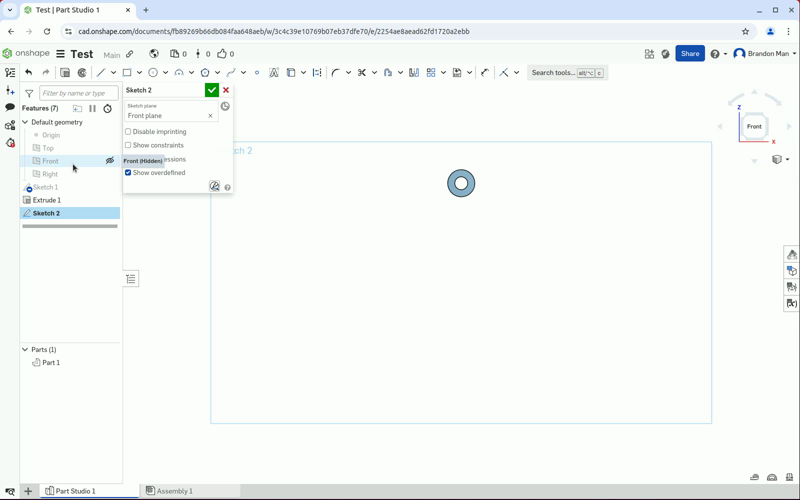
mouse_move(73, 352)
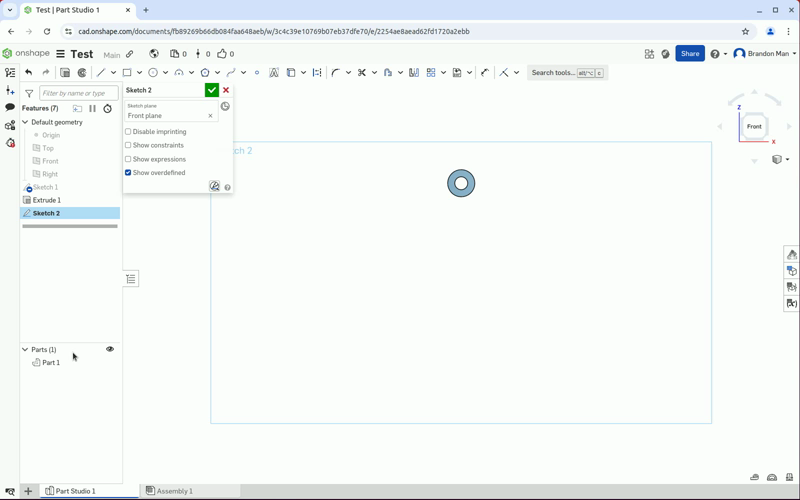
key(y)
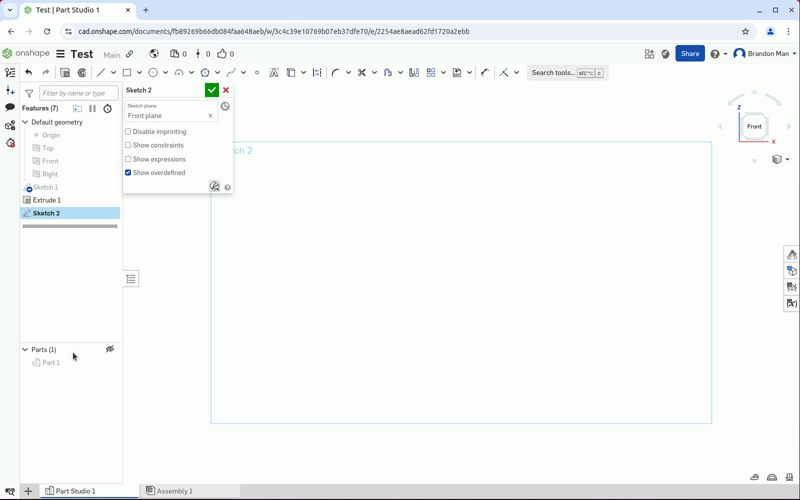
key(c)
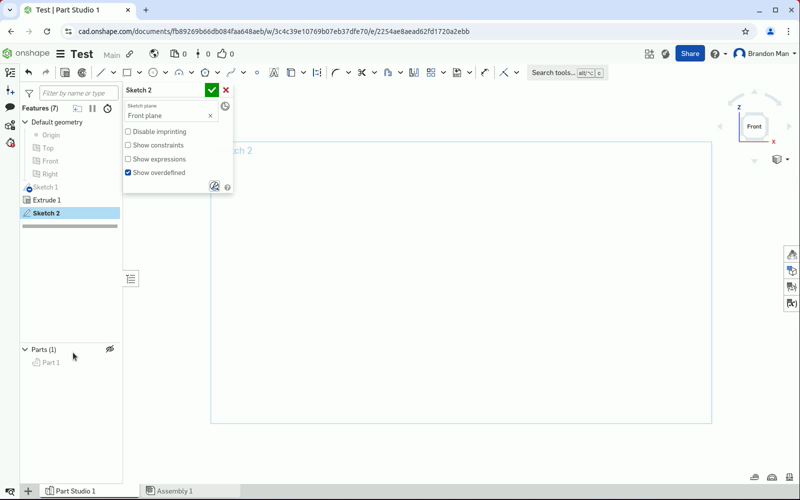
key_down(shift)
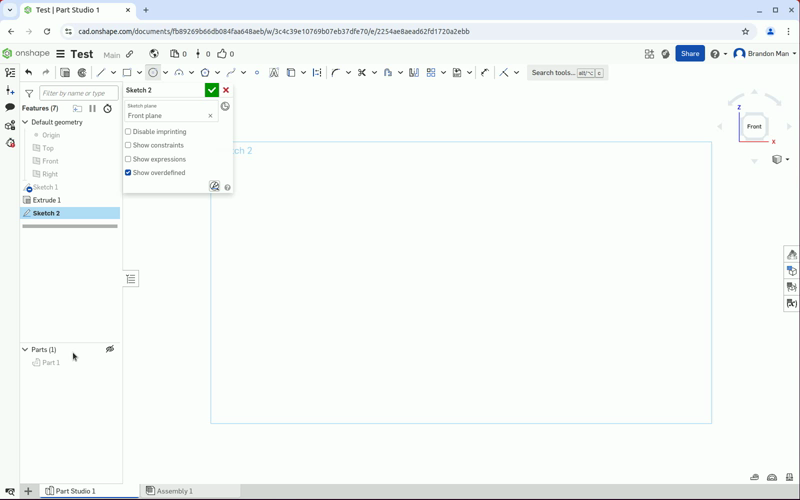
mouse_move(461, 282)
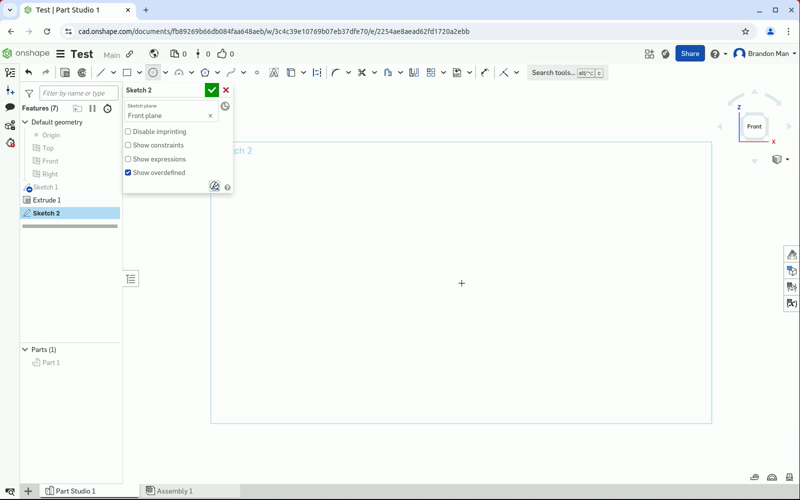
click(461, 282)
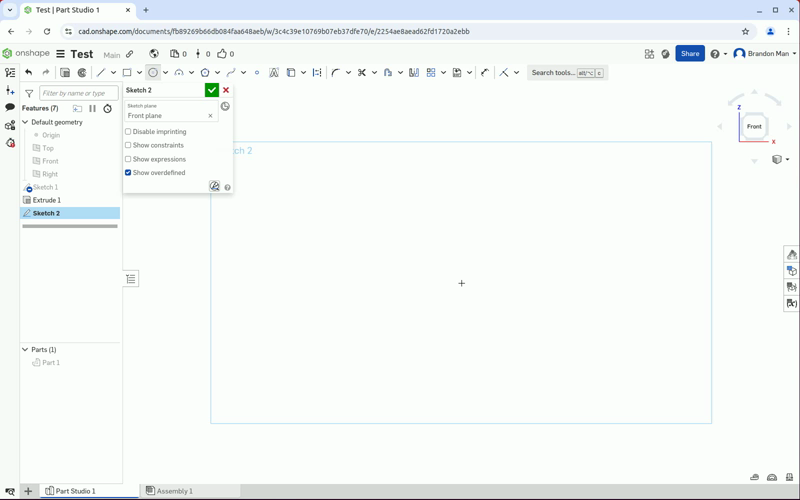
key_up(shift)
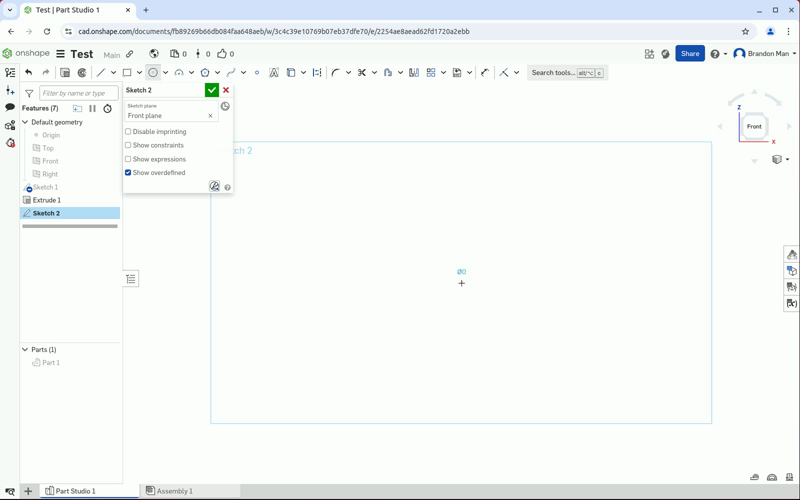
mouse_move(480, 282)
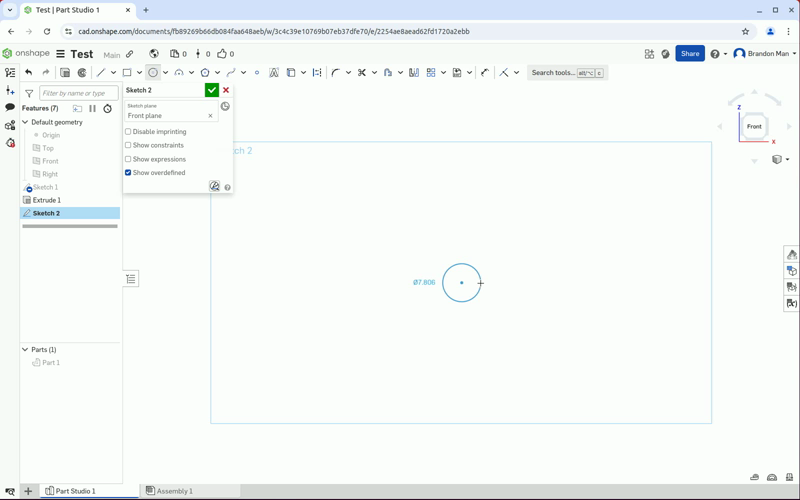
click(480, 282)
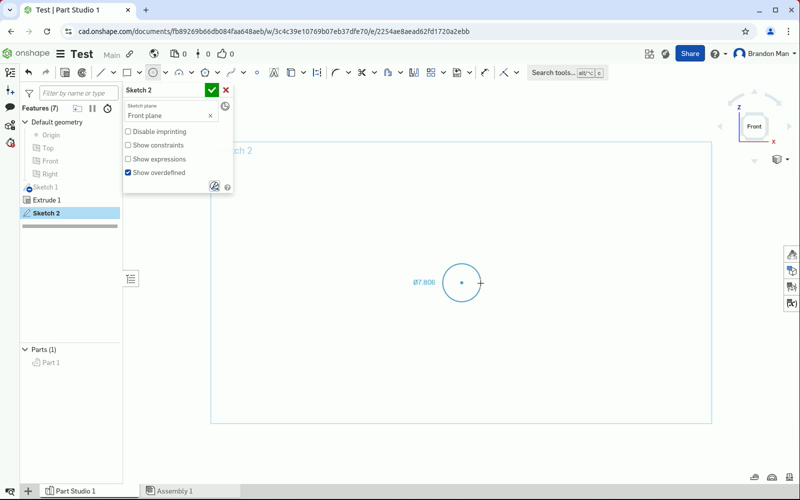
key(esc)
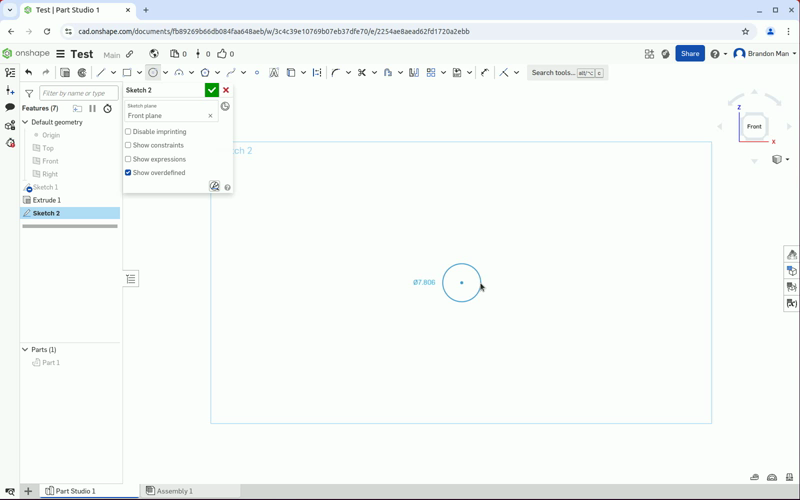
key(c)
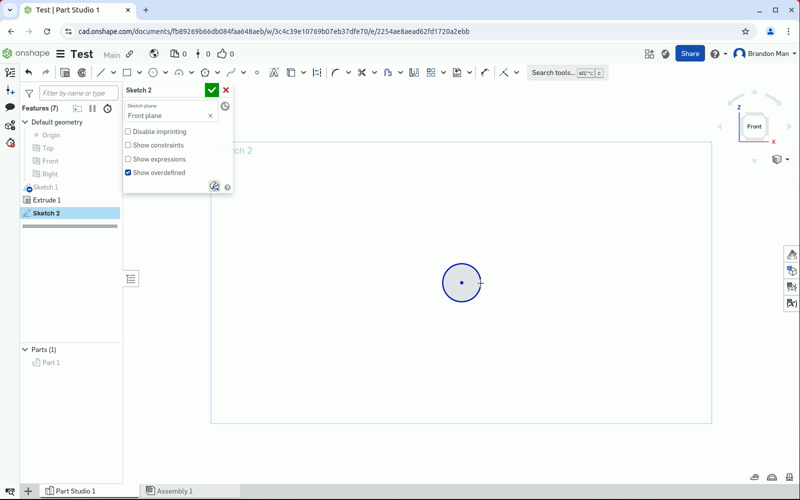
key_down(shift)
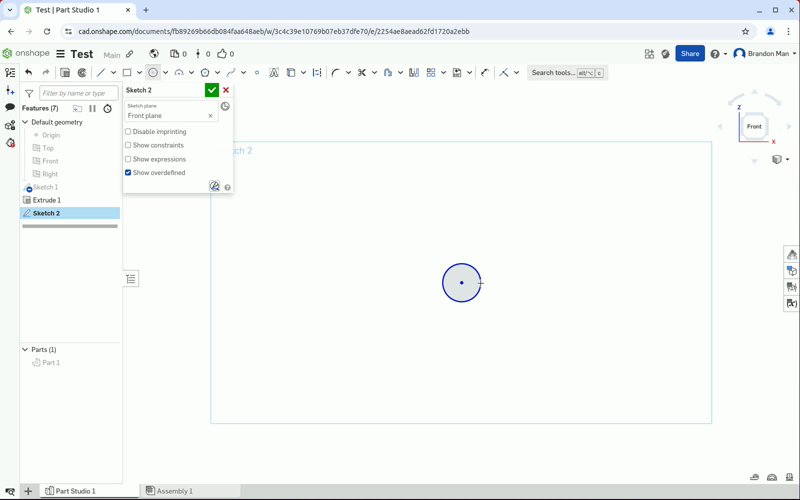
mouse_move(461, 282)
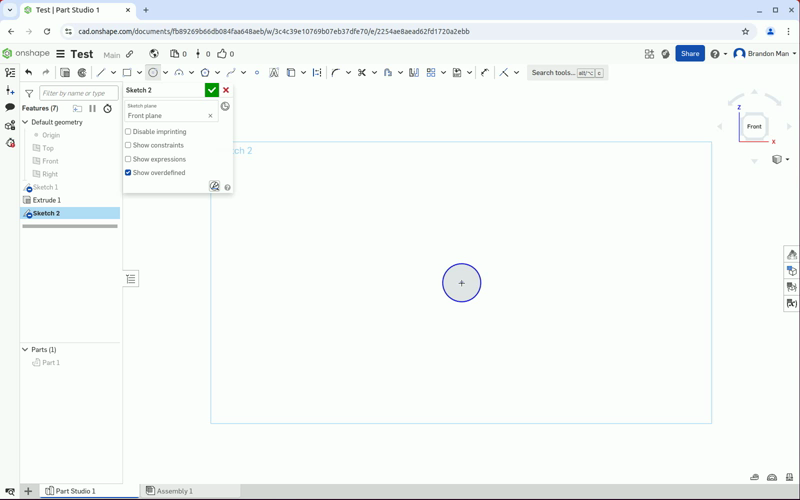
click(461, 282)
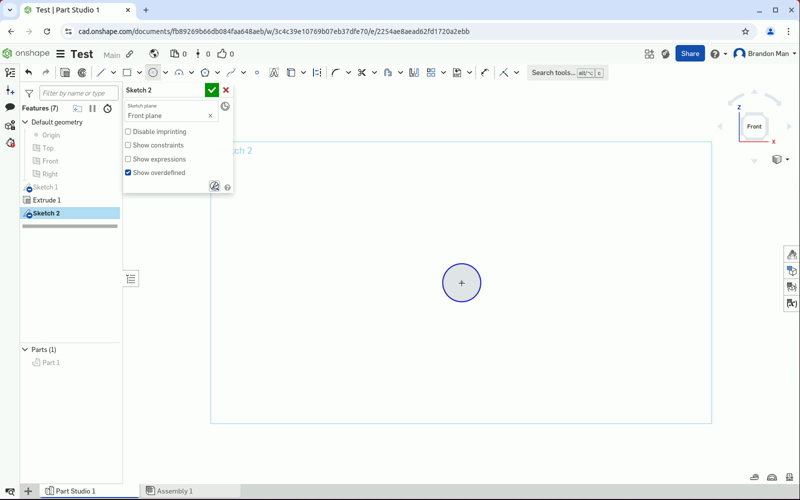
key_up(shift)
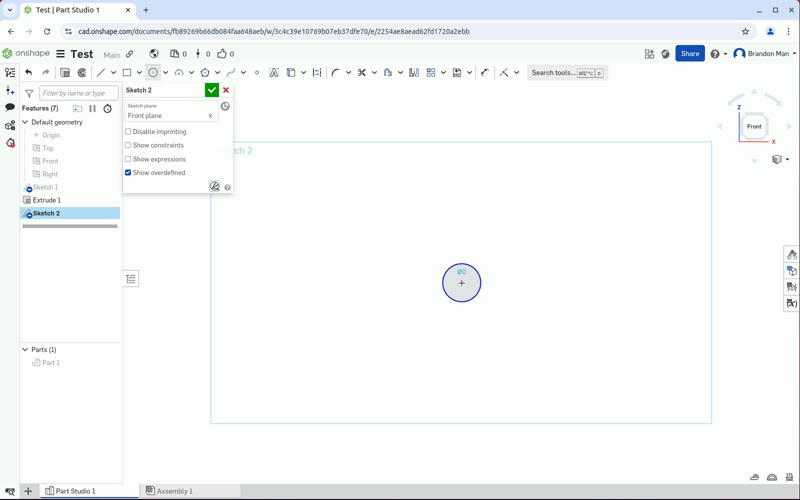
mouse_move(468, 282)
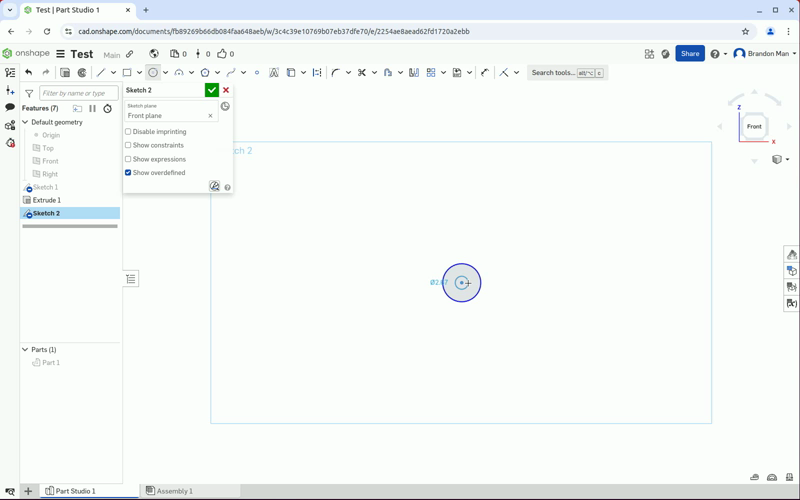
click(468, 282)
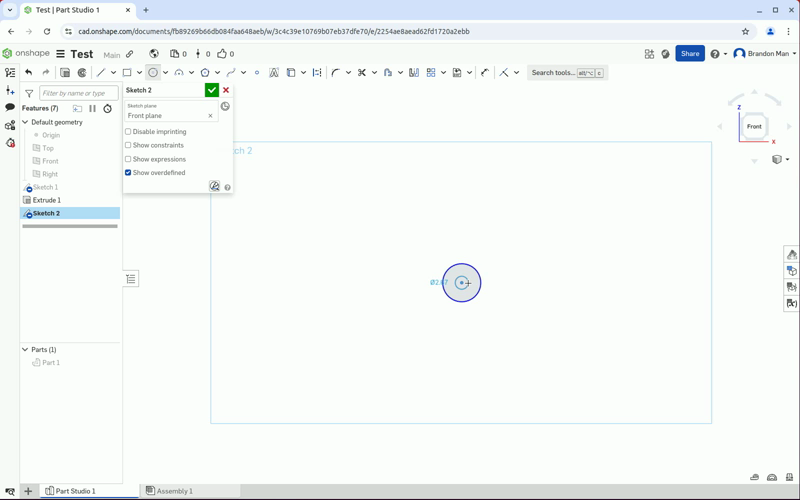
key(esc)
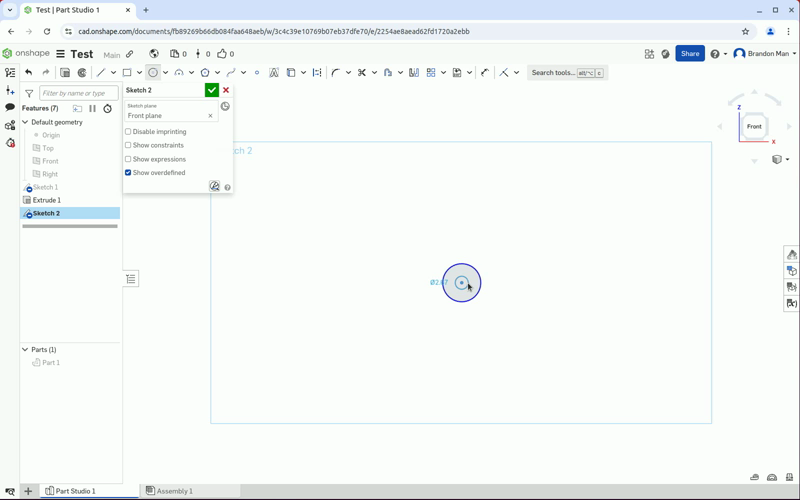
mouse_move(472, 286)
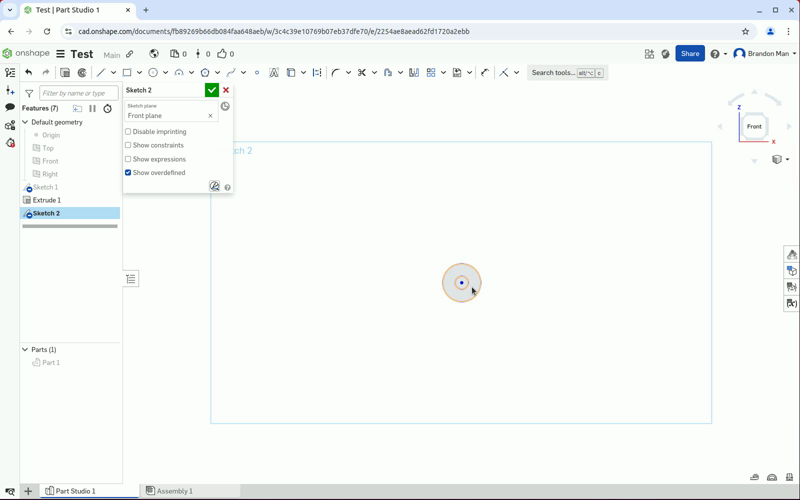
scroll(6)
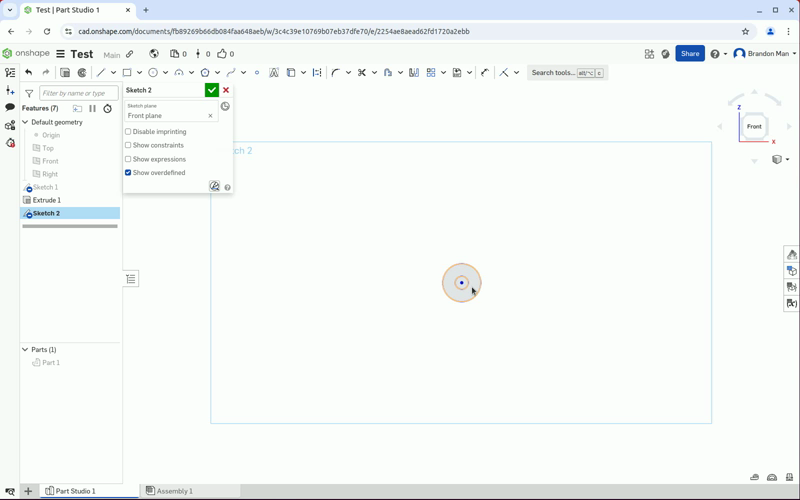
scroll(6)
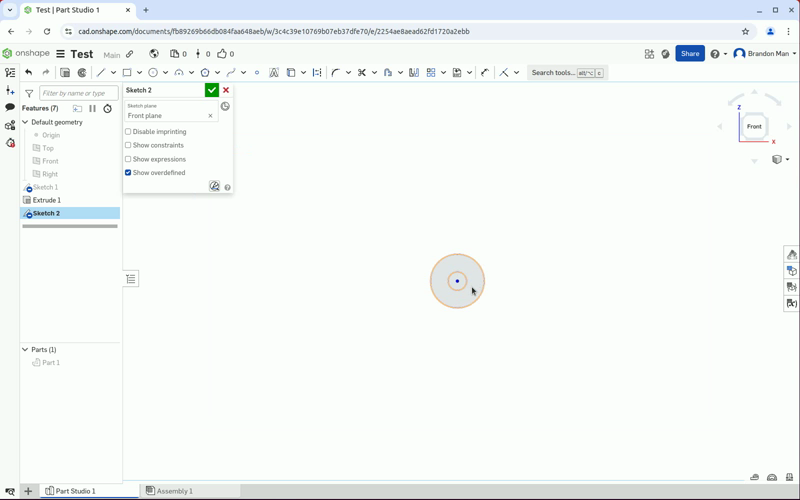
scroll(6)
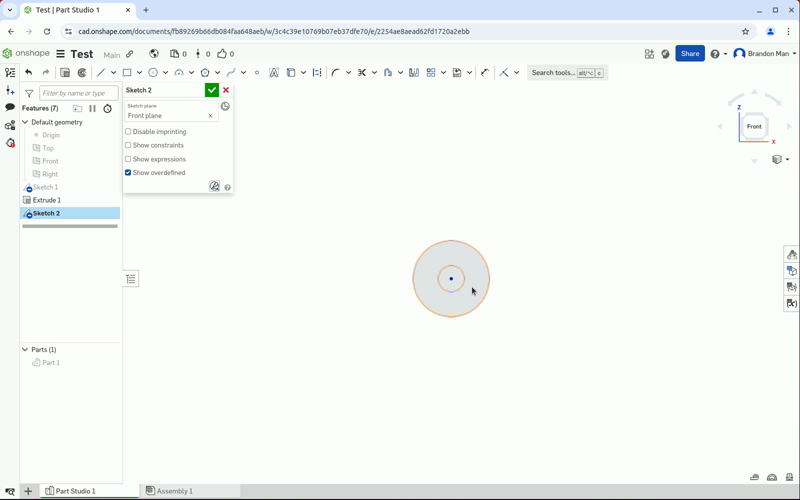
scroll(6)
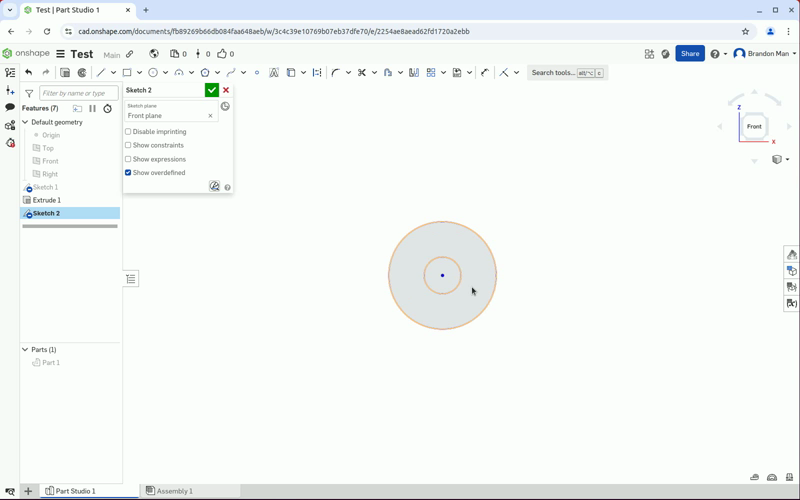
scroll(6)
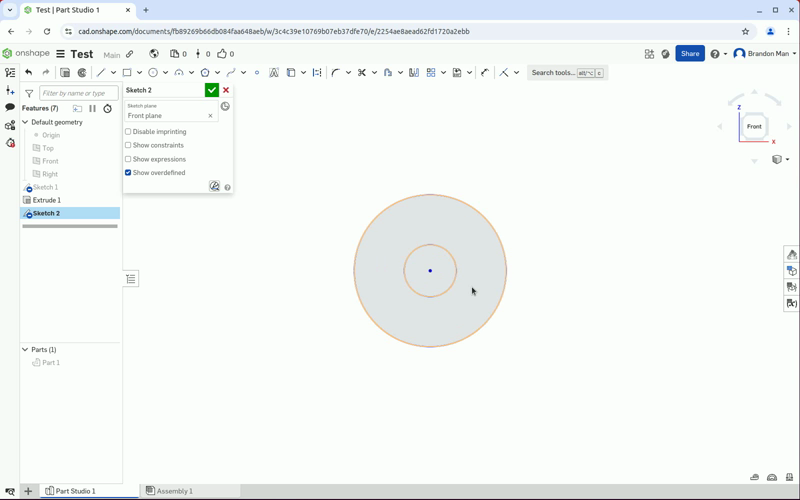
scroll(6)
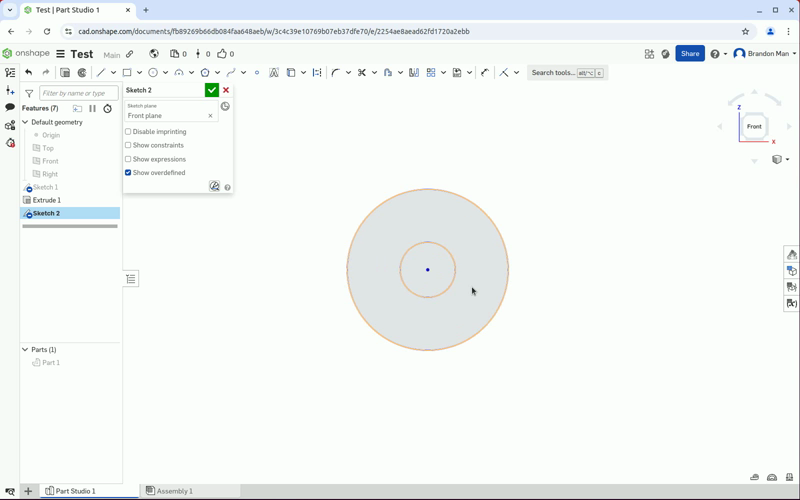
scroll(6)
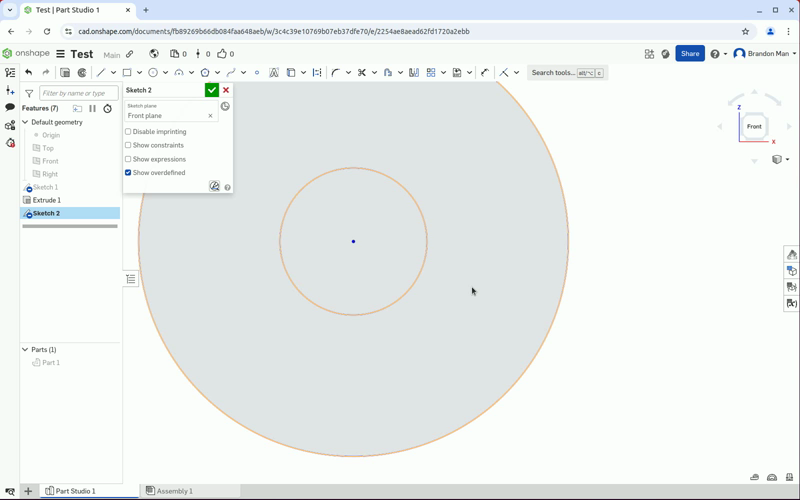
click(472, 286)
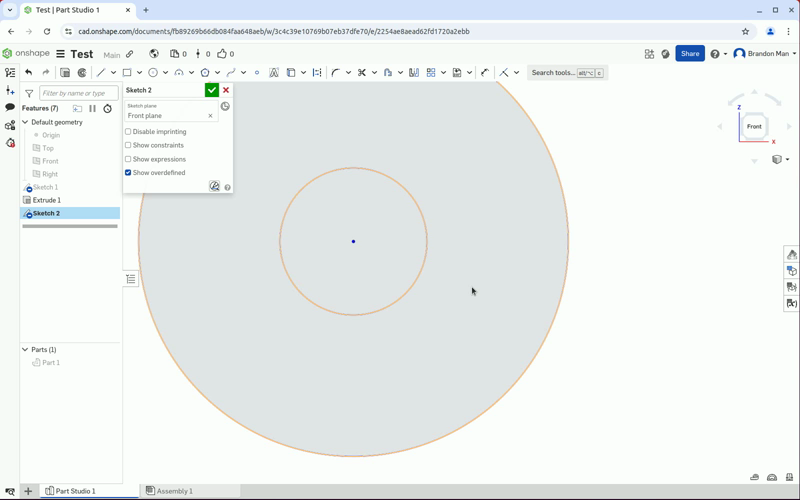
scroll(-6)
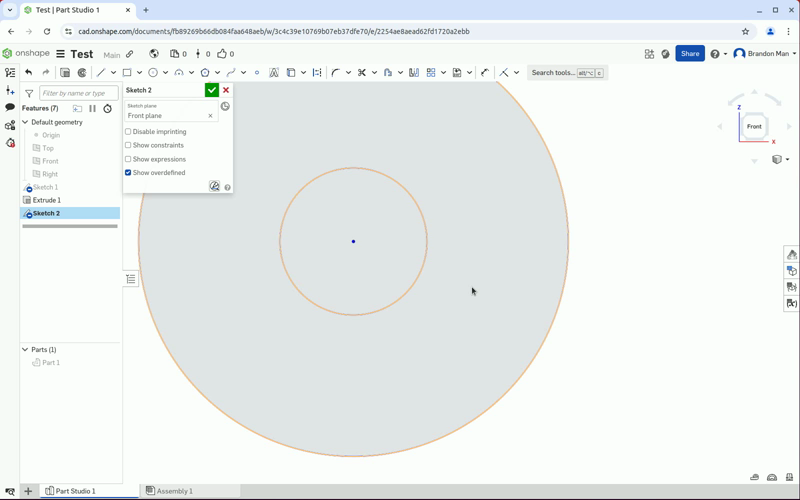
scroll(-6)
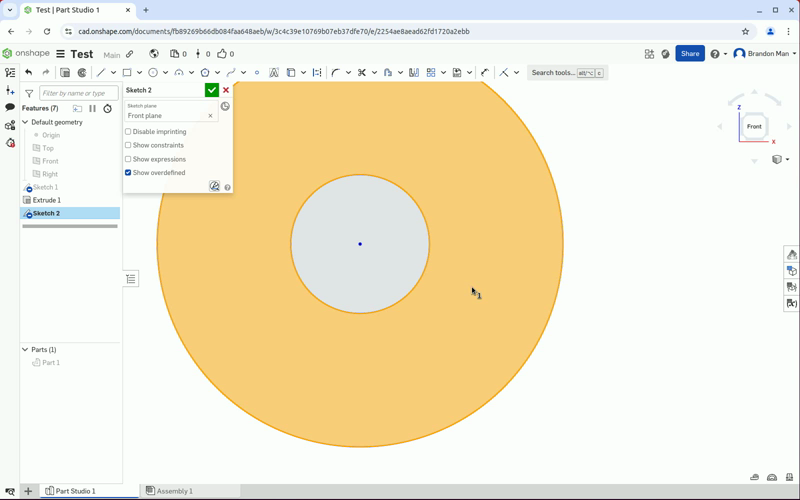
scroll(-6)
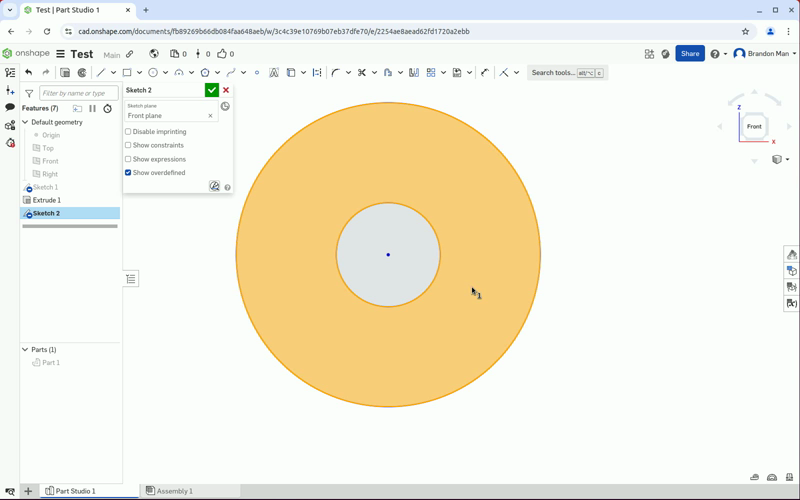
scroll(-6)
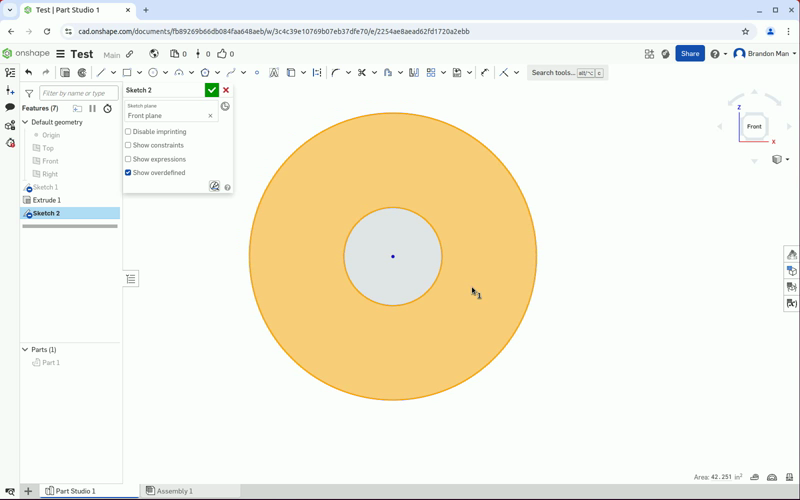
scroll(-6)
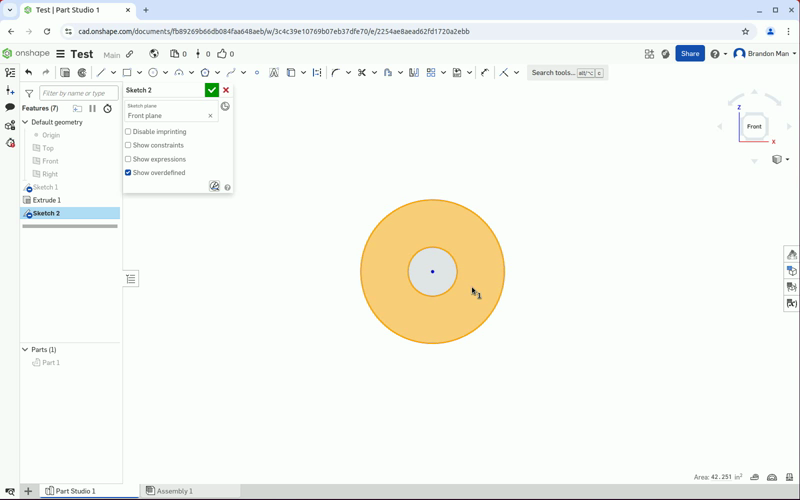
scroll(-6)
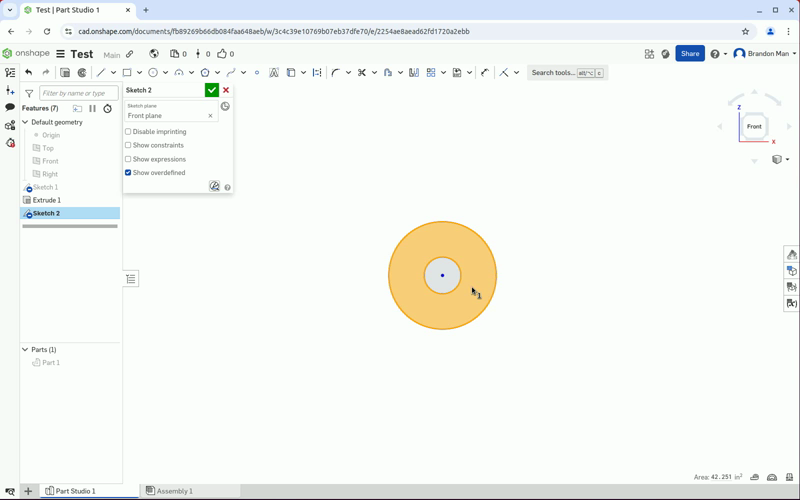
scroll(-6)
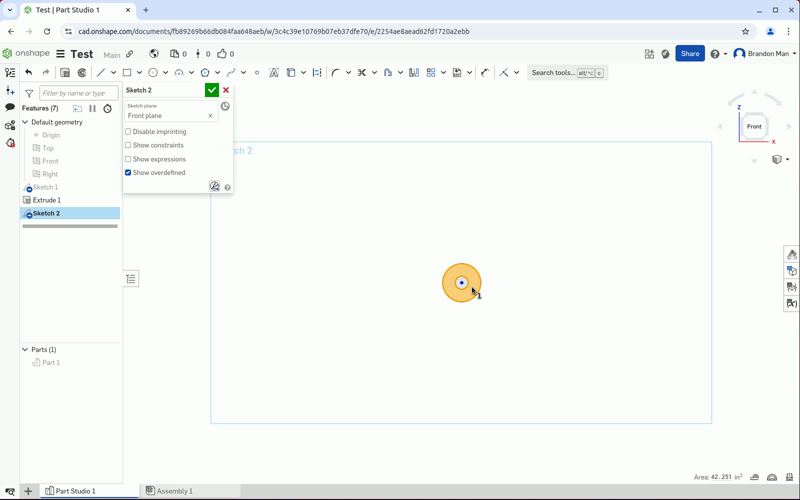
mouse_move(73, 352)
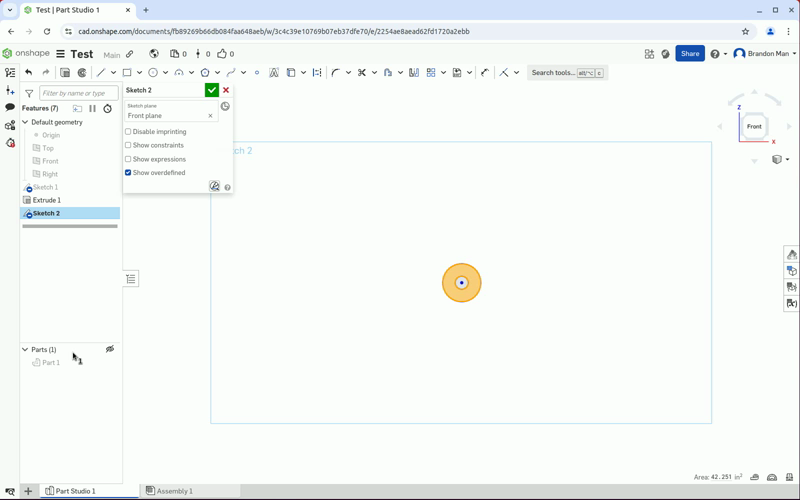
key(shift+y)
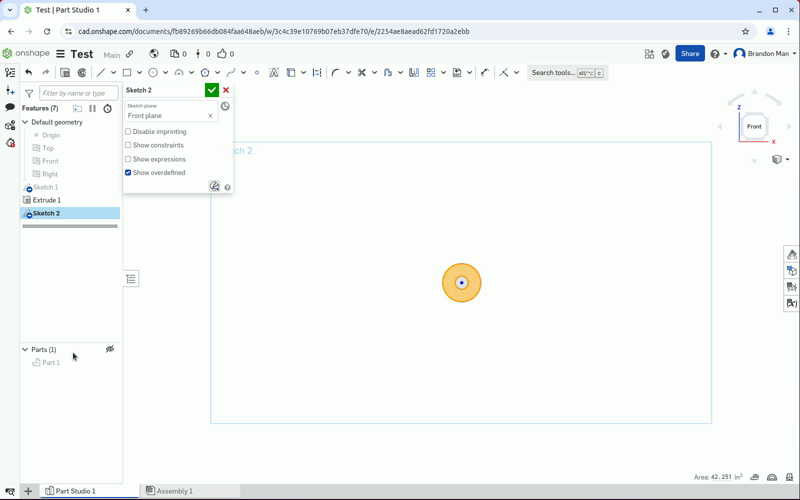
key(shift+e)
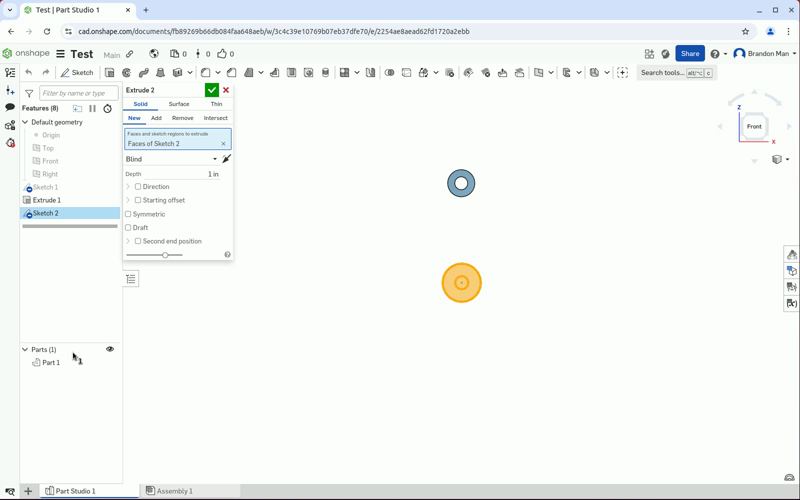
mouse_move(143, 106)
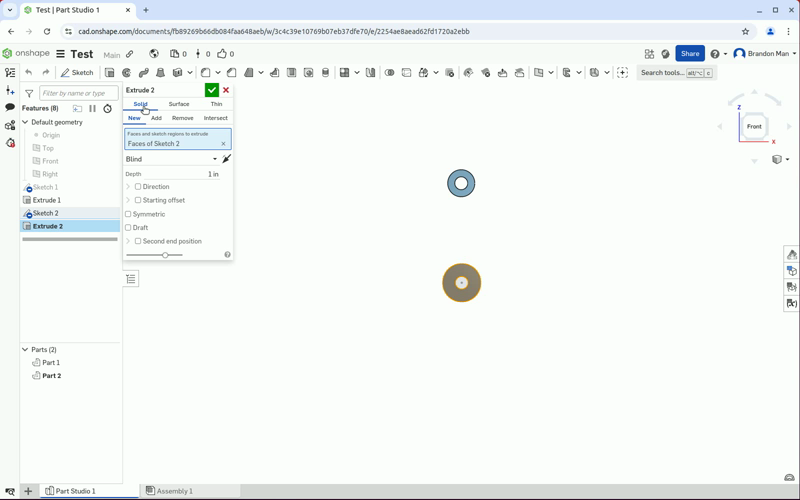
click(143, 106)
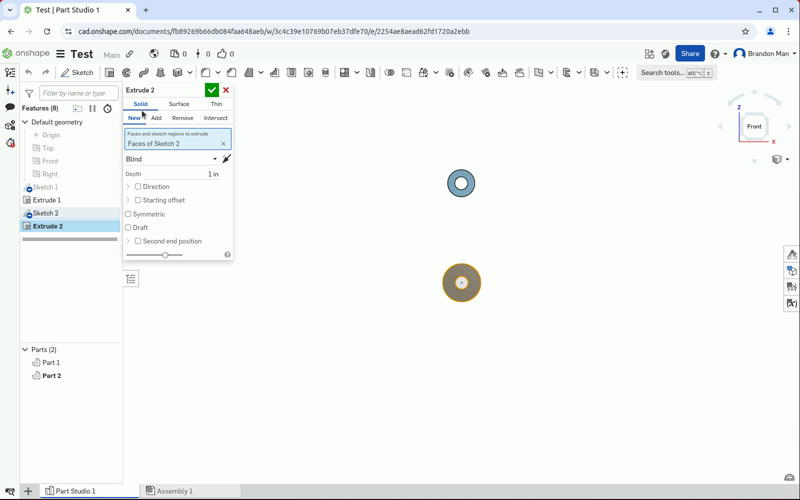
mouse_move(137, 120)
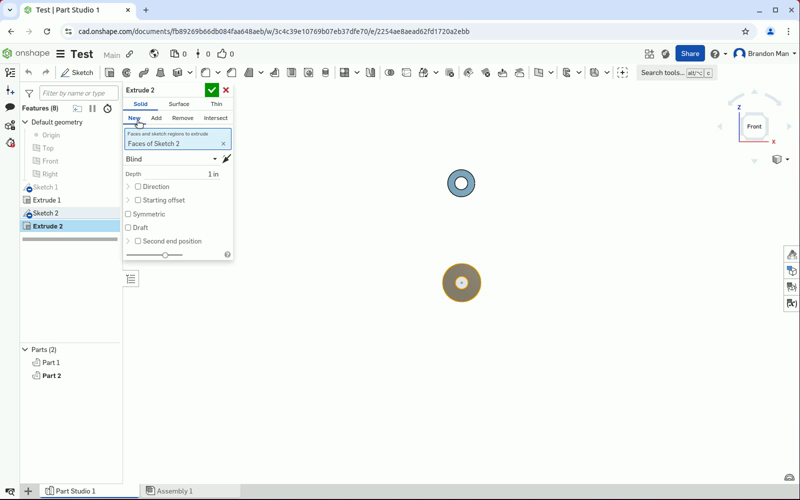
click(137, 120)
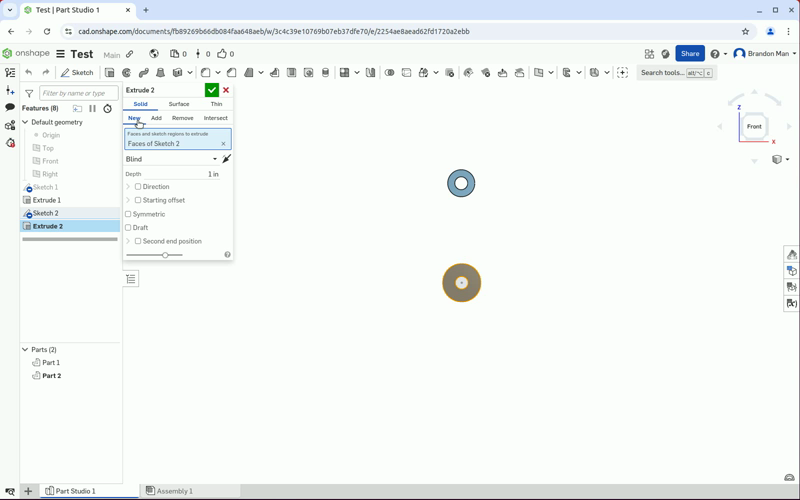
key(tab, 4)
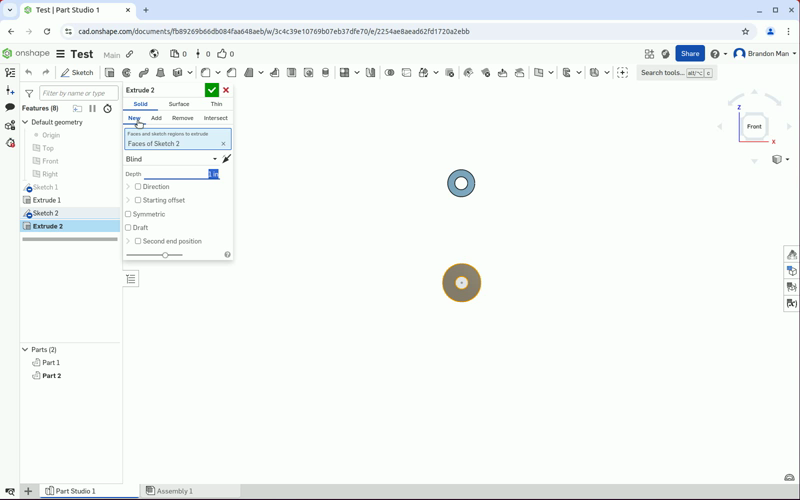
text(10.351)
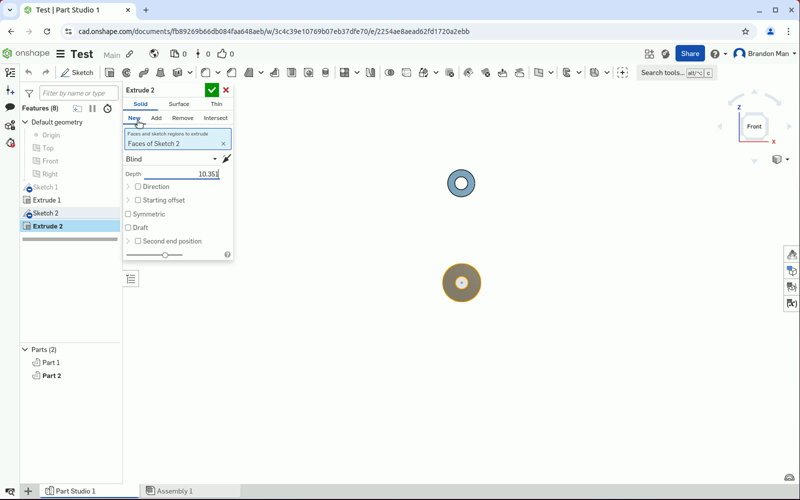
key(enter)
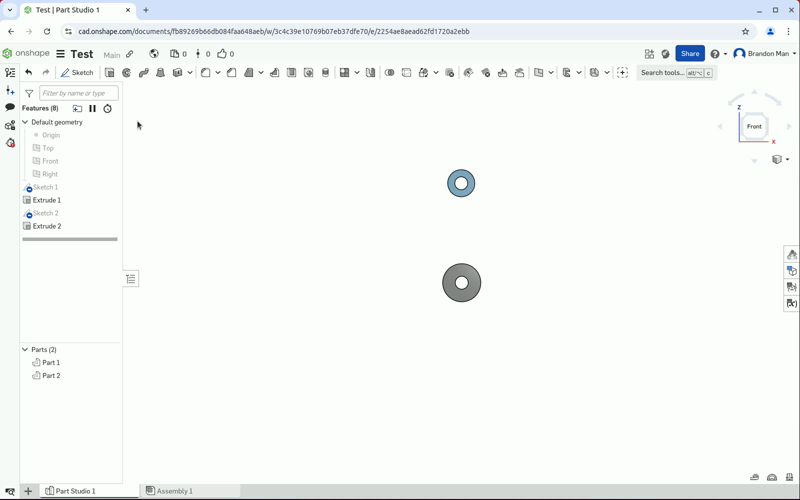
key(shift+h)
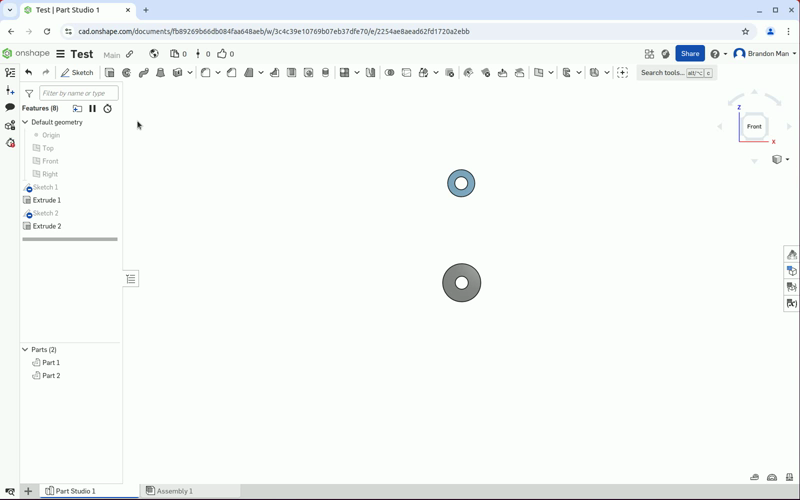
key(shift+h)
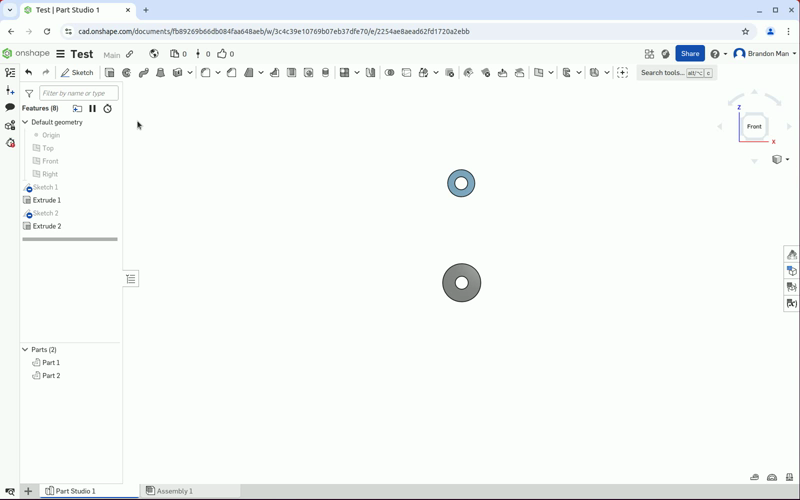
mouse_move(73, 189)
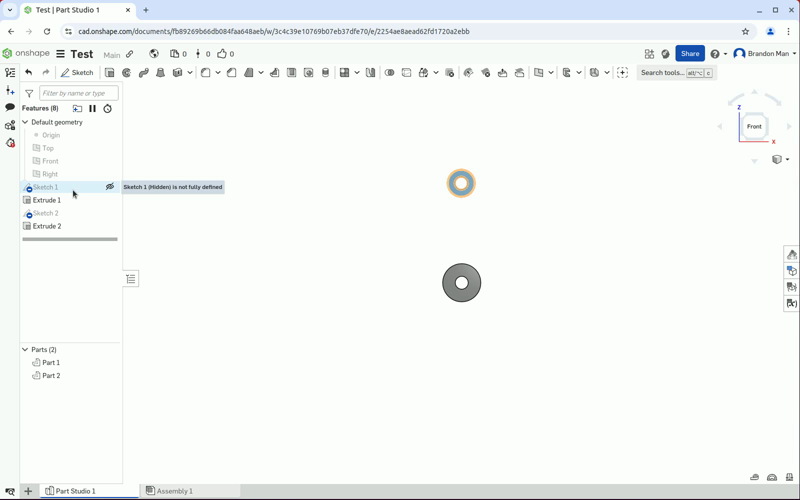
click(73, 189)
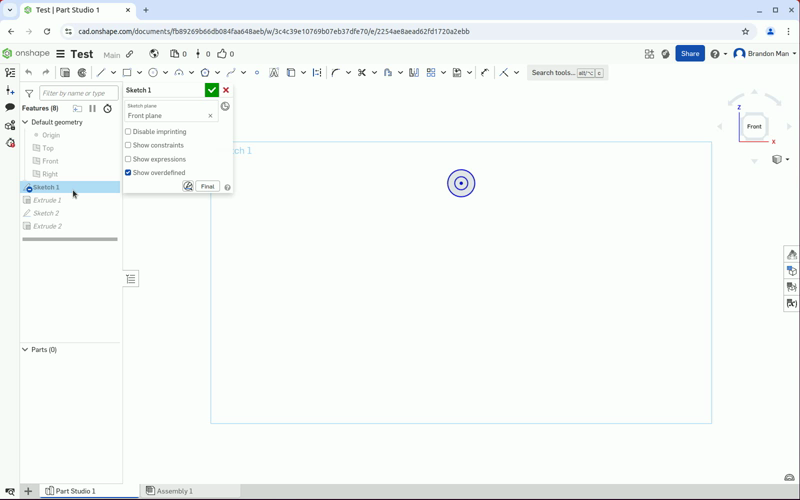
mouse_move(229, 92)
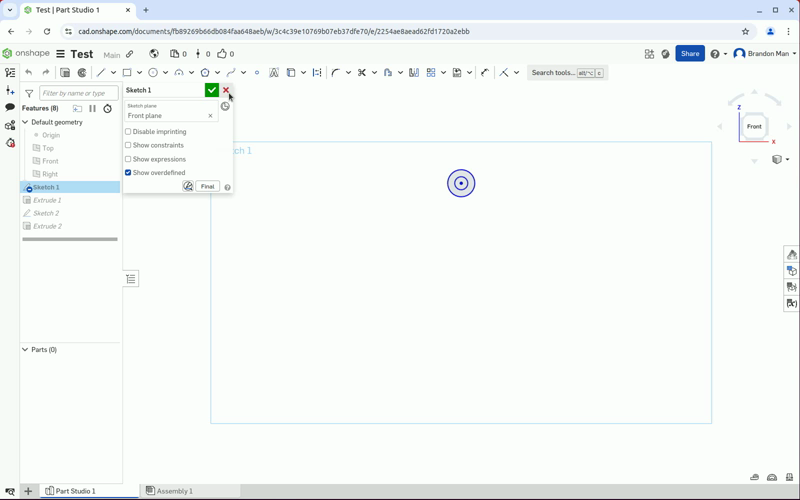
click(229, 92)
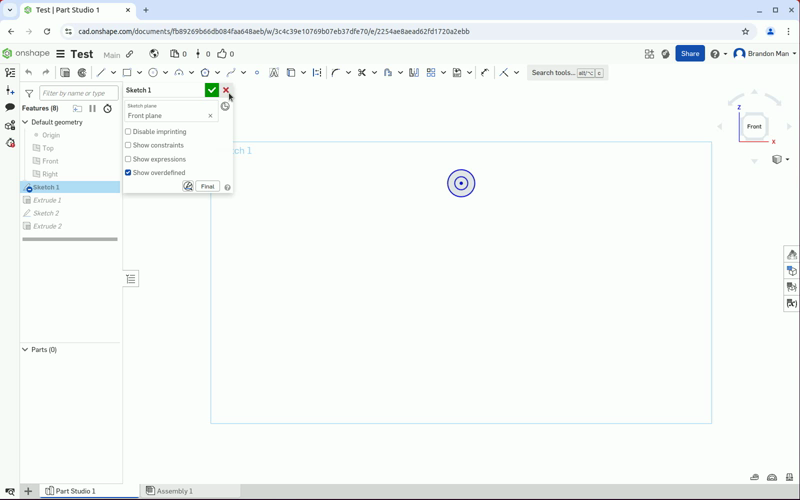
key(shift+s)
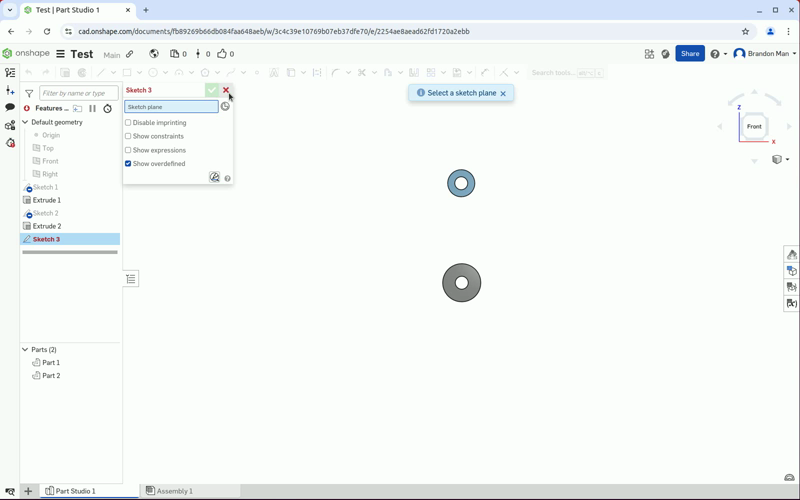
mouse_move(73, 163)
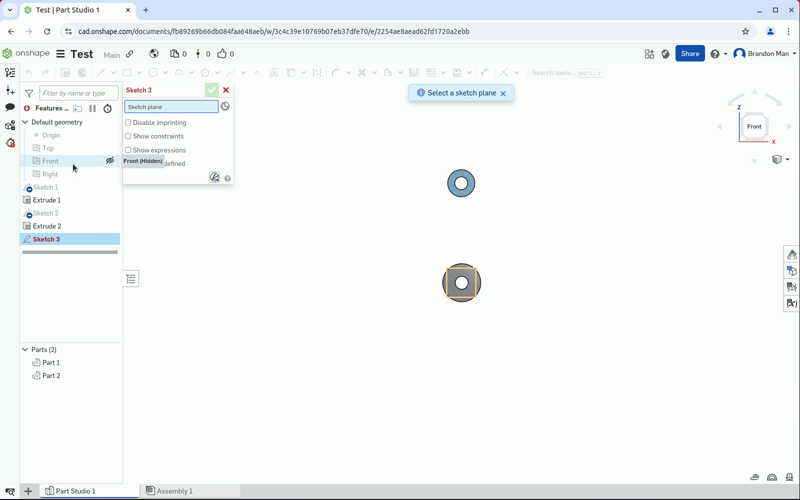
click(73, 163)
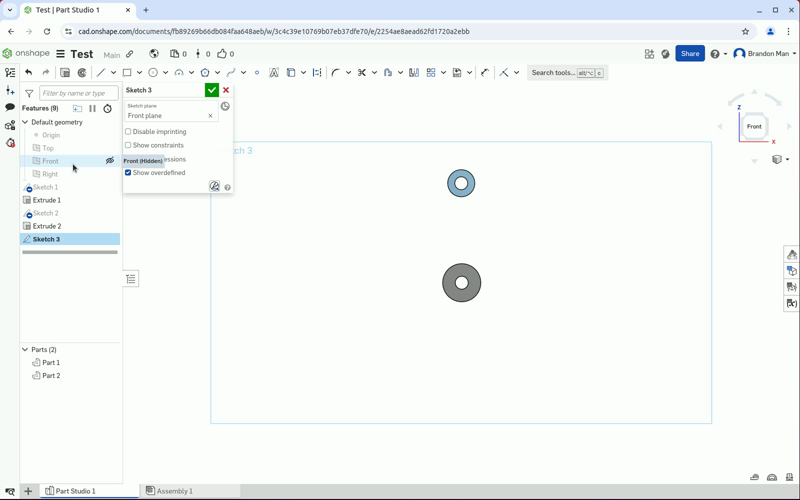
mouse_move(73, 352)
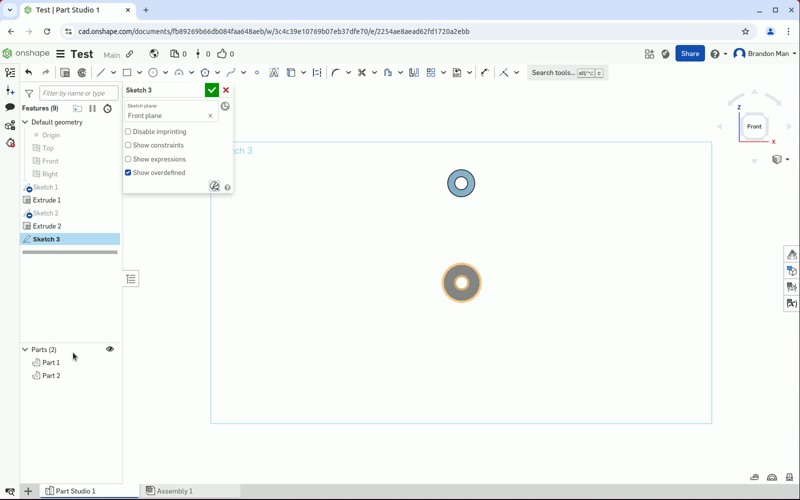
key(y)
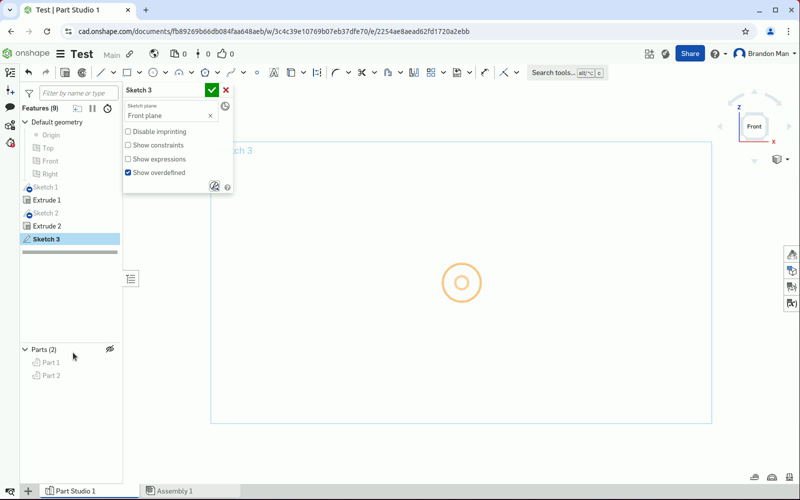
key(c)
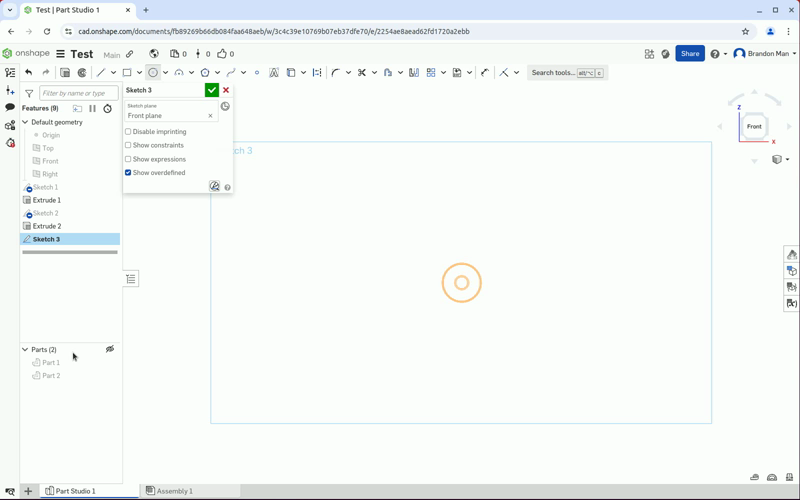
key_down(shift)
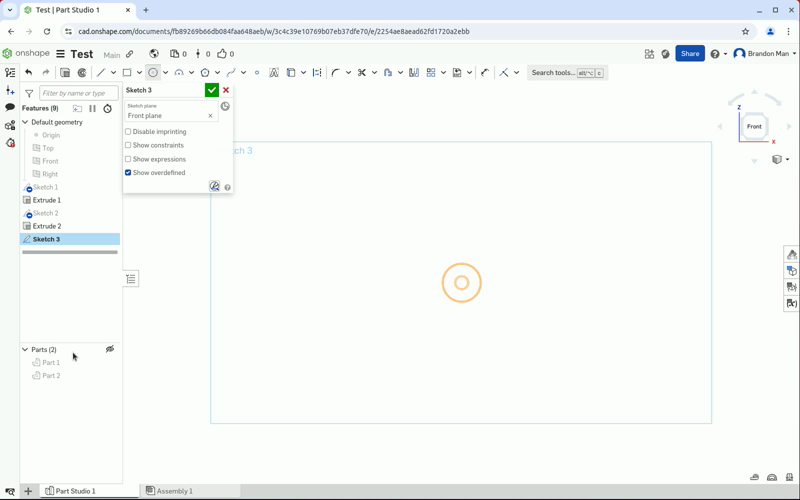
mouse_move(548, 282)
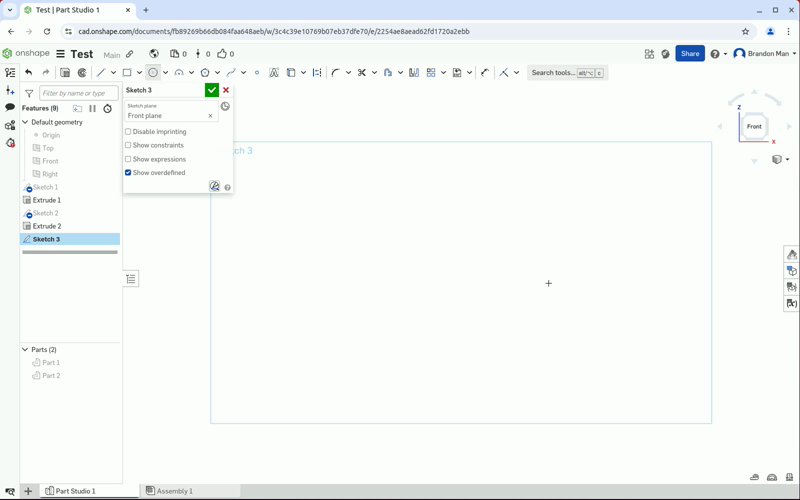
click(548, 282)
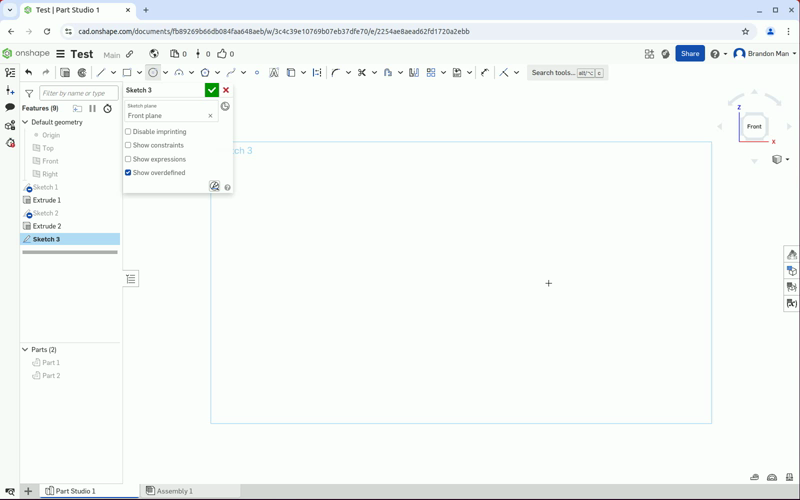
key_up(shift)
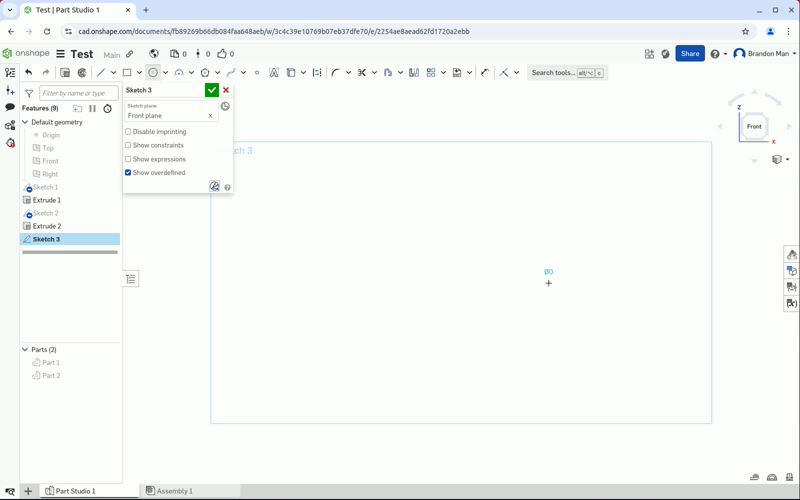
mouse_move(569, 282)
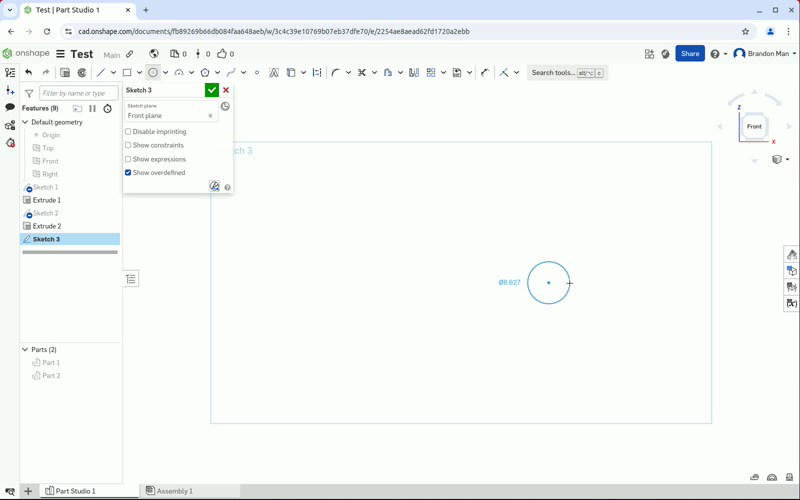
click(569, 282)
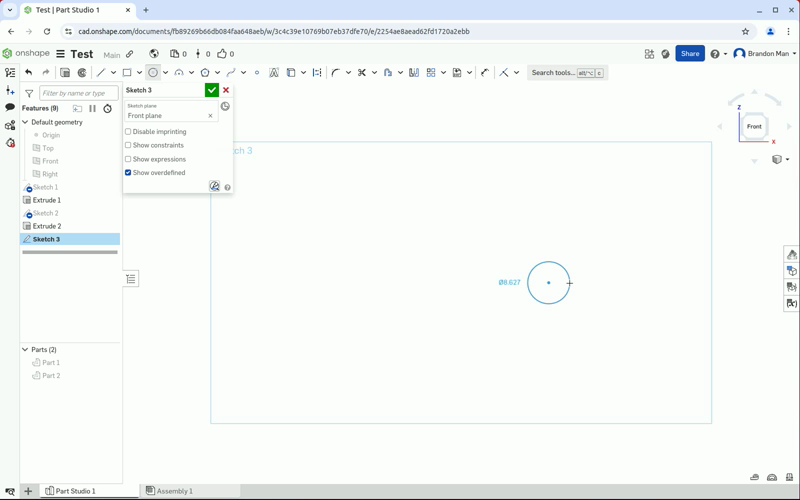
key(esc)
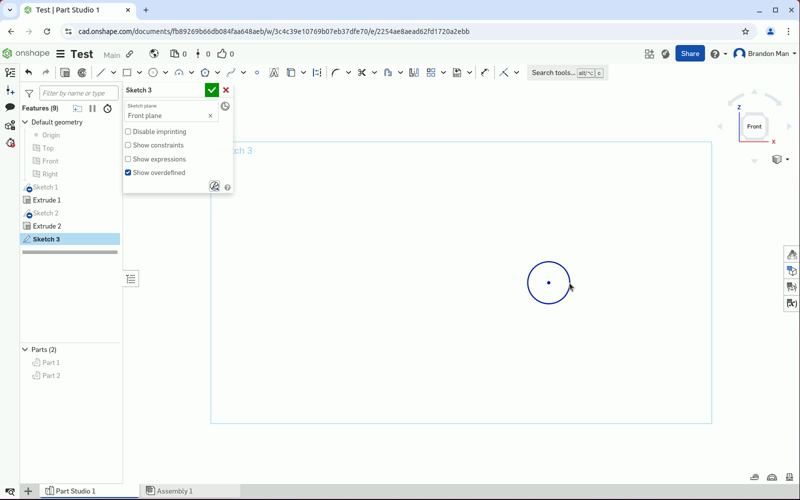
key(c)
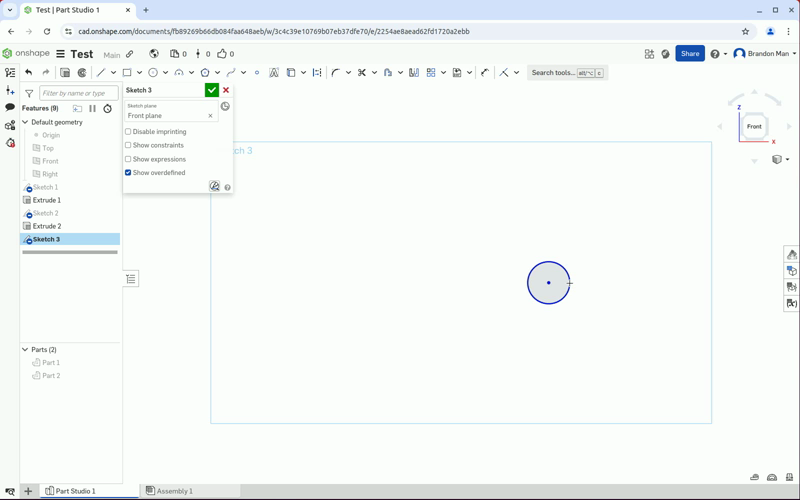
key_down(shift)
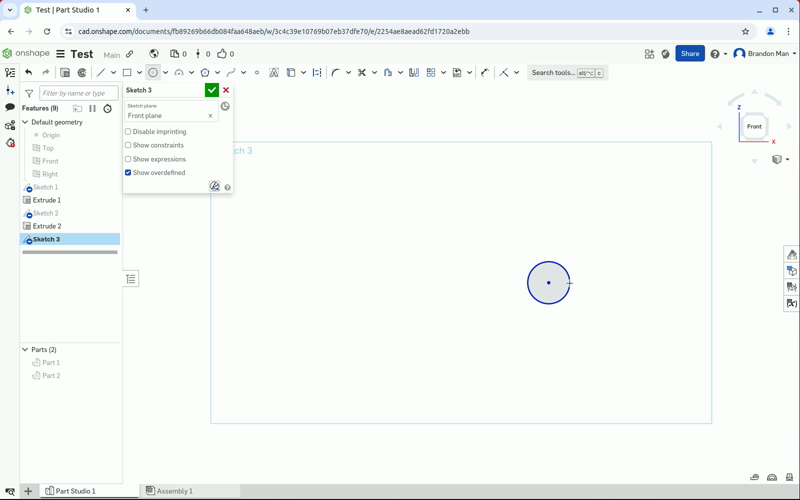
mouse_move(548, 282)
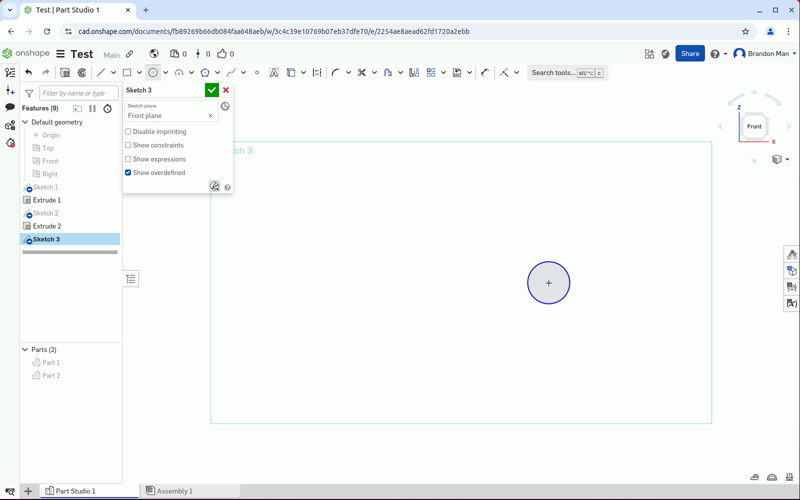
click(548, 282)
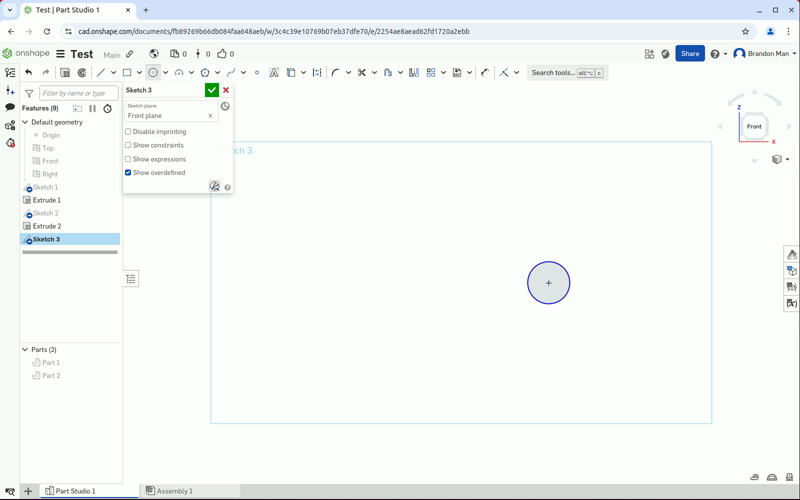
key_up(shift)
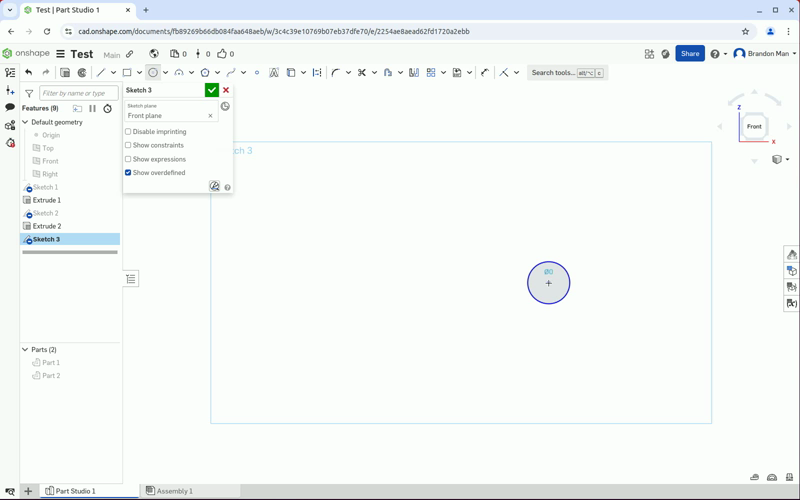
mouse_move(555, 282)
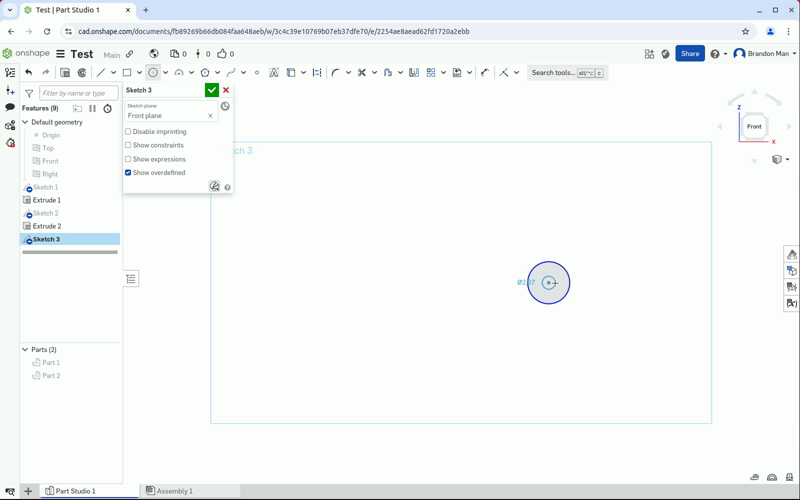
click(555, 282)
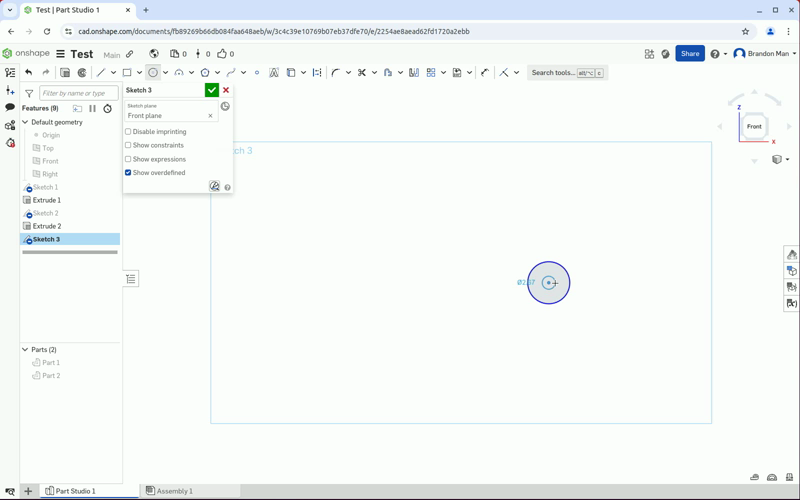
key(esc)
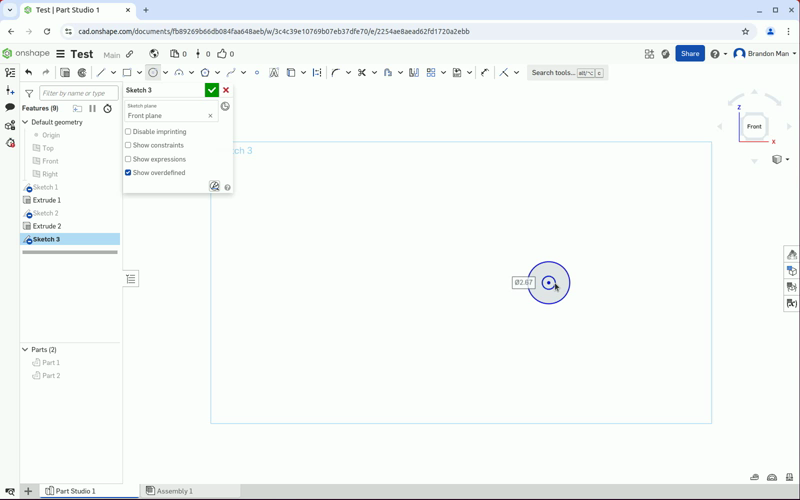
mouse_move(541, 287)
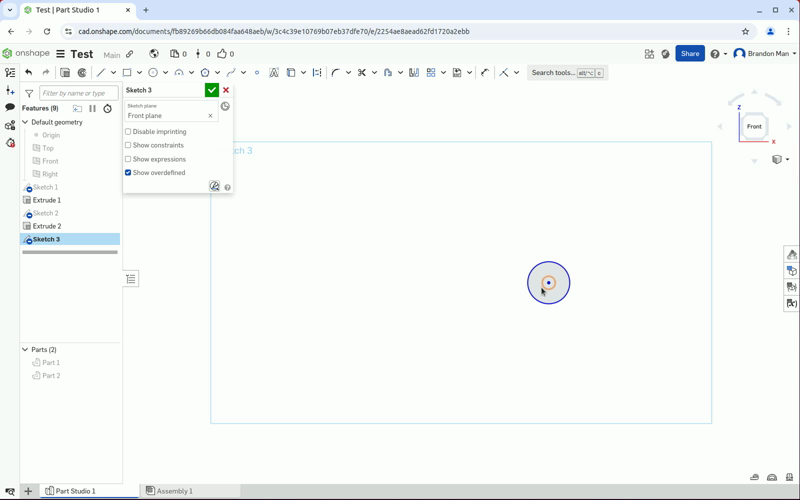
scroll(6)
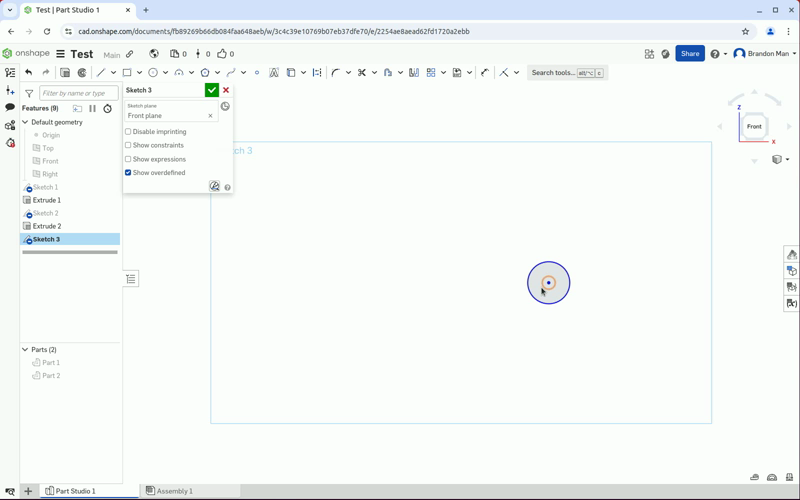
scroll(6)
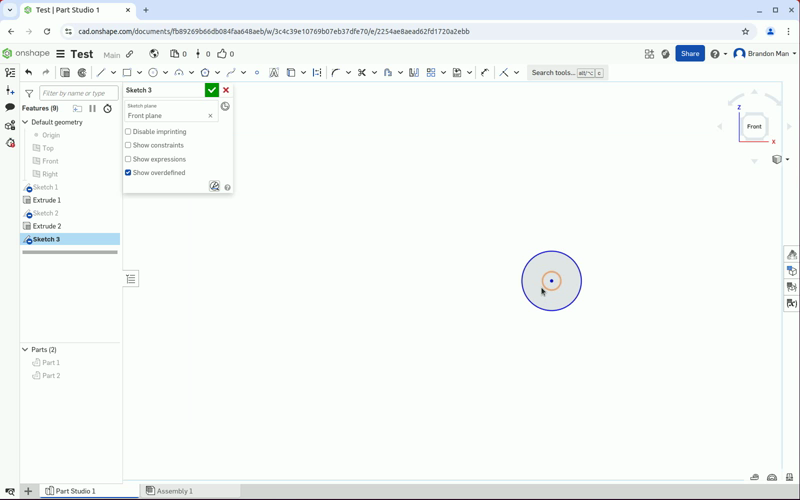
scroll(6)
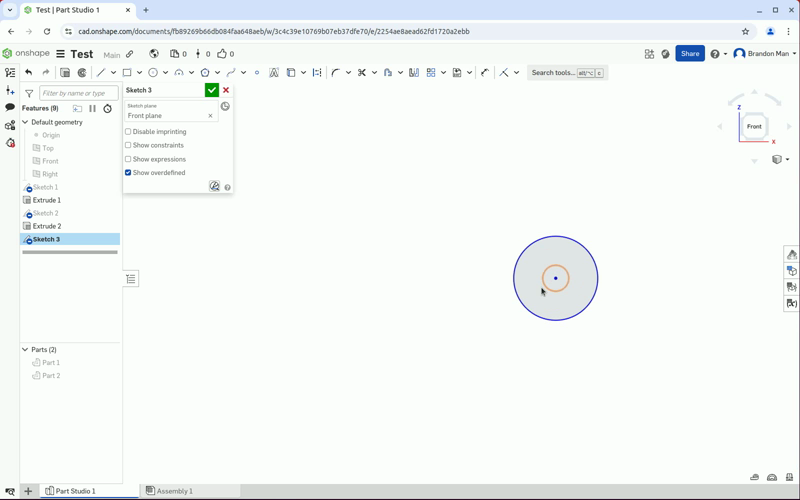
scroll(6)
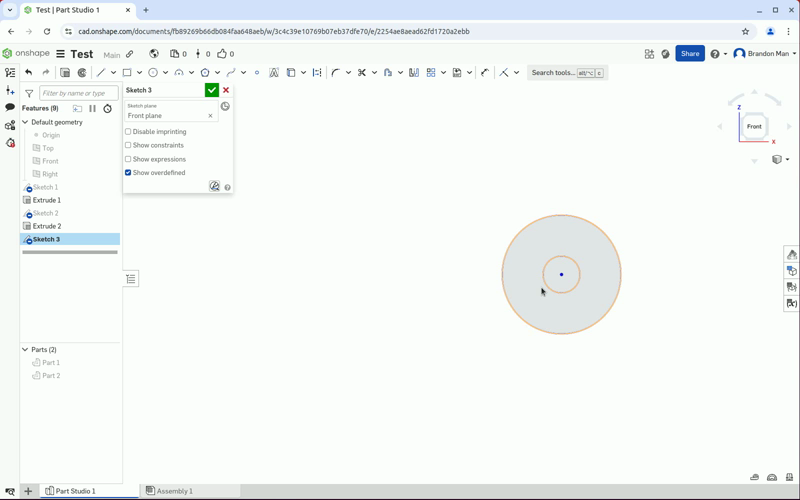
scroll(6)
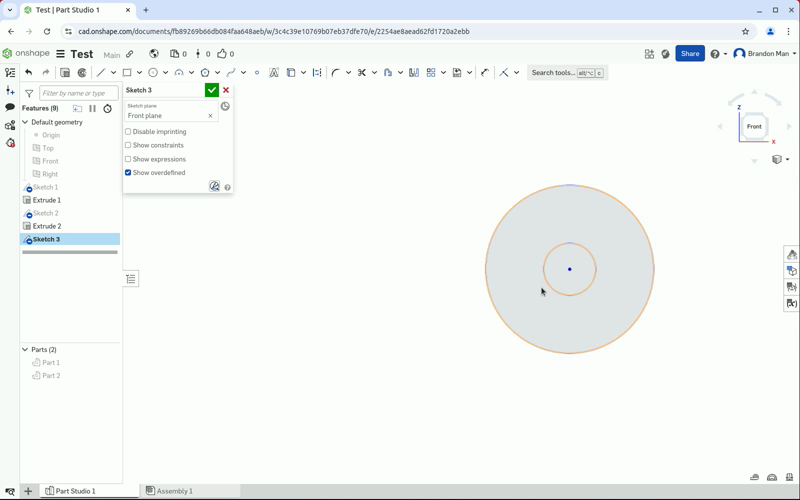
scroll(6)
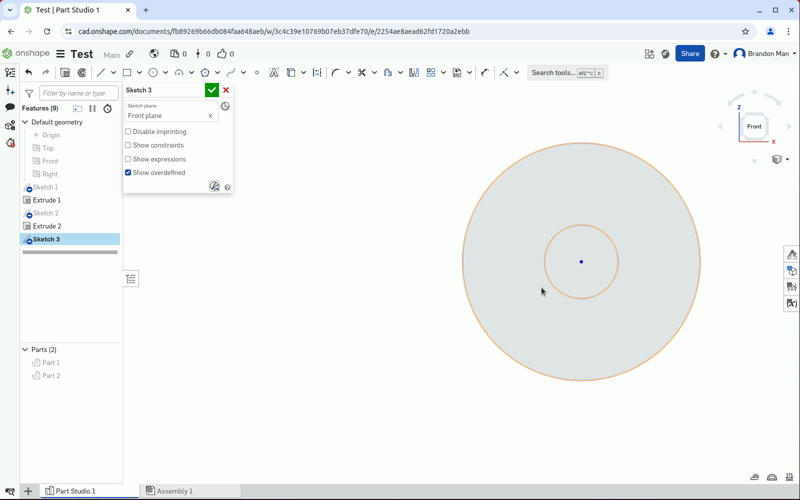
scroll(6)
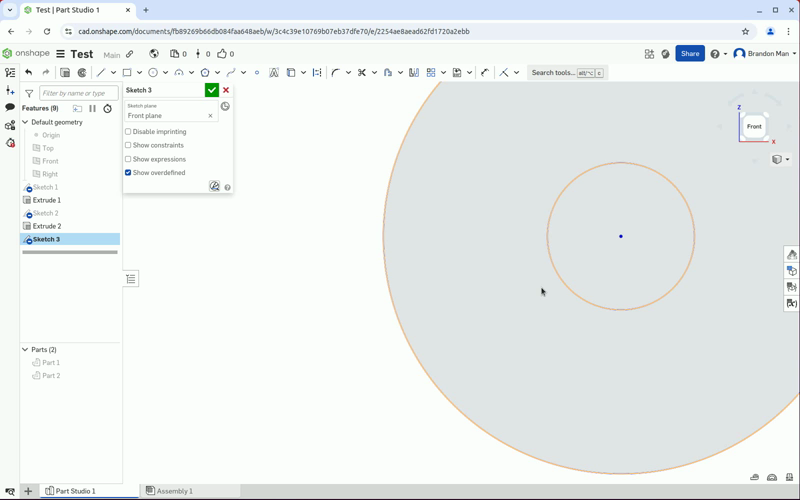
click(541, 287)
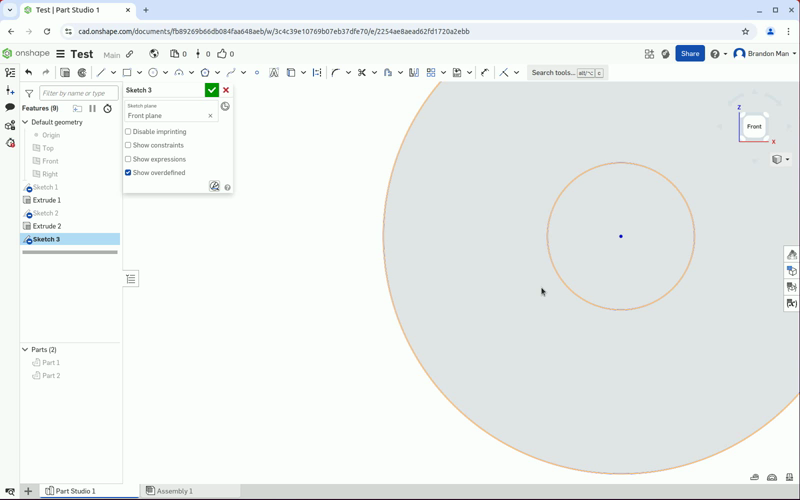
scroll(-6)
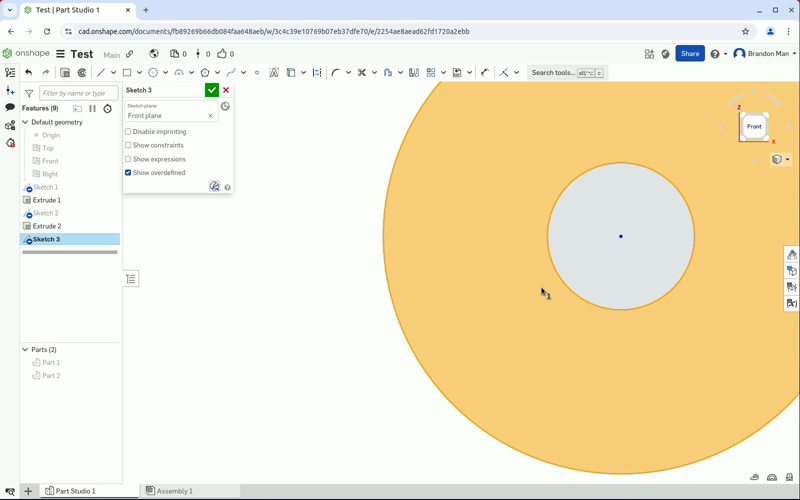
scroll(-6)
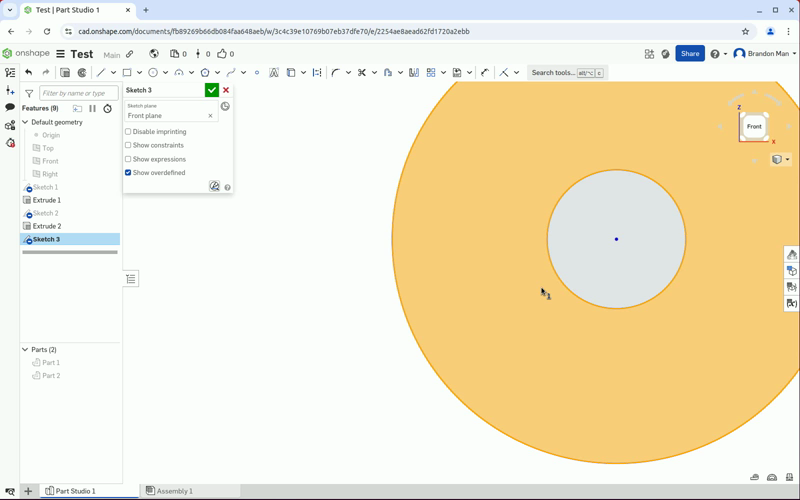
scroll(-6)
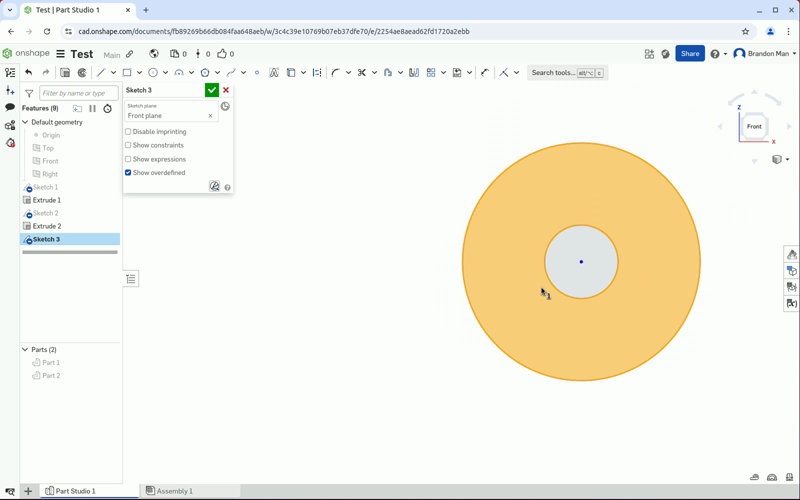
scroll(-6)
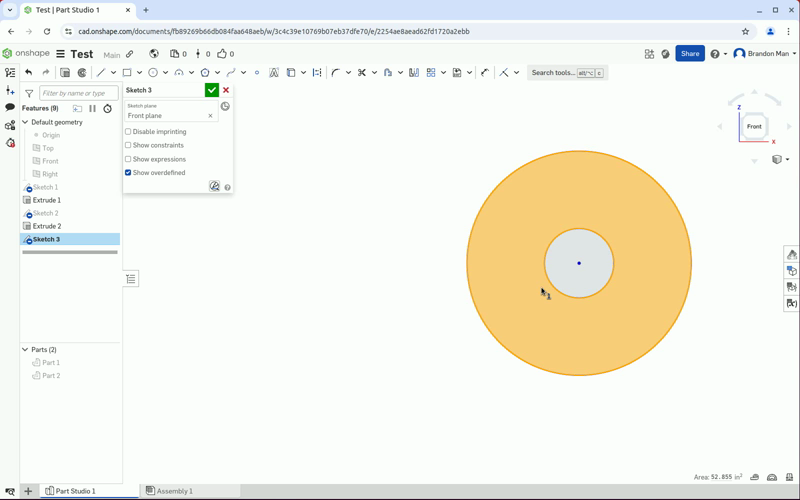
scroll(-6)
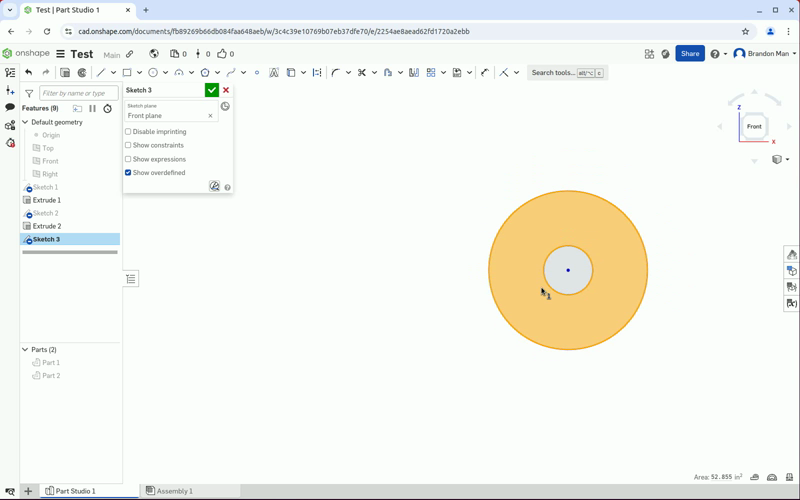
scroll(-6)
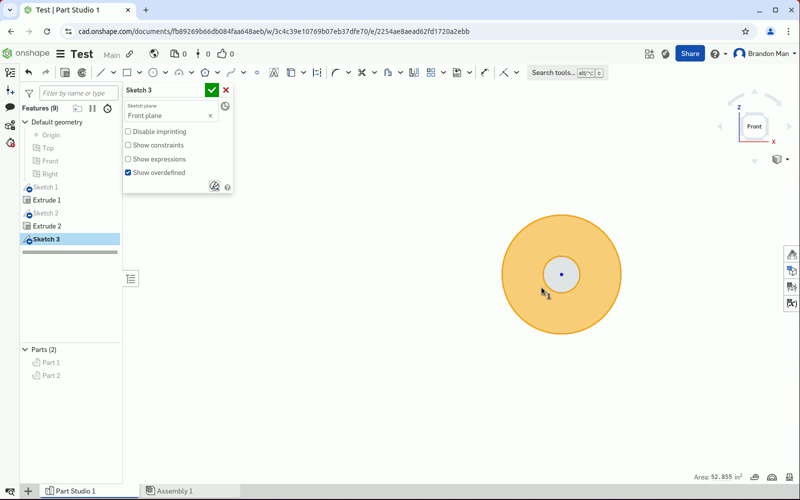
scroll(-6)
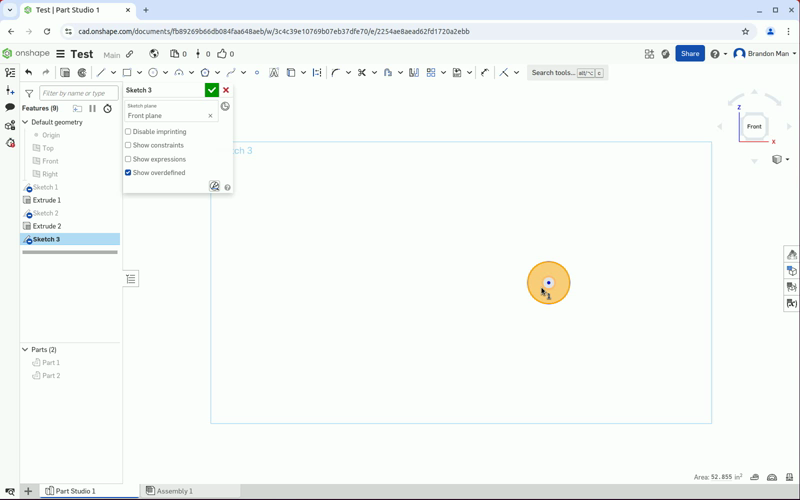
mouse_move(73, 352)
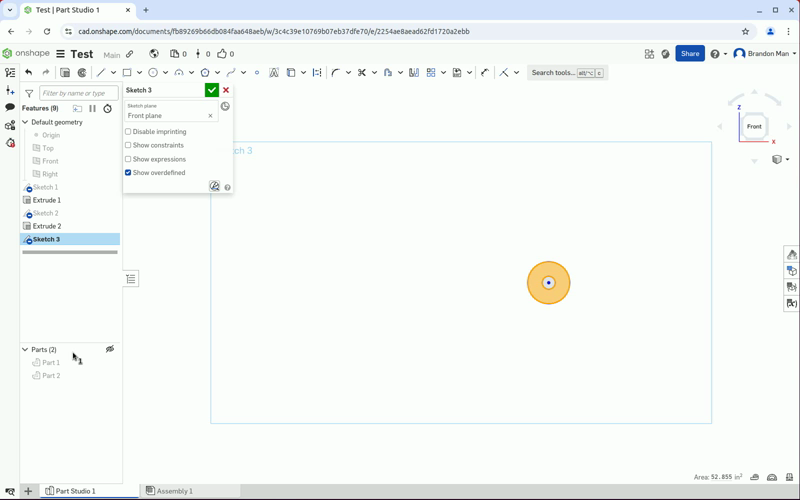
key(shift+y)
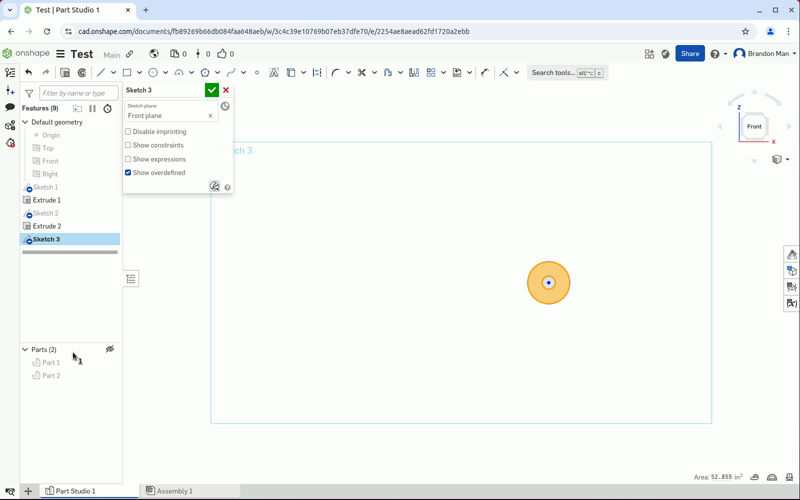
key(shift+e)
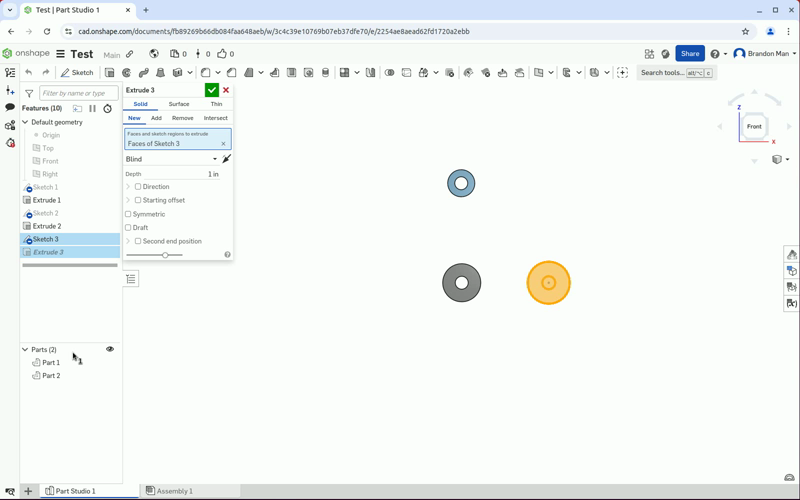
mouse_move(143, 106)
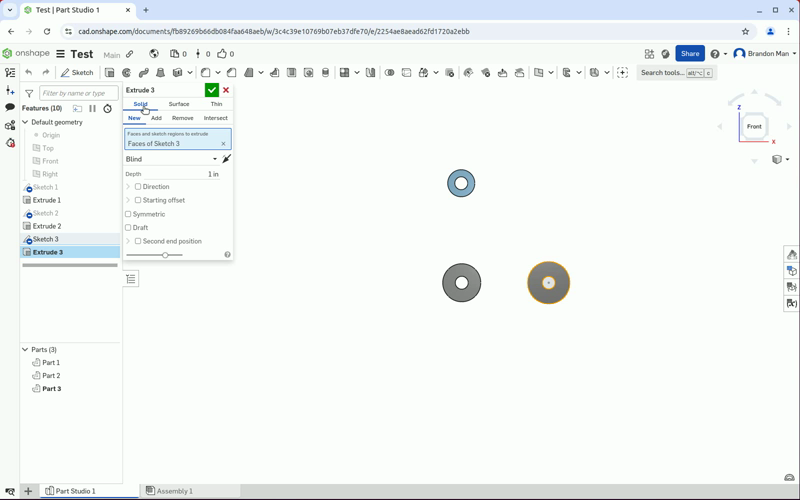
click(143, 106)
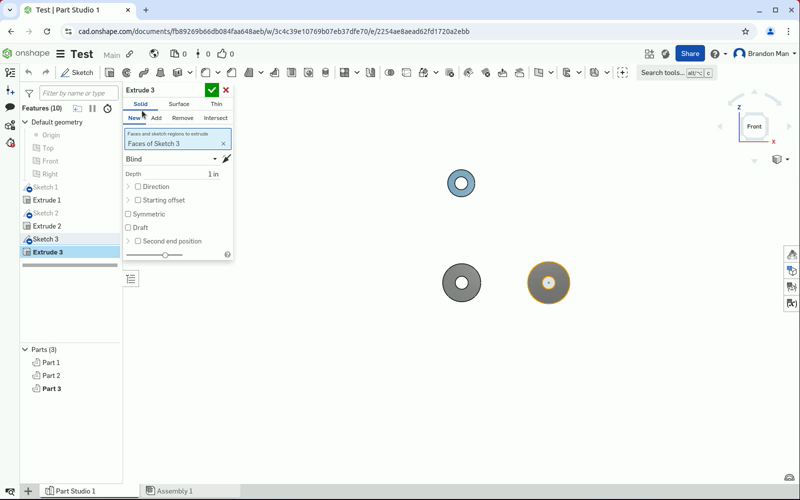
mouse_move(137, 120)
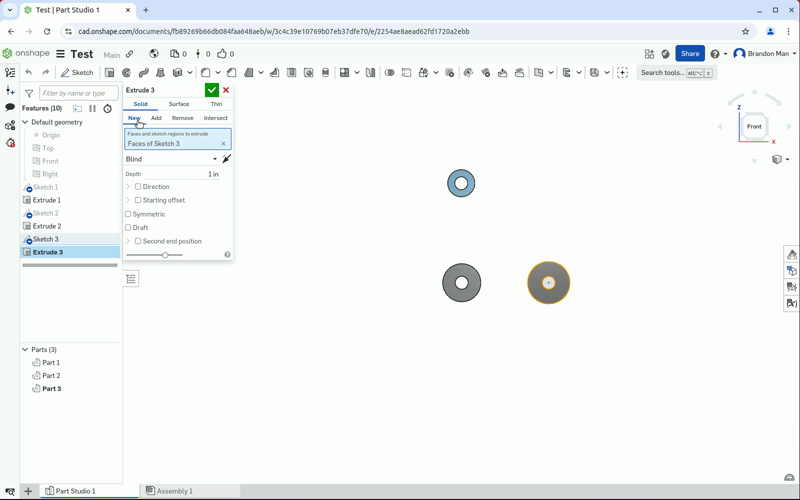
click(137, 120)
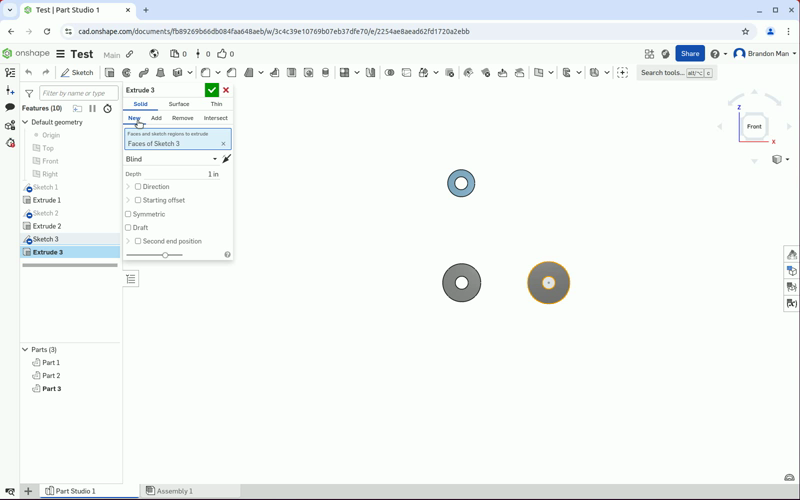
key(tab, 4)
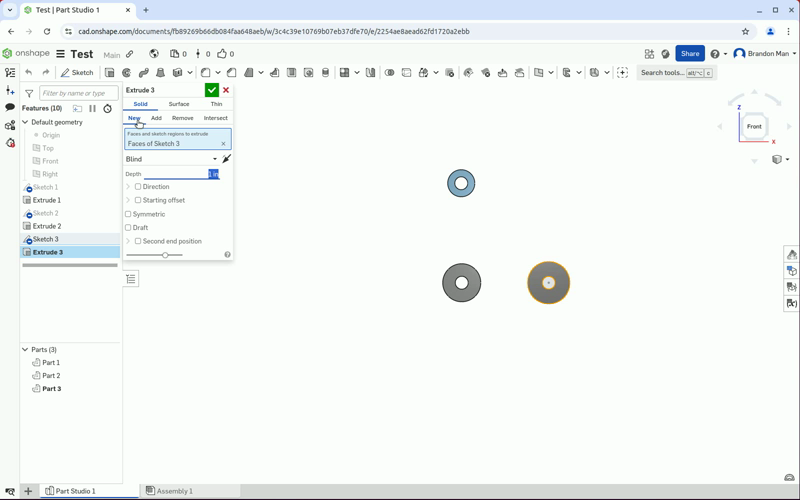
text(10.351)
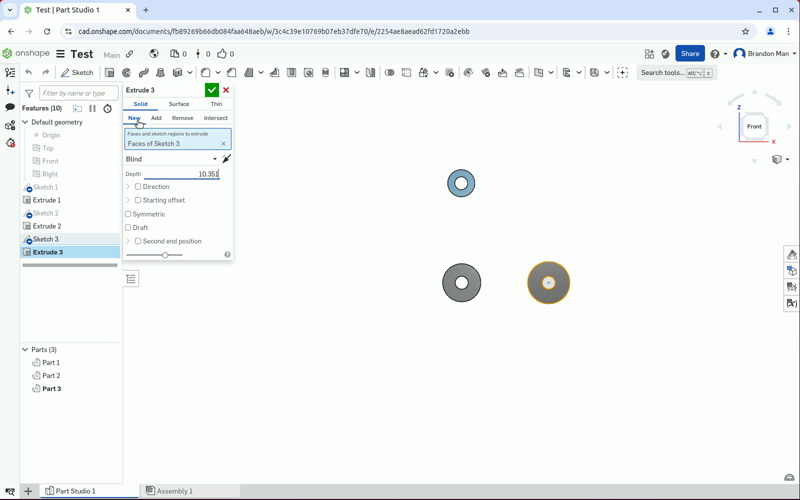
key(enter)
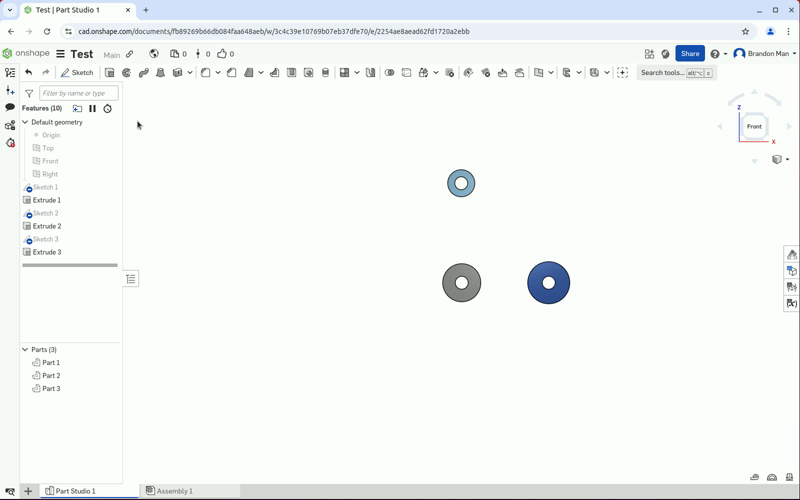
key(shift+h)
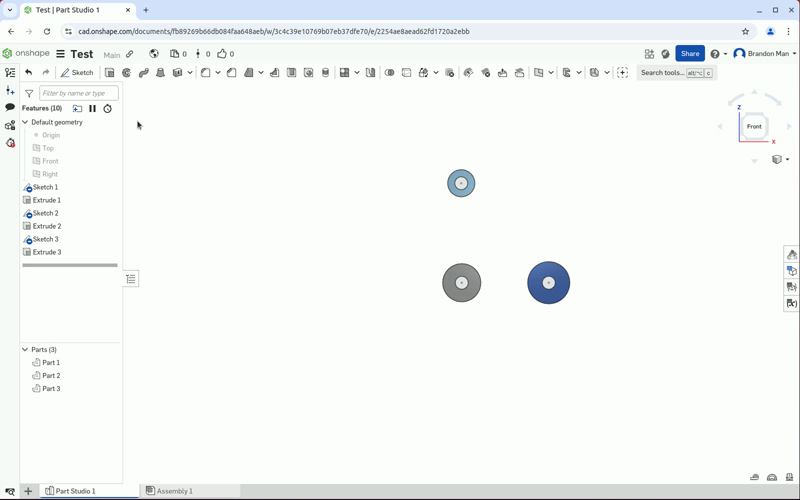
key(shift+h)
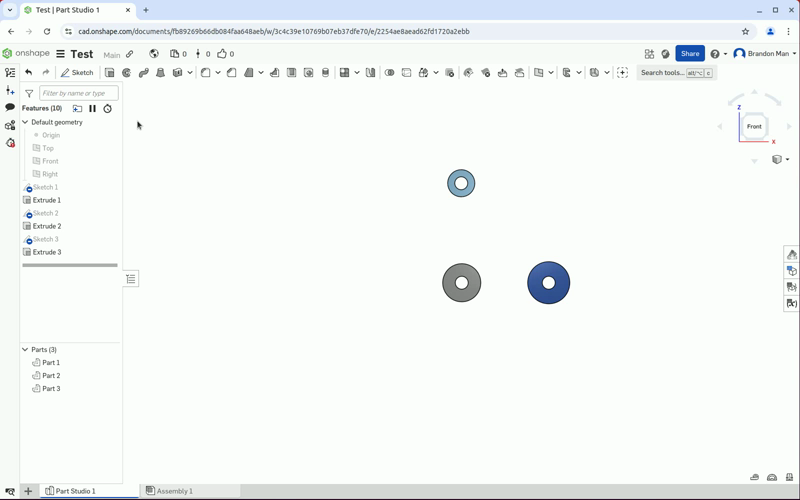
mouse_move(73, 189)
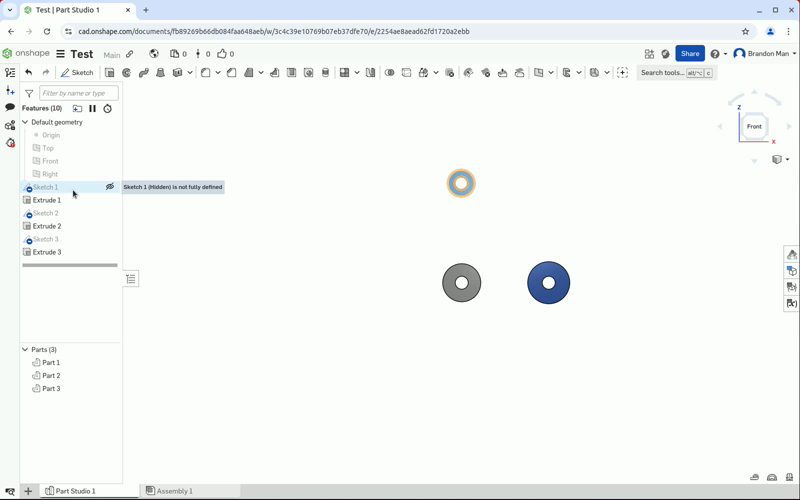
click(73, 189)
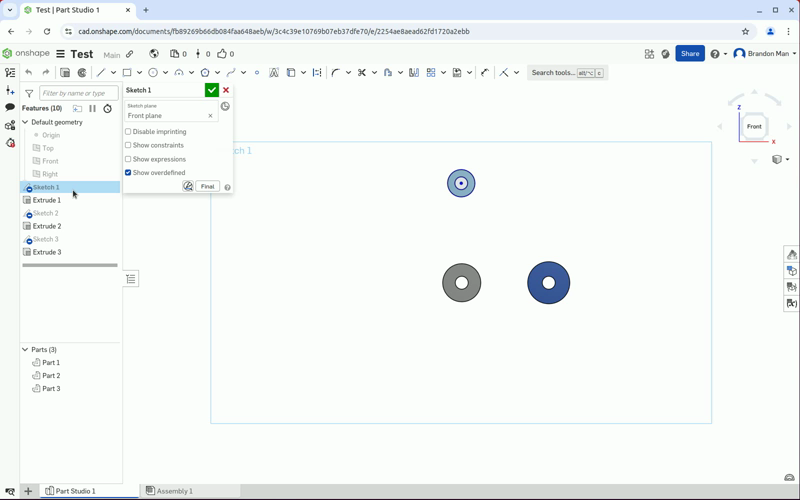
mouse_move(229, 92)
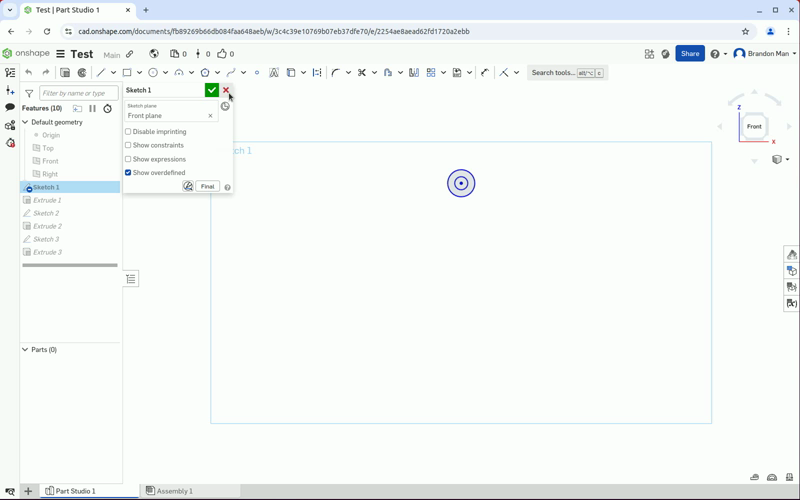
click(229, 92)
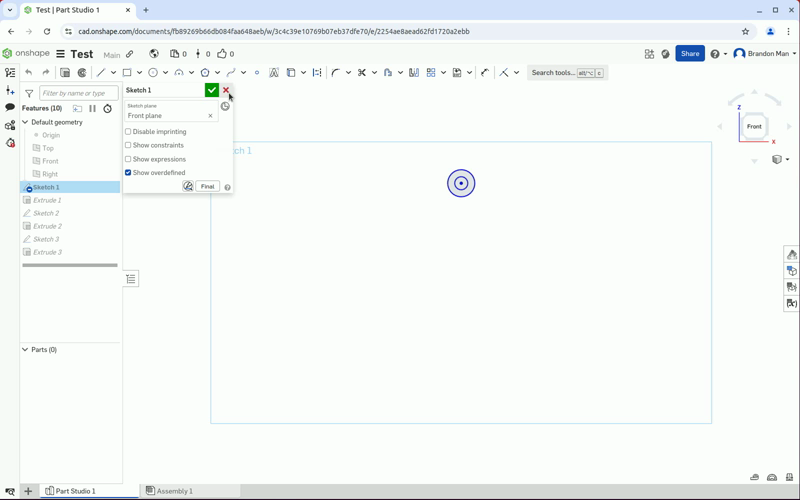
key(shift+s)
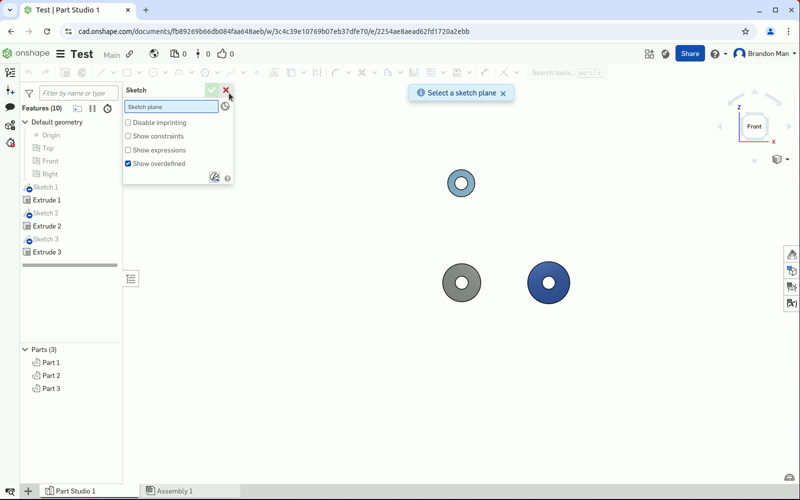
mouse_move(73, 163)
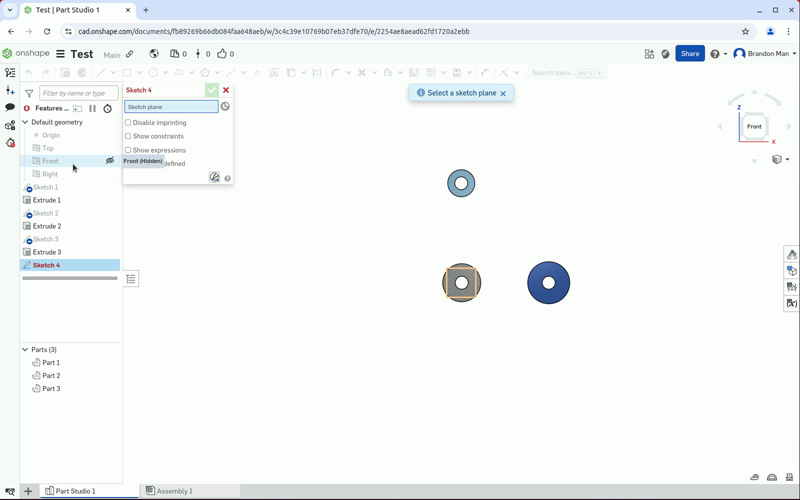
click(73, 163)
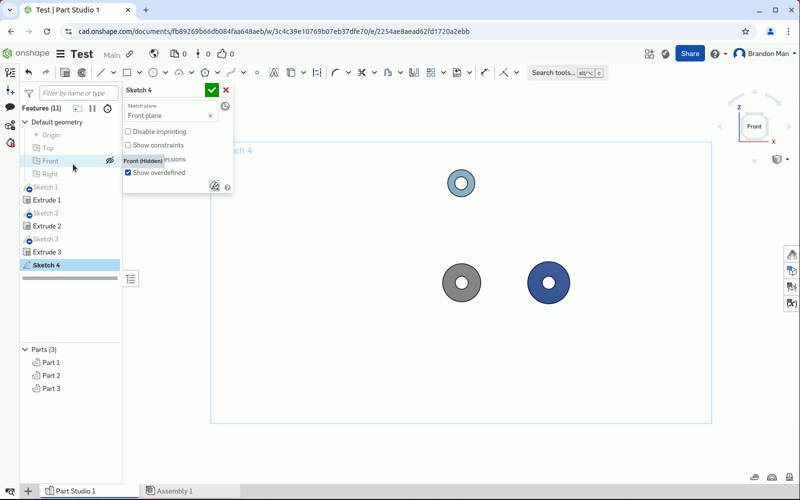
mouse_move(73, 352)
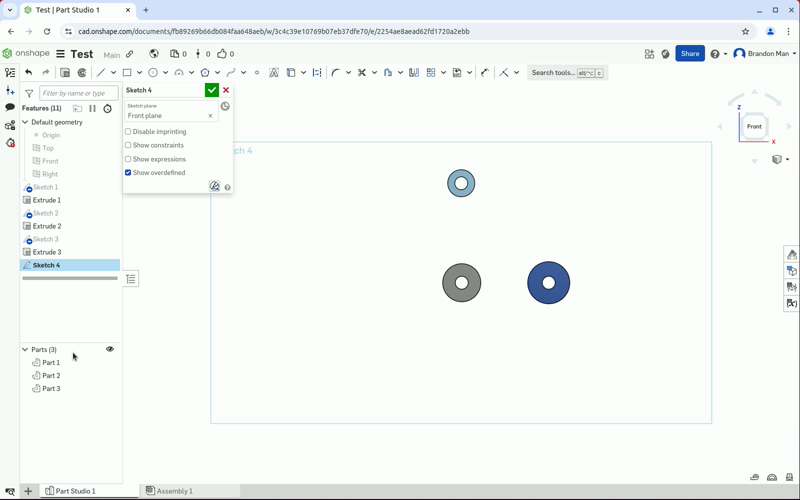
key(y)
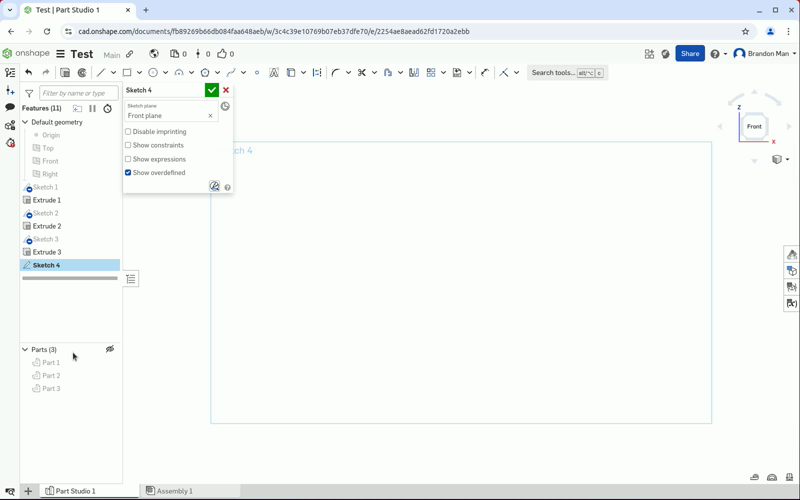
key(a)
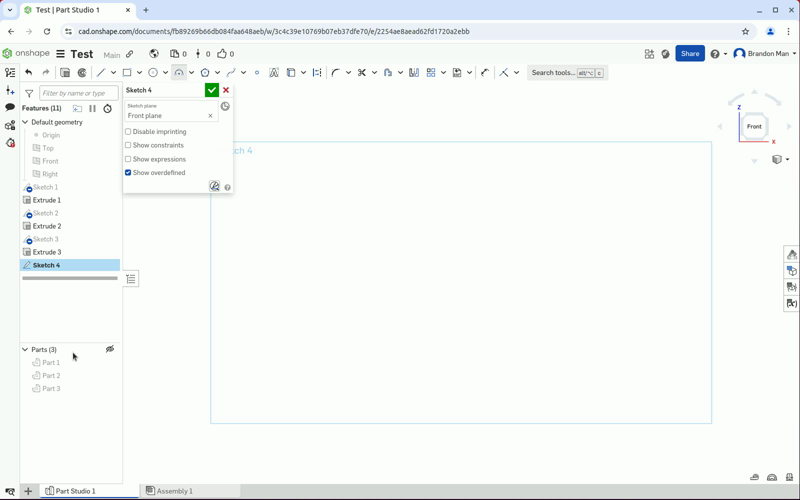
key_down(shift)
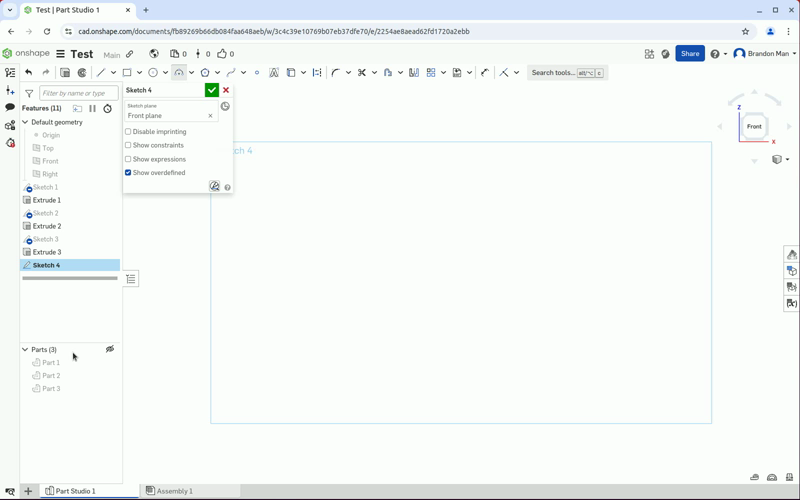
mouse_move(445, 222)
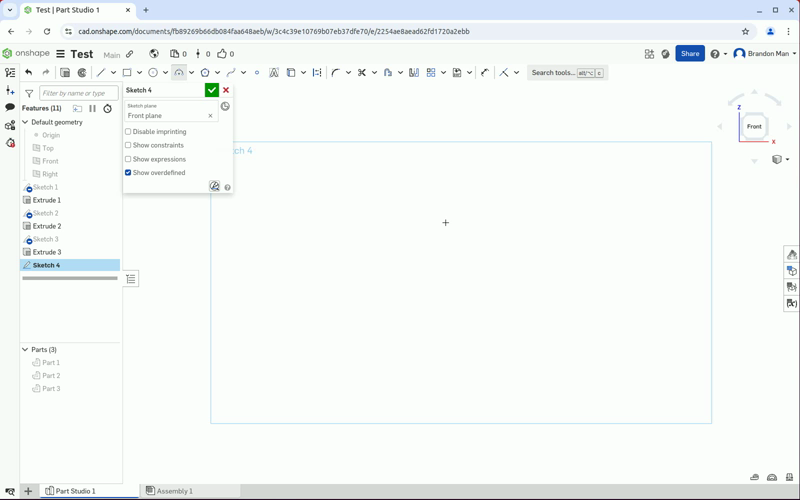
click(445, 222)
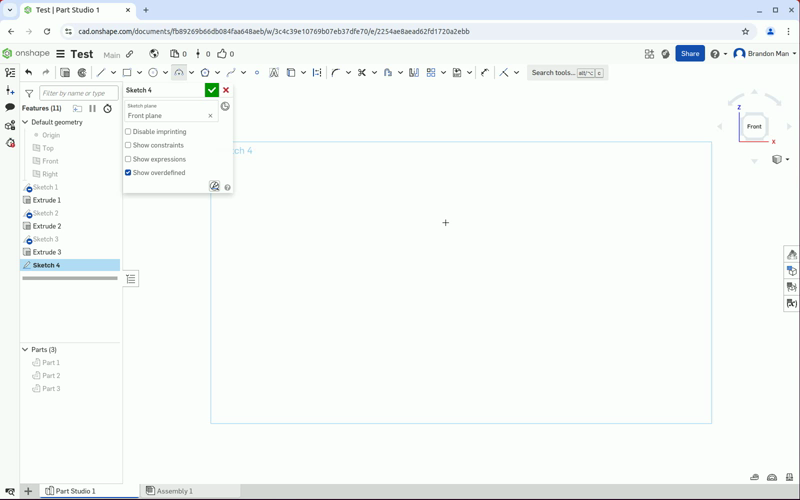
key_up(shift)
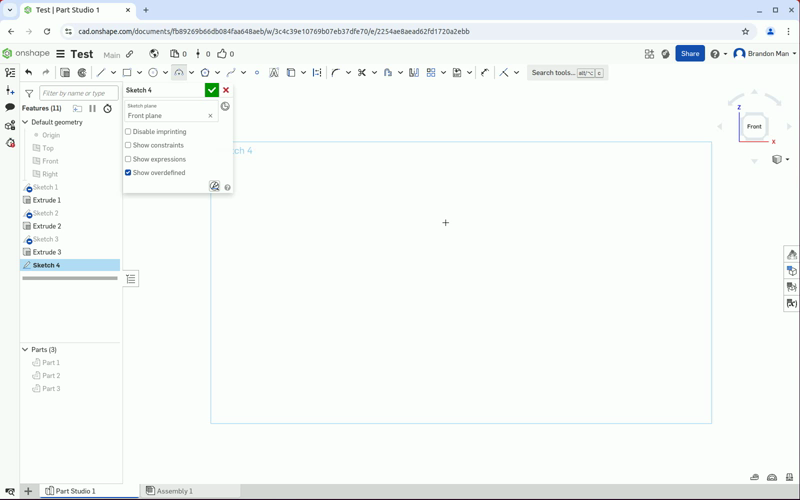
key_down(shift)
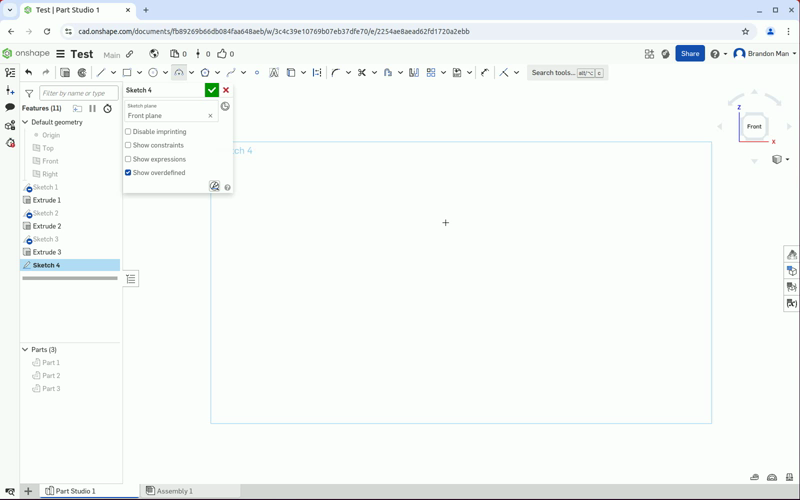
mouse_move(455, 208)
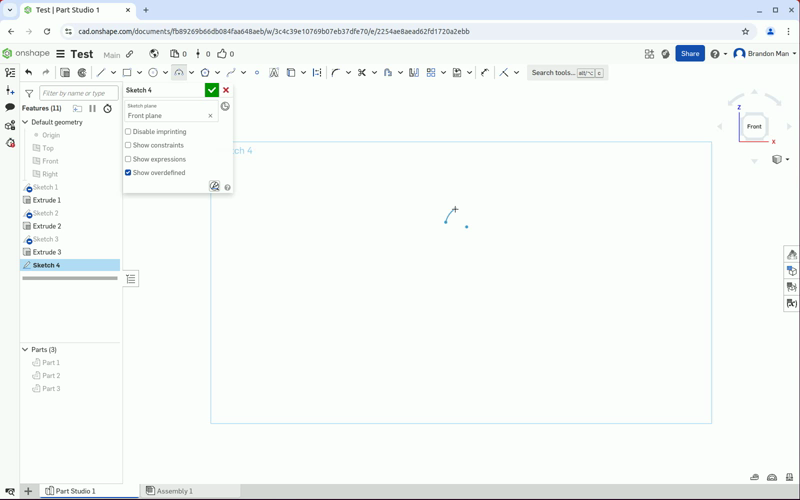
click(455, 208)
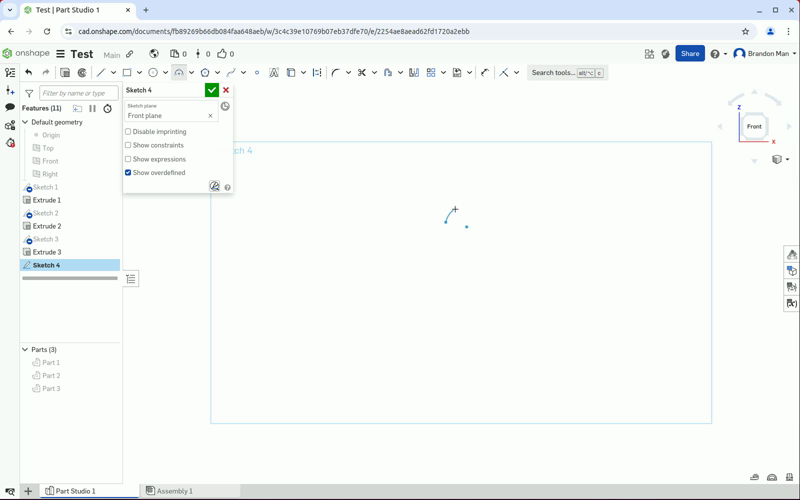
mouse_move(448, 213)
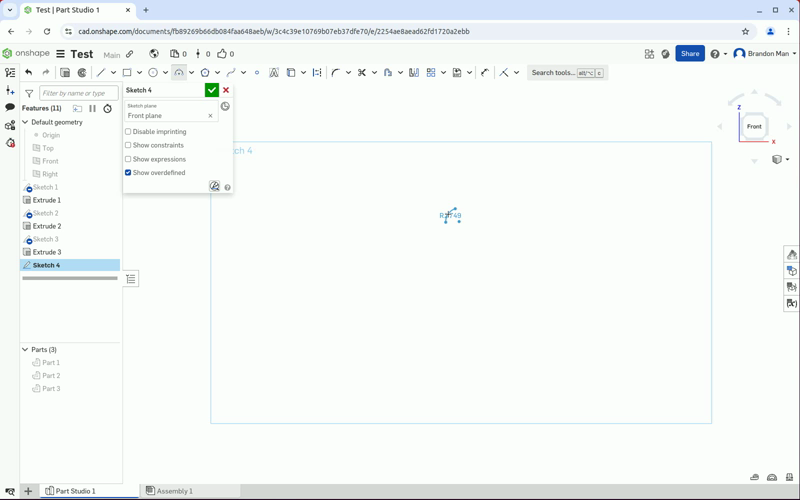
click(448, 213)
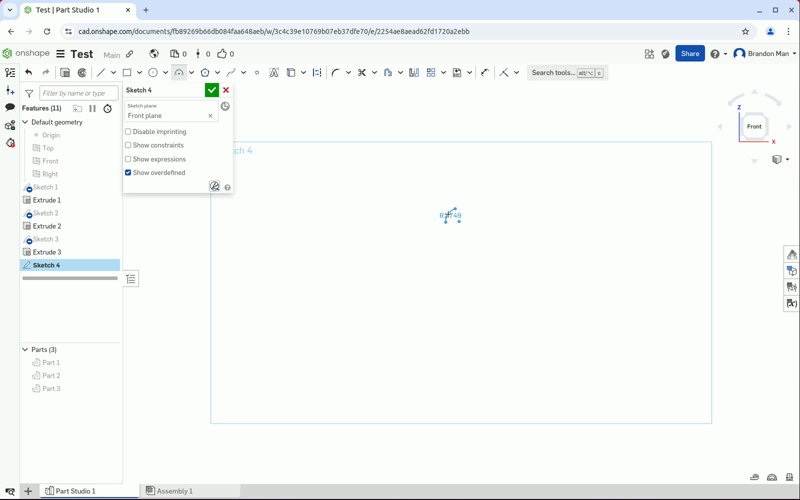
key_up(shift)
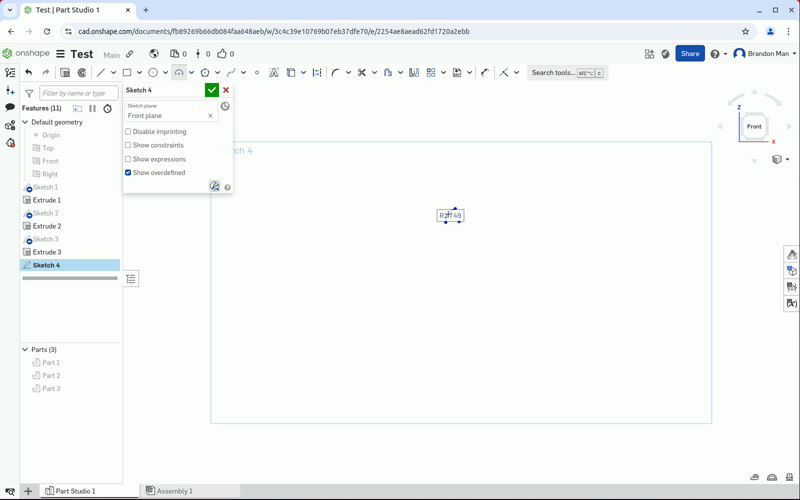
mouse_move(455, 208)
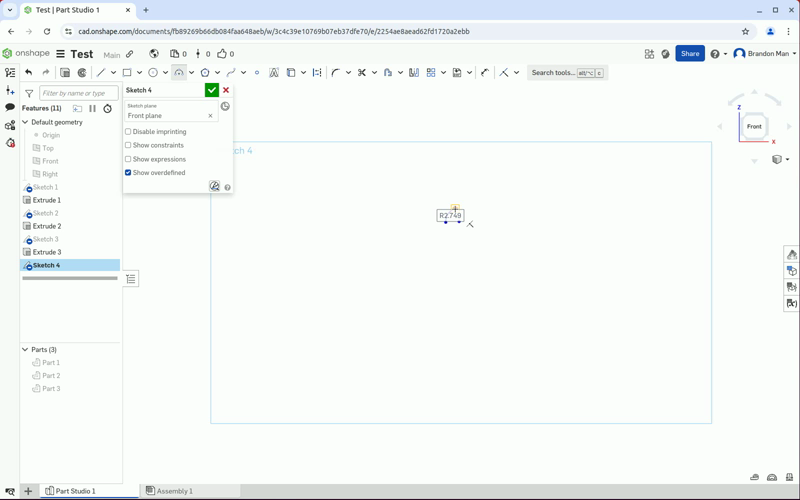
click(455, 208)
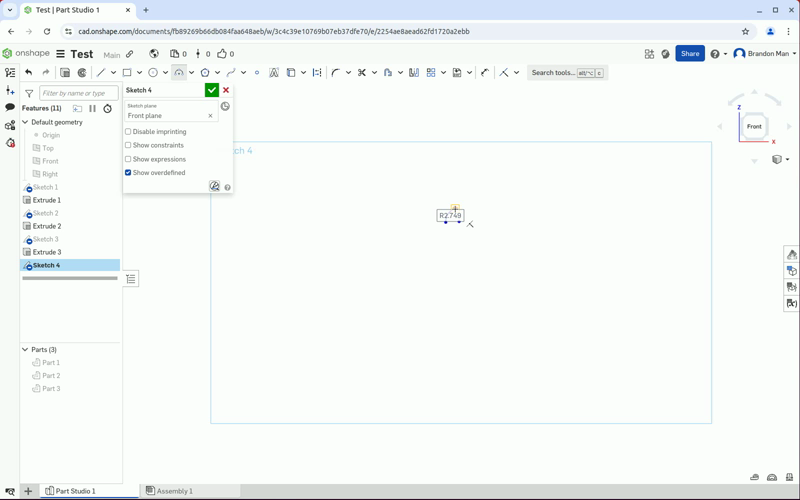
key_down(shift)
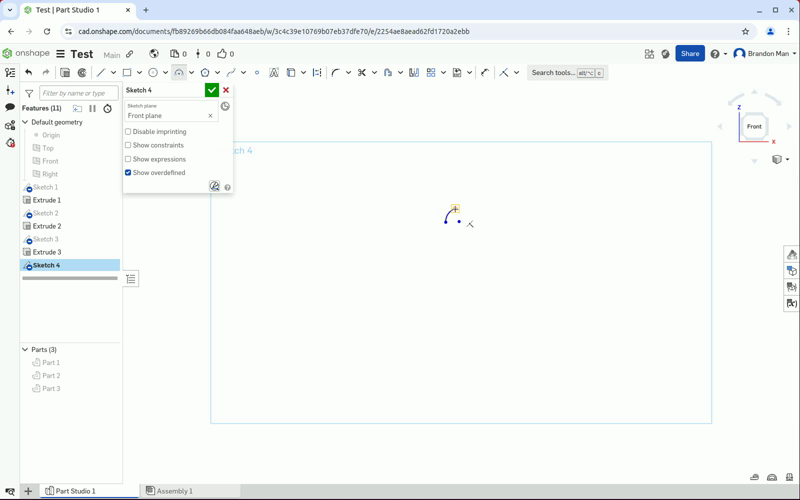
mouse_move(458, 207)
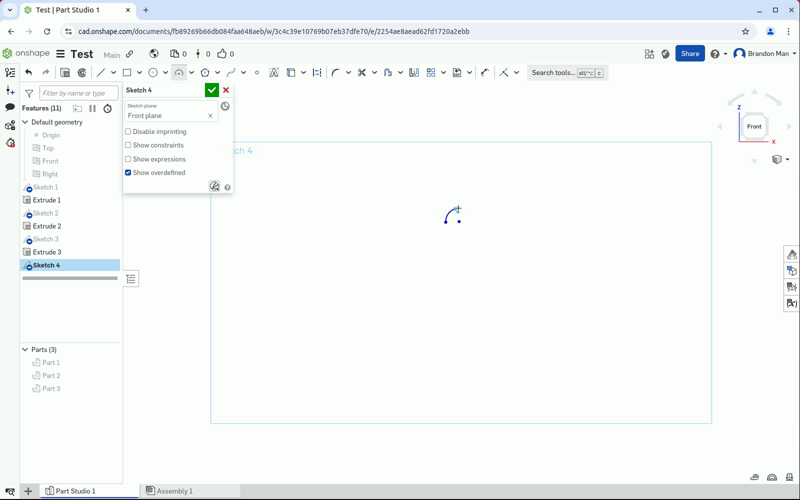
scroll(6)
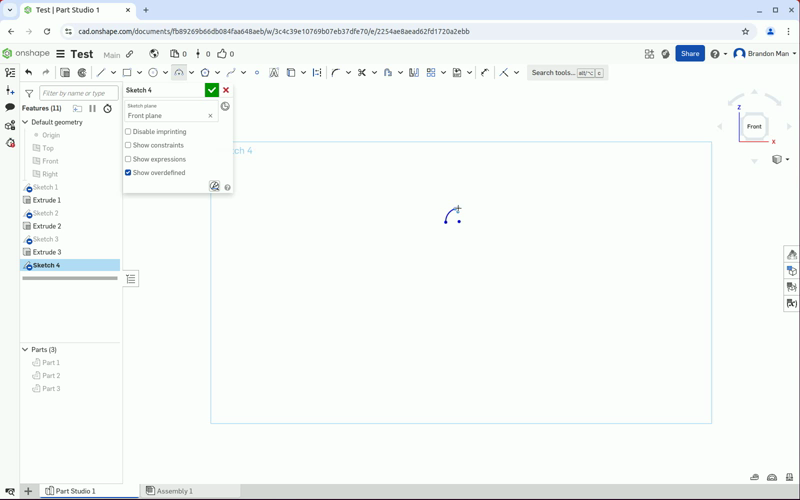
scroll(6)
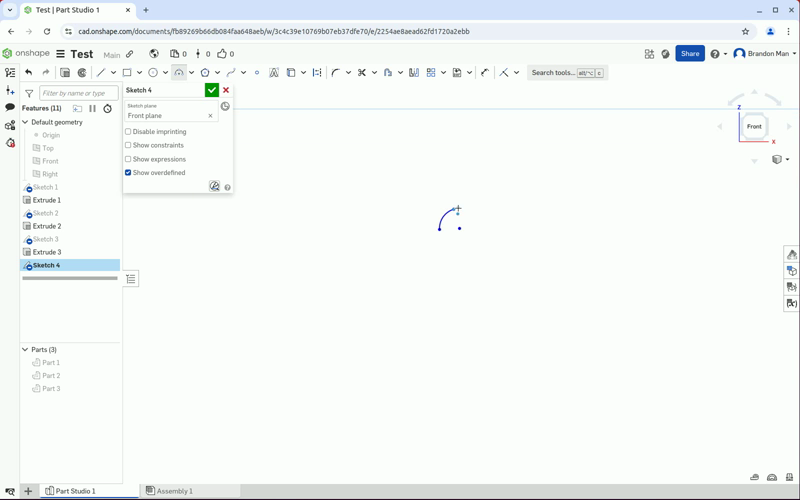
scroll(6)
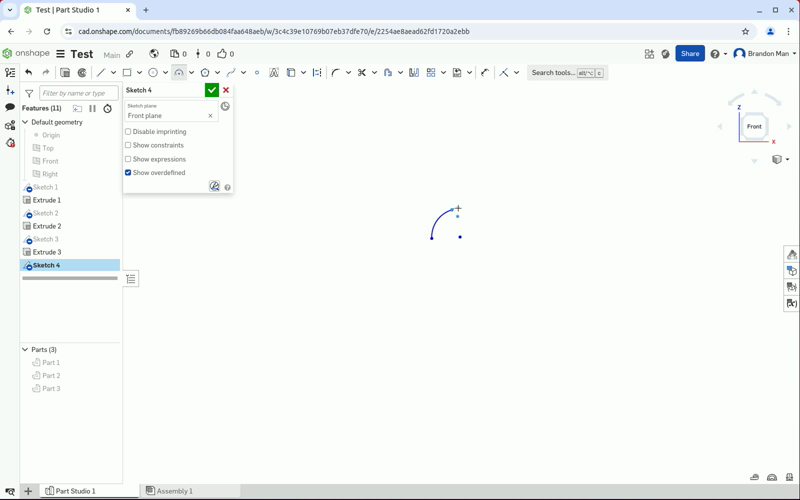
scroll(6)
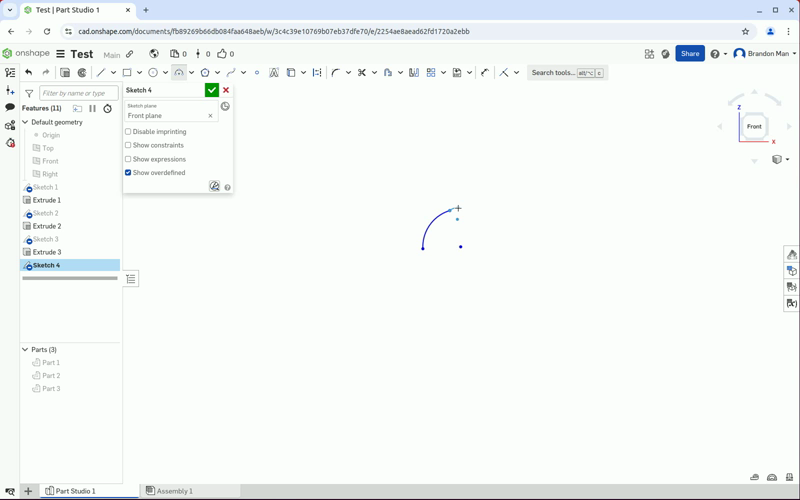
scroll(6)
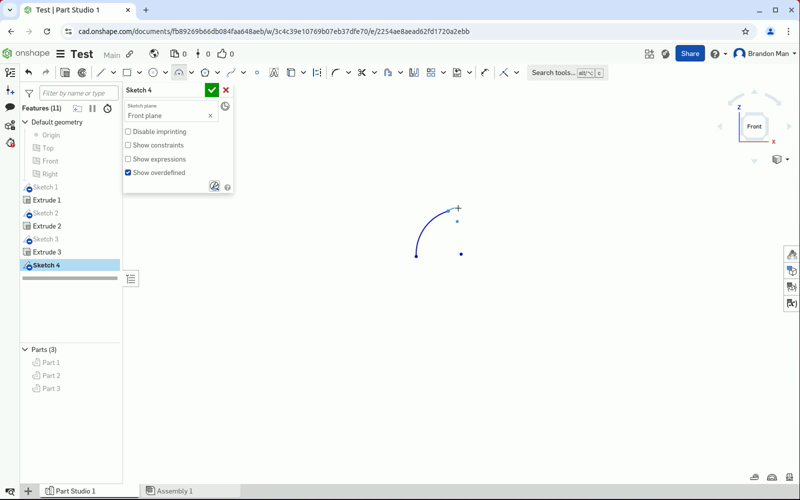
scroll(6)
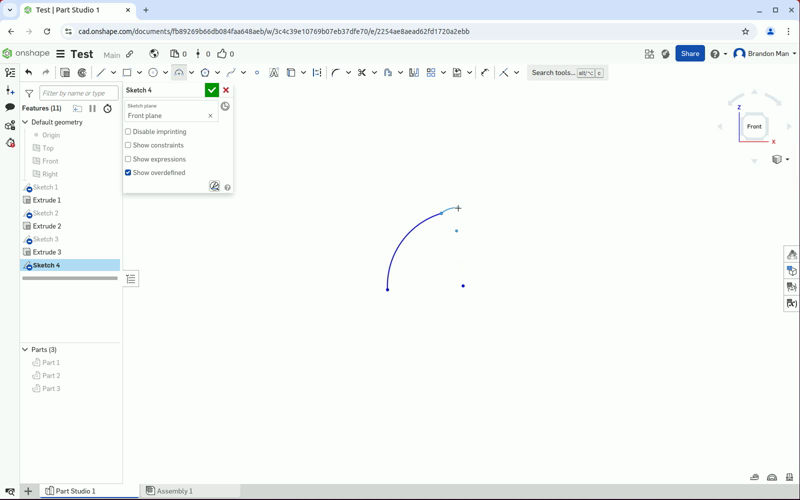
scroll(6)
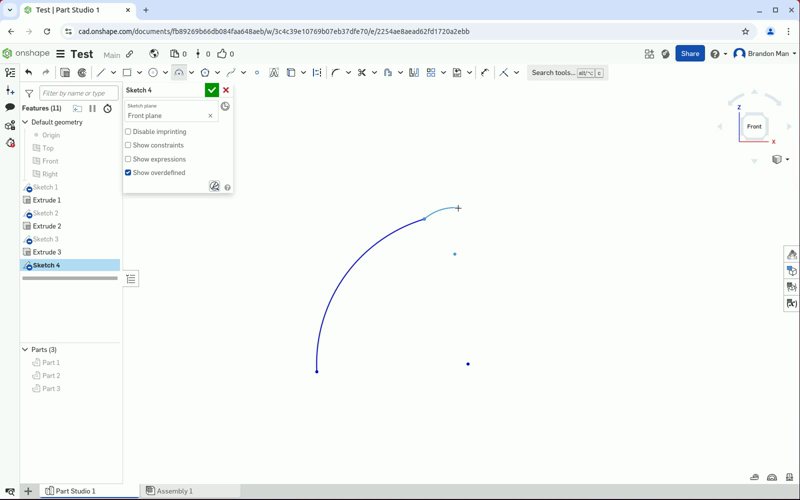
click(458, 207)
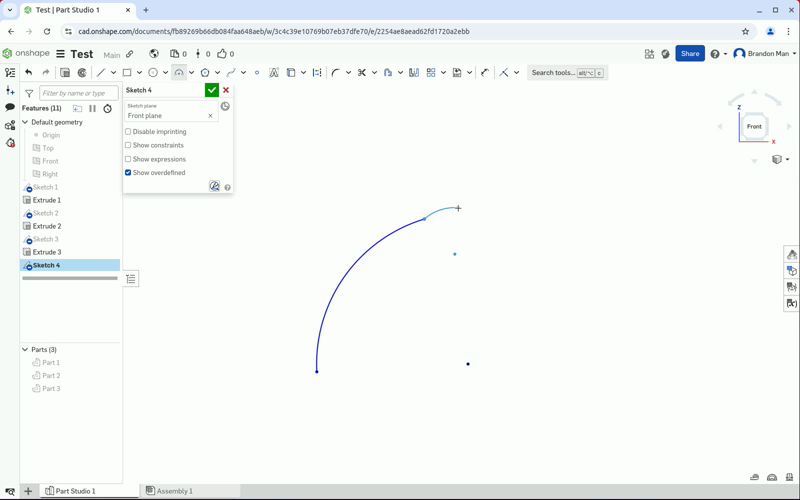
scroll(-6)
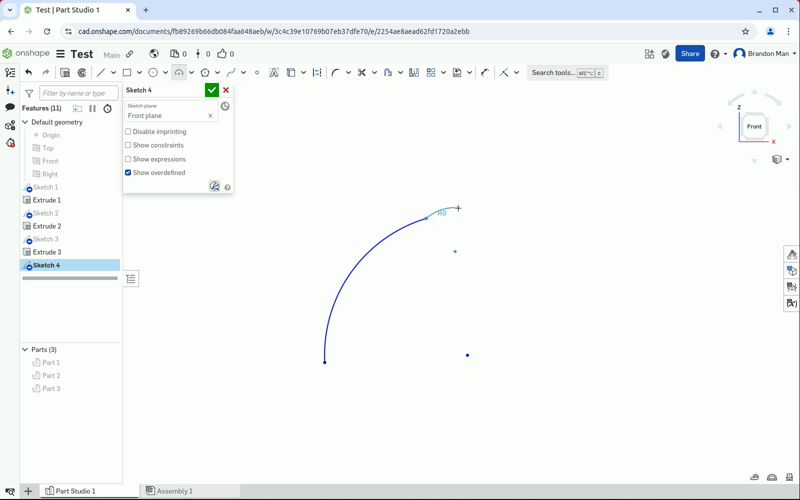
scroll(-6)
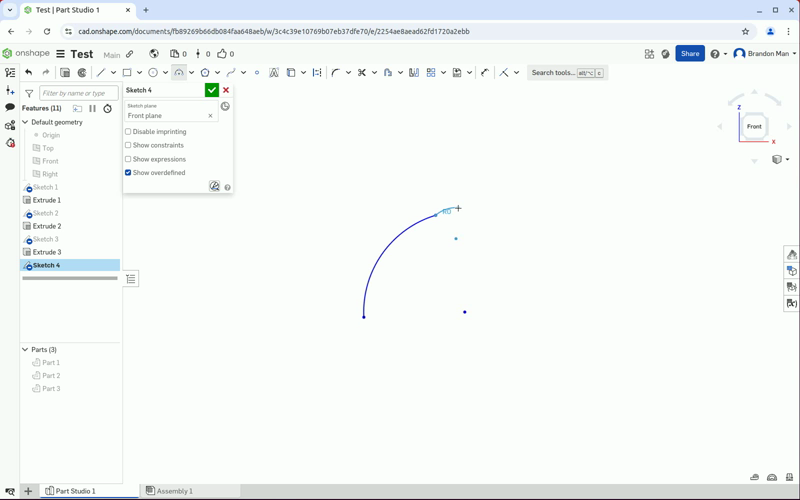
scroll(-6)
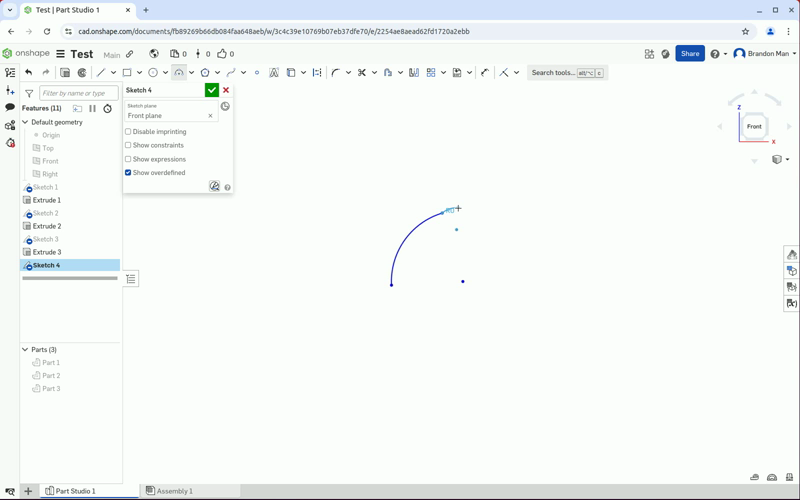
scroll(-6)
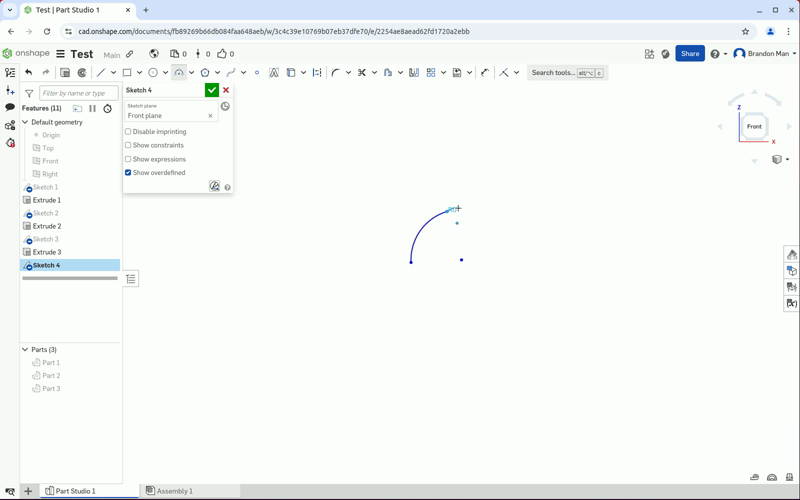
scroll(-6)
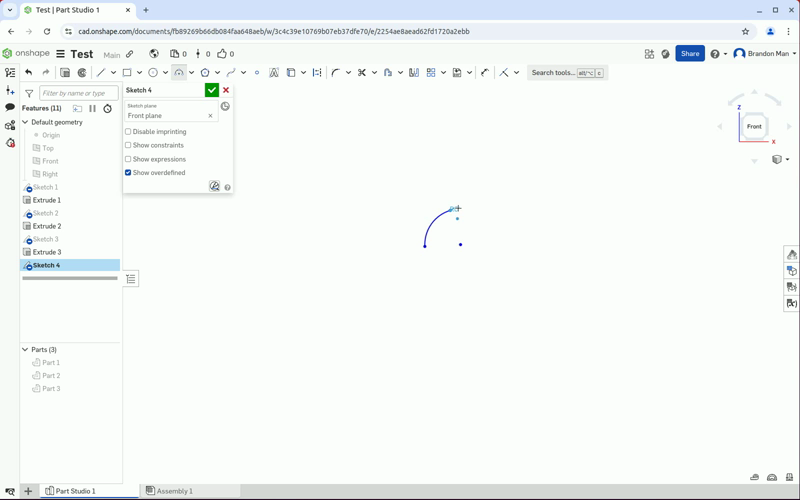
scroll(-6)
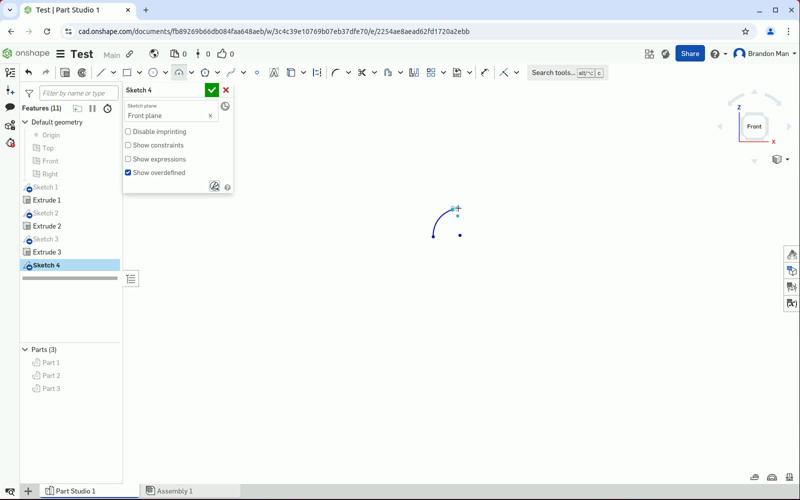
scroll(-6)
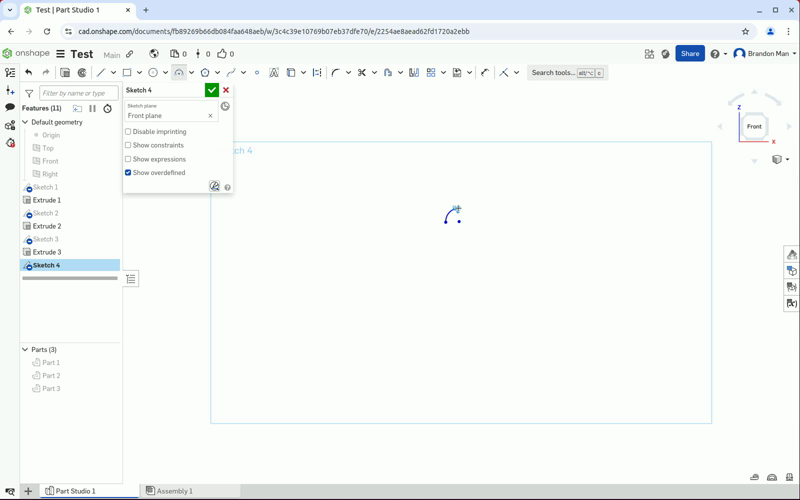
mouse_move(452, 194)
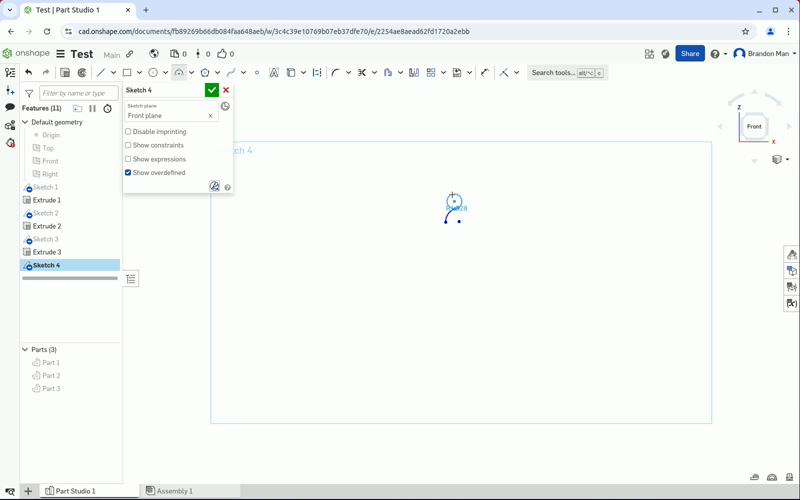
scroll(6)
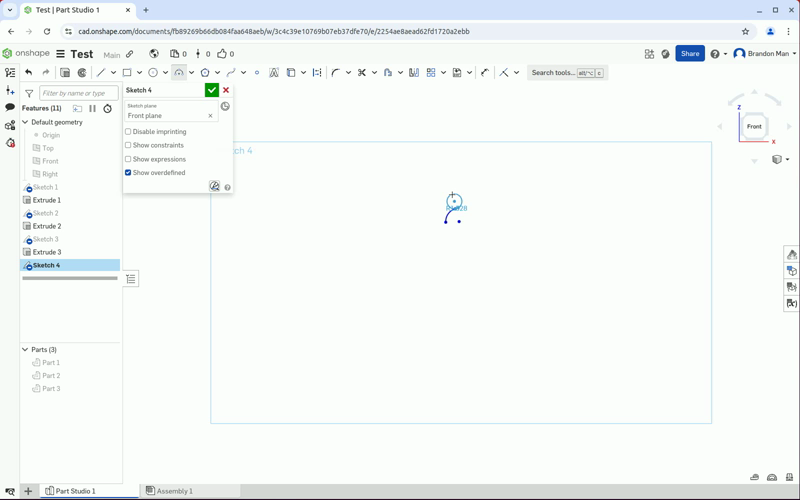
scroll(6)
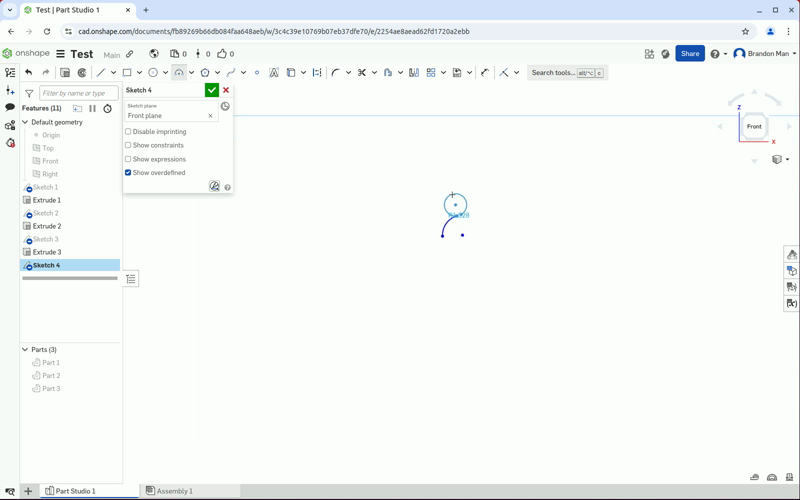
scroll(6)
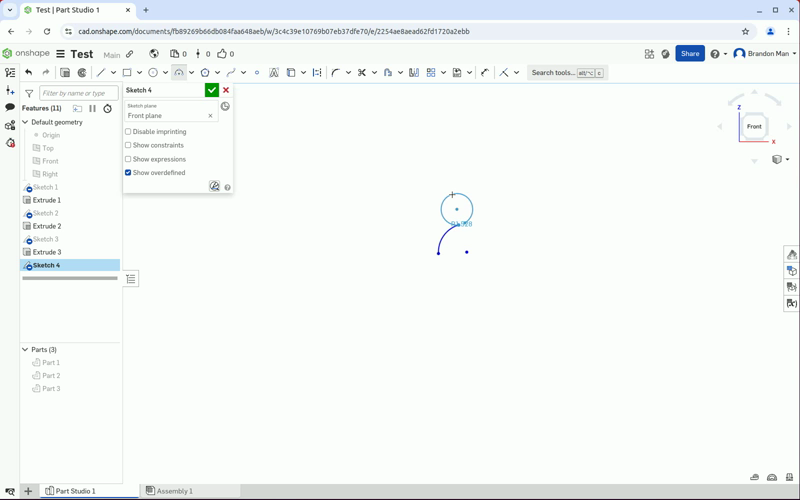
scroll(6)
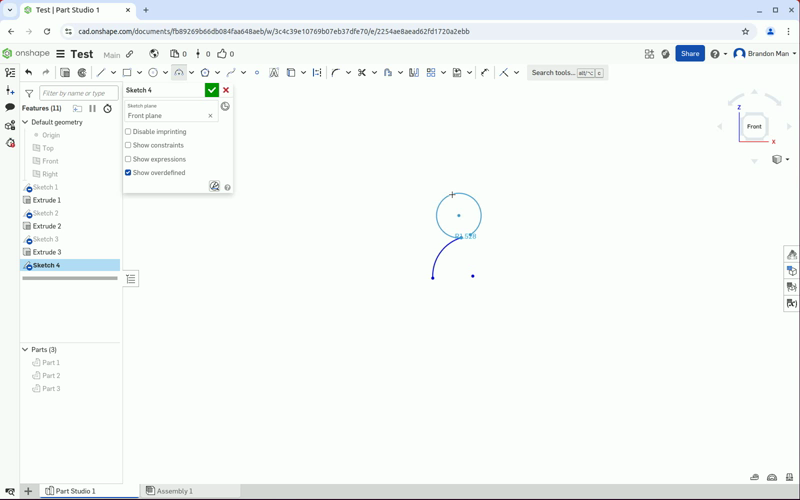
scroll(6)
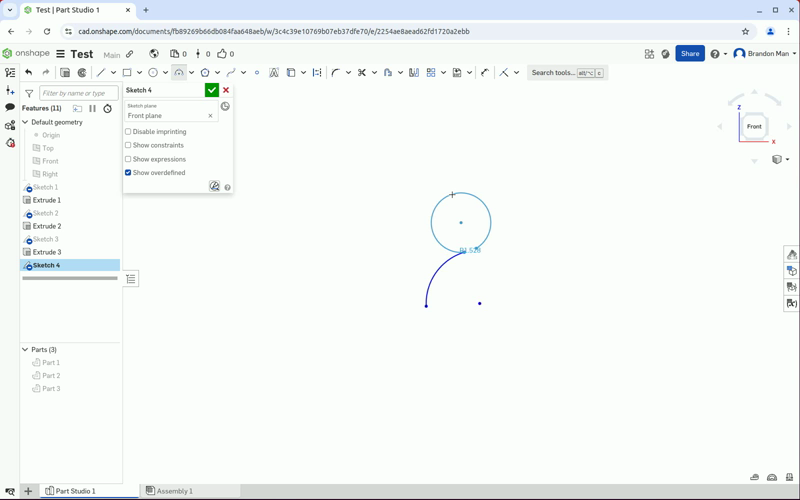
scroll(6)
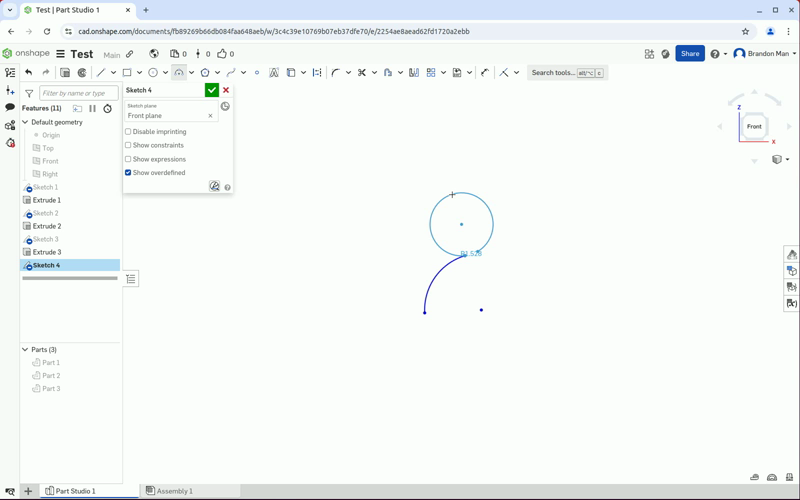
scroll(6)
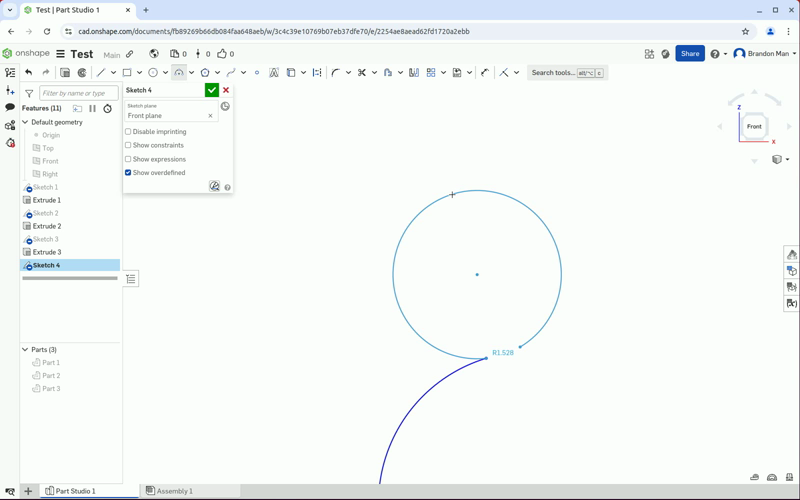
click(452, 194)
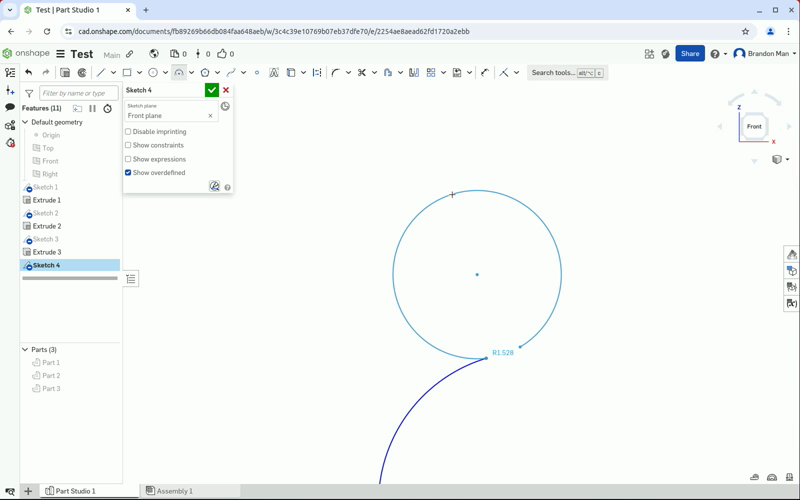
scroll(-6)
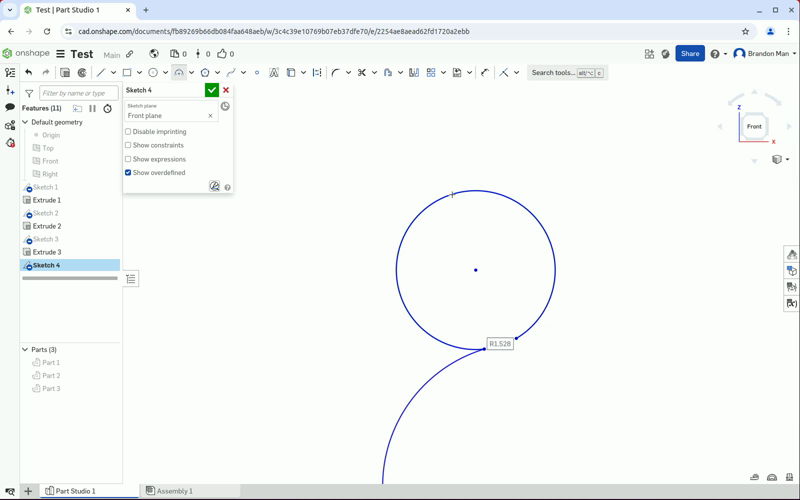
scroll(-6)
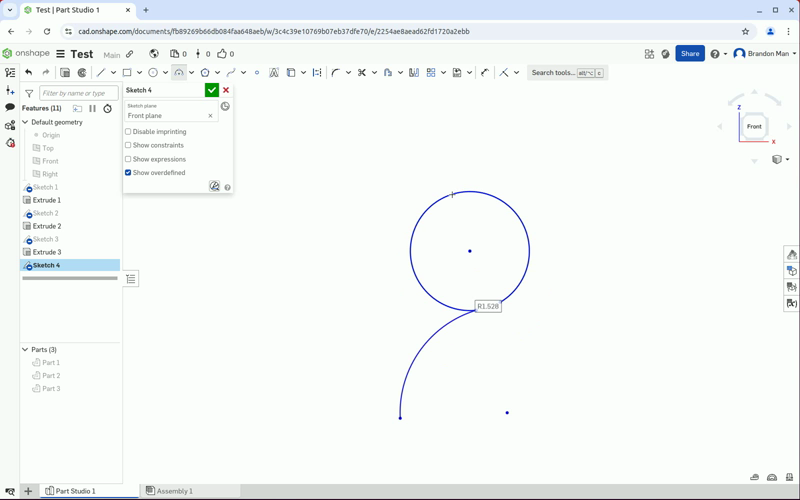
scroll(-6)
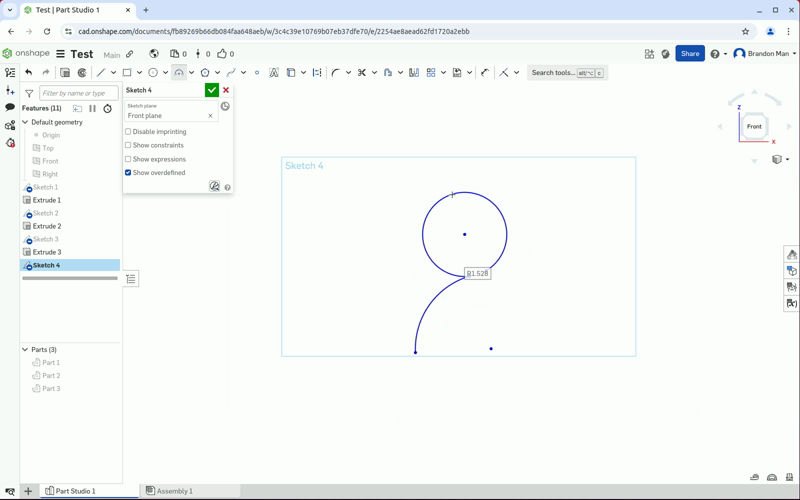
scroll(-6)
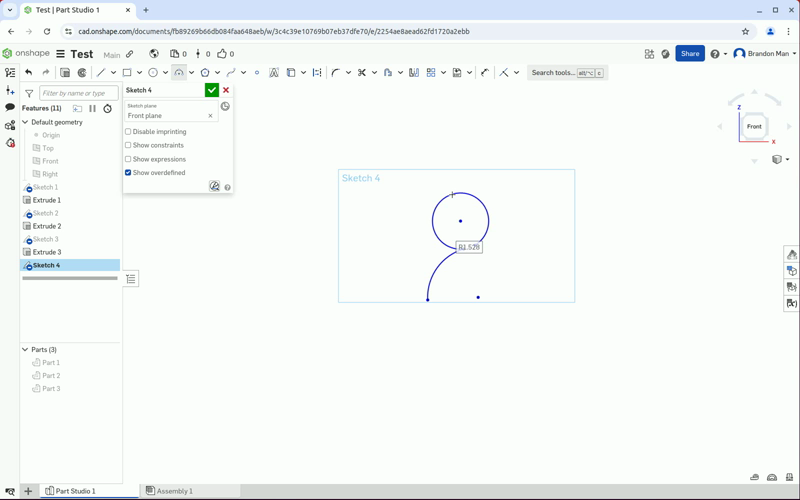
scroll(-6)
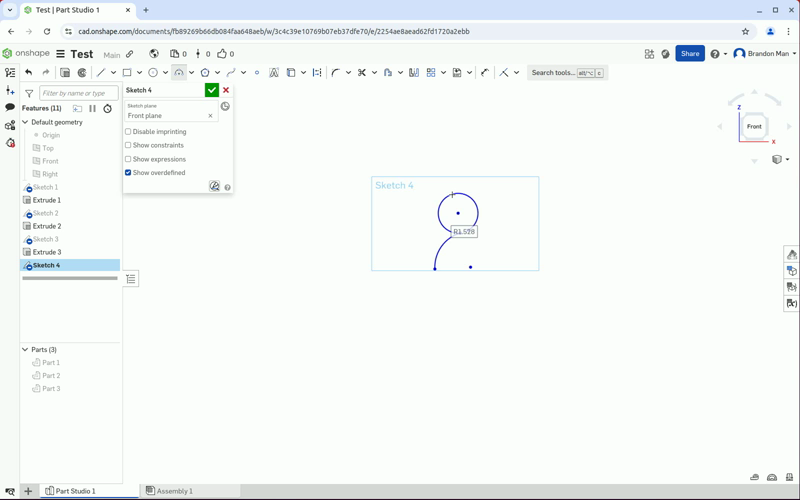
scroll(-6)
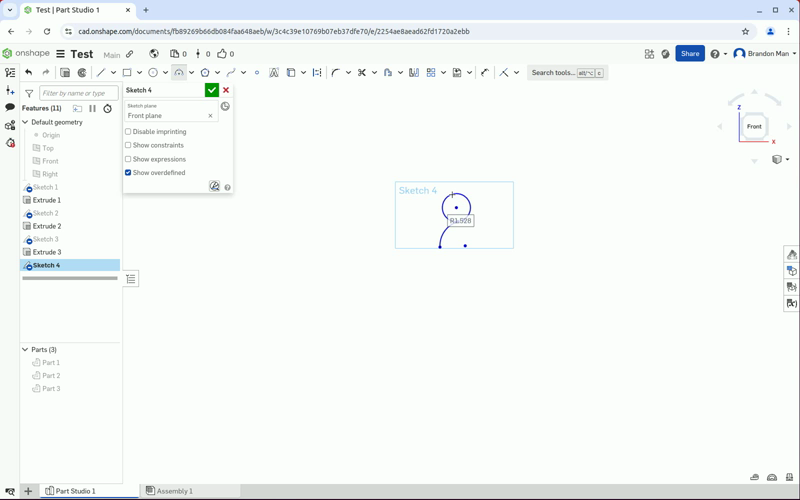
scroll(-6)
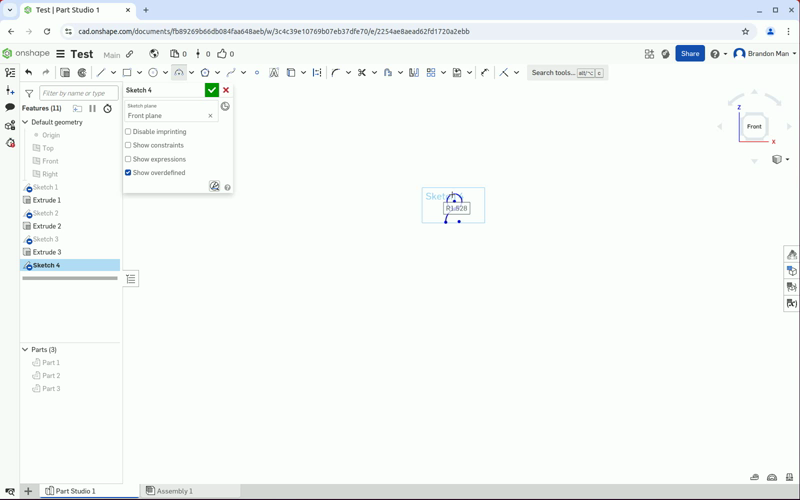
key_up(shift)
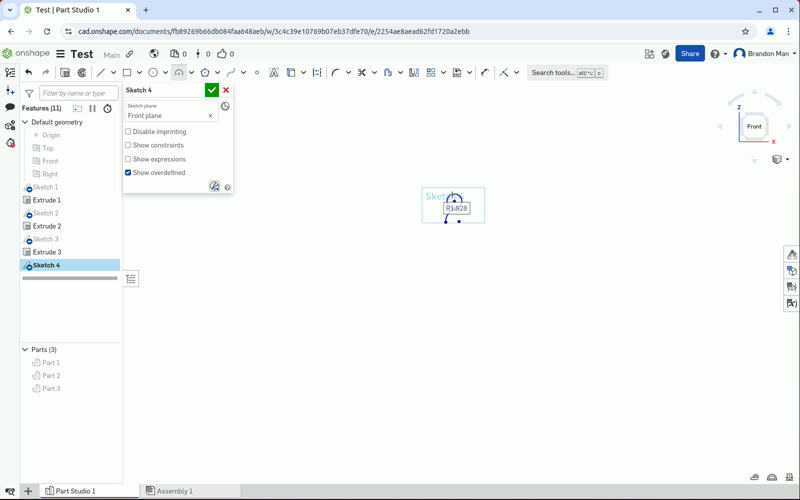
mouse_move(458, 207)
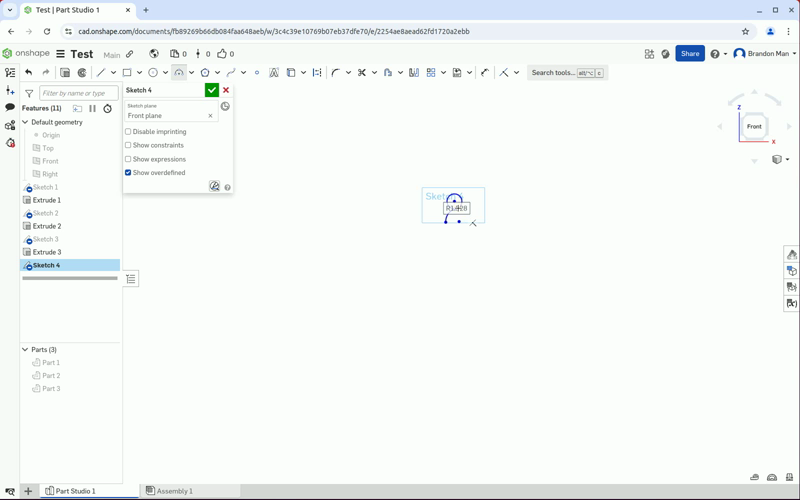
scroll(6)
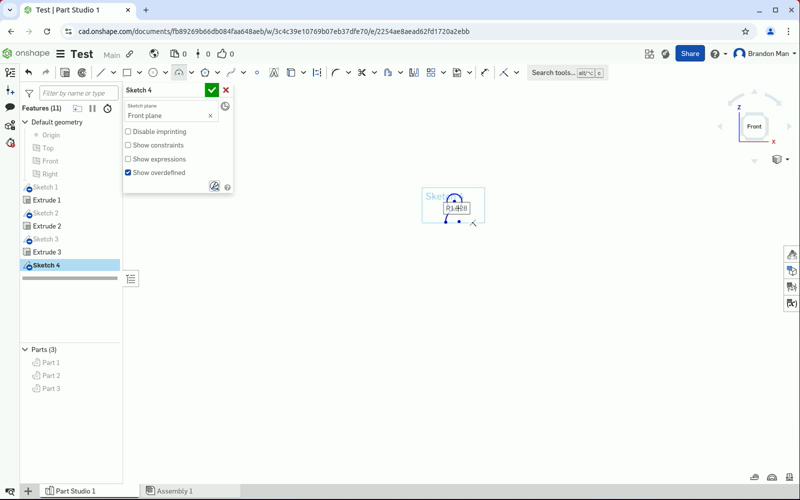
scroll(6)
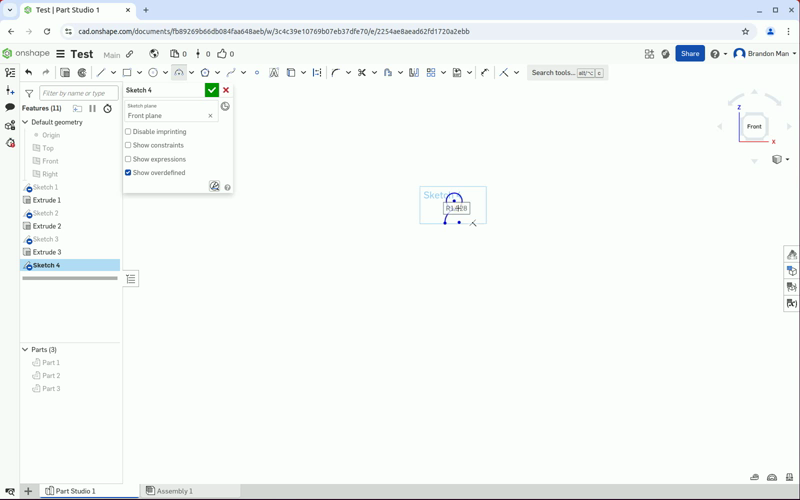
scroll(6)
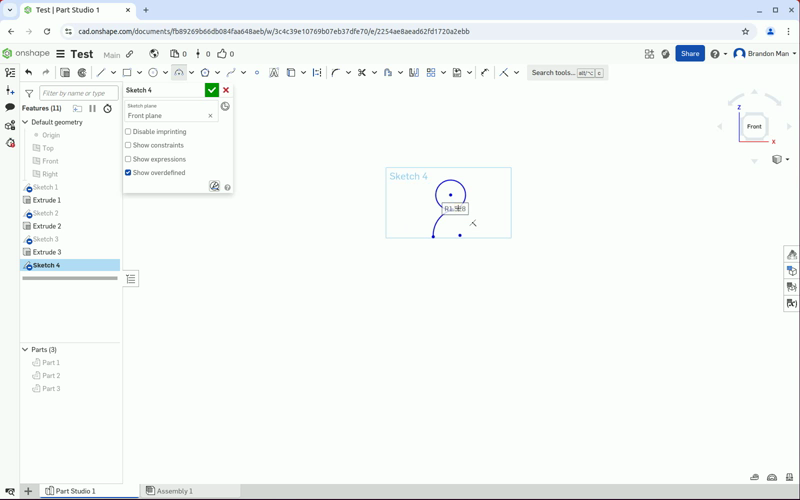
scroll(6)
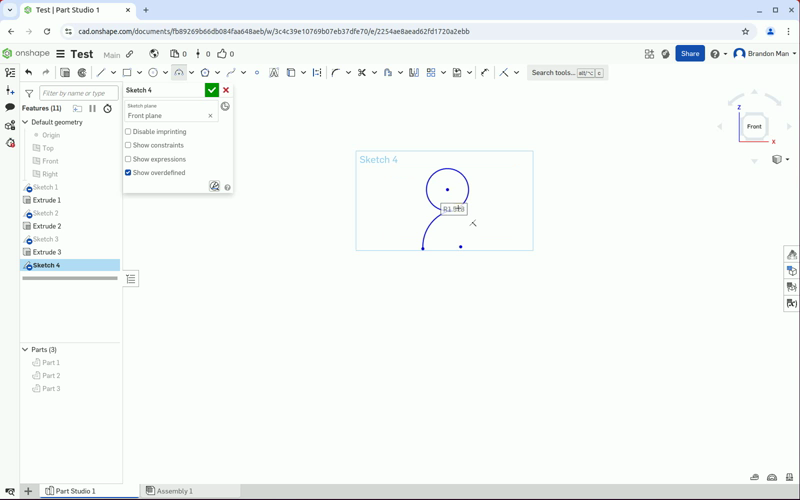
scroll(6)
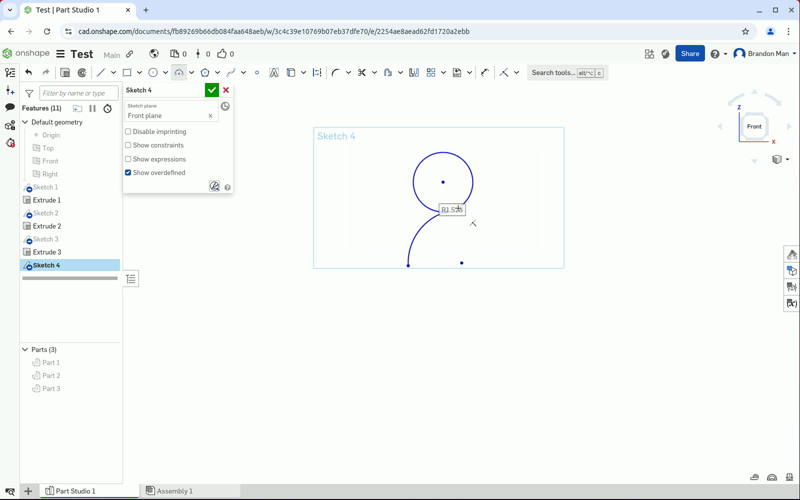
scroll(6)
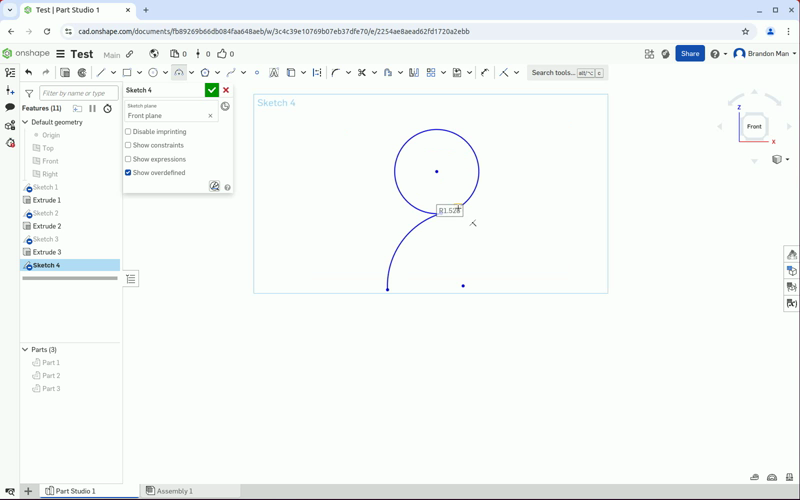
scroll(6)
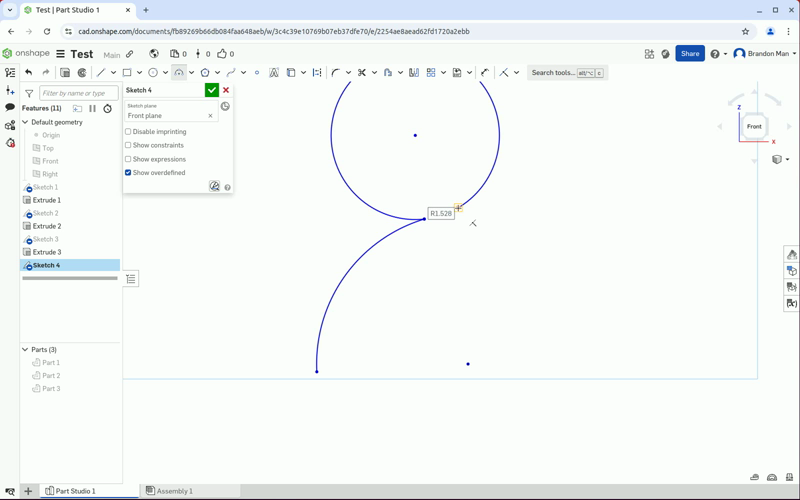
click(458, 207)
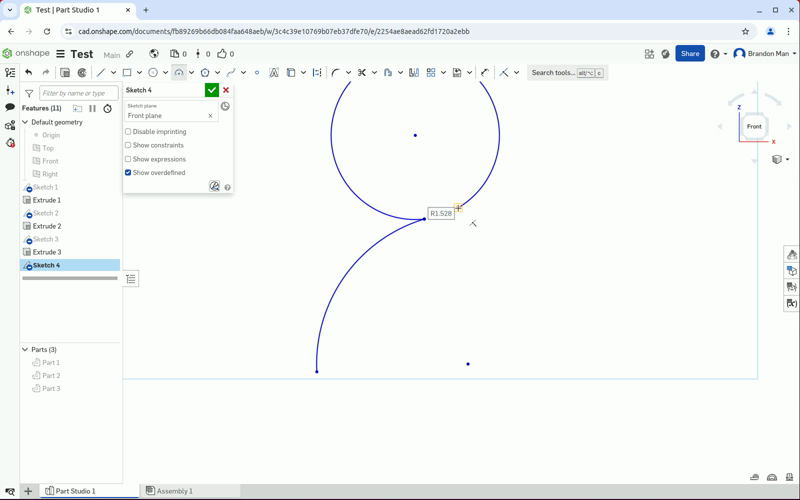
scroll(-6)
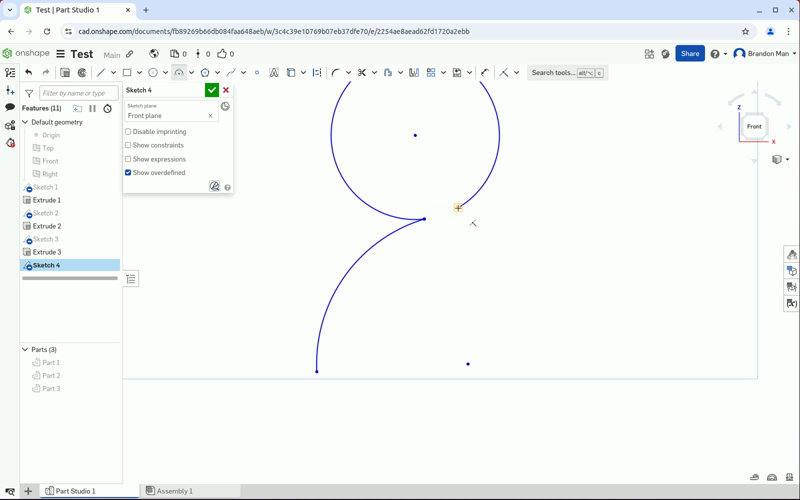
scroll(-6)
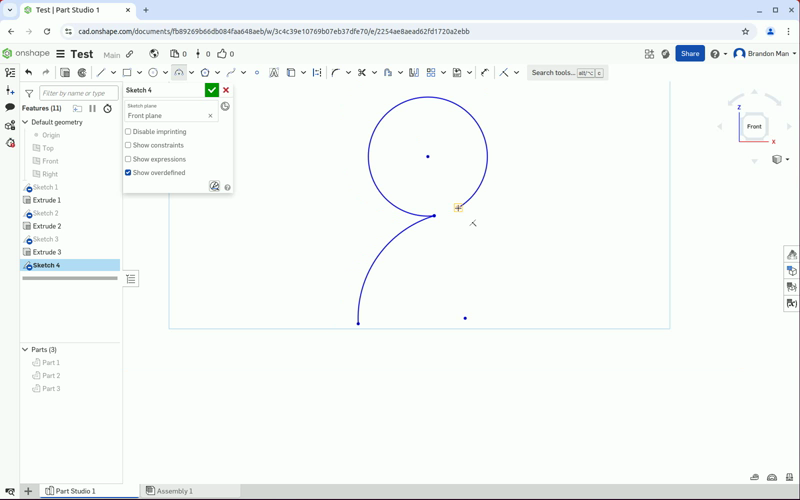
scroll(-6)
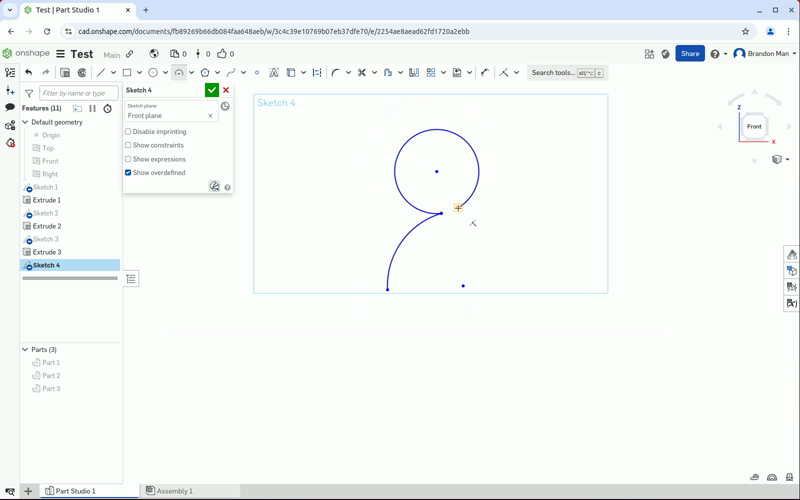
scroll(-6)
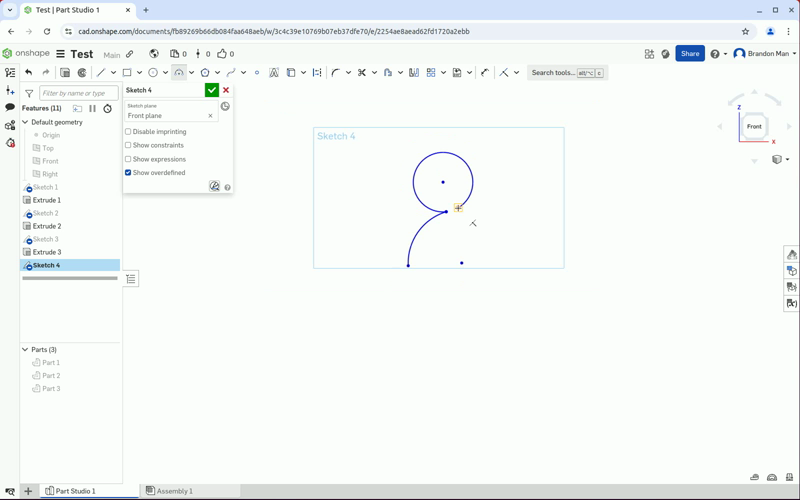
scroll(-6)
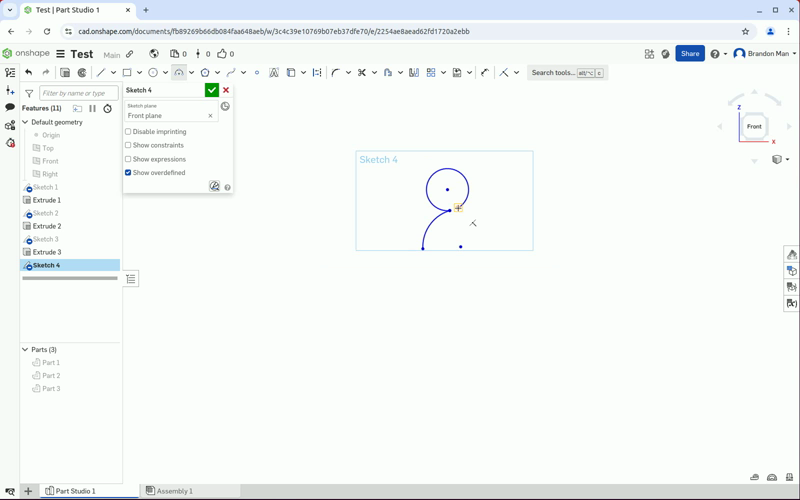
scroll(-6)
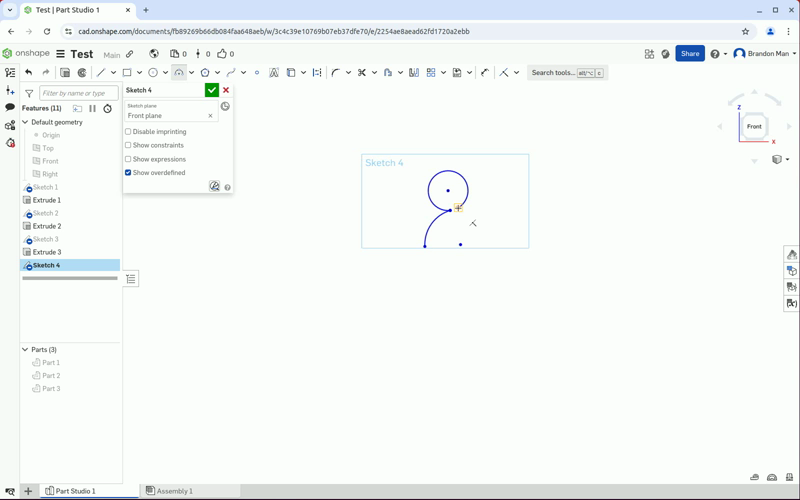
scroll(-6)
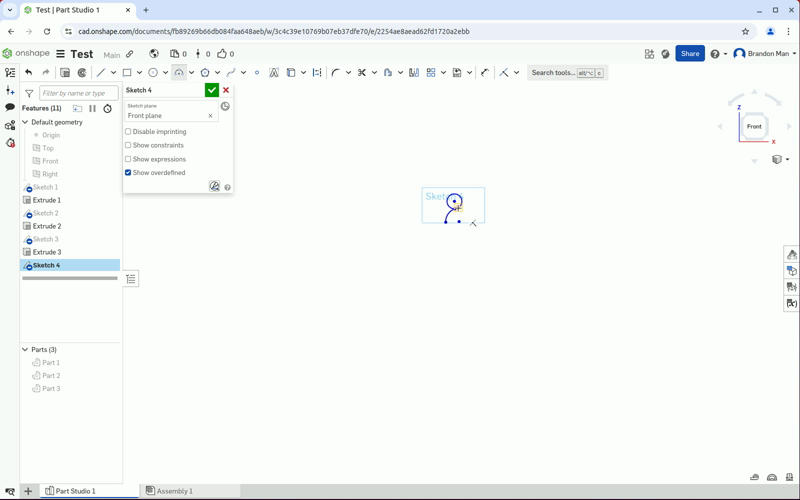
key_down(shift)
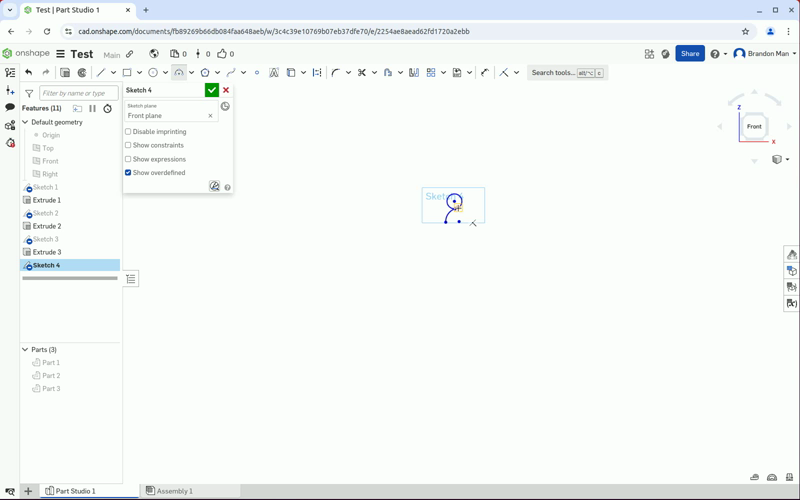
mouse_move(476, 222)
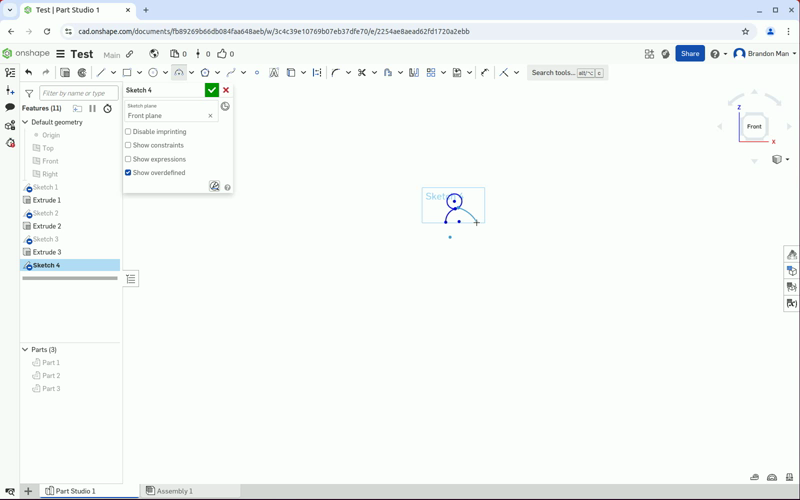
click(476, 222)
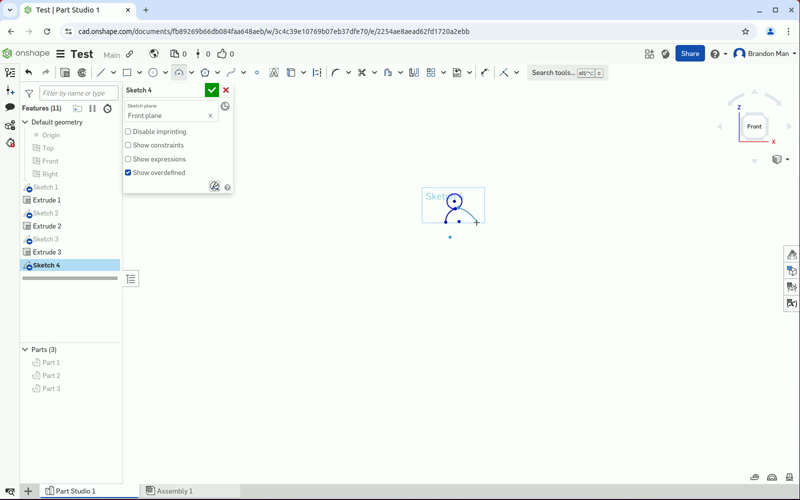
mouse_move(470, 210)
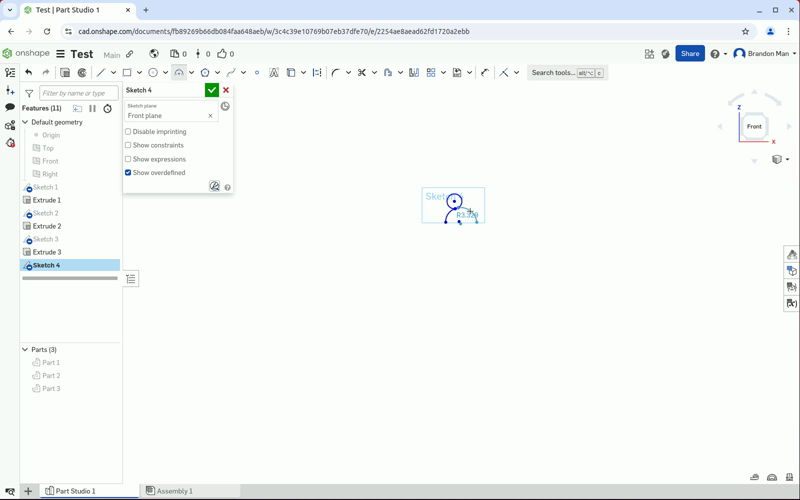
click(470, 210)
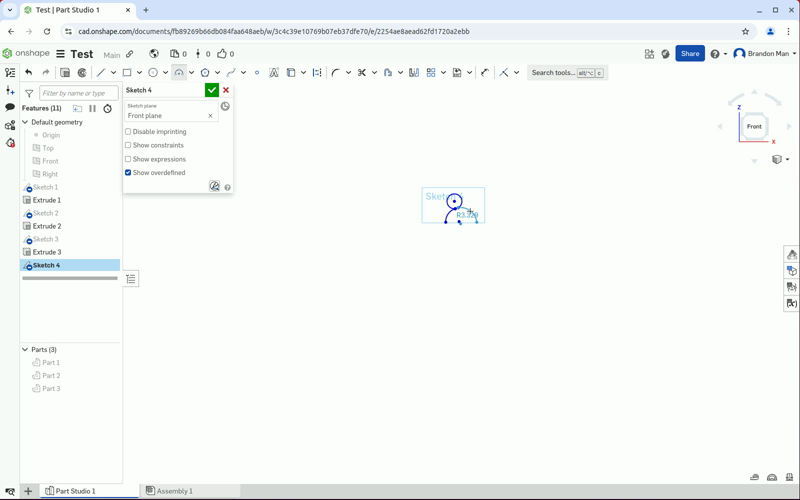
key_up(shift)
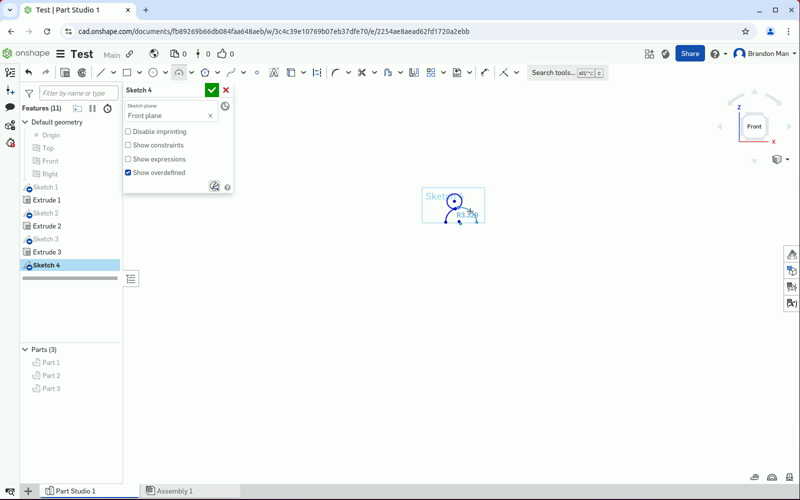
key(esc)
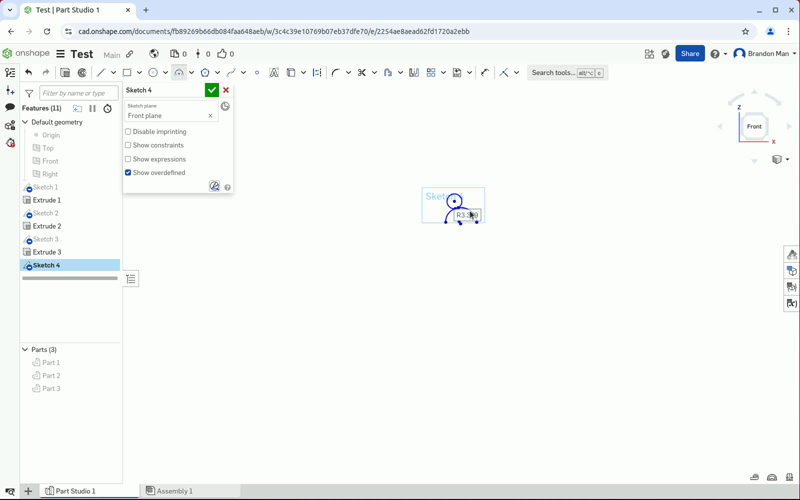
key(l)
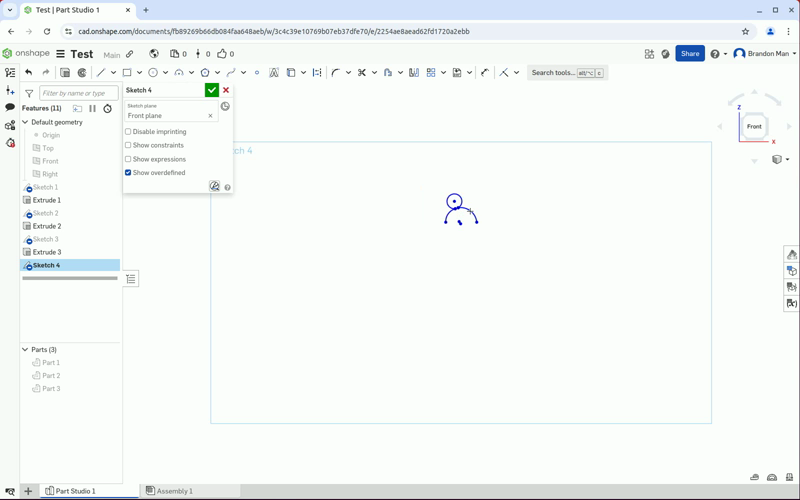
mouse_move(476, 222)
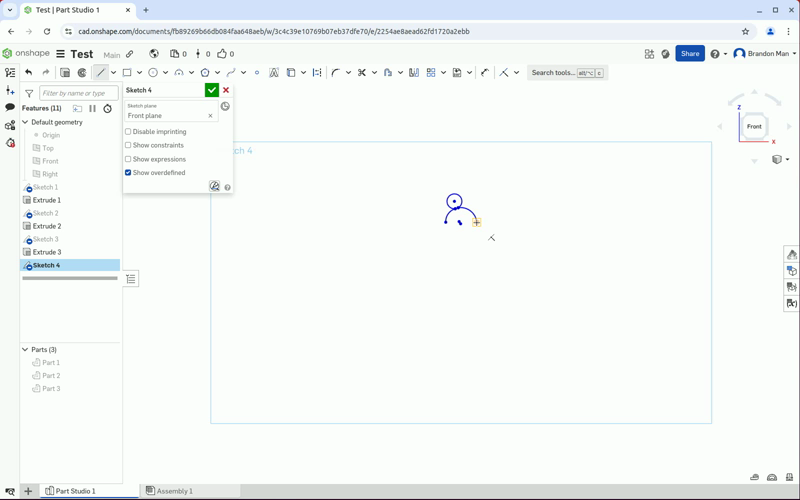
click(476, 222)
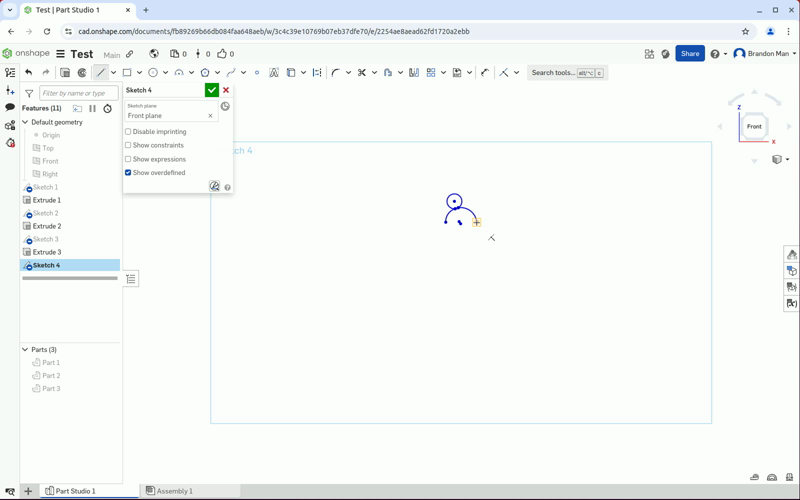
key_down(shift)
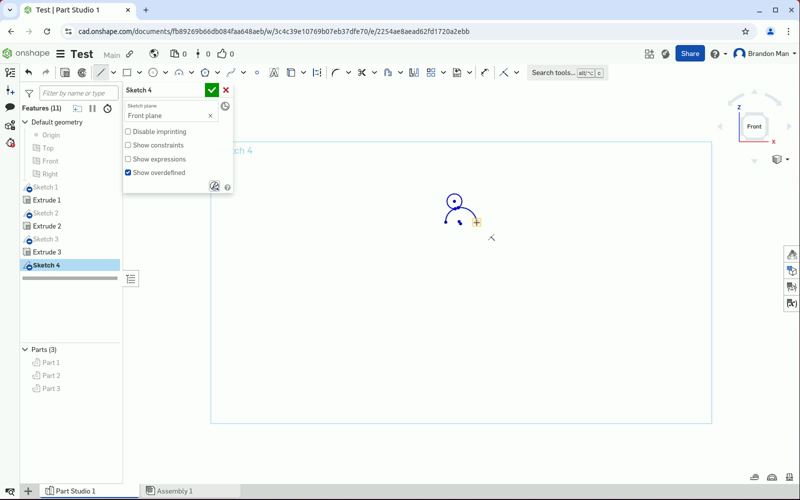
mouse_move(506, 222)
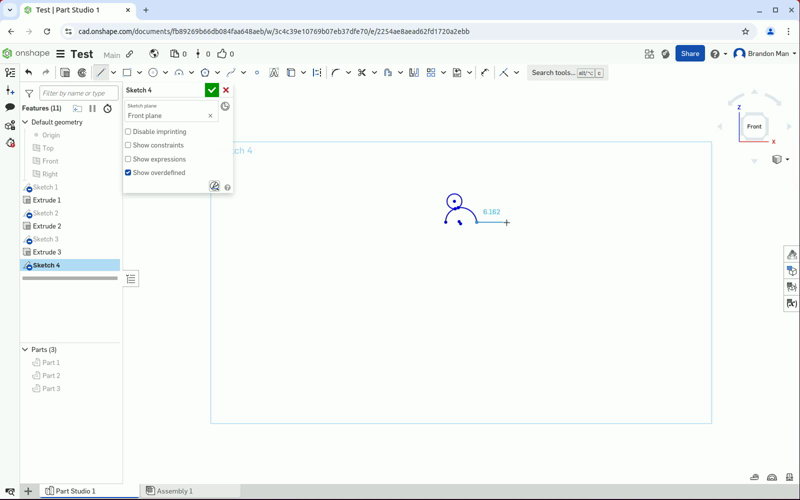
mouse_move(474, 182)
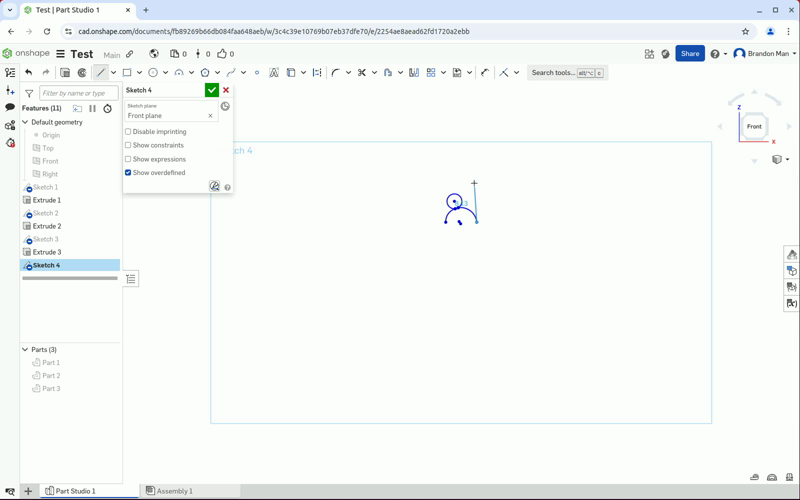
click(474, 182)
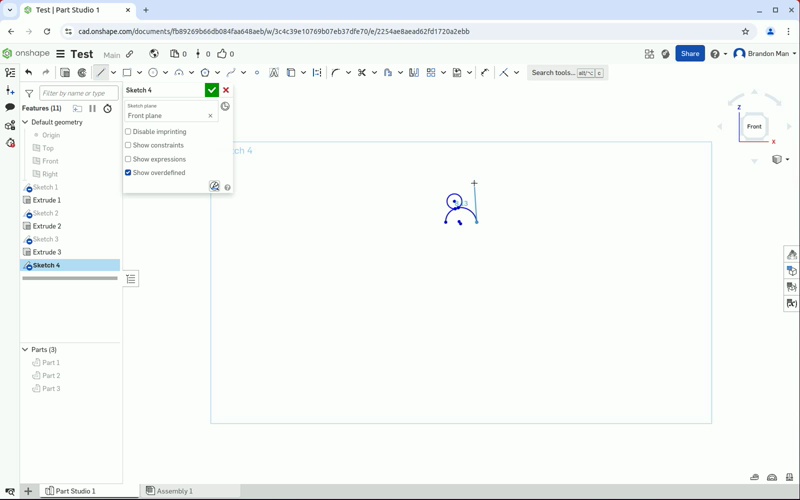
key_up(shift)
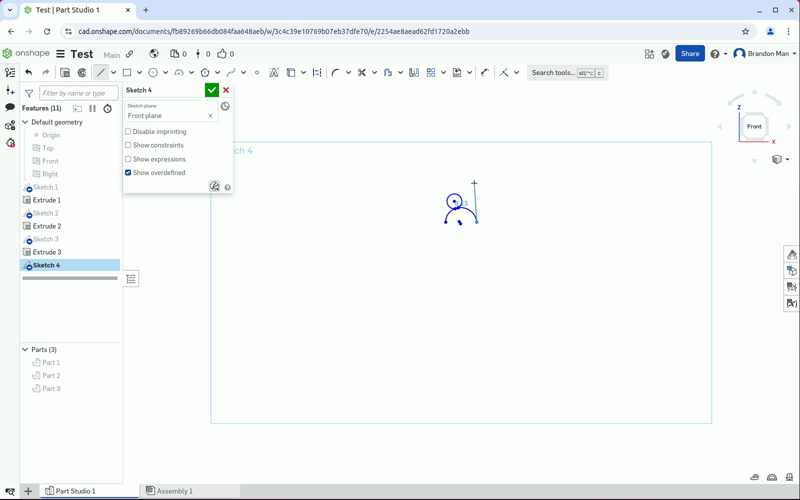
key(esc)
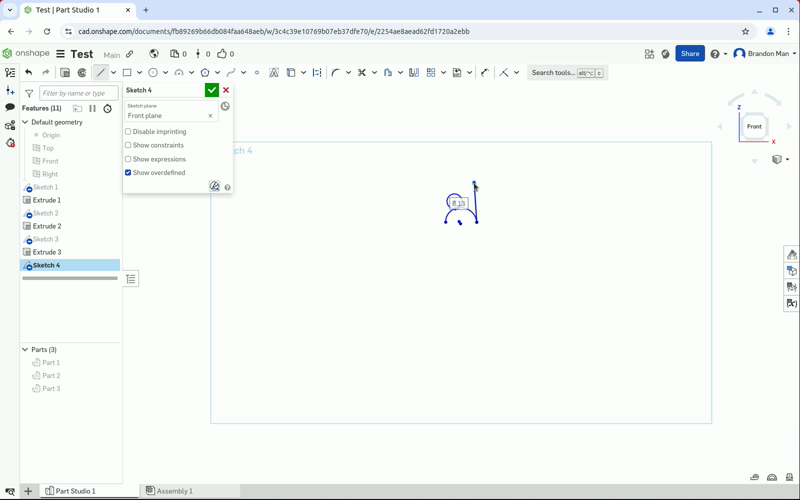
key(a)
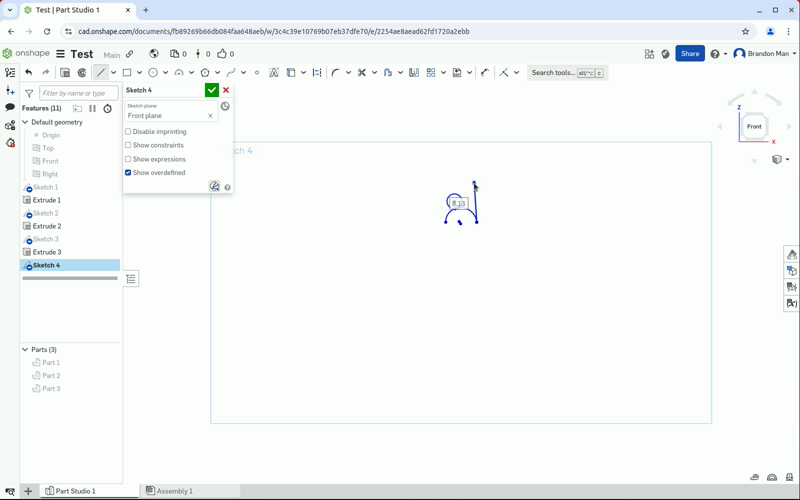
mouse_move(474, 182)
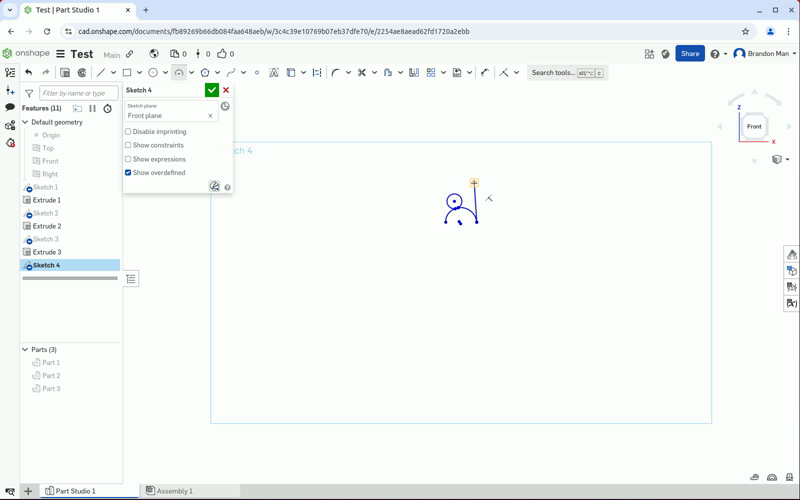
click(474, 182)
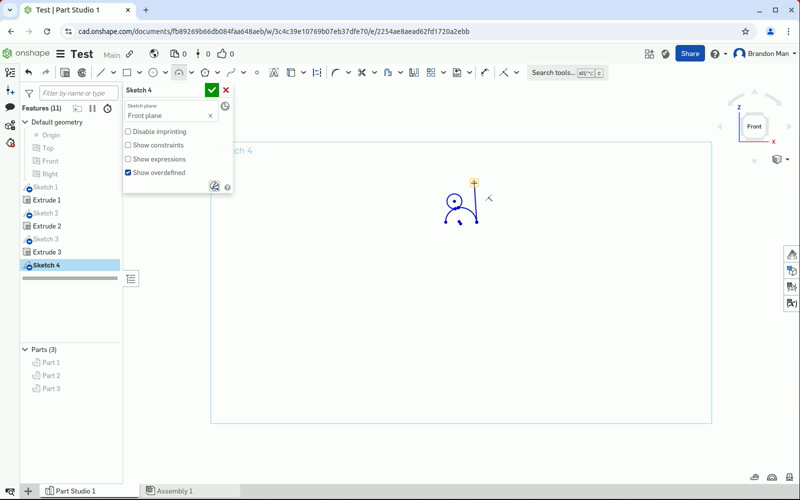
key_down(shift)
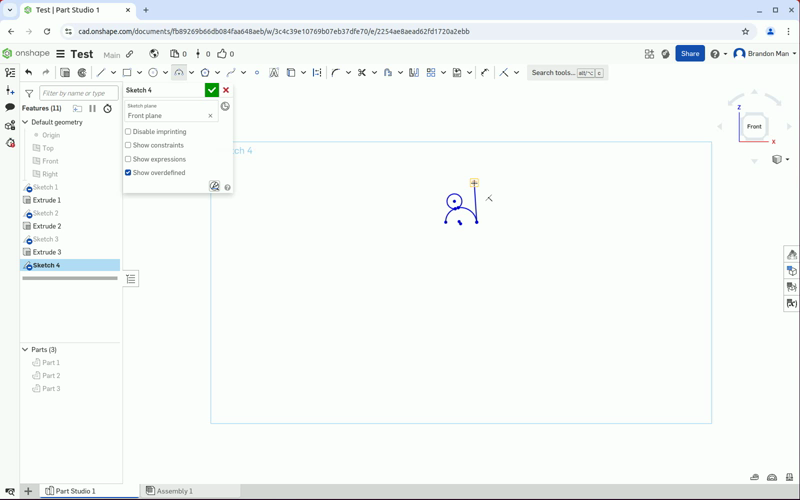
mouse_move(447, 182)
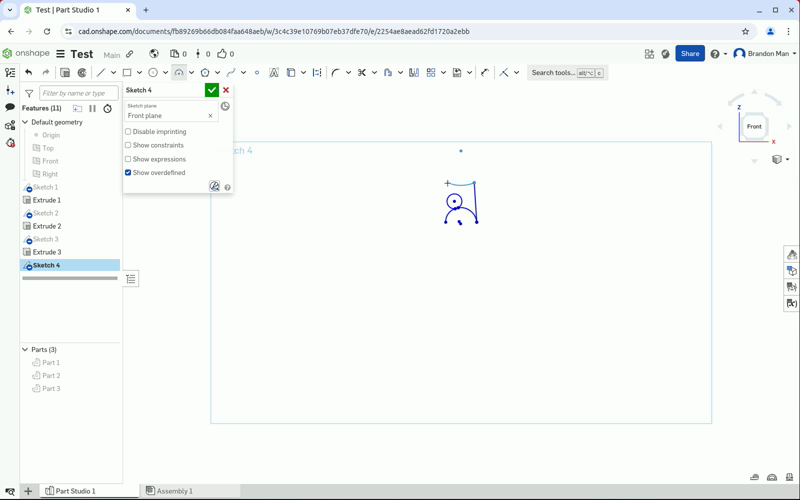
click(447, 182)
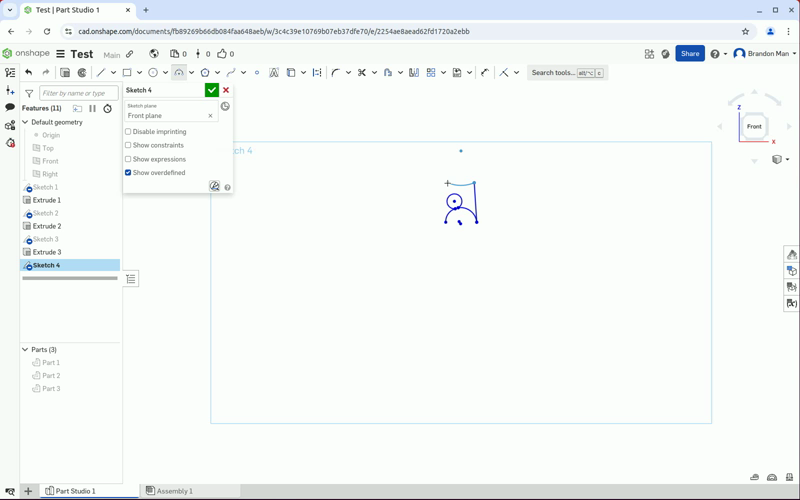
mouse_move(461, 195)
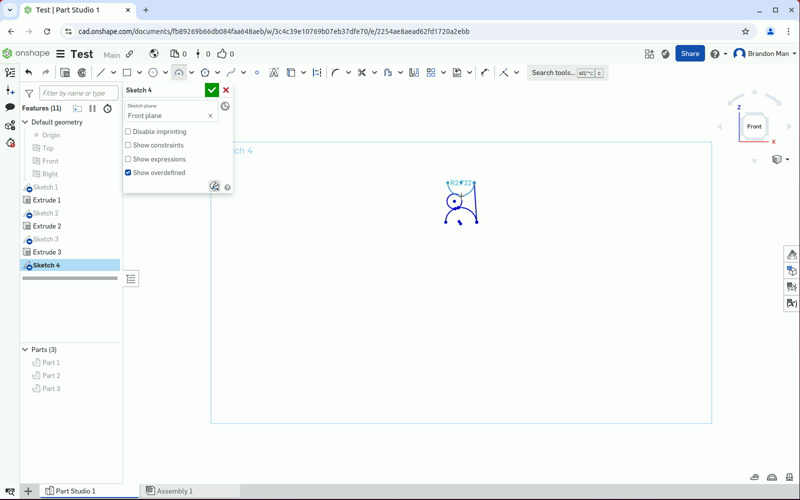
click(461, 195)
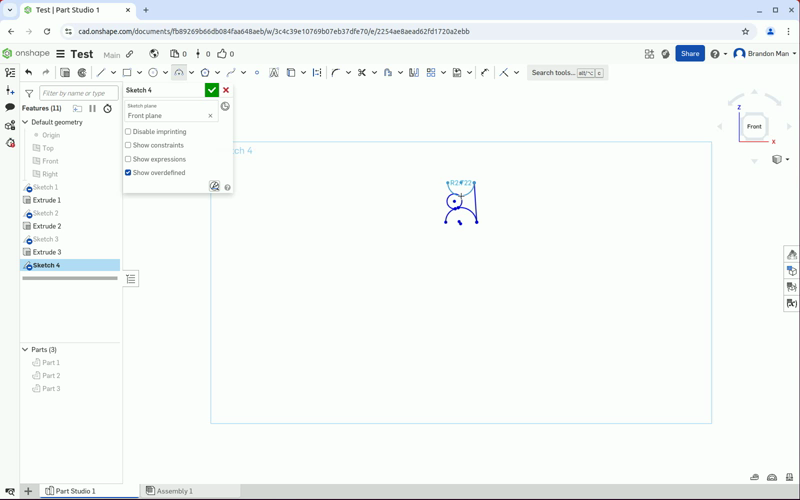
key_up(shift)
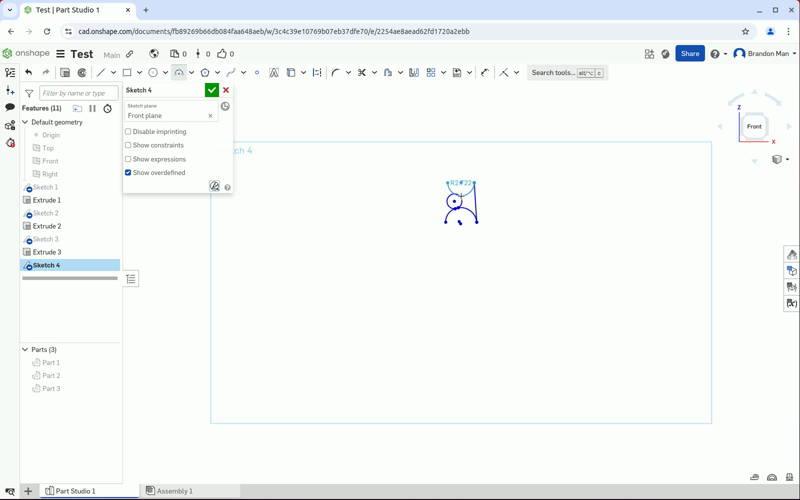
key(esc)
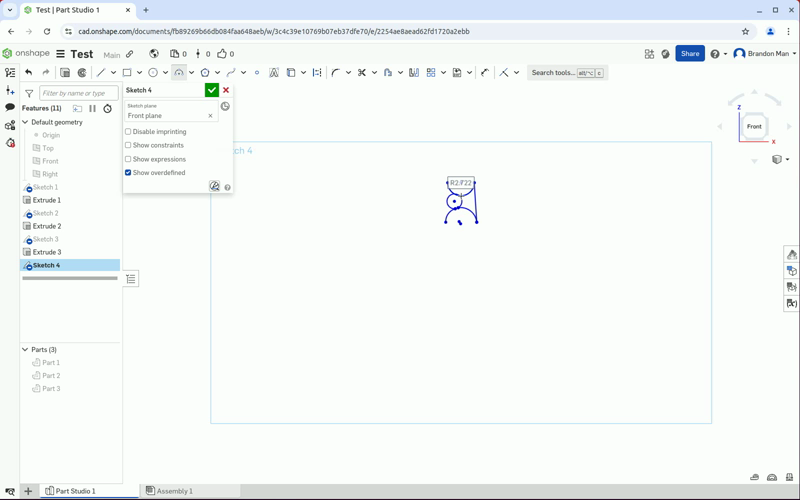
key(l)
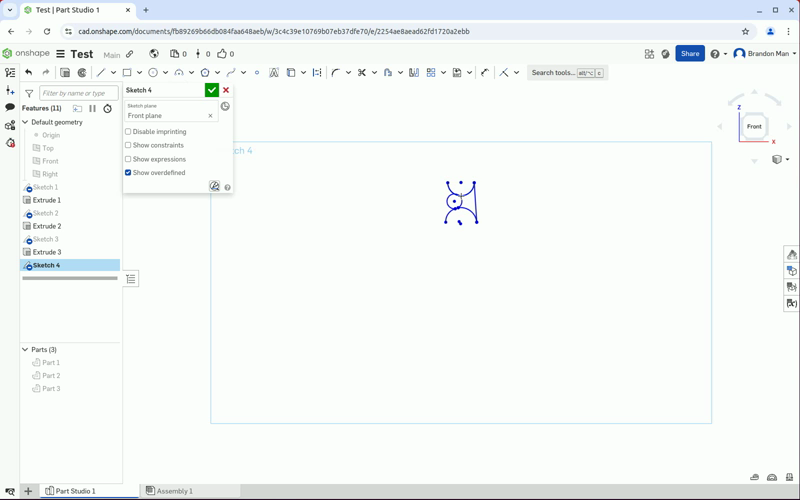
mouse_move(447, 182)
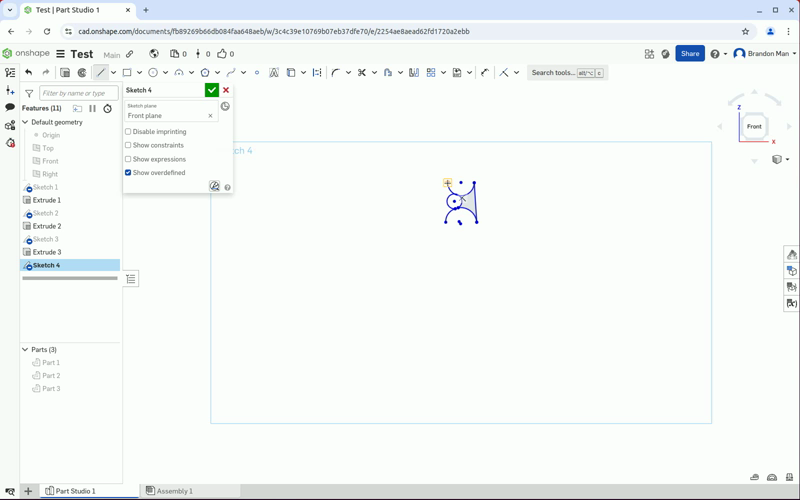
click(447, 182)
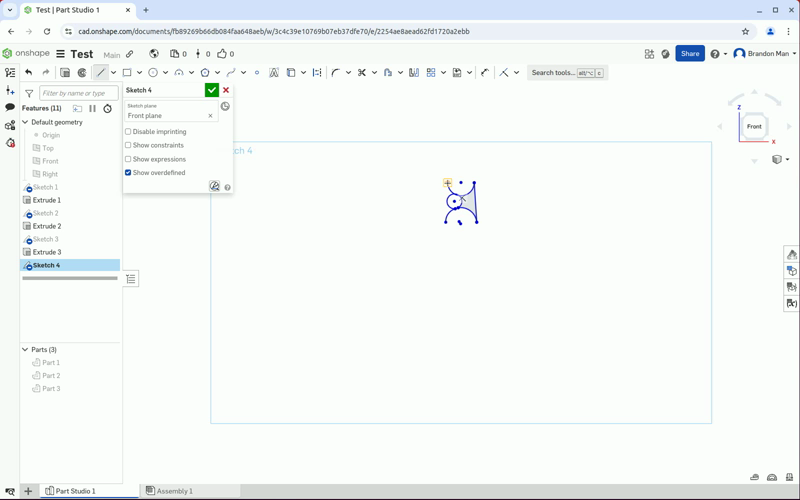
mouse_move(477, 182)
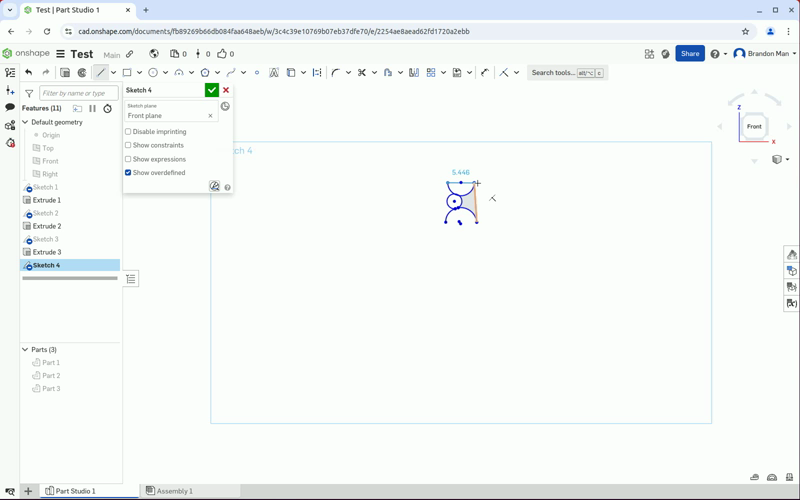
key_down(shift)
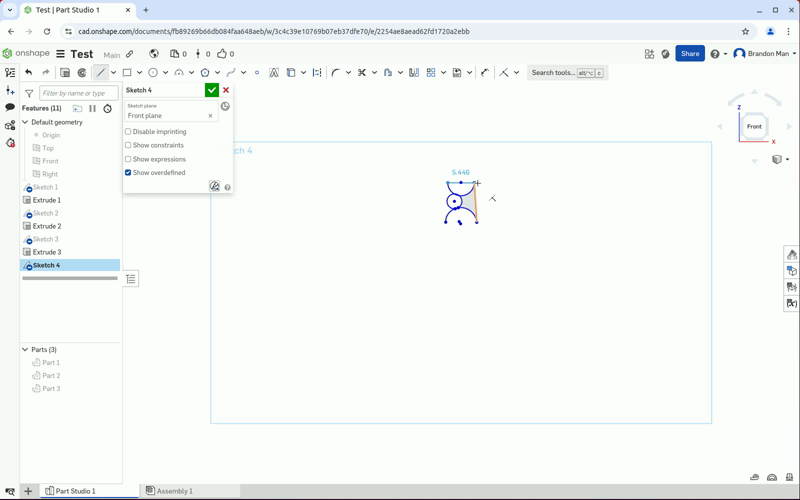
mouse_move(445, 222)
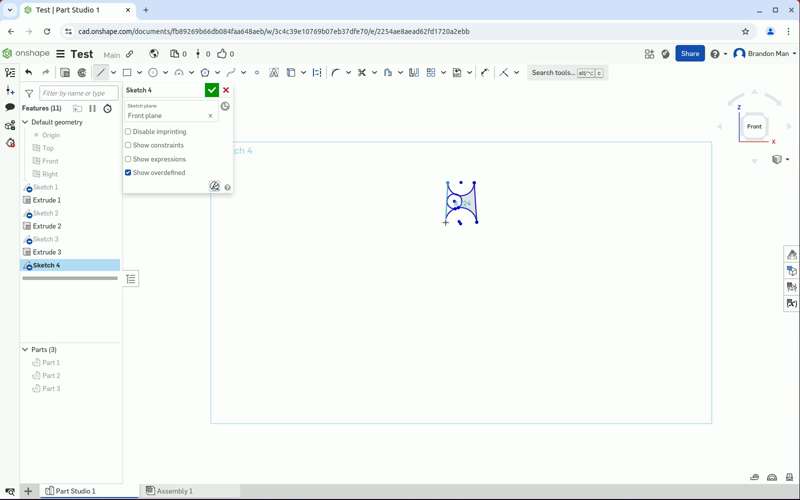
key_up(shift)
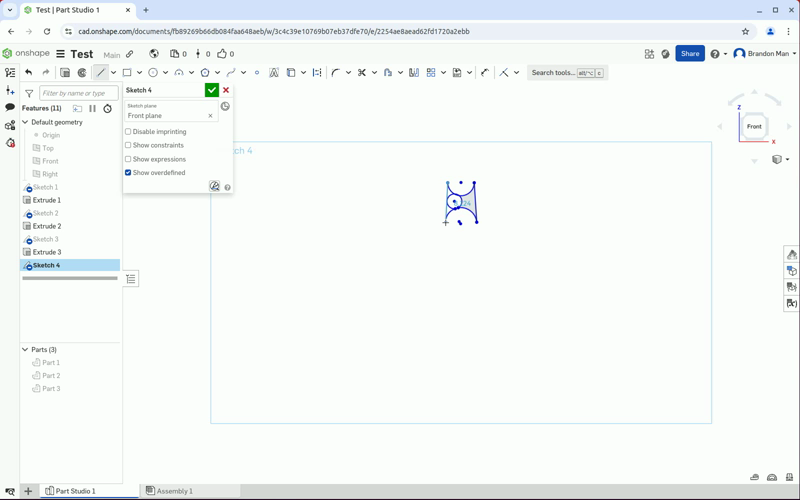
click(445, 222)
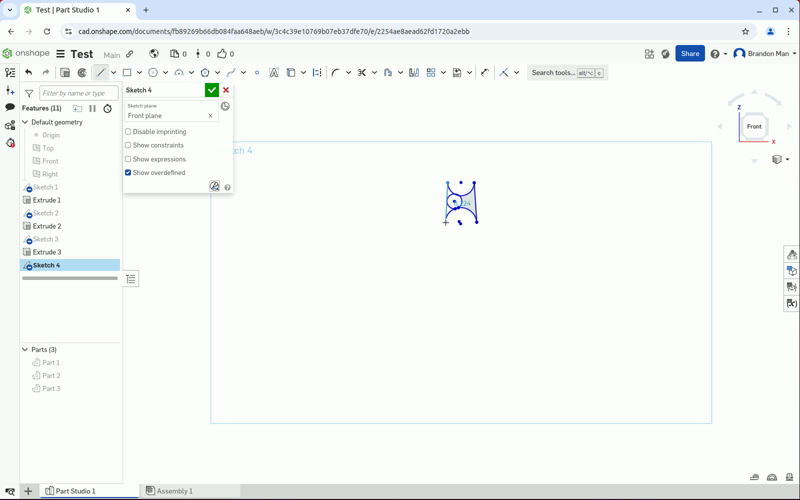
key(esc)
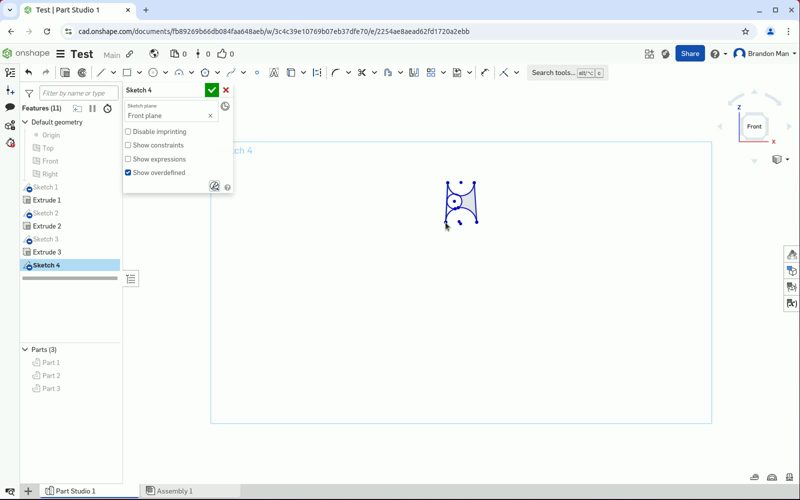
mouse_move(470, 198)
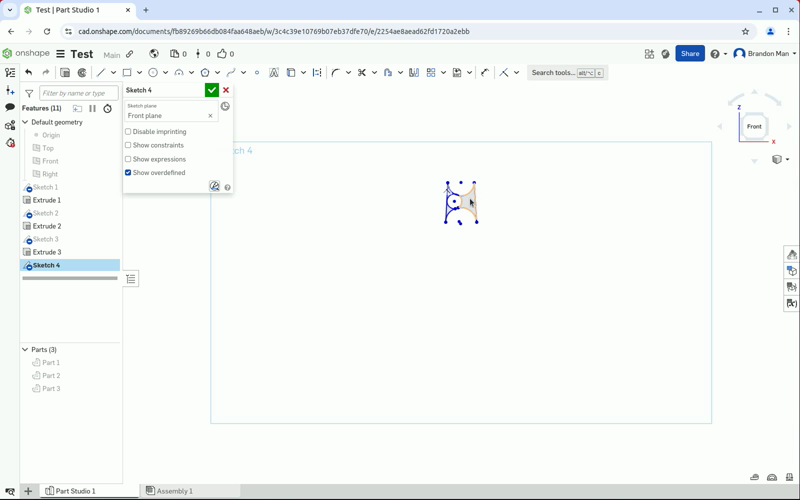
scroll(6)
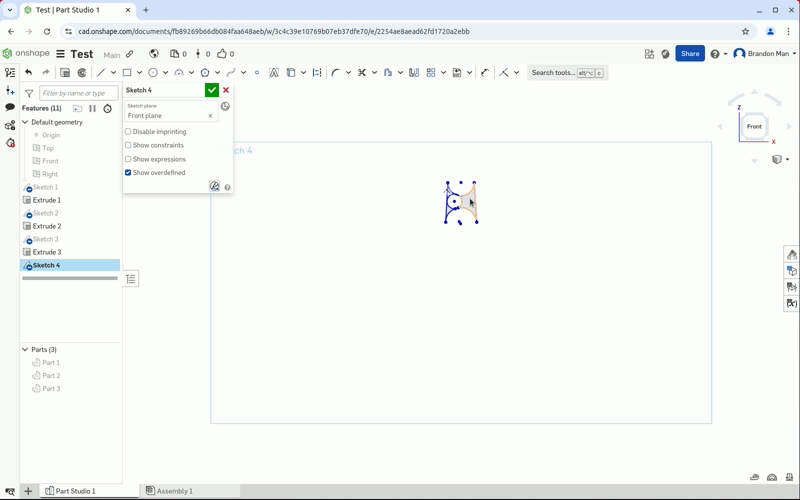
scroll(6)
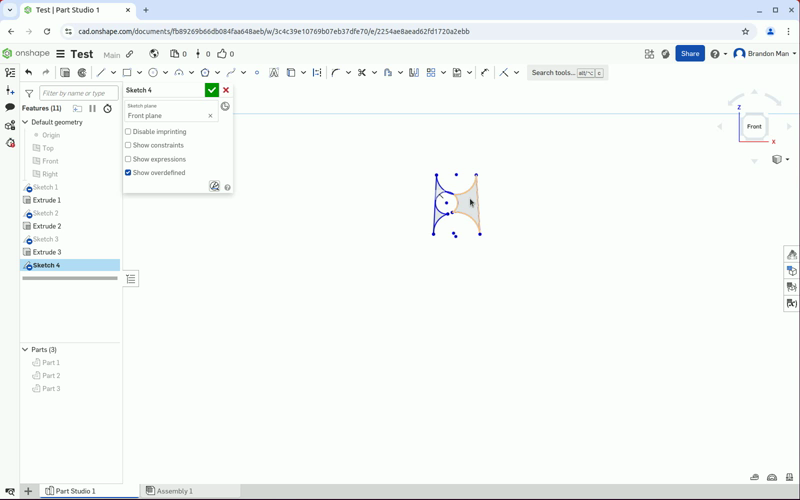
scroll(6)
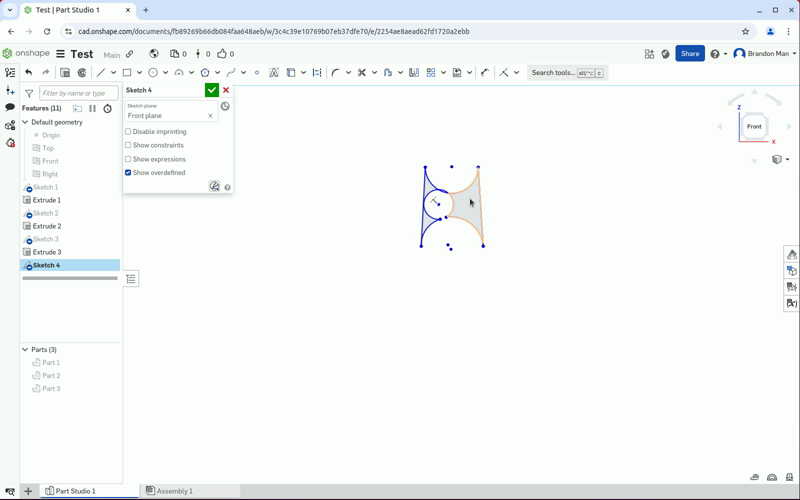
scroll(6)
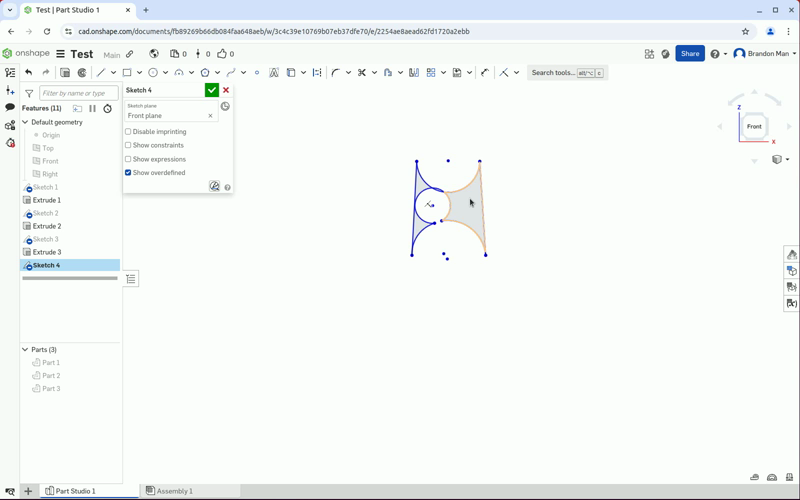
scroll(6)
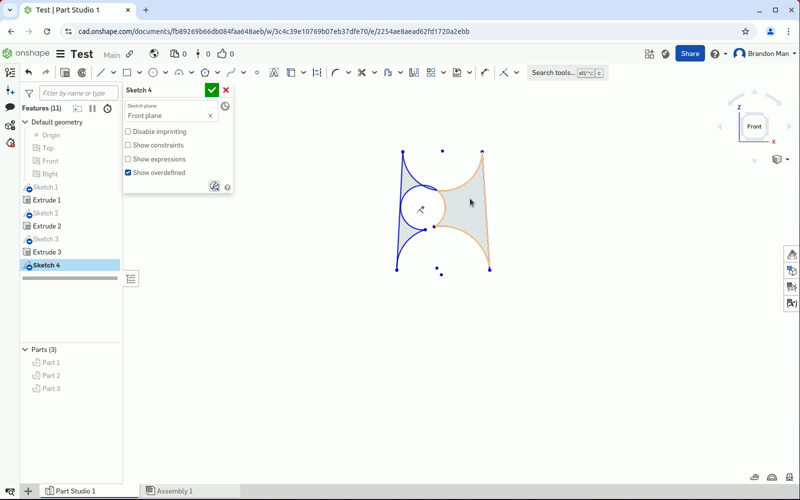
scroll(6)
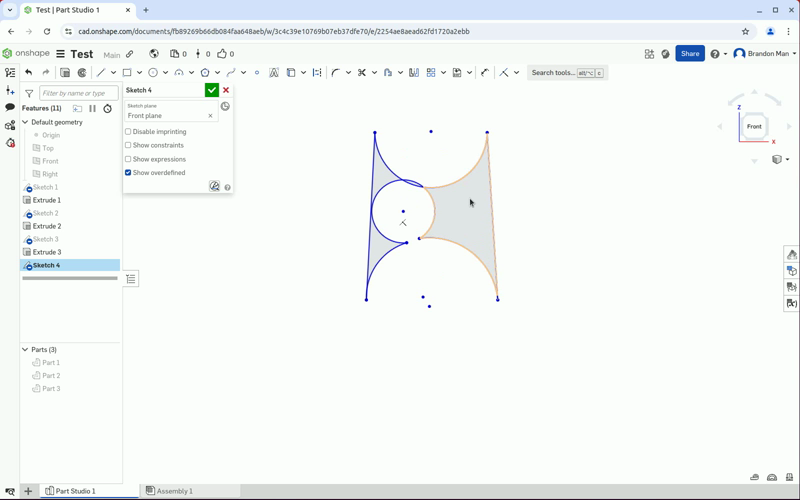
scroll(6)
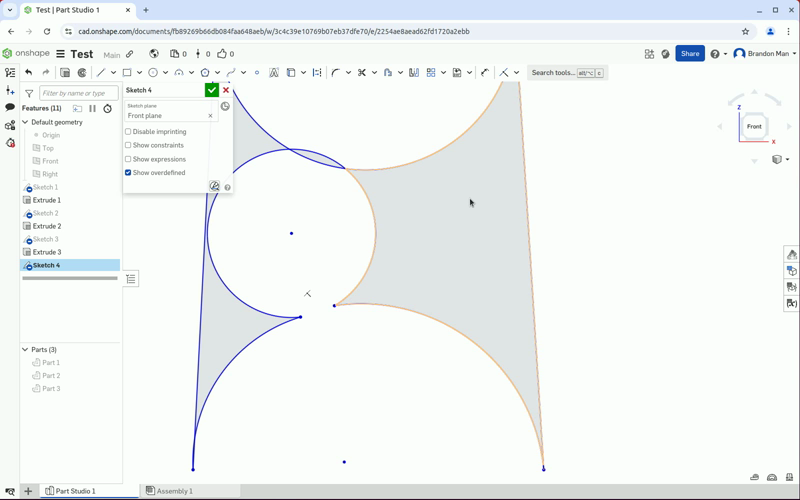
click(470, 198)
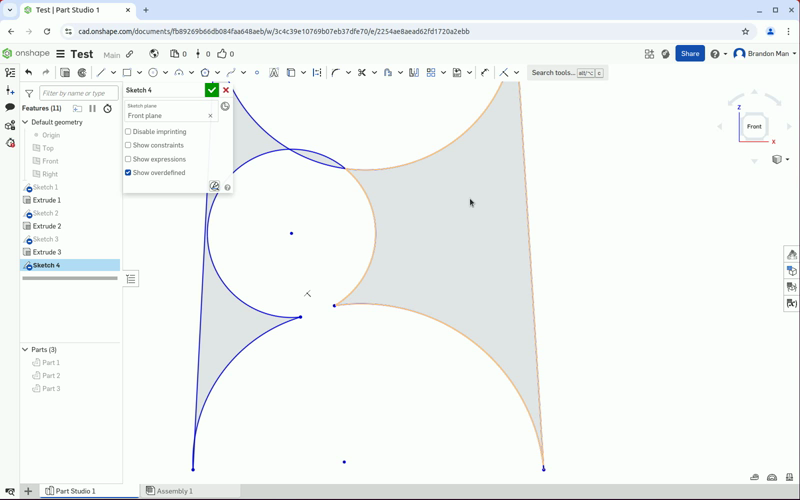
scroll(-6)
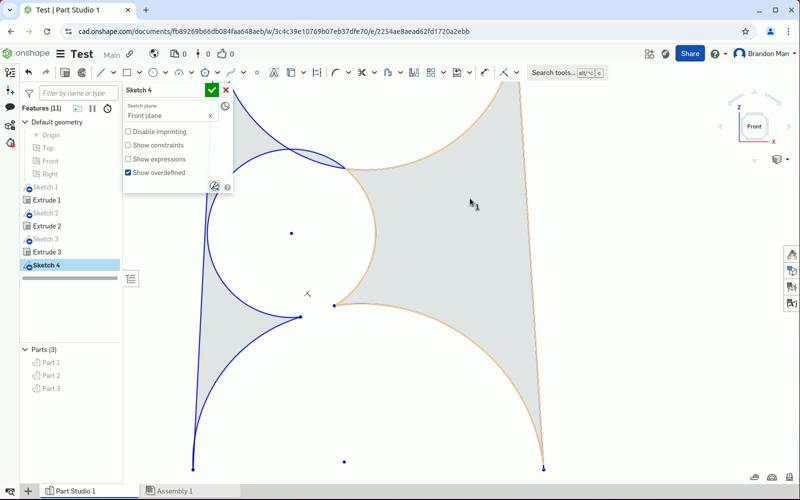
scroll(-6)
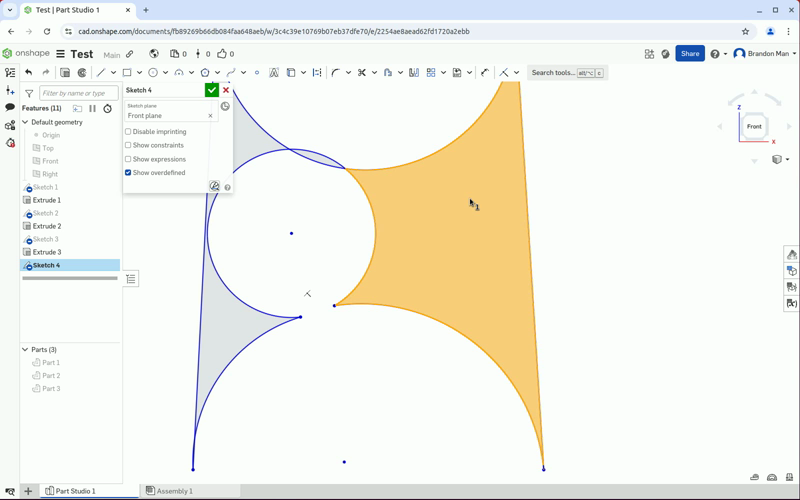
scroll(-6)
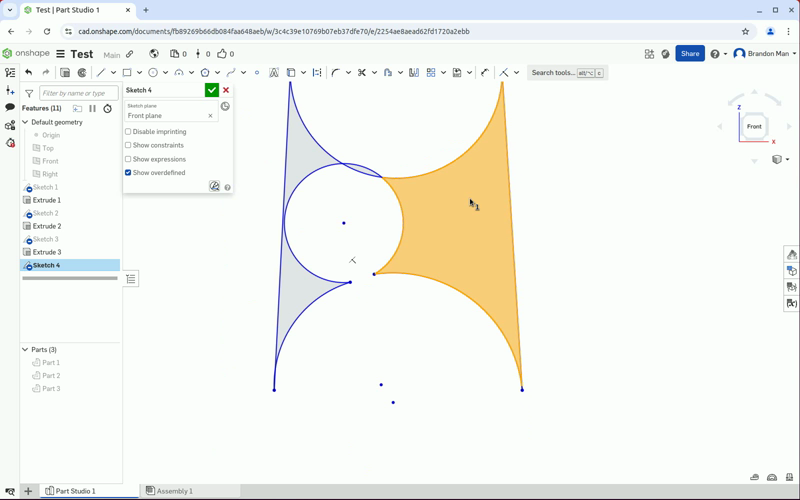
scroll(-6)
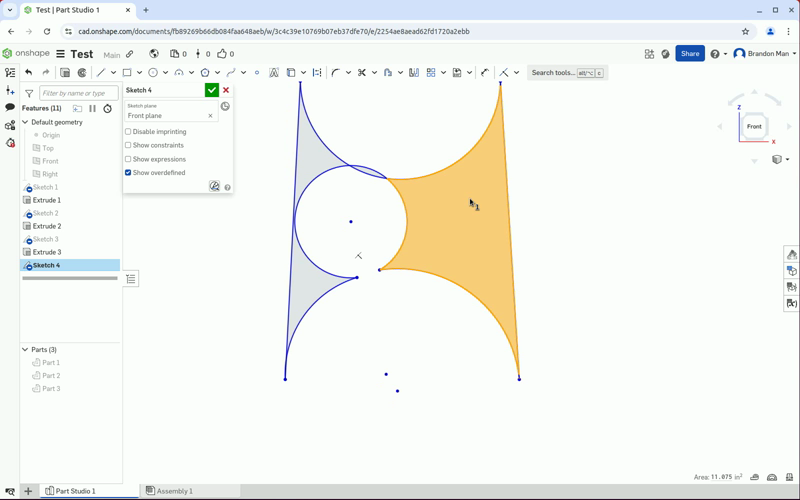
scroll(-6)
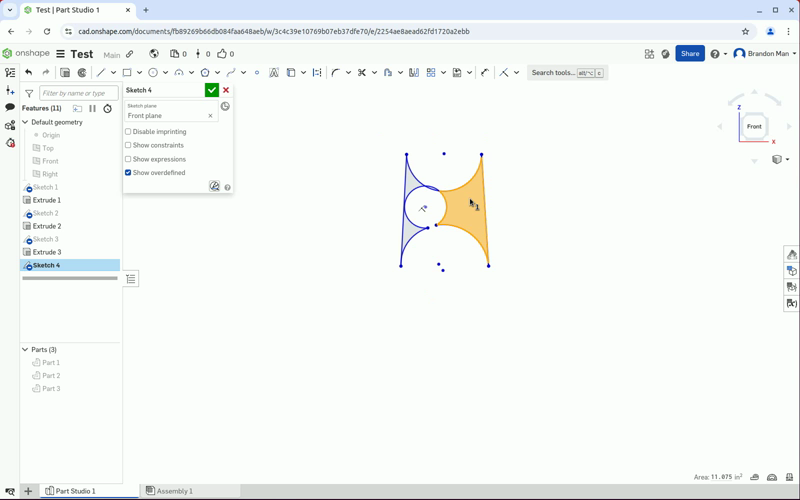
scroll(-6)
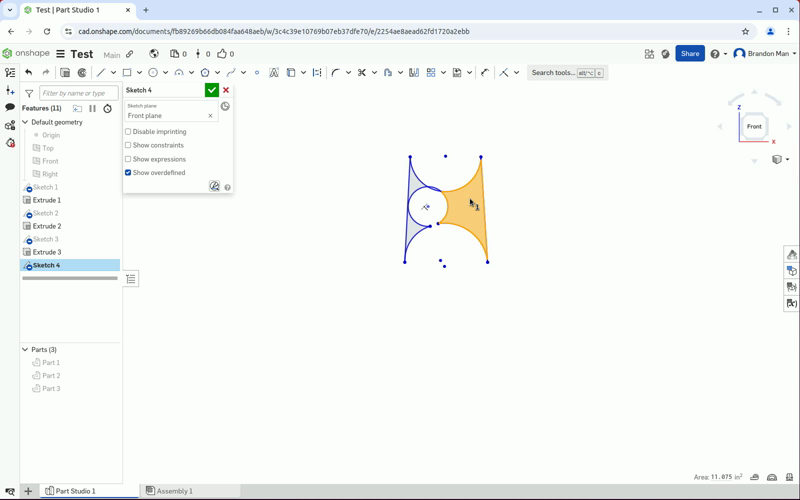
scroll(-6)
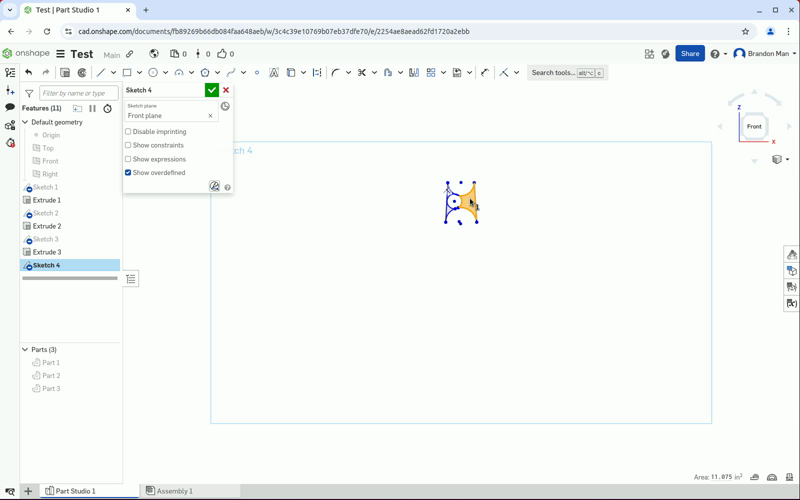
mouse_move(73, 352)
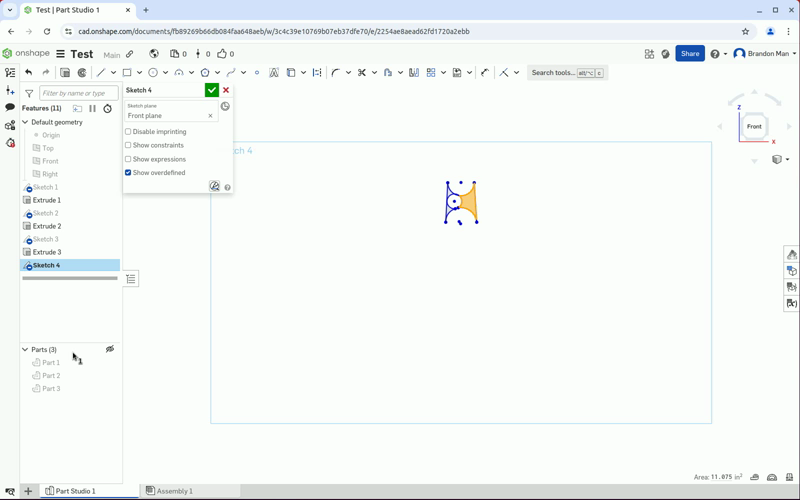
key(shift+y)
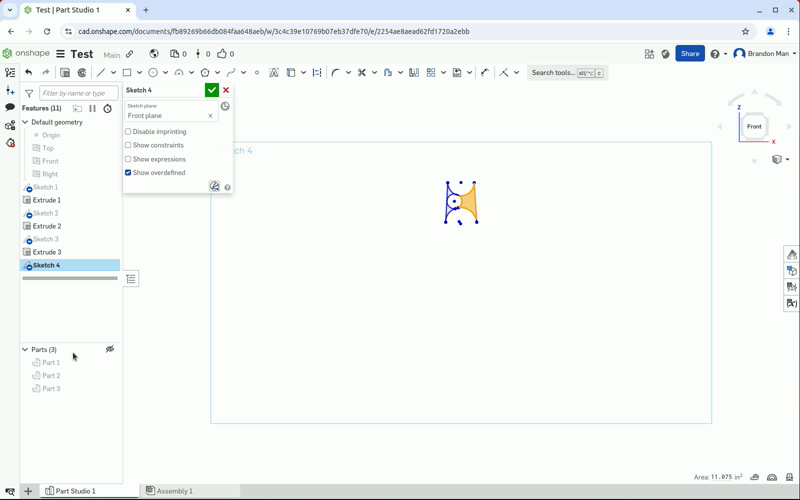
key(shift+e)
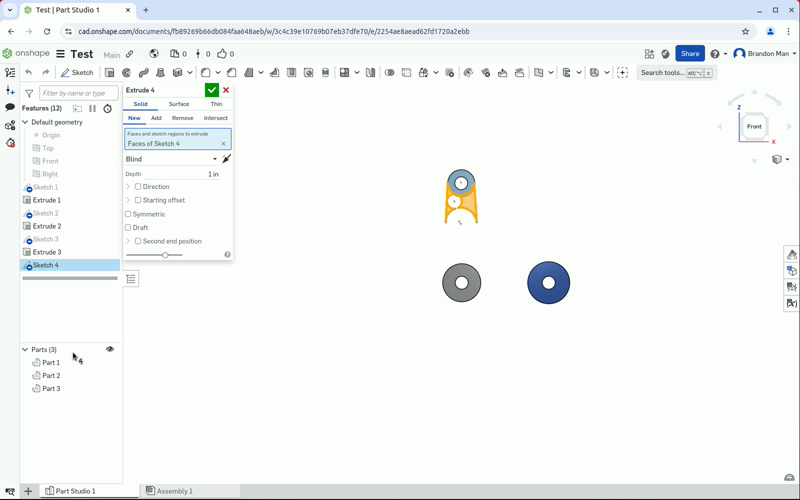
mouse_move(143, 106)
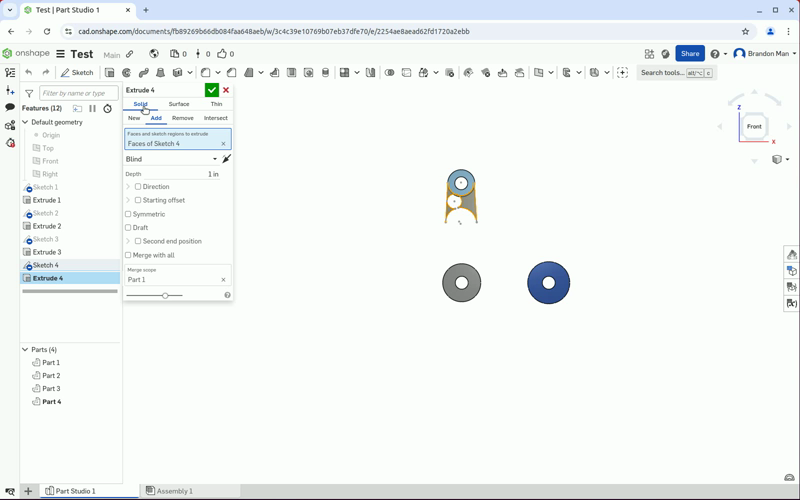
click(143, 106)
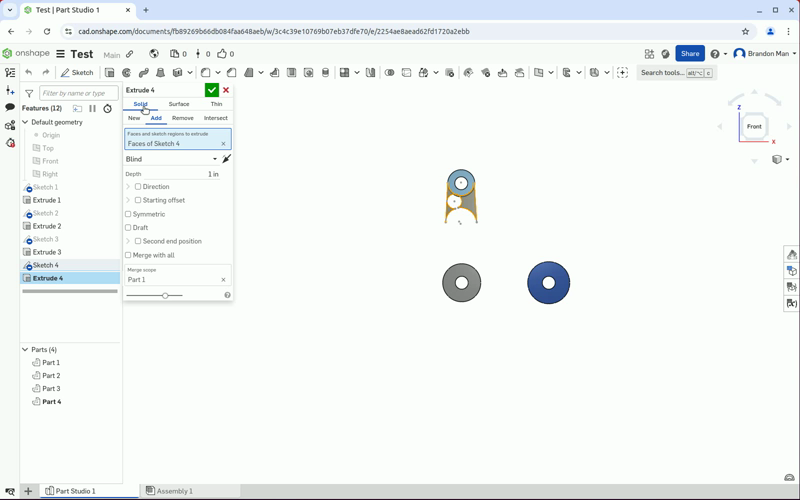
mouse_move(137, 120)
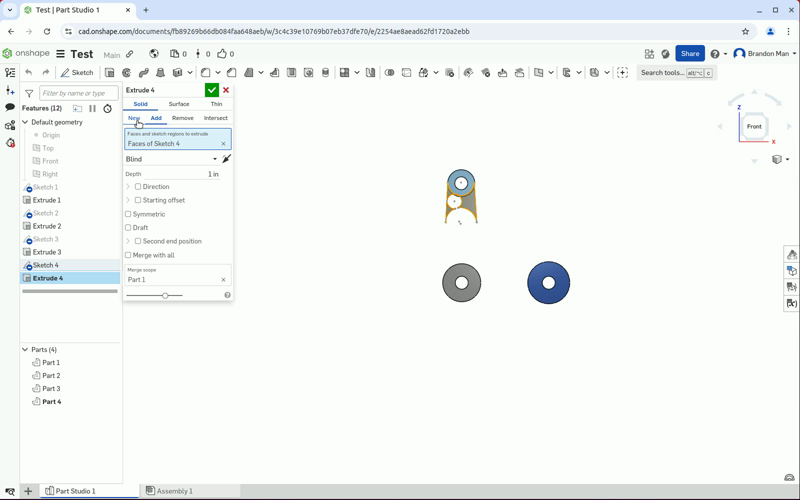
click(137, 120)
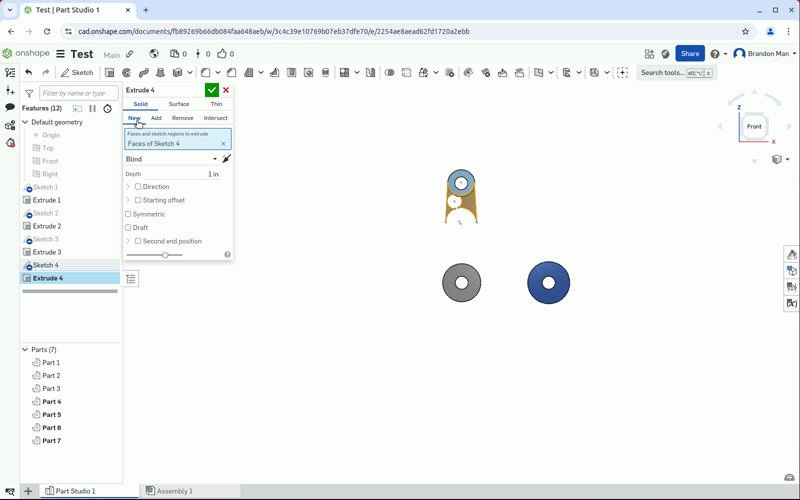
key(tab, 4)
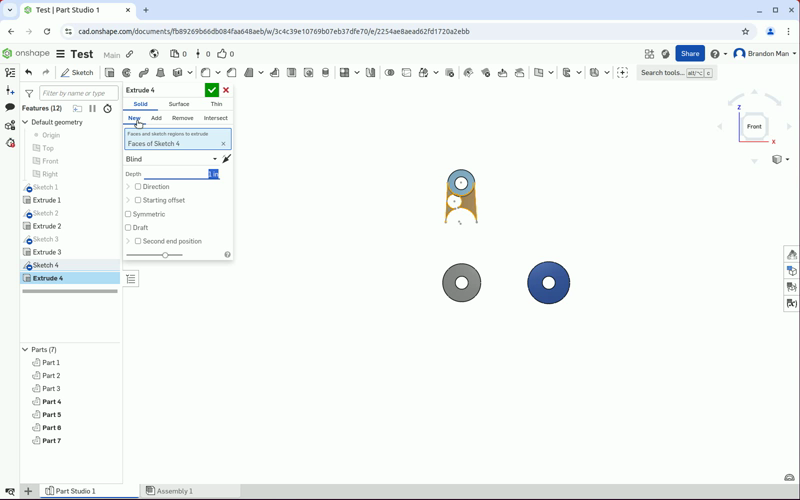
text(10.351)
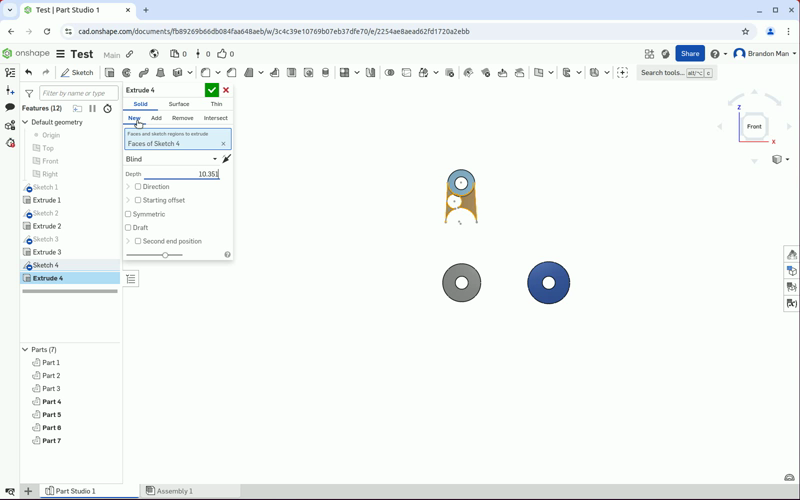
key(enter)
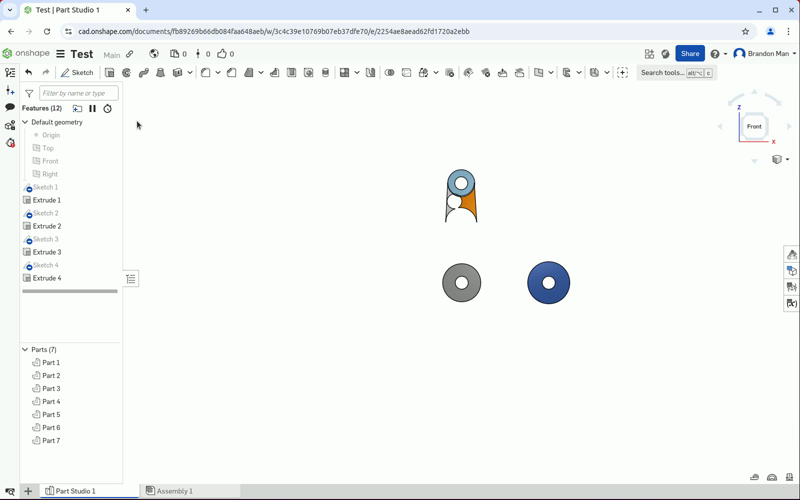
key(shift+h)
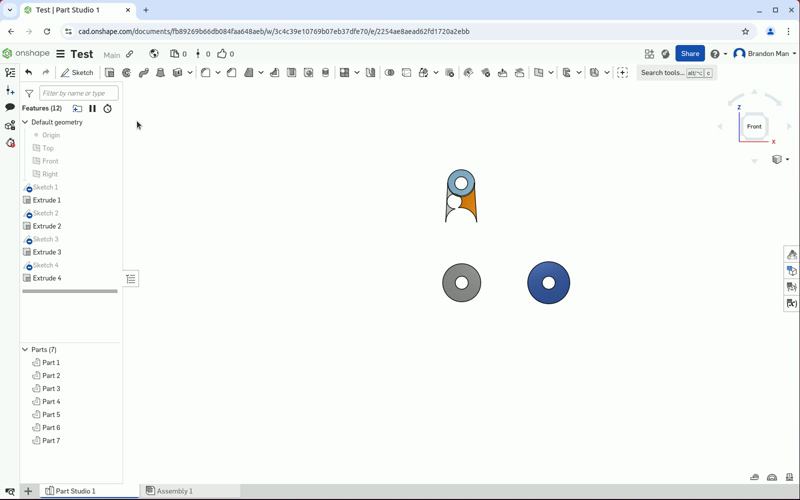
key(shift+h)
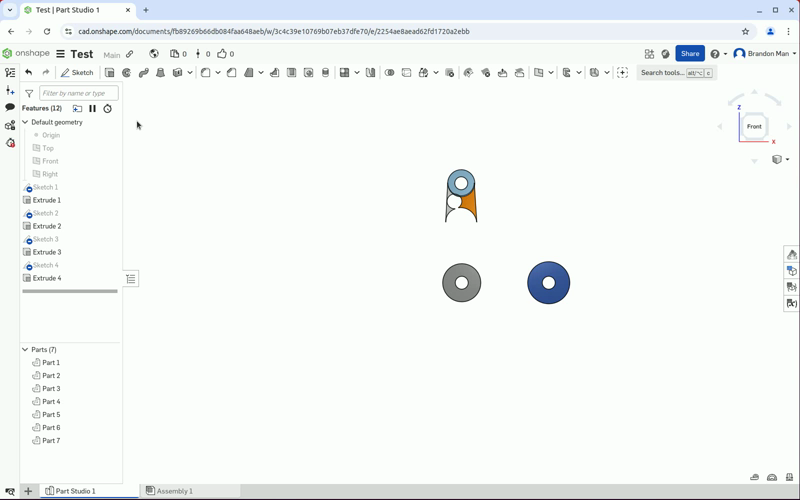
mouse_move(73, 189)
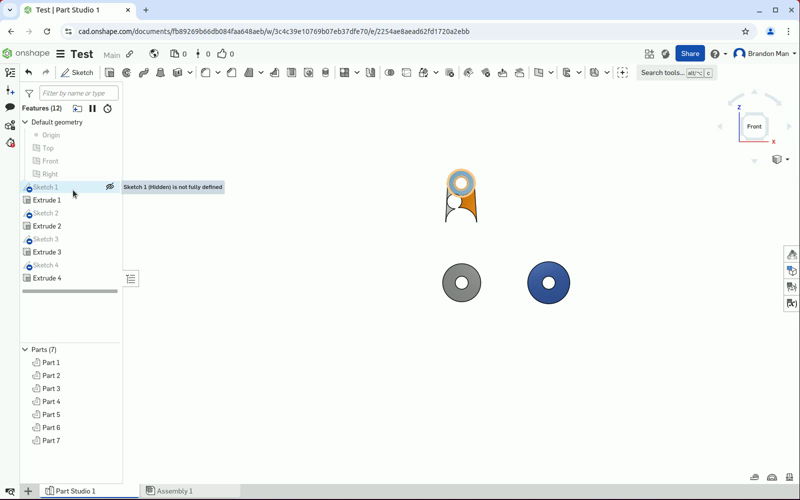
click(73, 189)
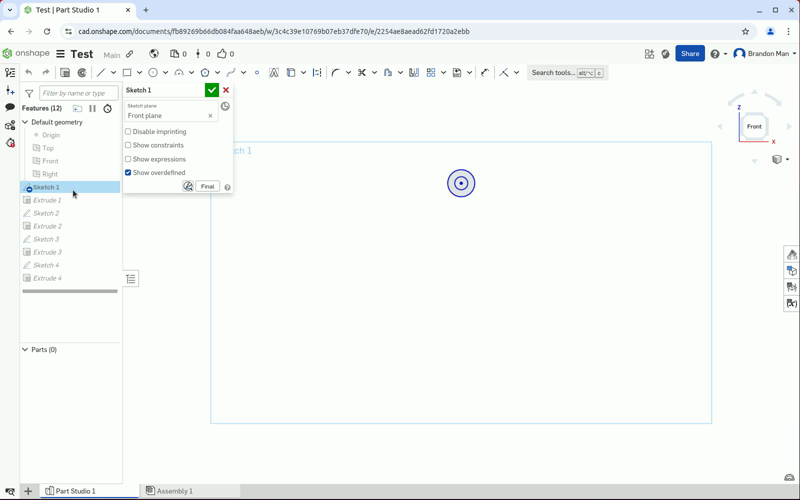
mouse_move(229, 92)
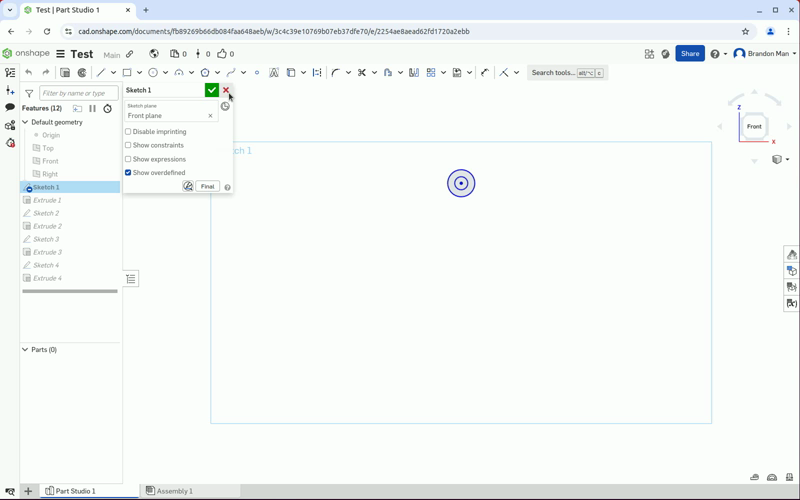
click(229, 92)
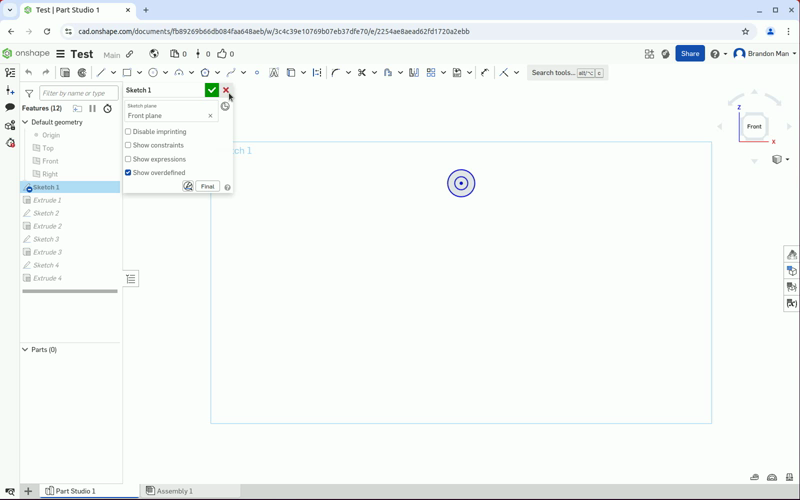
key(shift+s)
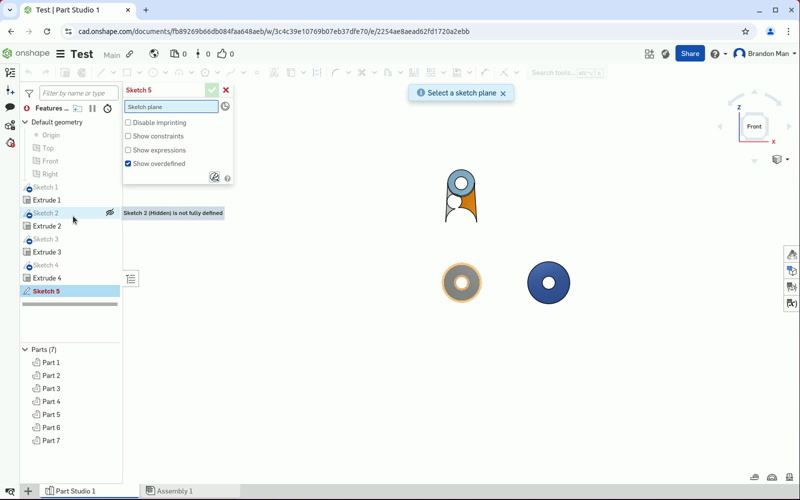
scroll(3)
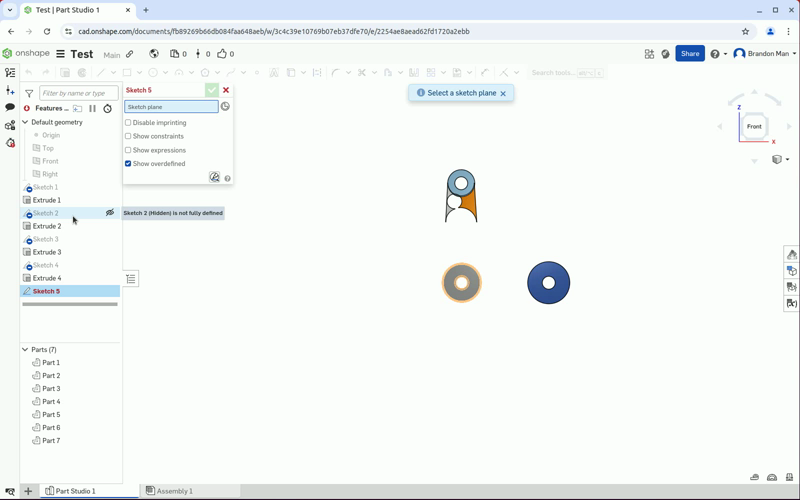
mouse_move(73, 163)
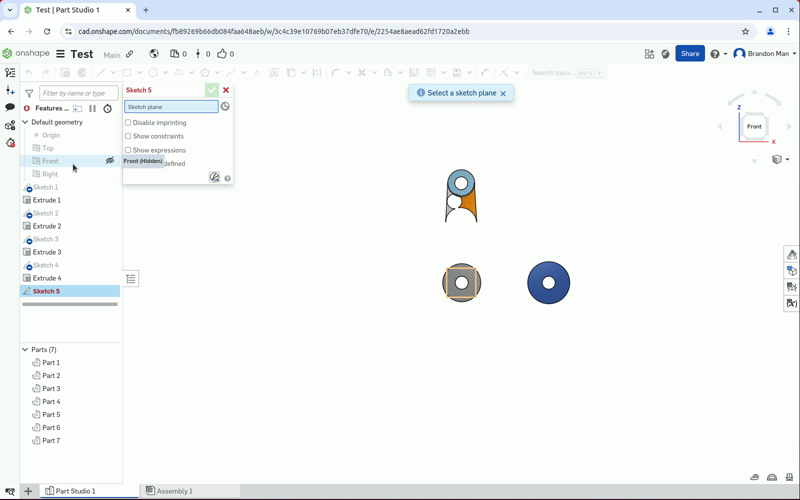
click(73, 163)
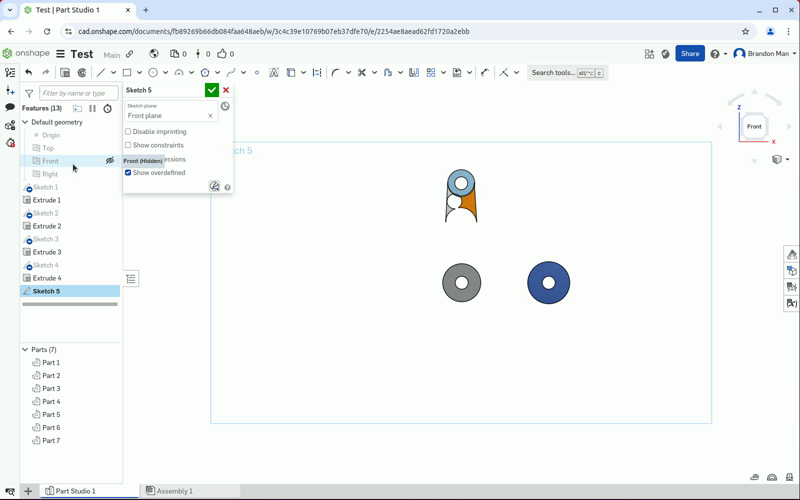
mouse_move(73, 352)
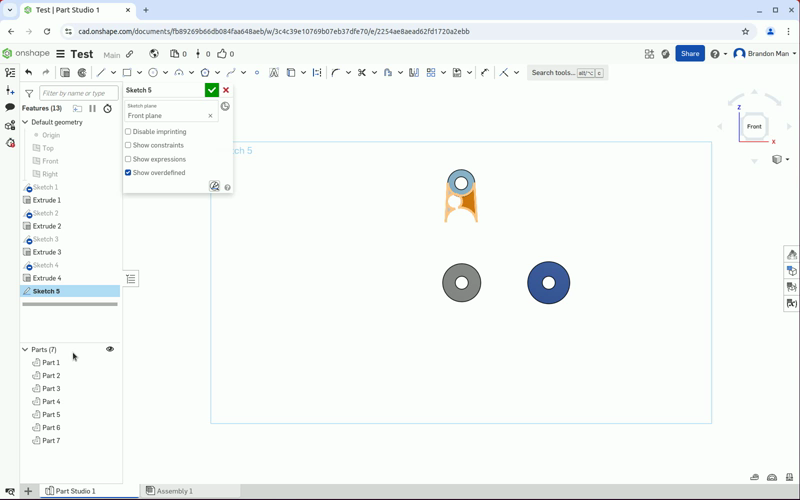
key(y)
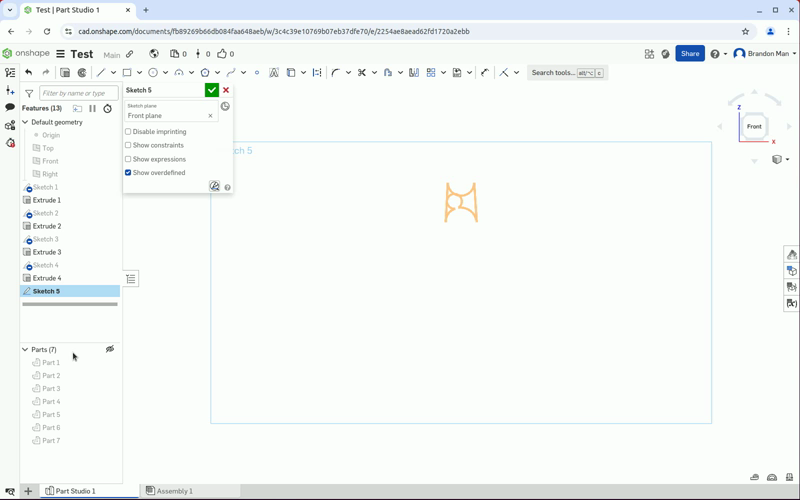
key(a)
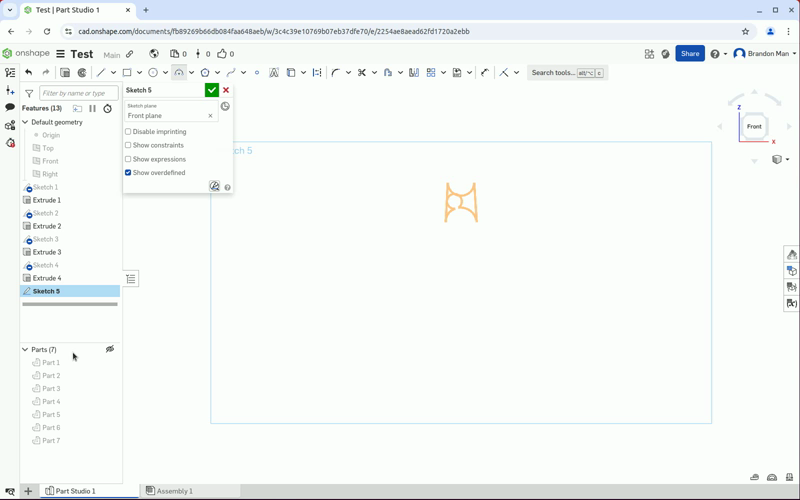
key_down(shift)
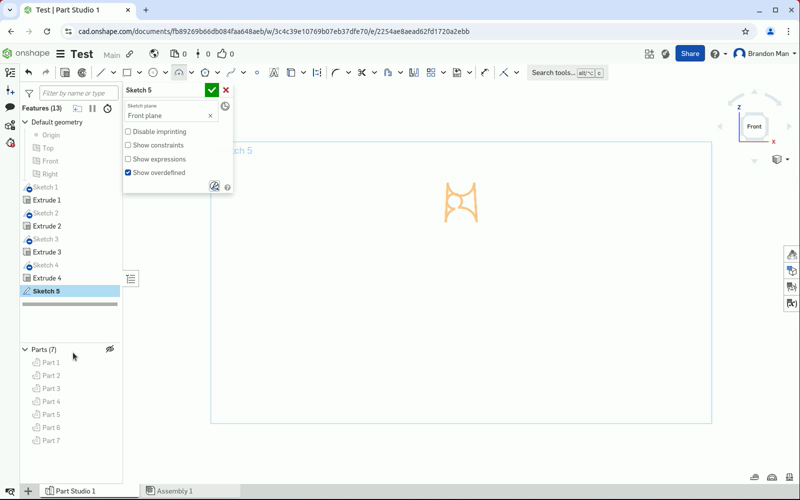
mouse_move(454, 209)
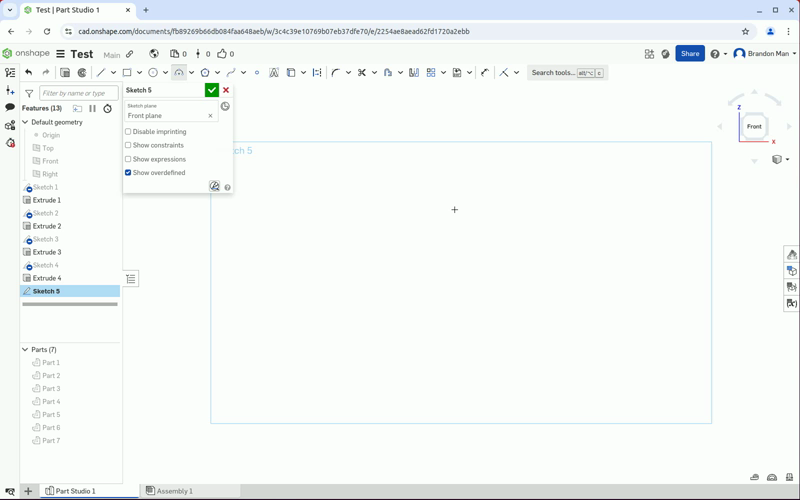
click(454, 209)
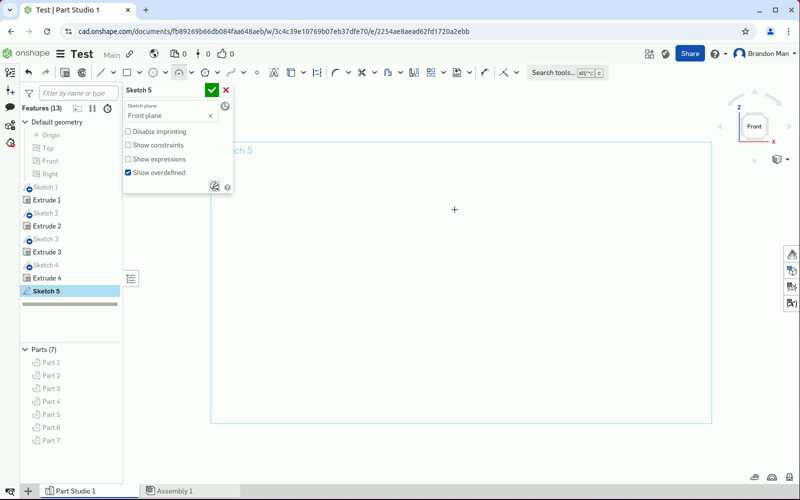
key_up(shift)
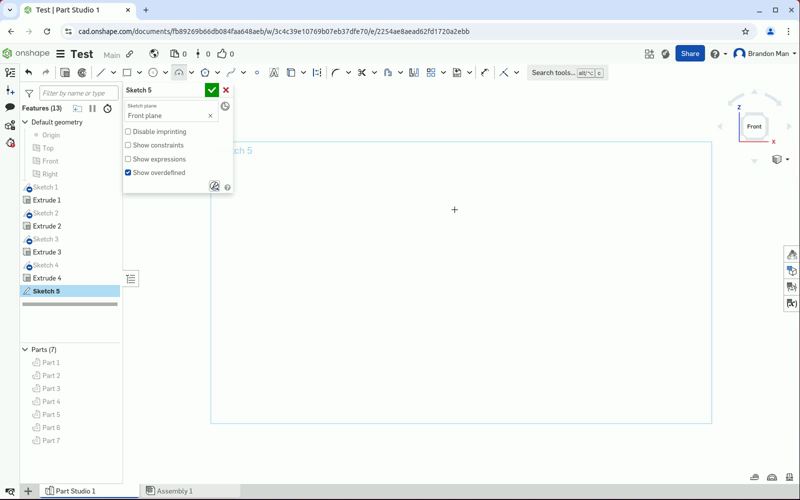
key_down(shift)
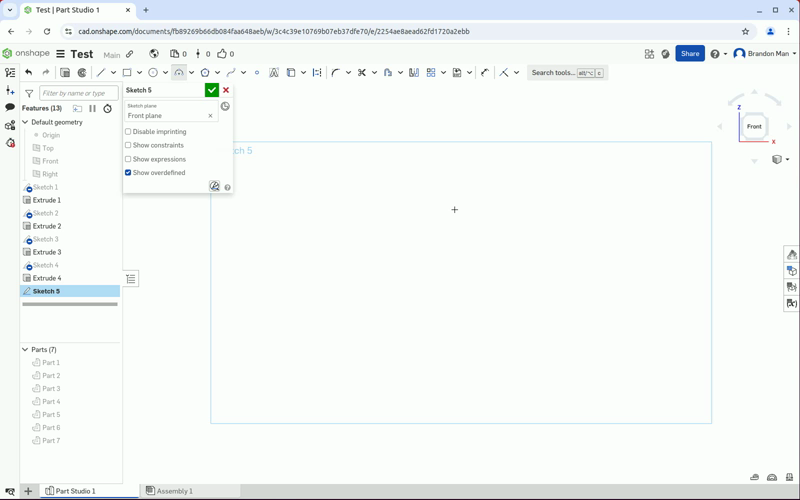
mouse_move(457, 208)
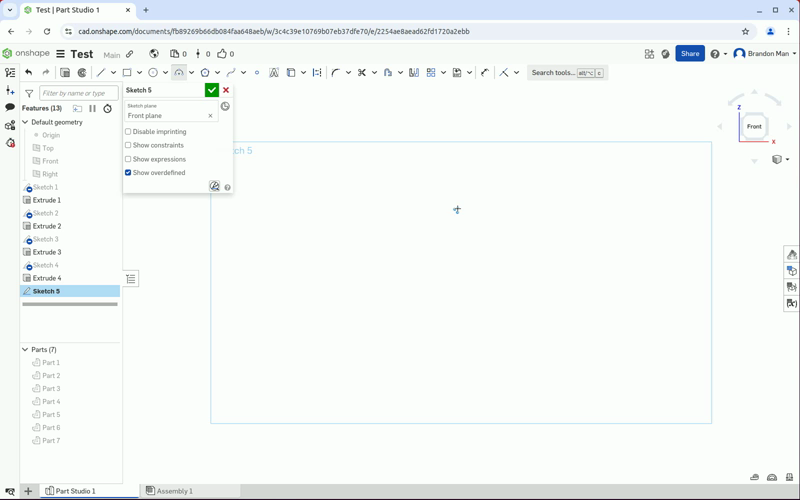
scroll(6)
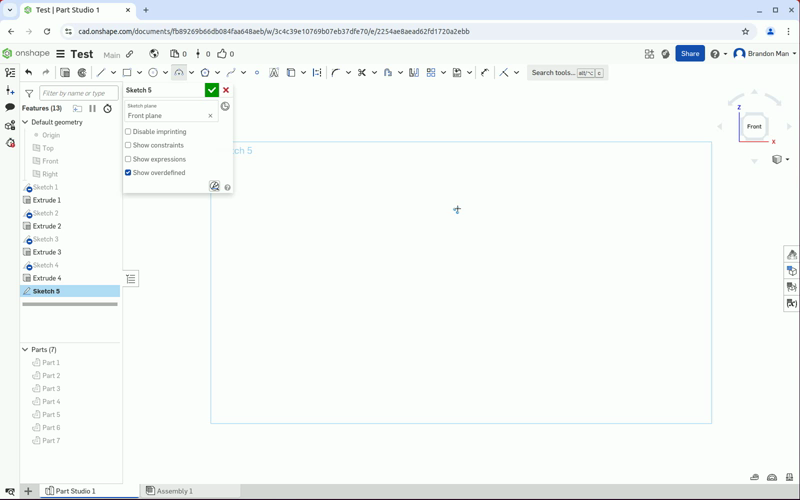
scroll(6)
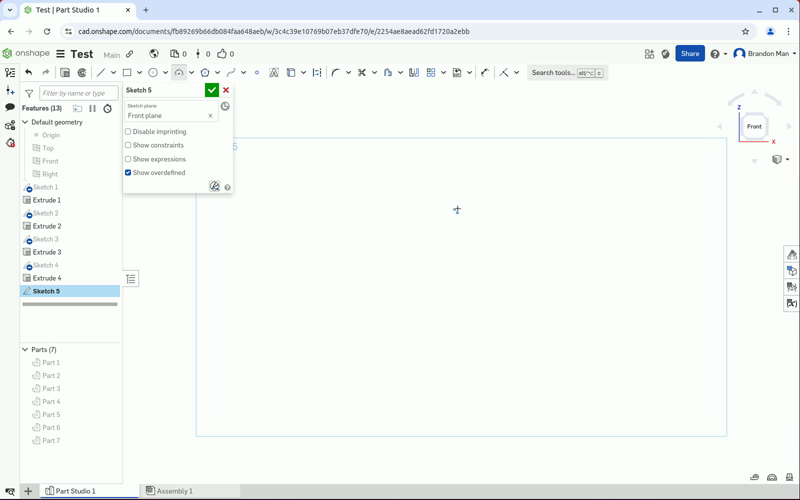
scroll(6)
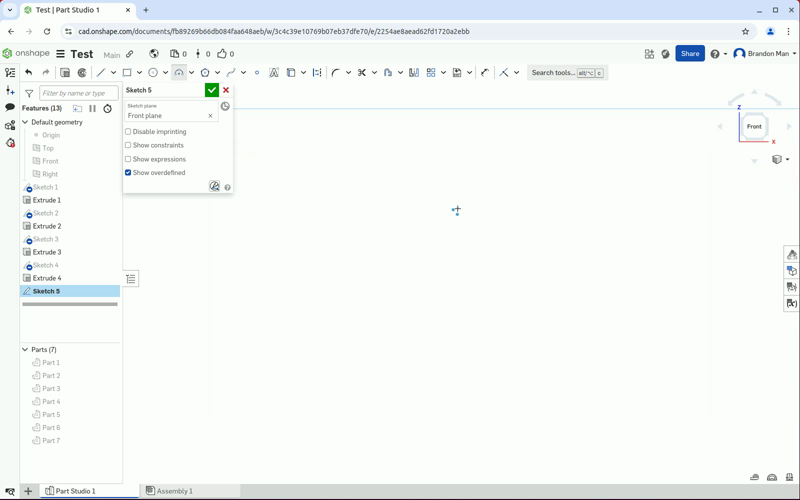
scroll(6)
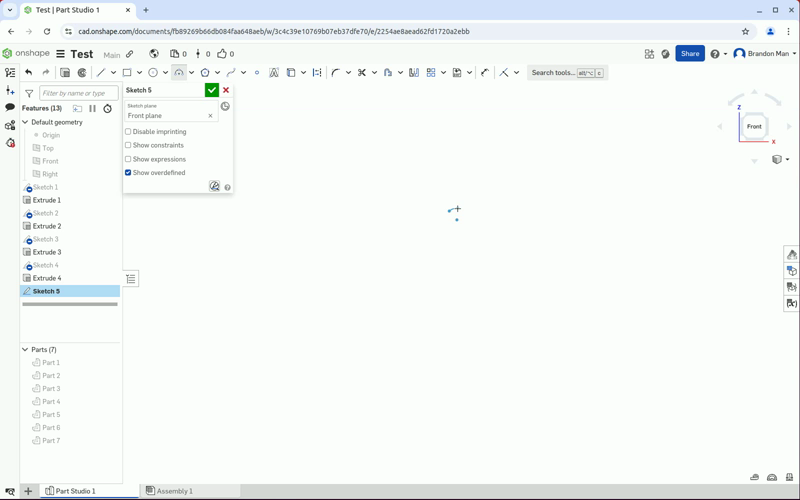
scroll(6)
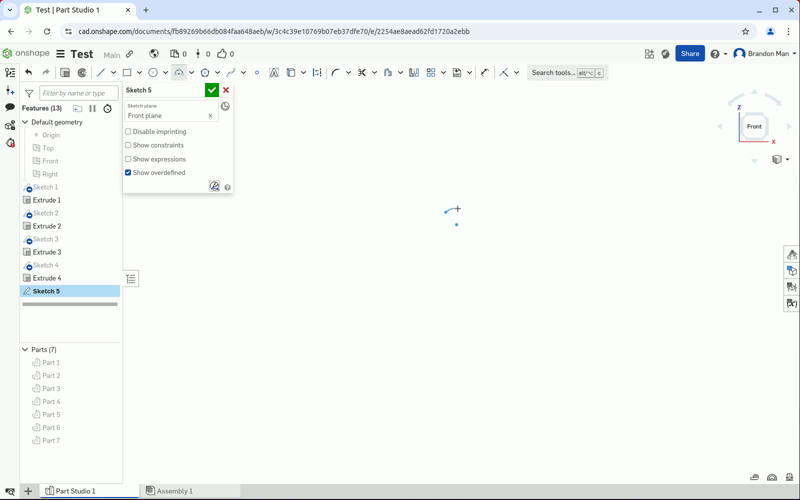
scroll(6)
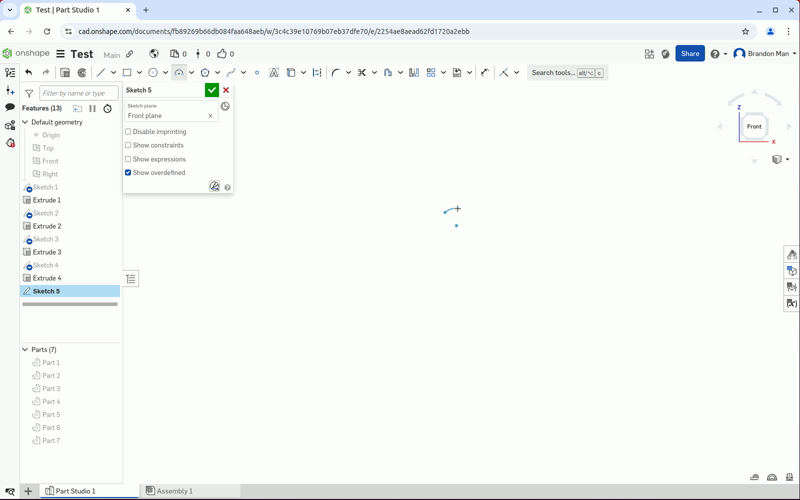
scroll(6)
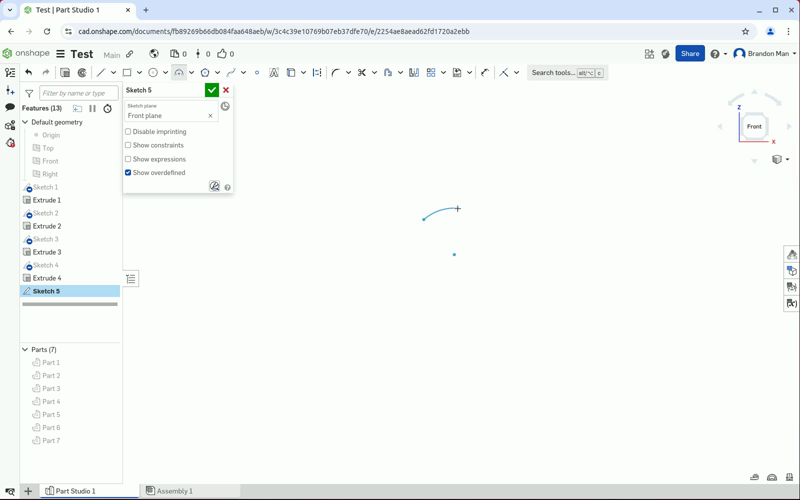
click(457, 208)
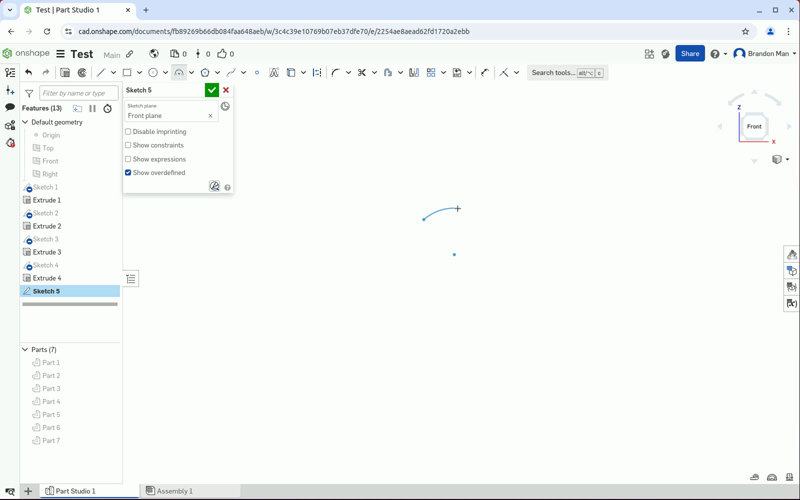
scroll(-6)
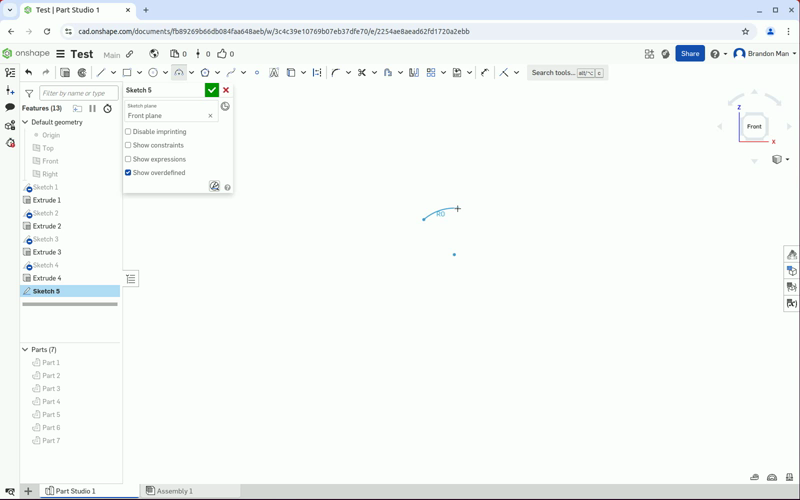
scroll(-6)
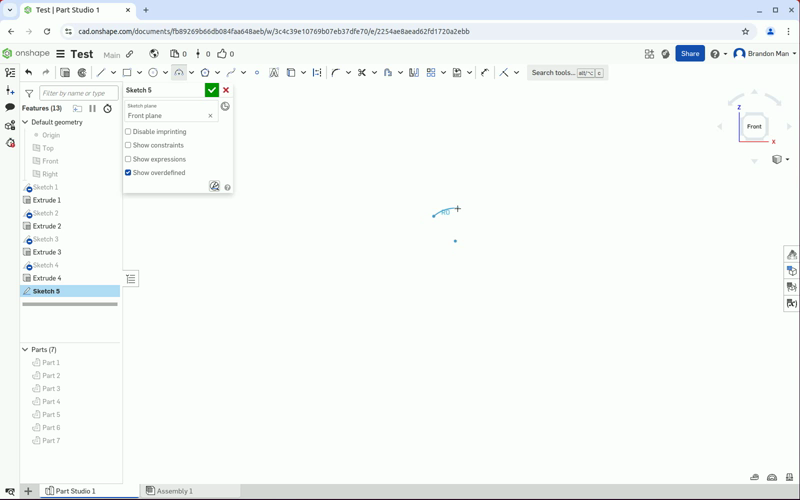
scroll(-6)
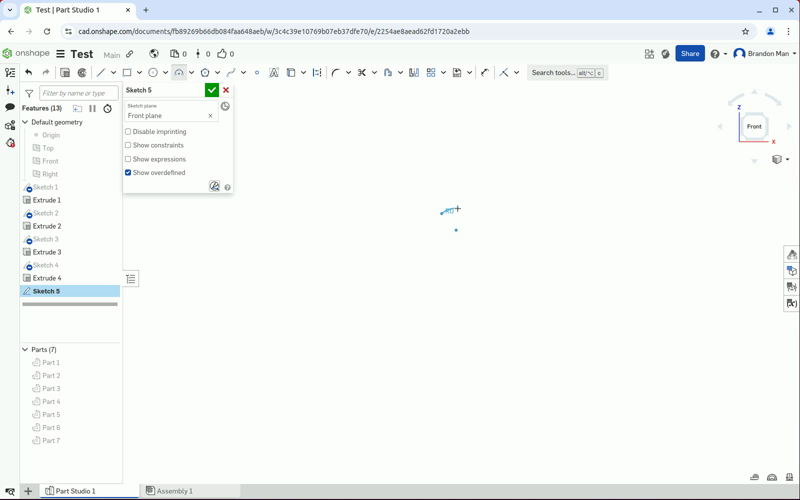
scroll(-6)
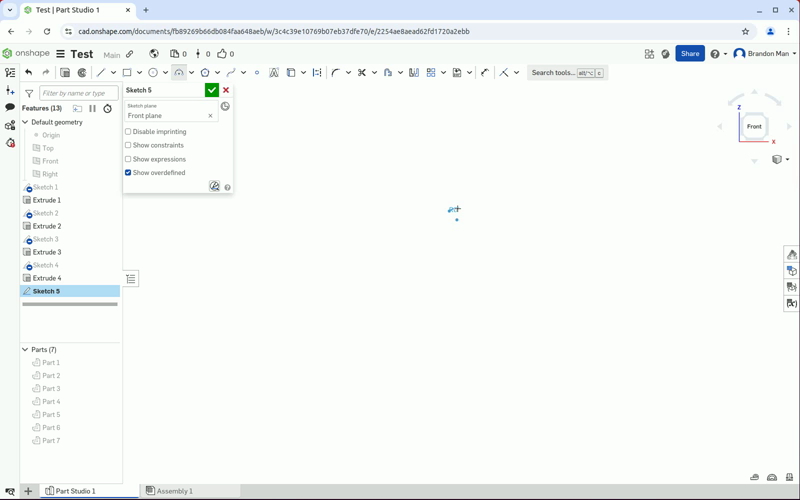
scroll(-6)
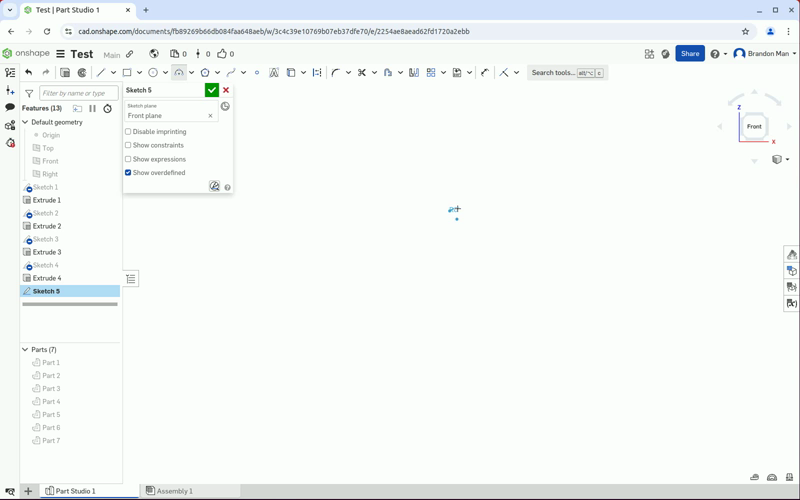
scroll(-6)
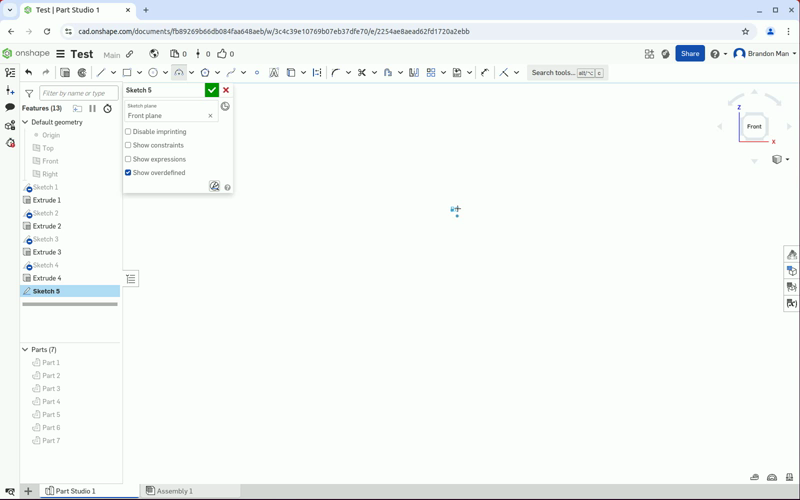
scroll(-6)
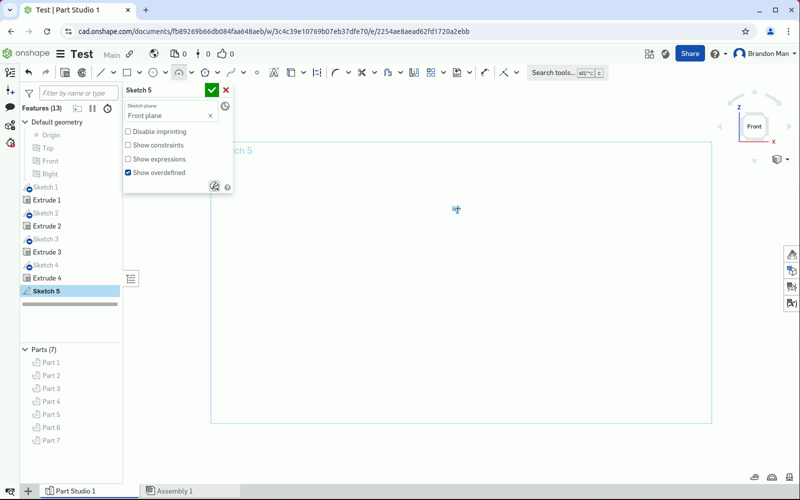
mouse_move(463, 238)
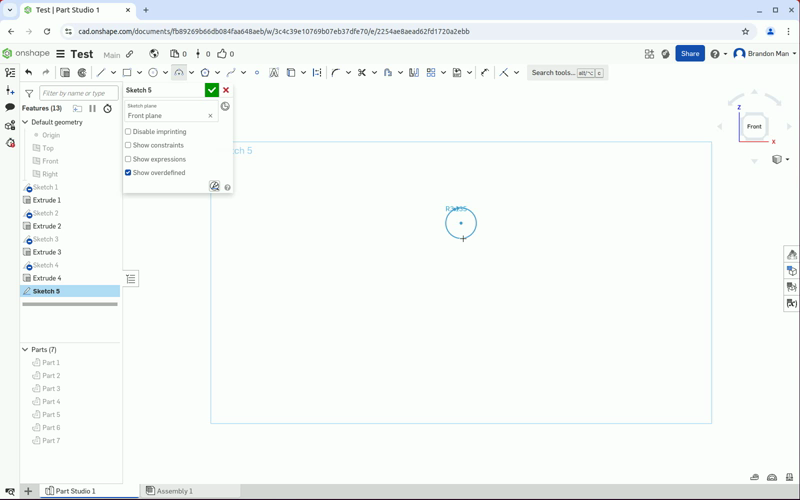
scroll(6)
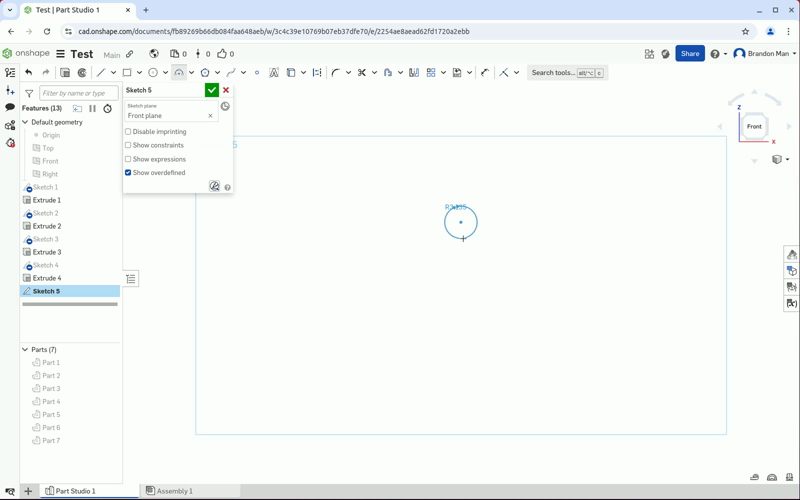
scroll(6)
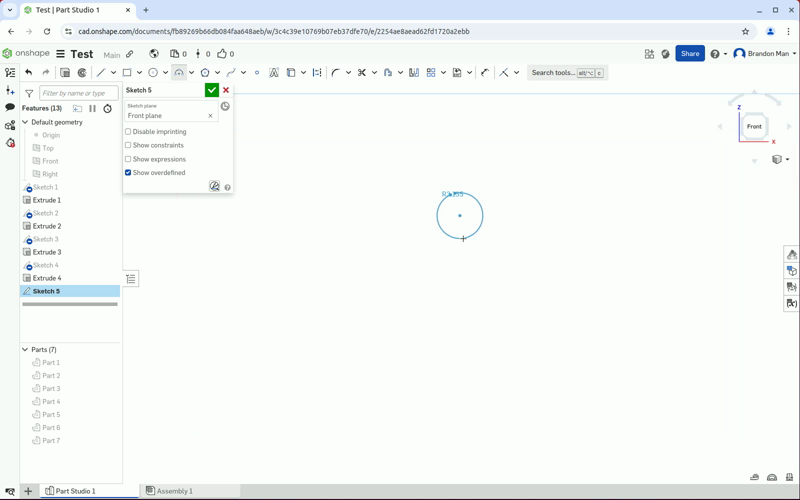
scroll(6)
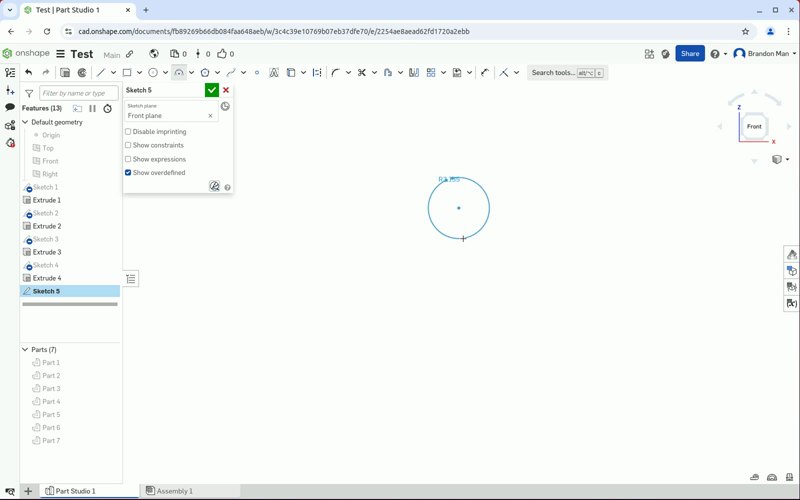
scroll(6)
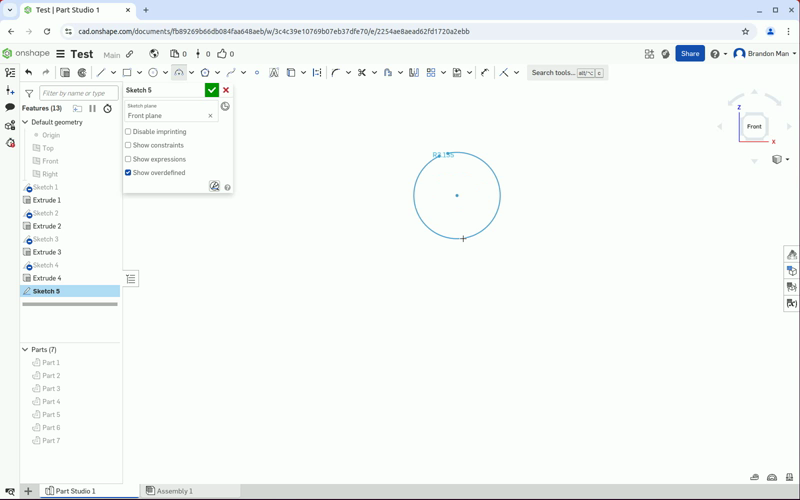
scroll(6)
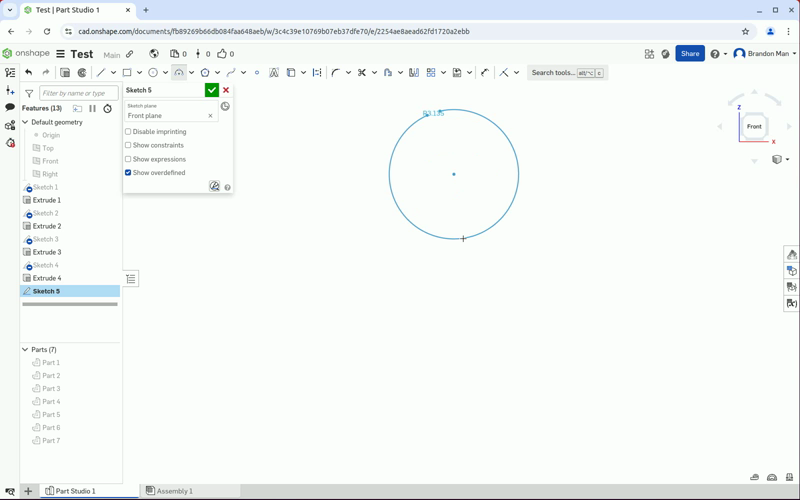
scroll(6)
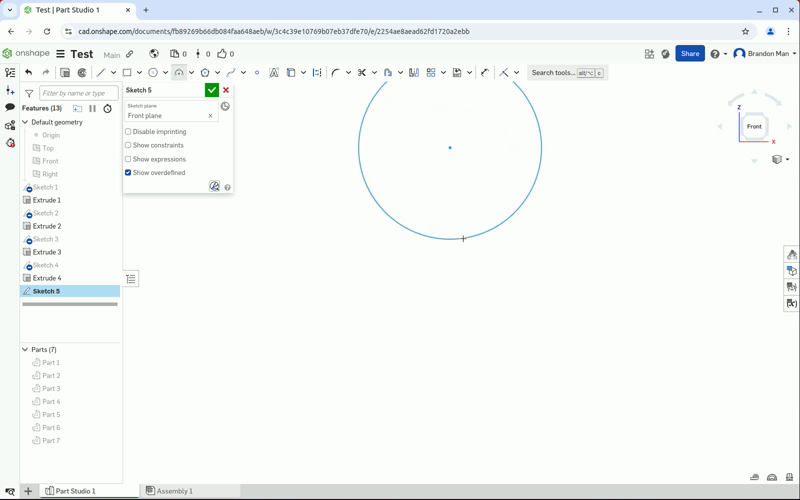
scroll(6)
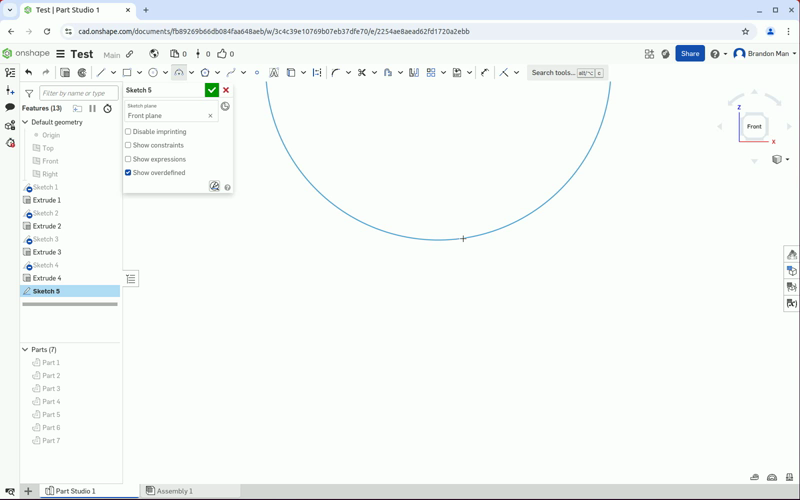
click(463, 238)
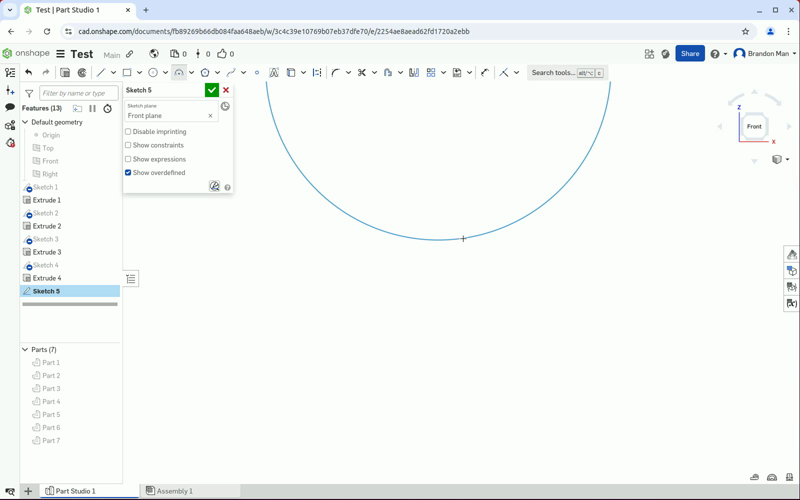
scroll(-6)
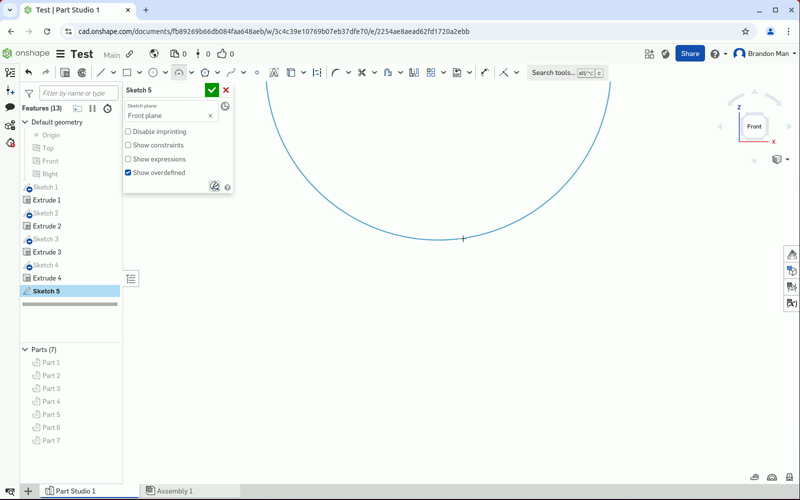
scroll(-6)
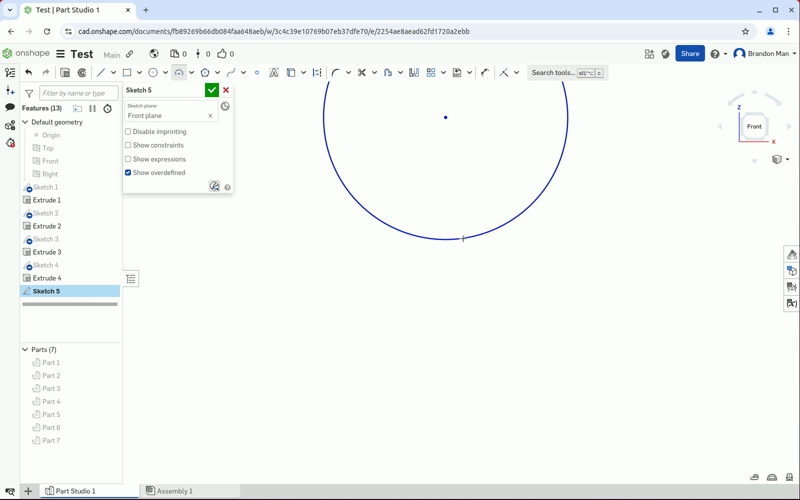
scroll(-6)
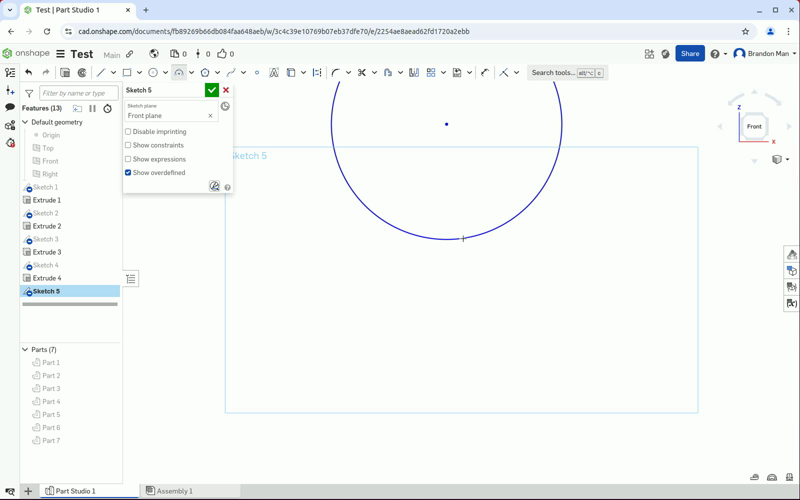
scroll(-6)
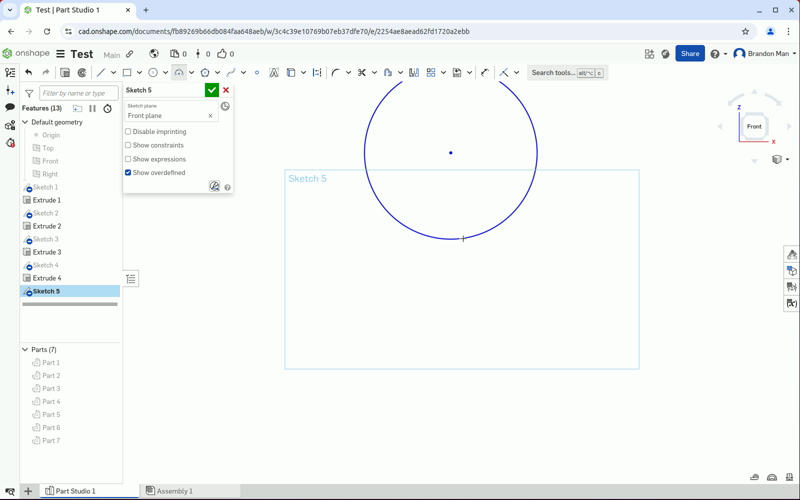
scroll(-6)
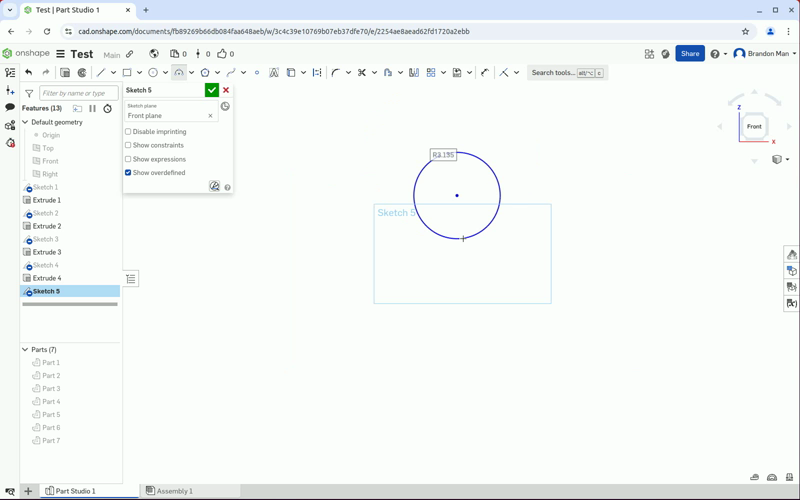
scroll(-6)
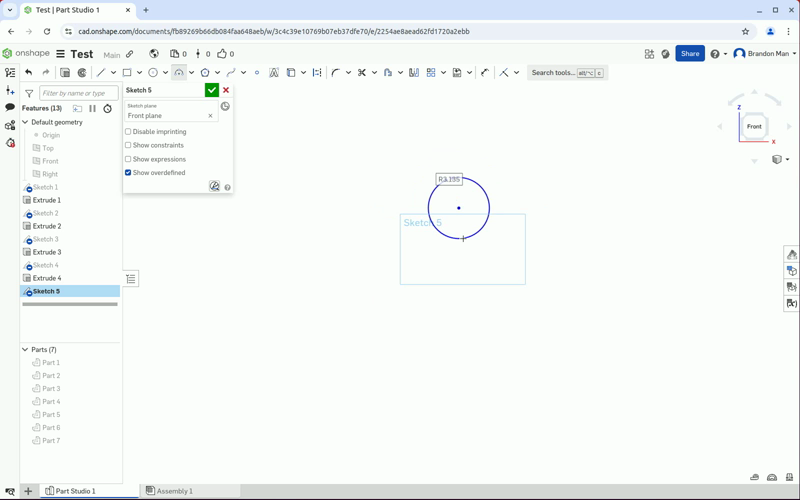
scroll(-6)
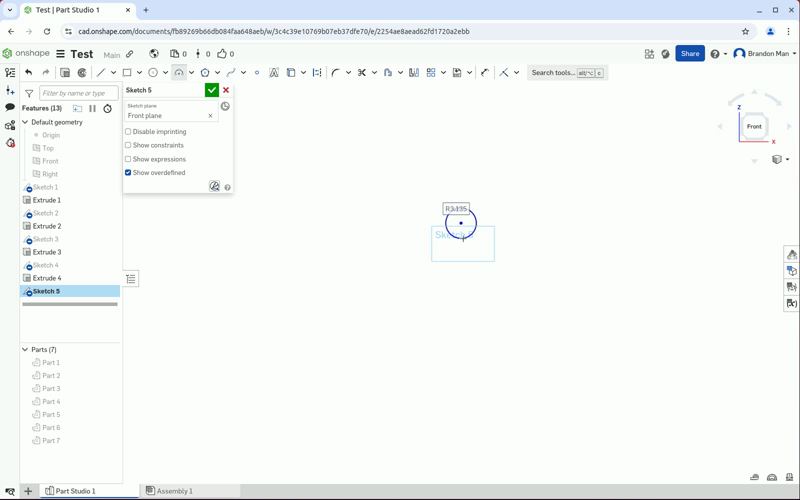
key_up(shift)
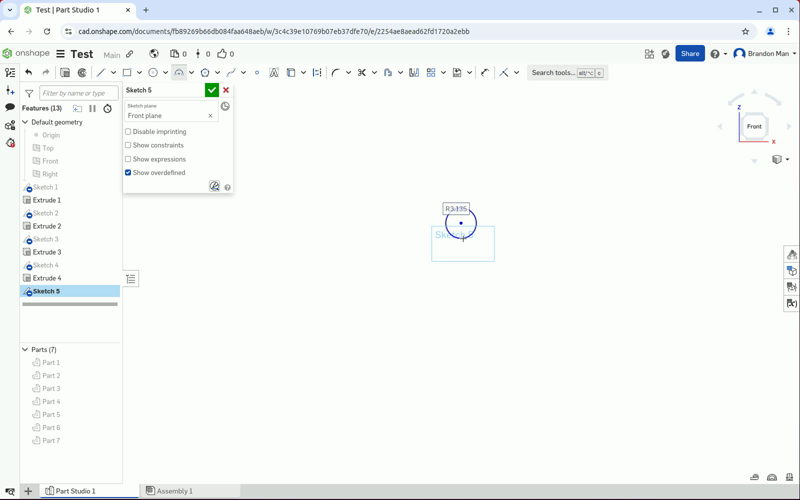
mouse_move(457, 208)
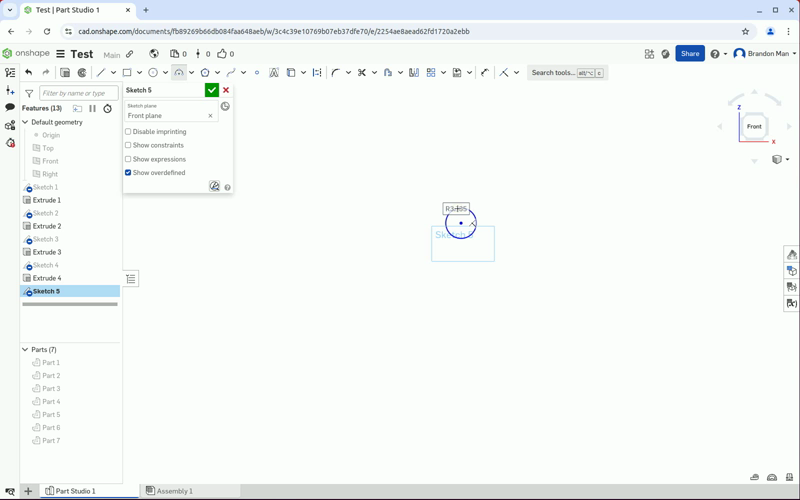
scroll(6)
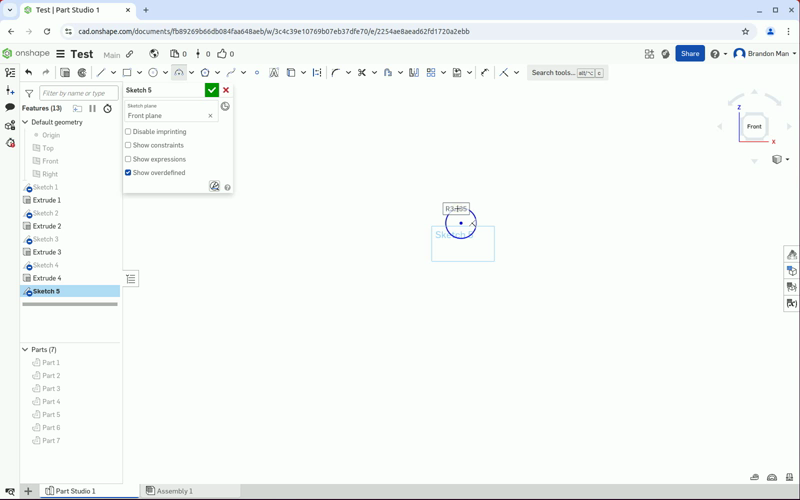
scroll(6)
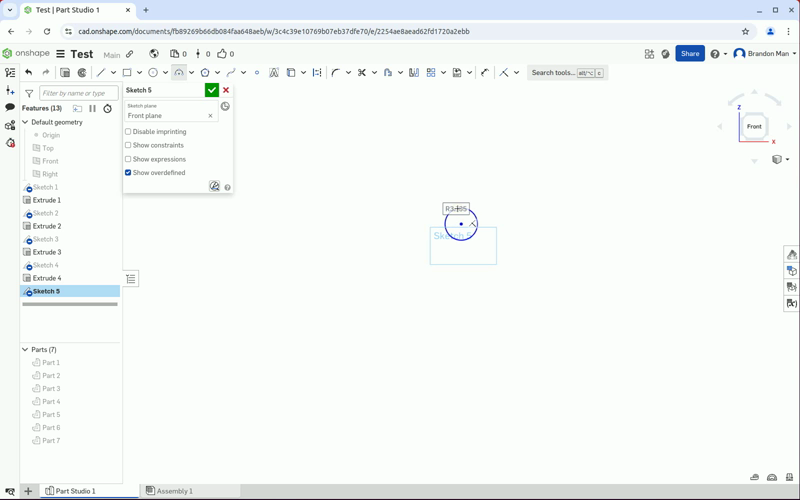
scroll(6)
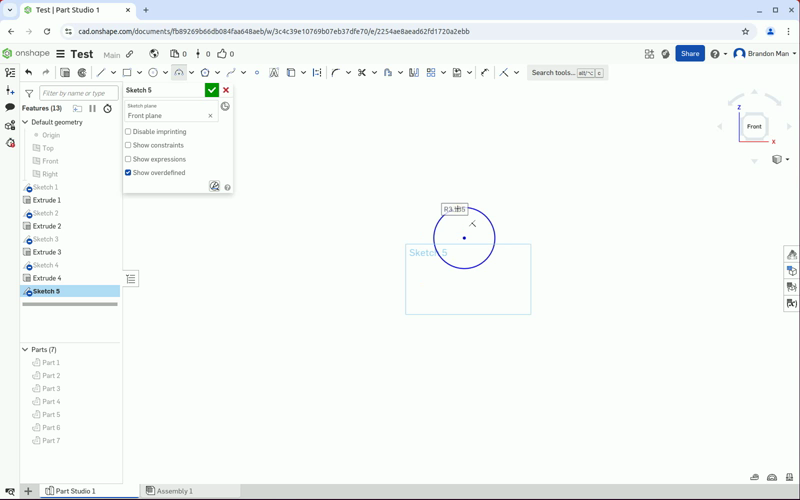
scroll(6)
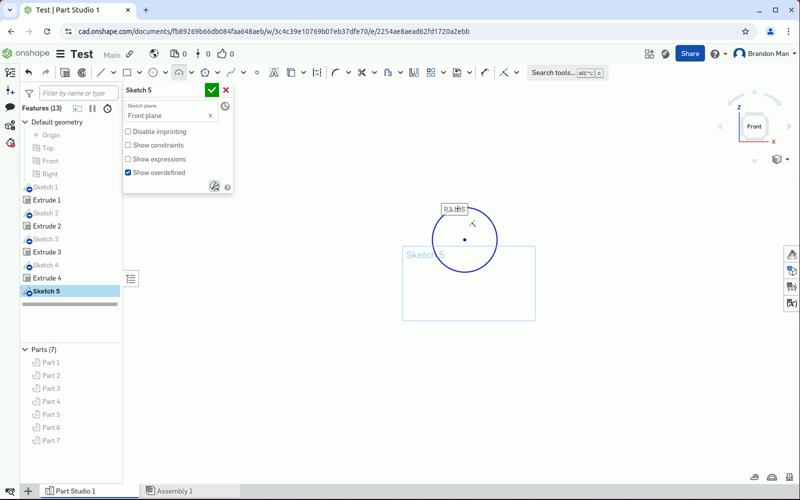
scroll(6)
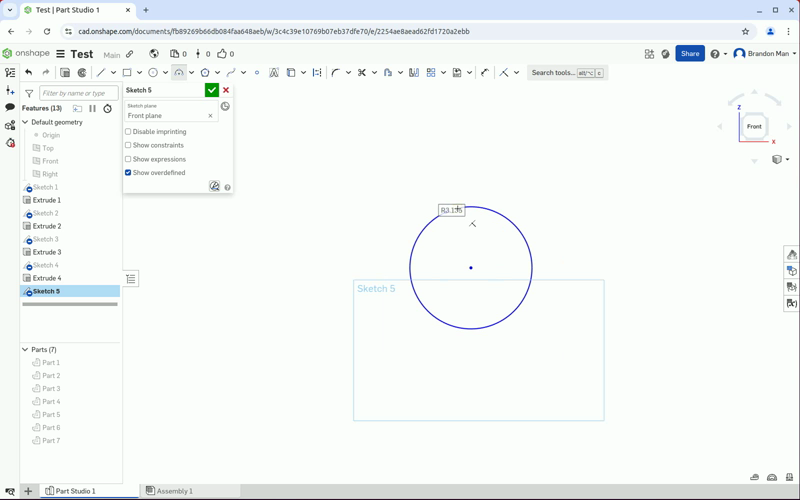
scroll(6)
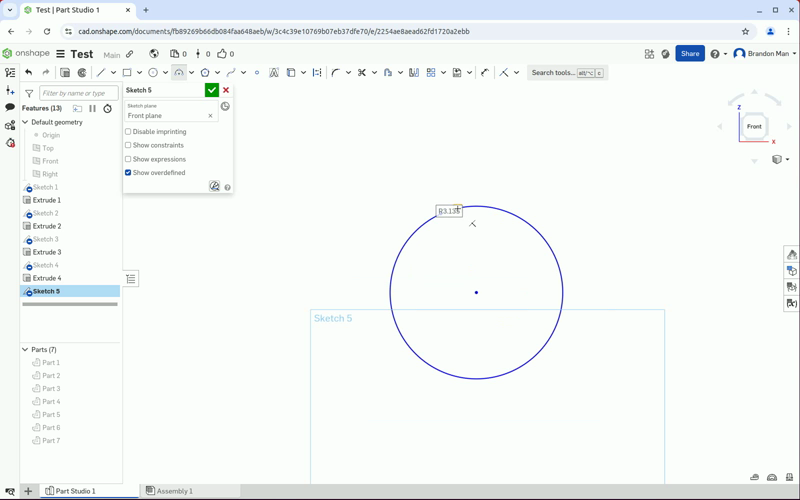
scroll(6)
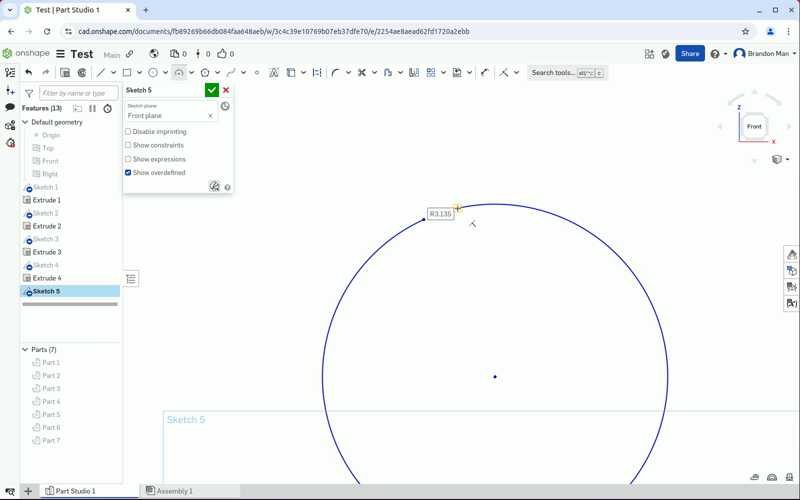
click(457, 208)
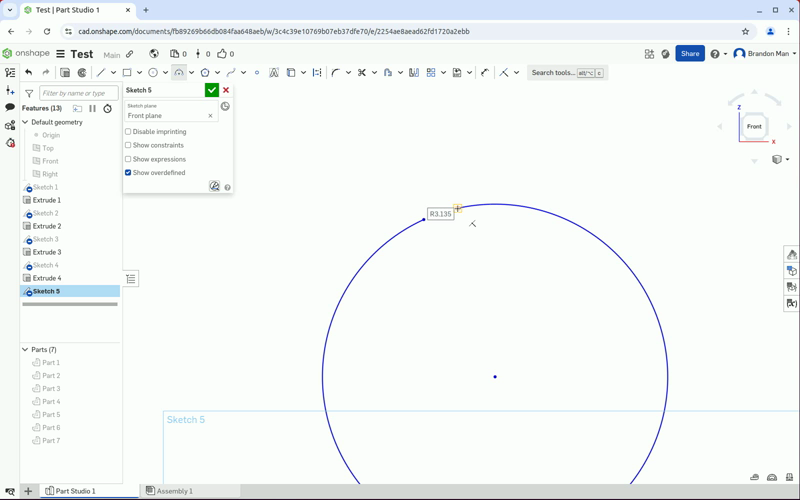
scroll(-6)
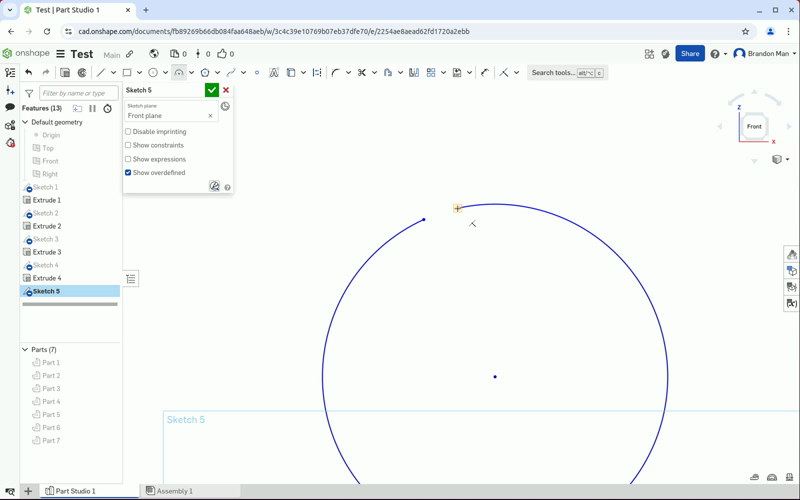
scroll(-6)
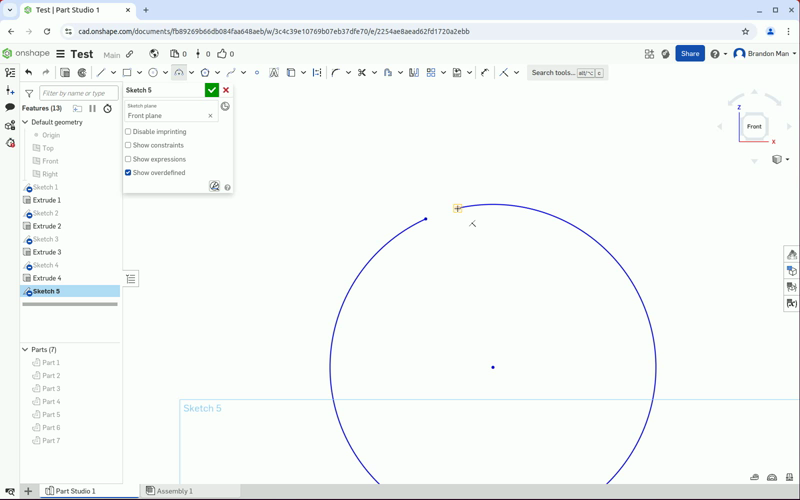
scroll(-6)
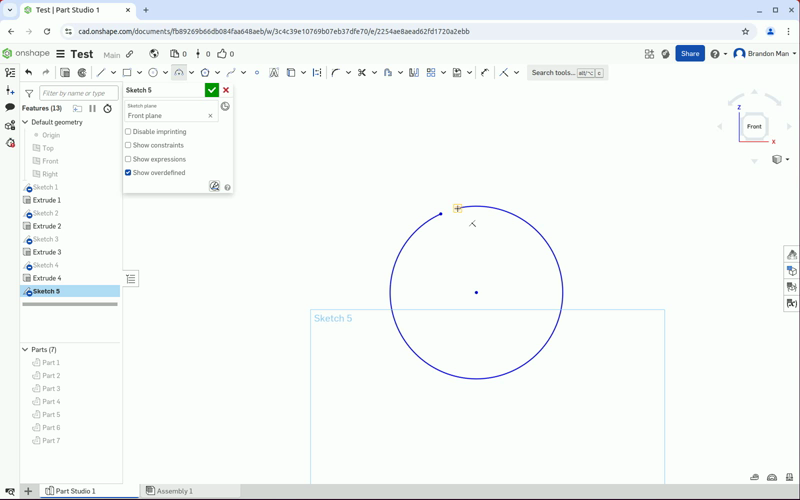
scroll(-6)
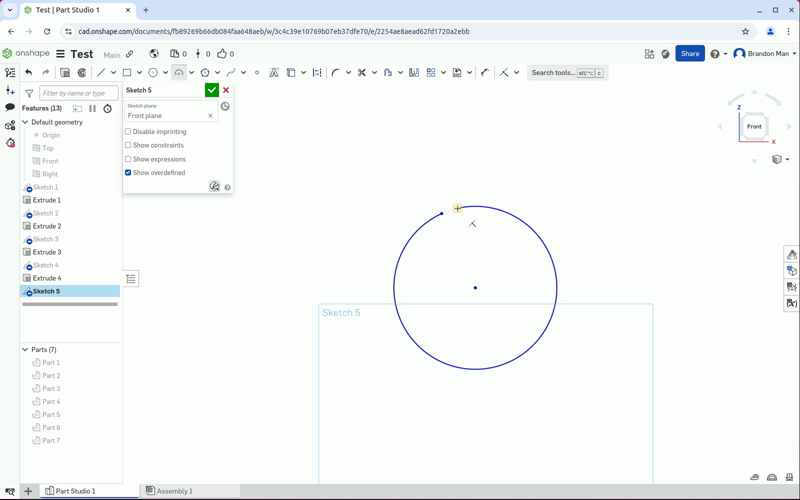
scroll(-6)
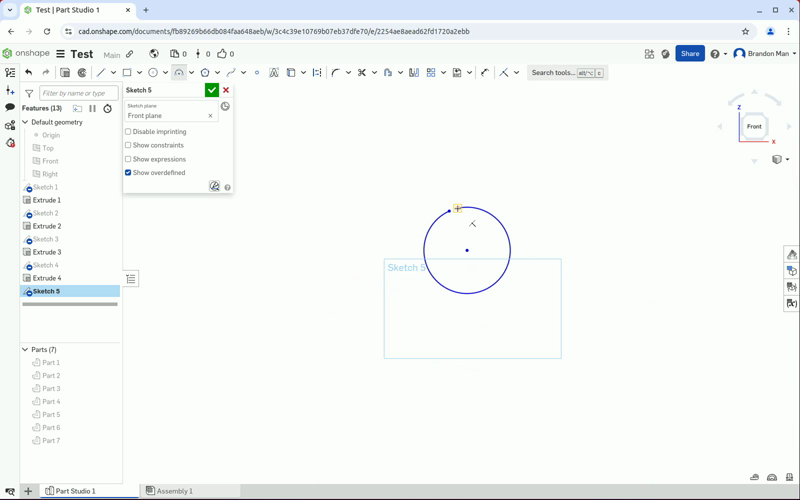
scroll(-6)
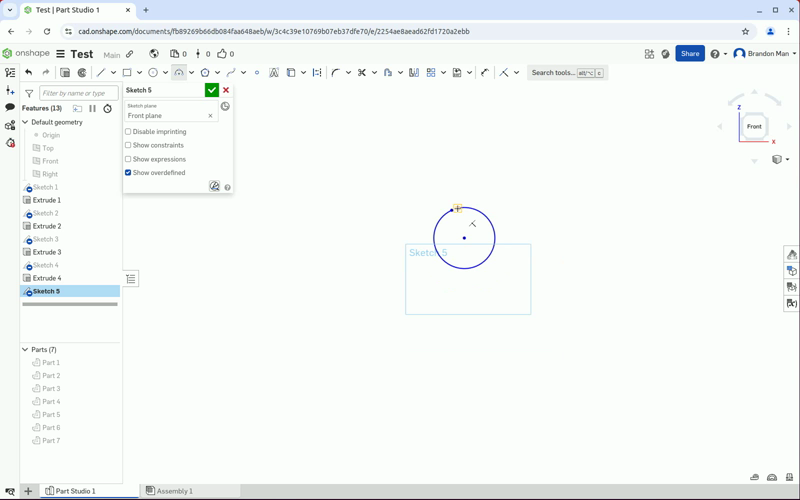
scroll(-6)
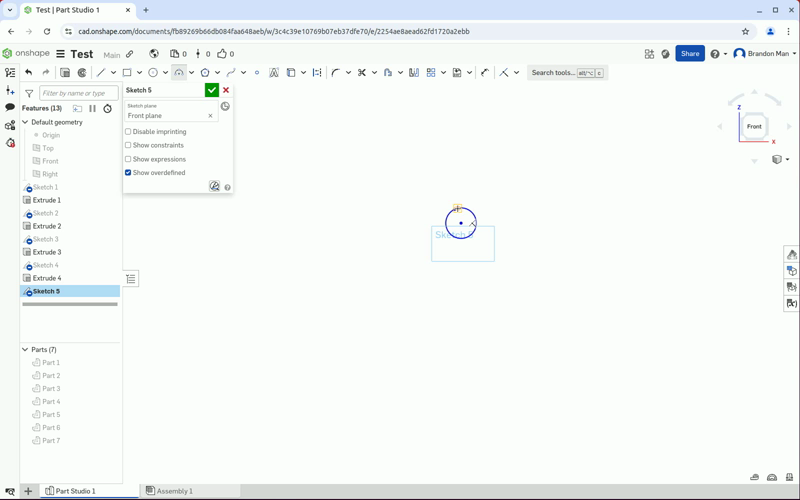
mouse_move(454, 209)
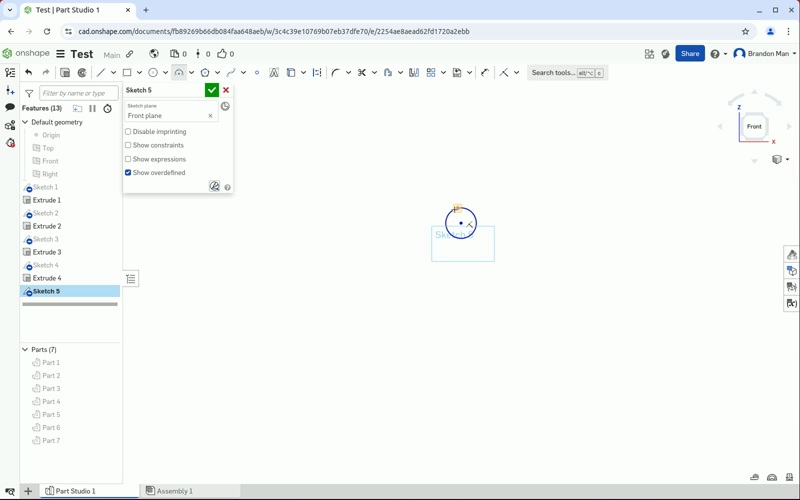
scroll(6)
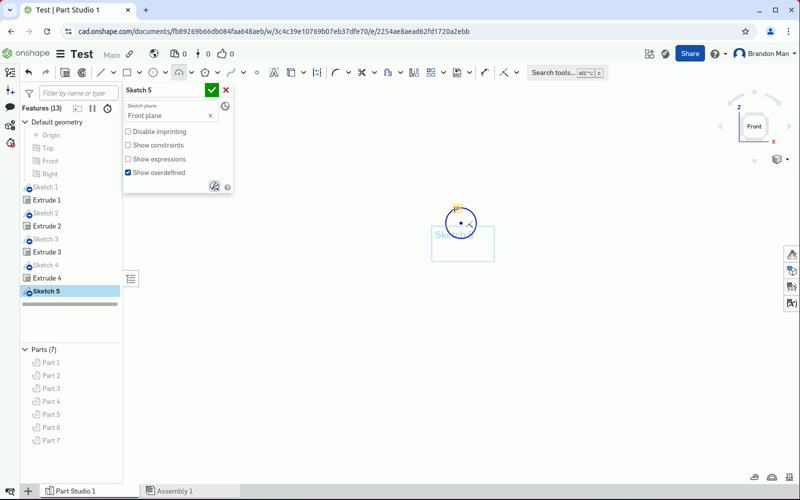
scroll(6)
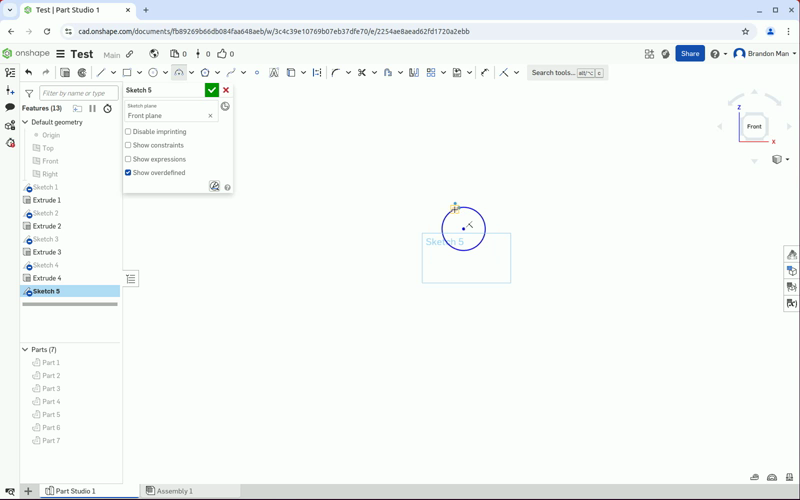
scroll(6)
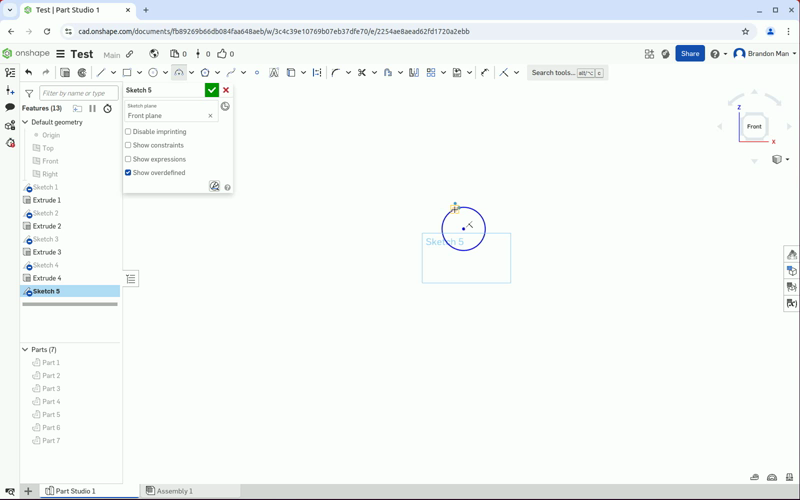
scroll(6)
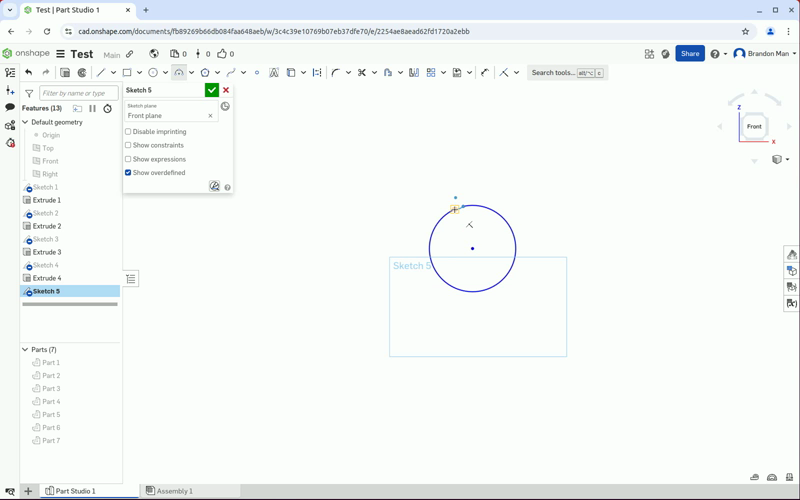
scroll(6)
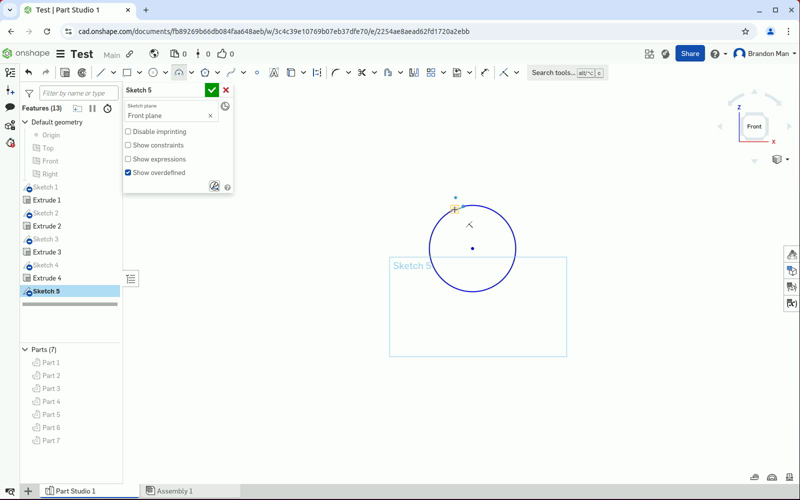
scroll(6)
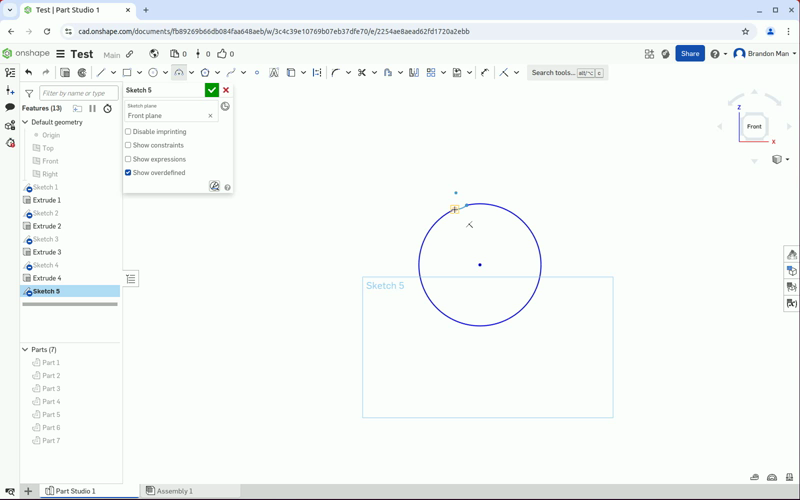
scroll(6)
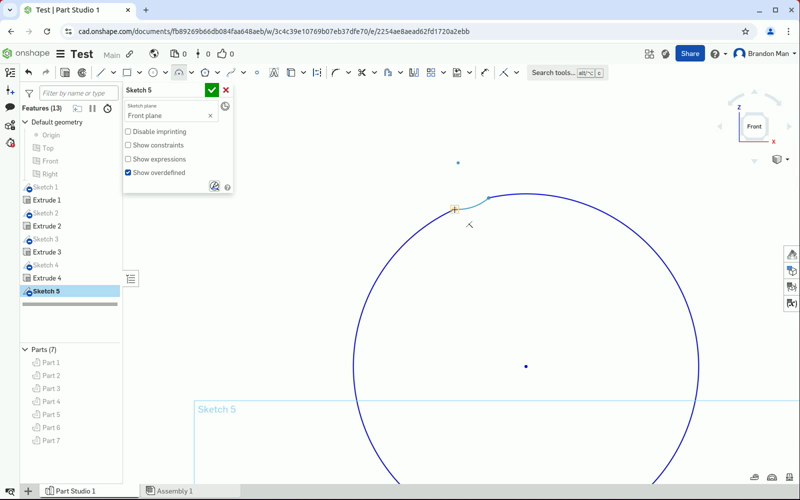
click(454, 209)
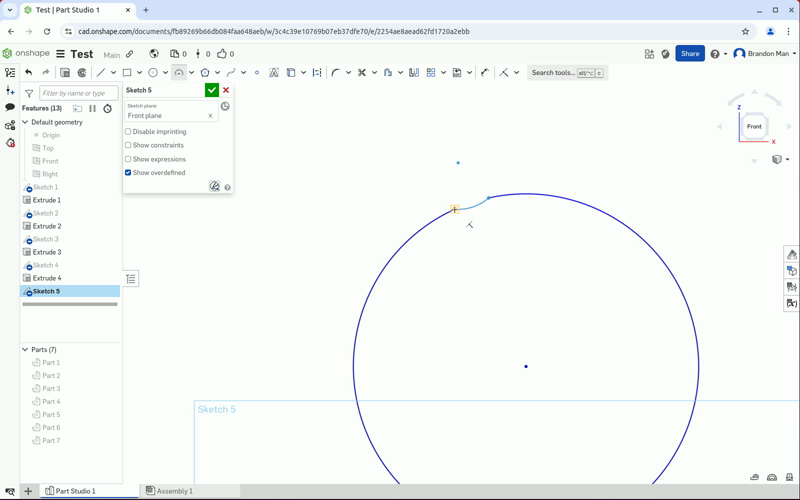
scroll(-6)
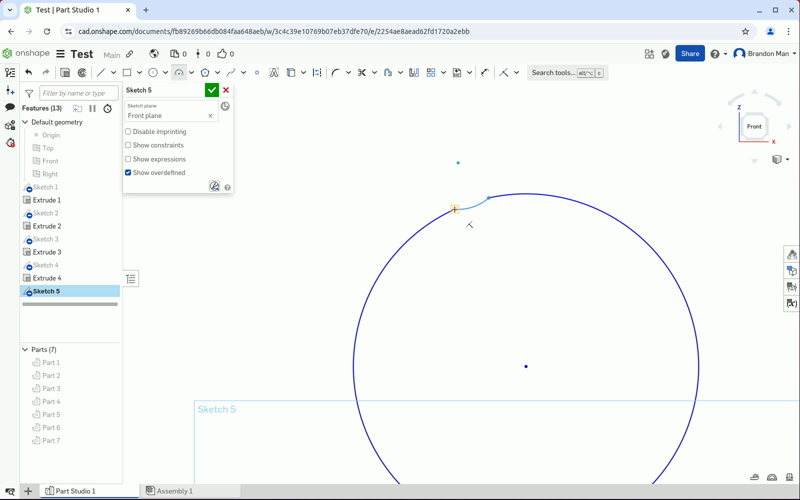
scroll(-6)
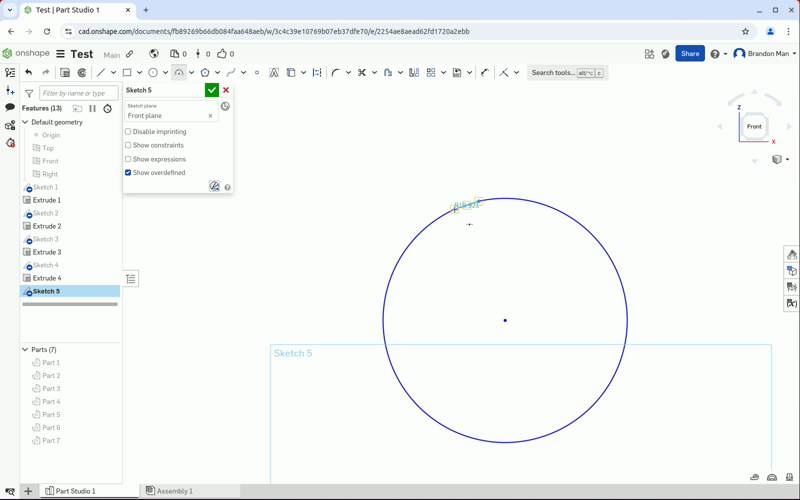
scroll(-6)
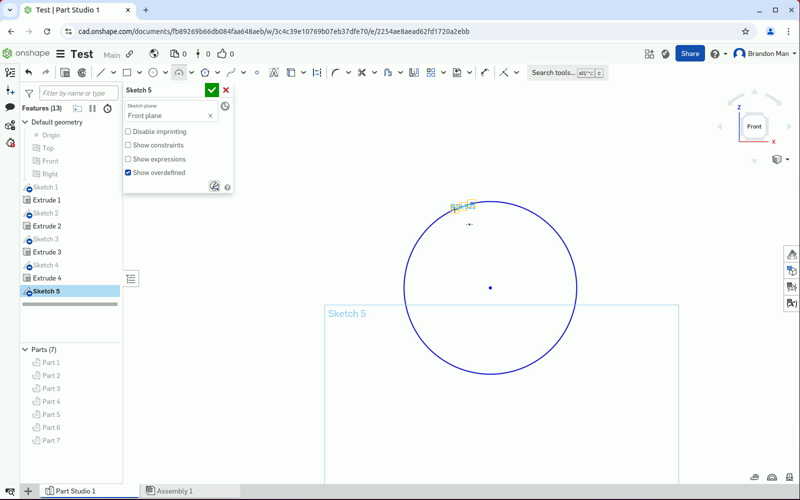
scroll(-6)
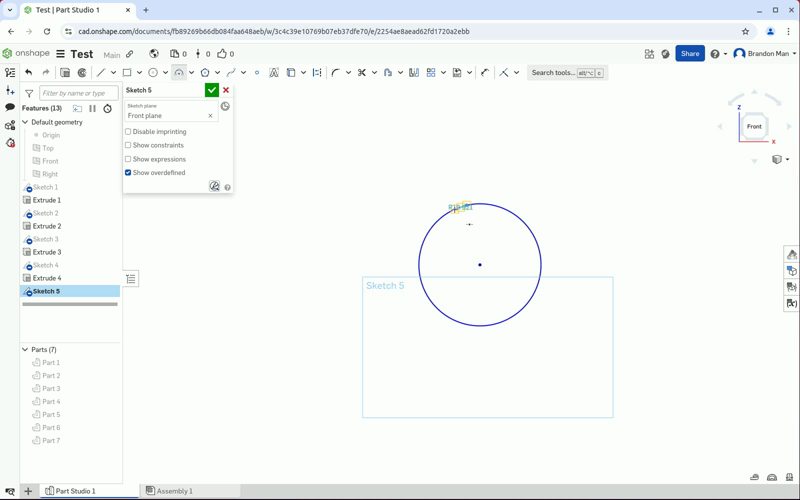
scroll(-6)
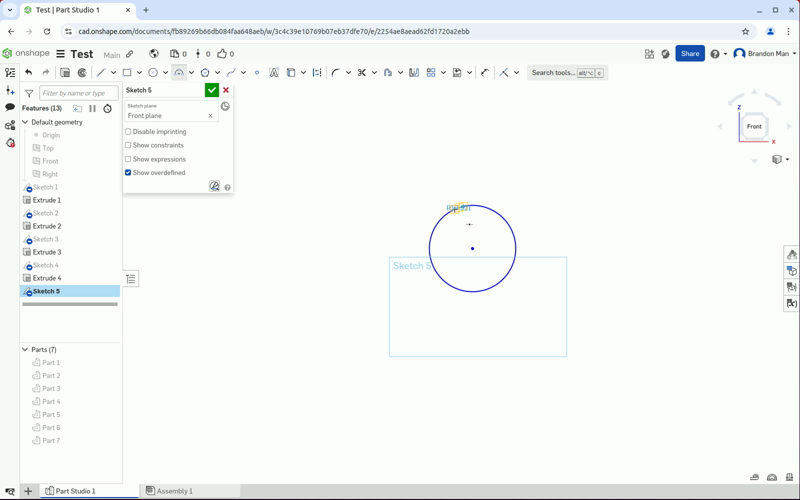
scroll(-6)
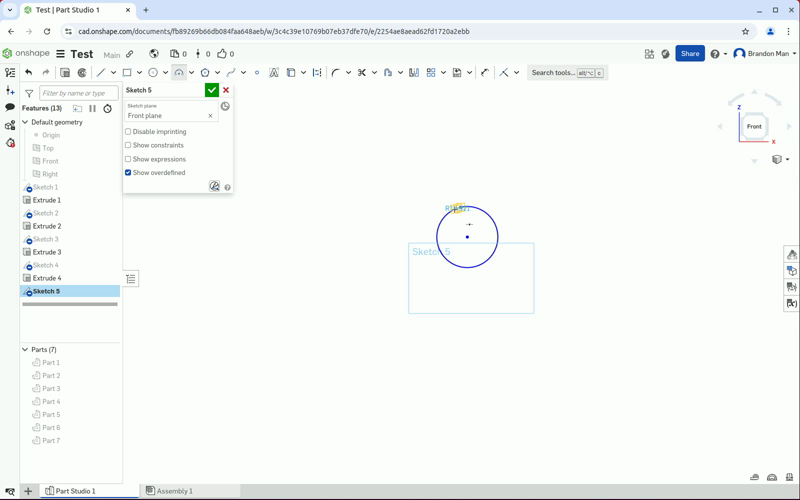
scroll(-6)
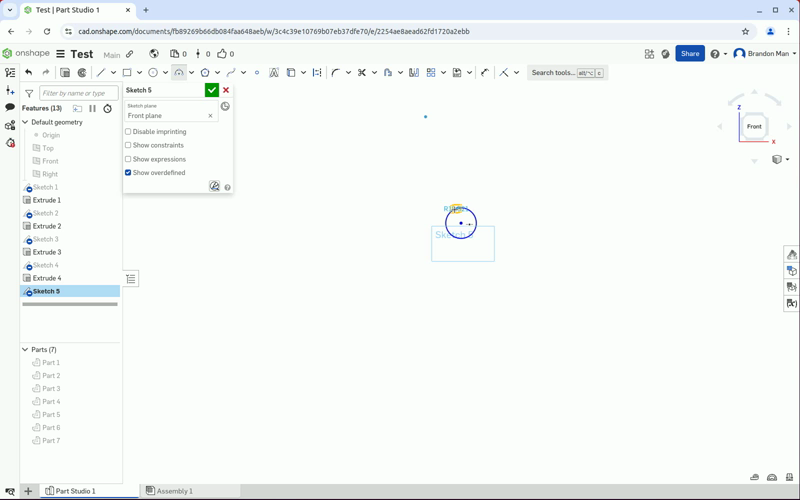
key_down(shift)
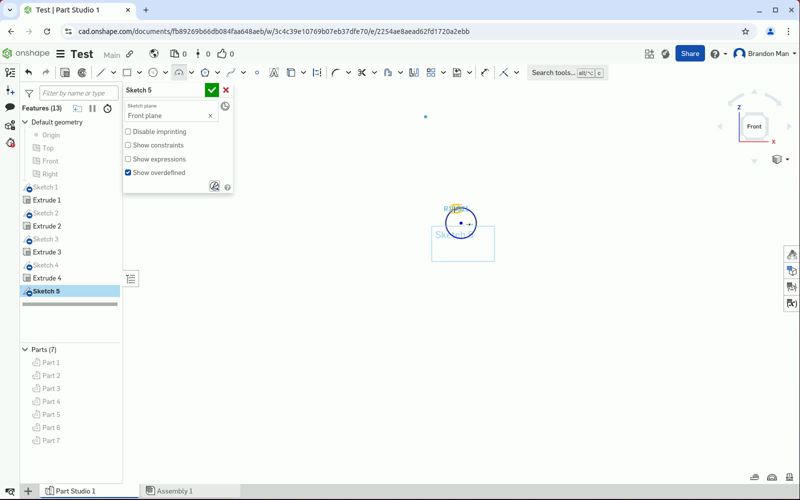
mouse_move(456, 208)
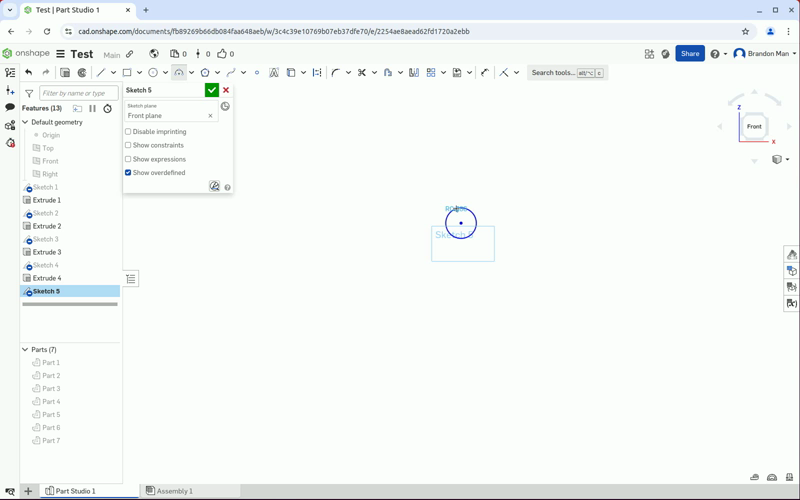
scroll(6)
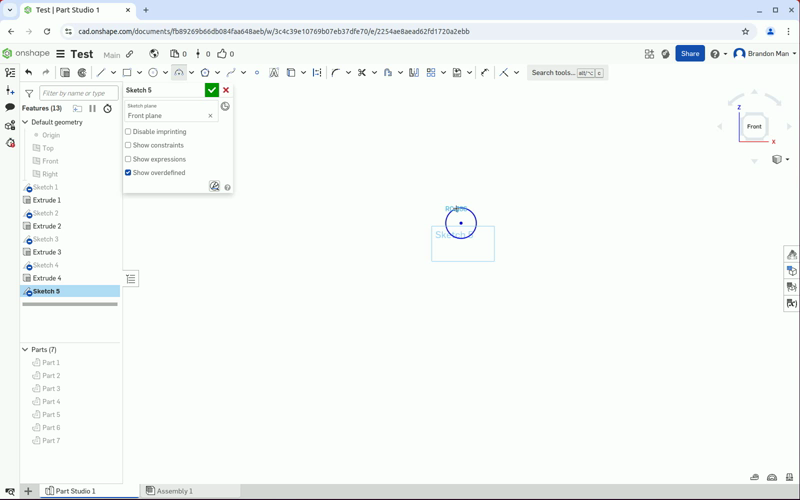
scroll(6)
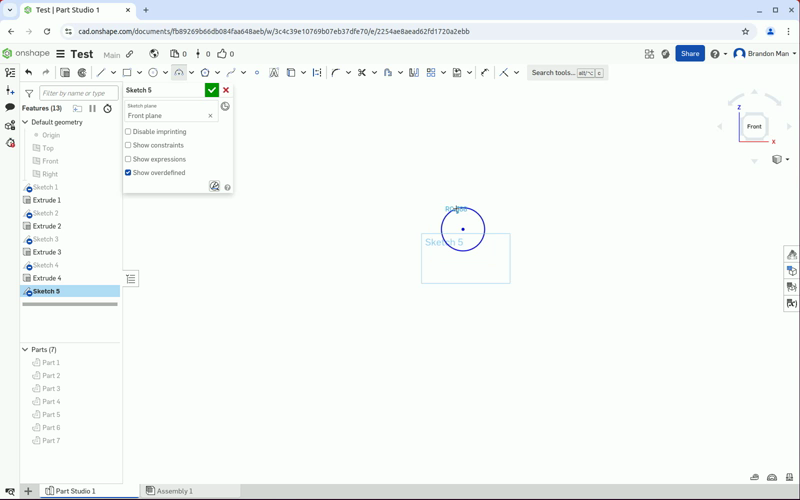
scroll(6)
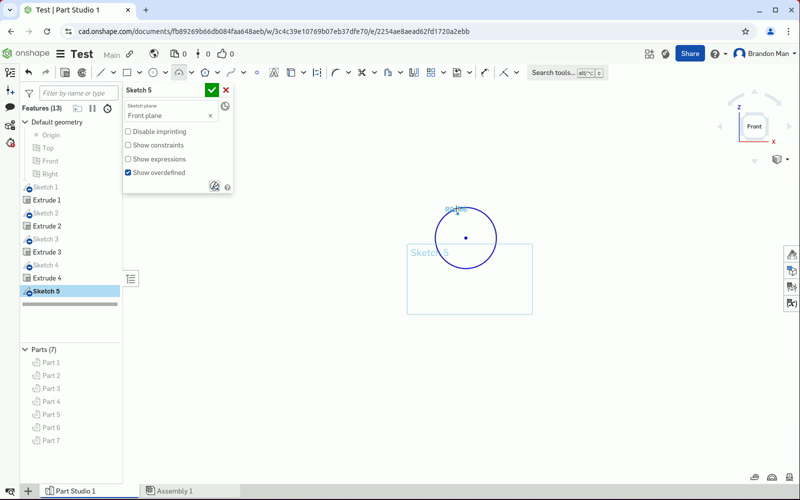
scroll(6)
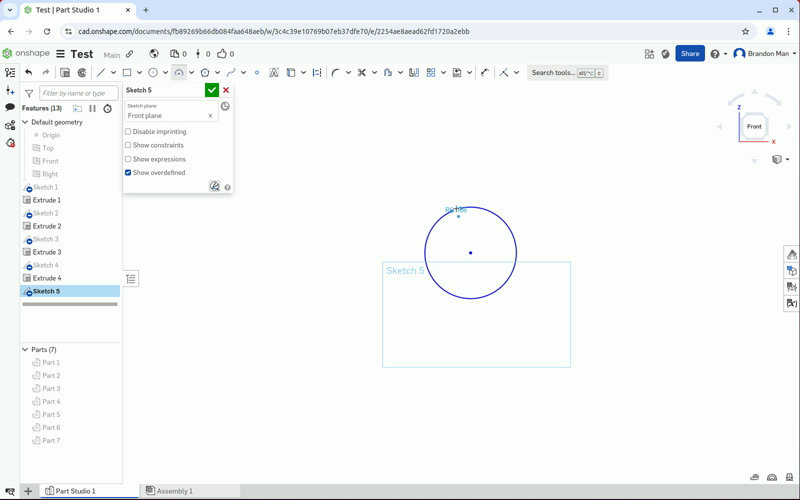
scroll(6)
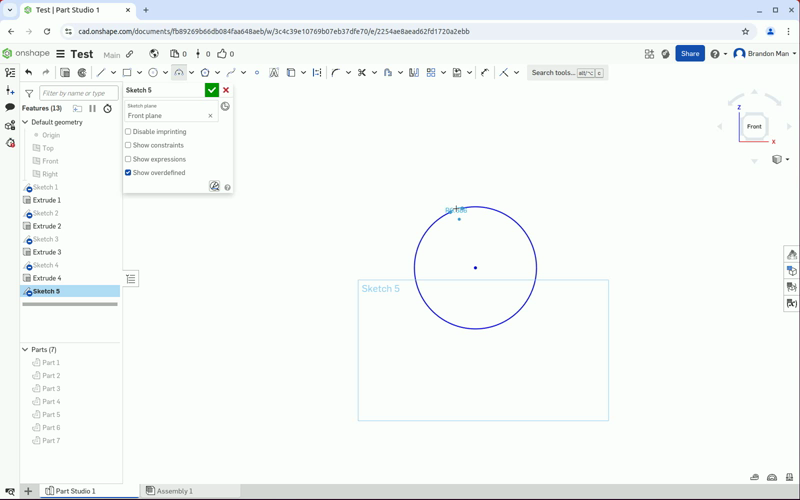
scroll(6)
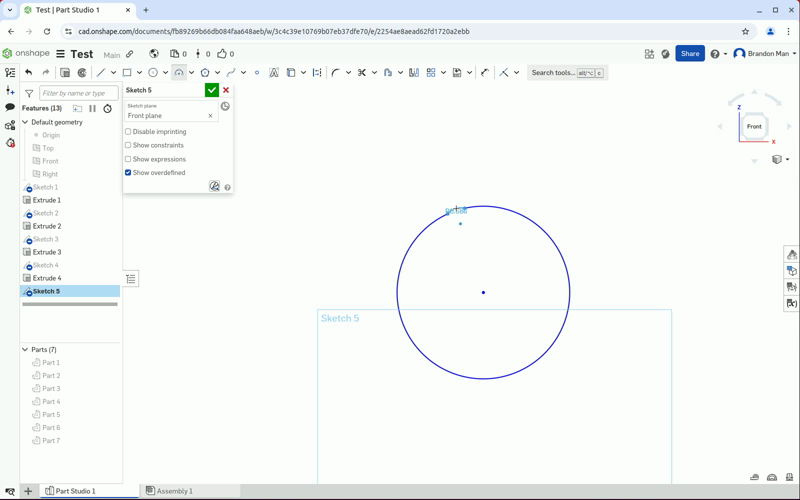
scroll(6)
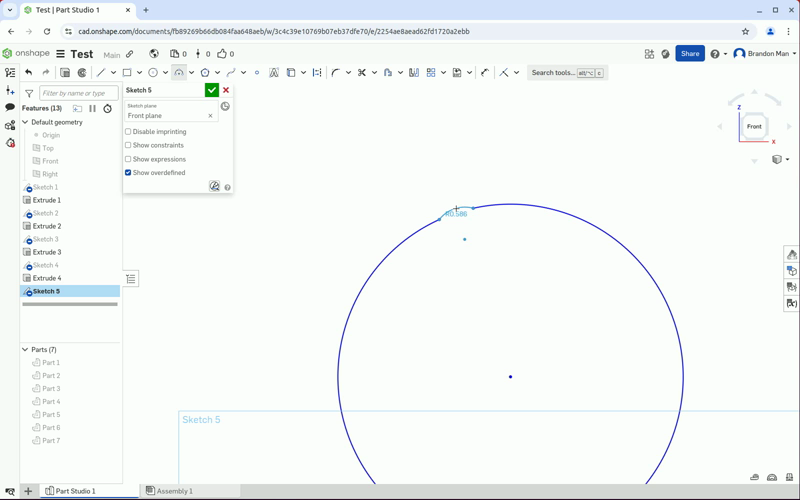
click(456, 208)
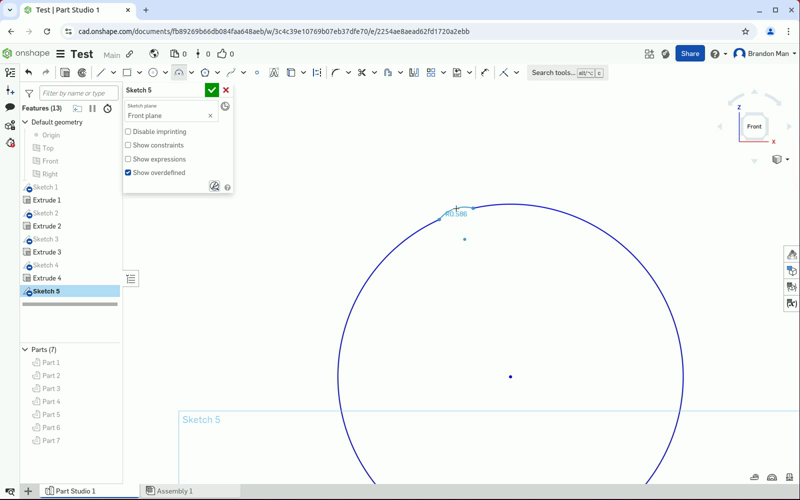
scroll(-6)
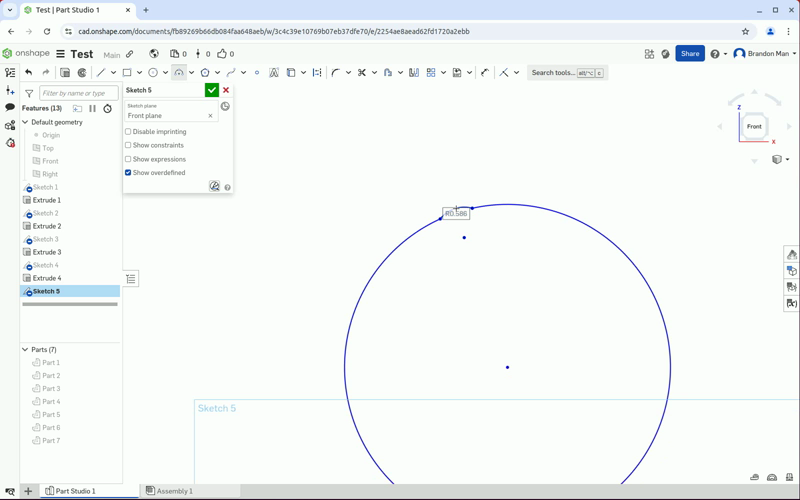
scroll(-6)
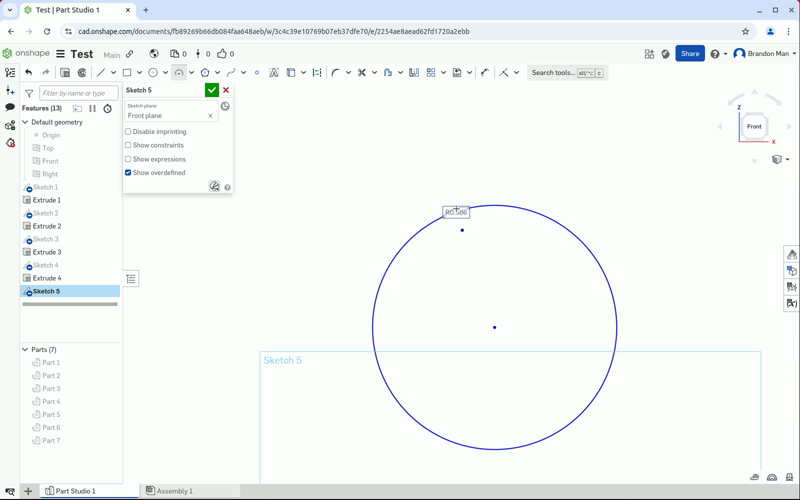
scroll(-6)
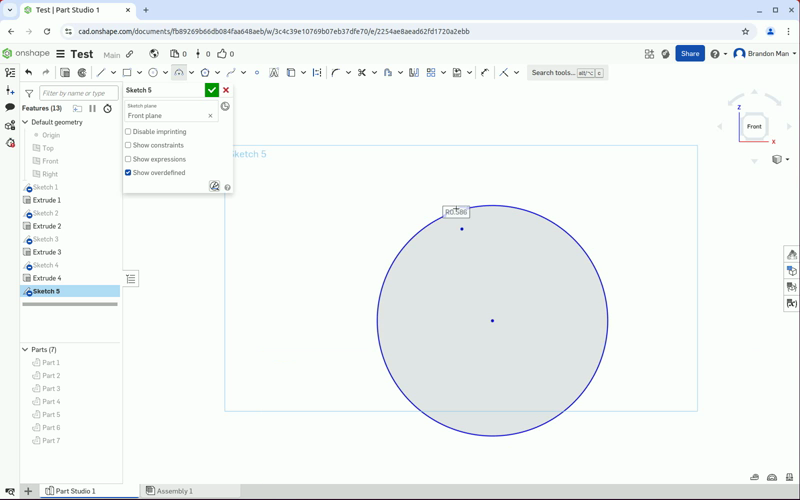
scroll(-6)
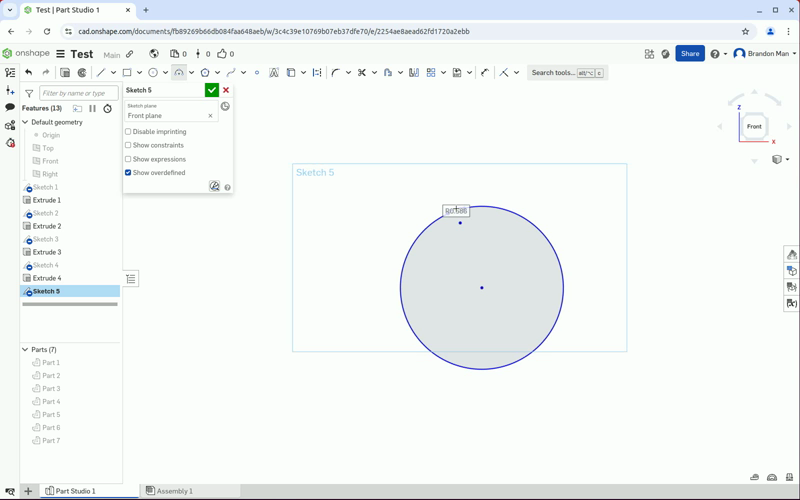
scroll(-6)
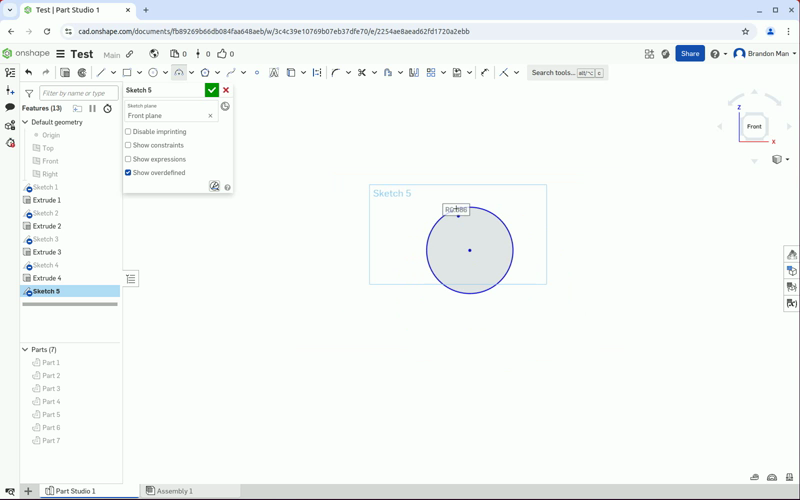
scroll(-6)
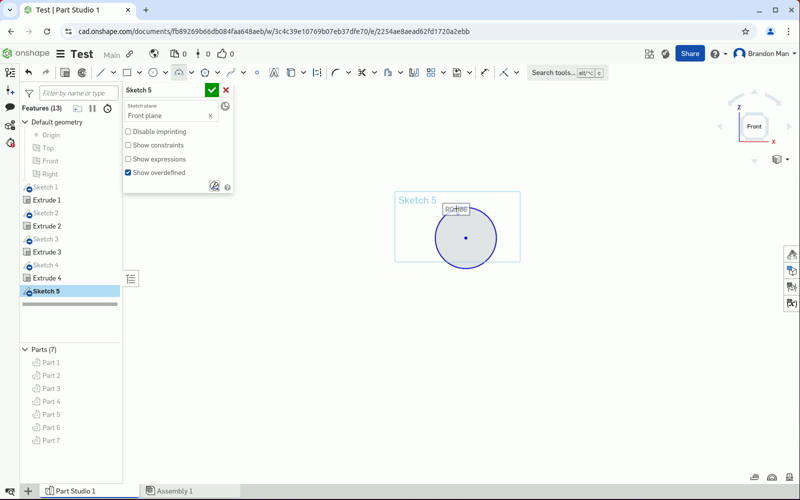
scroll(-6)
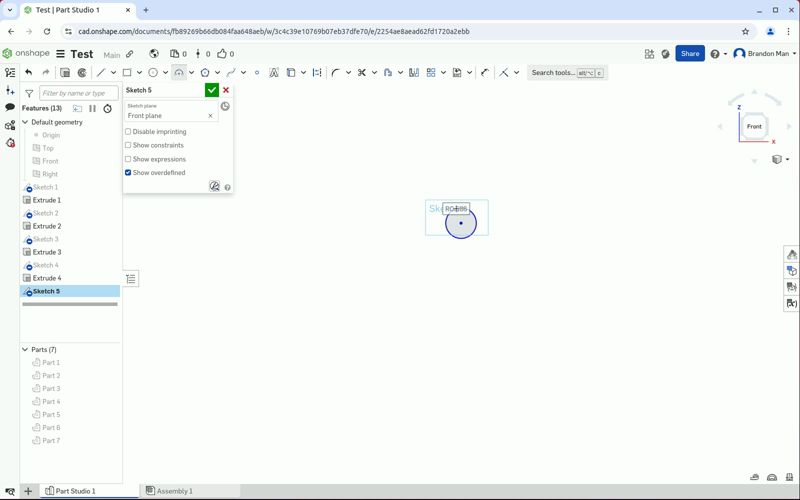
key_up(shift)
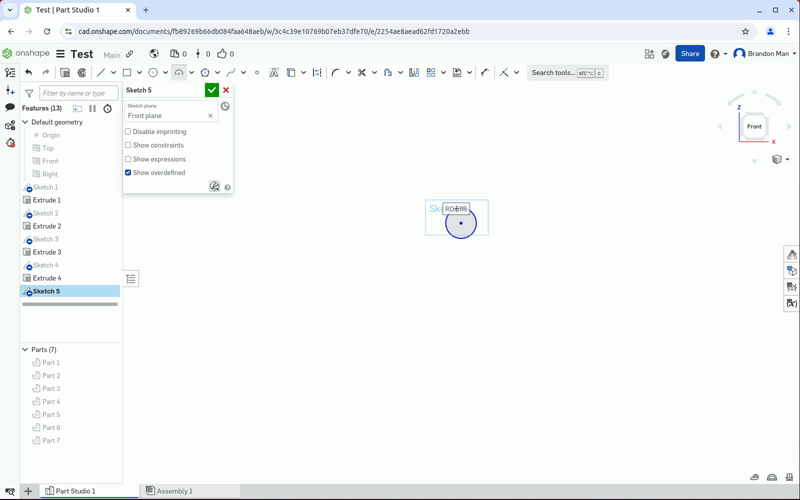
key(esc)
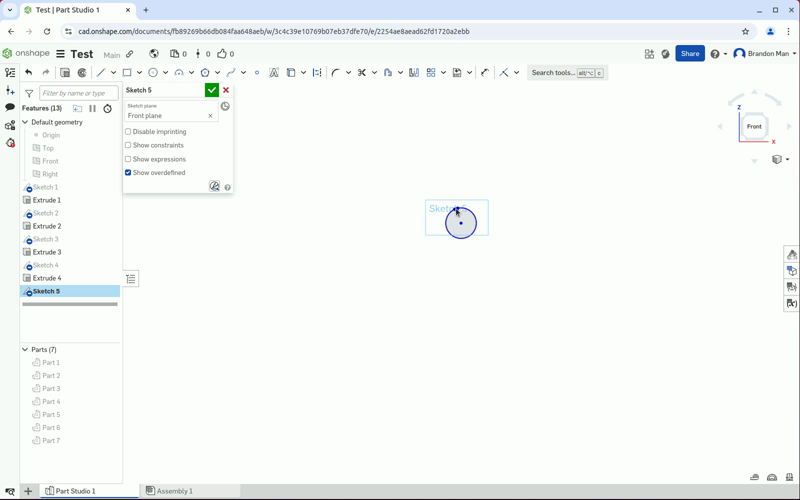
key(c)
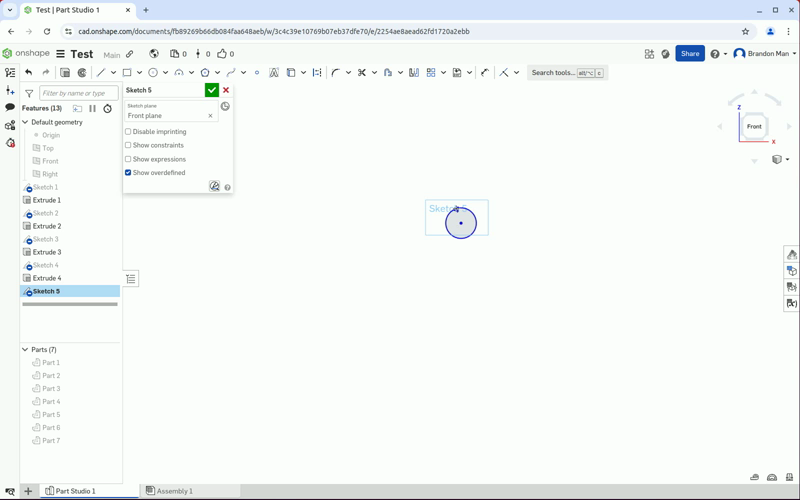
key_down(shift)
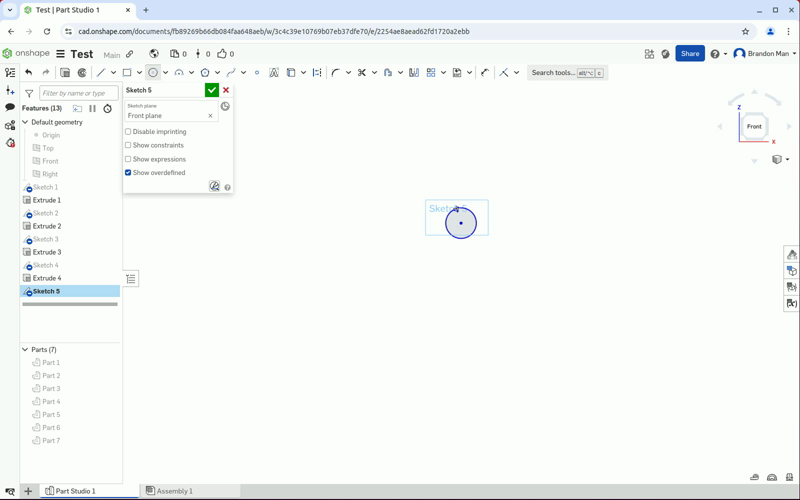
mouse_move(460, 223)
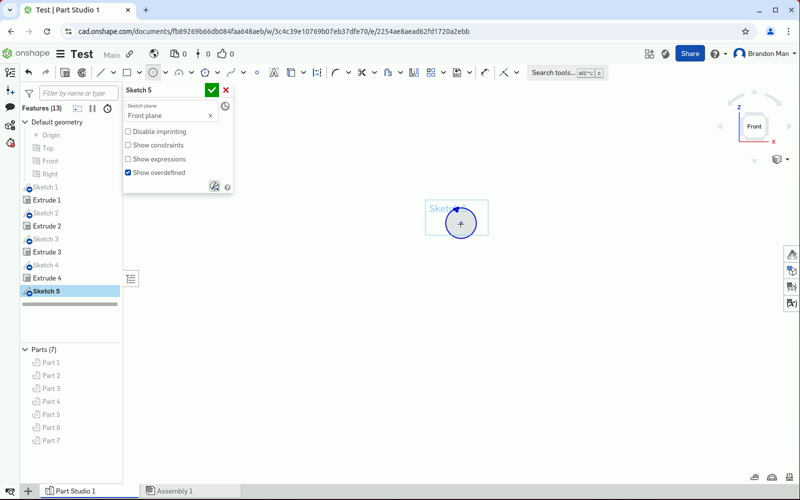
scroll(6)
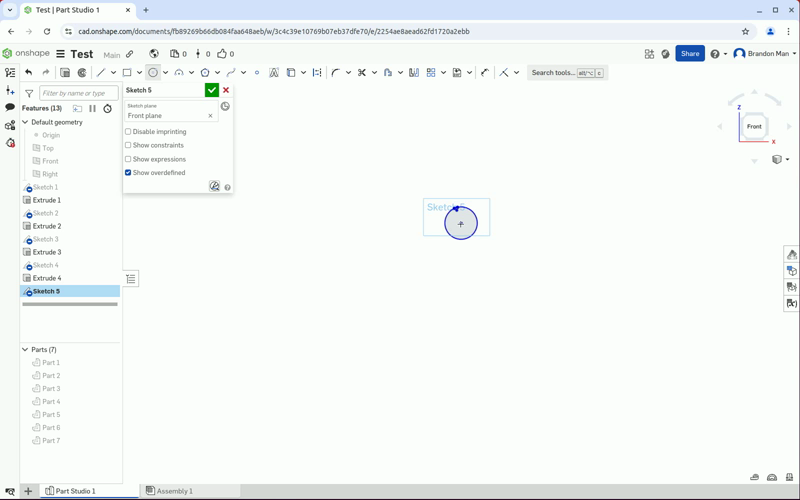
scroll(6)
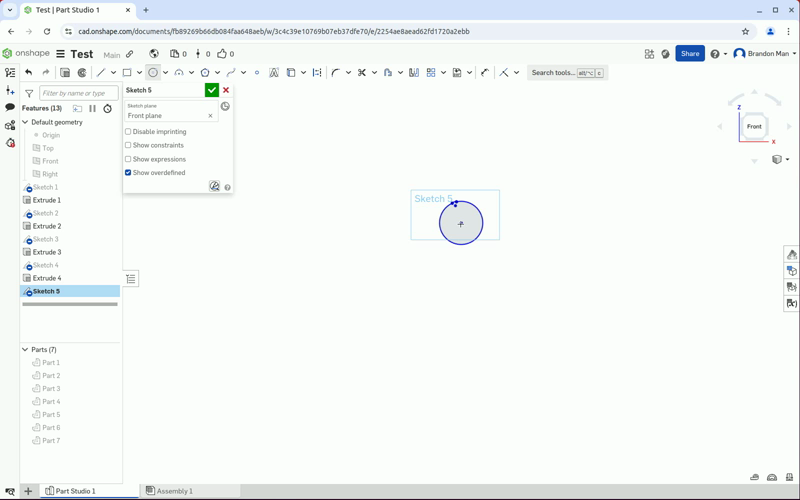
scroll(6)
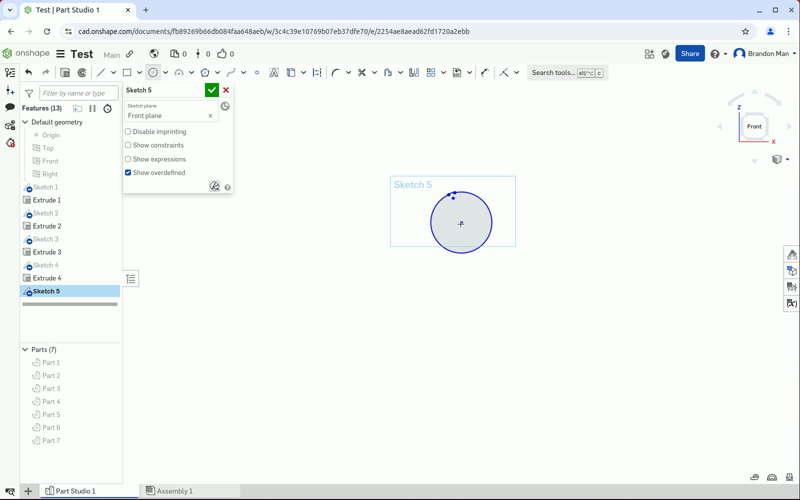
scroll(6)
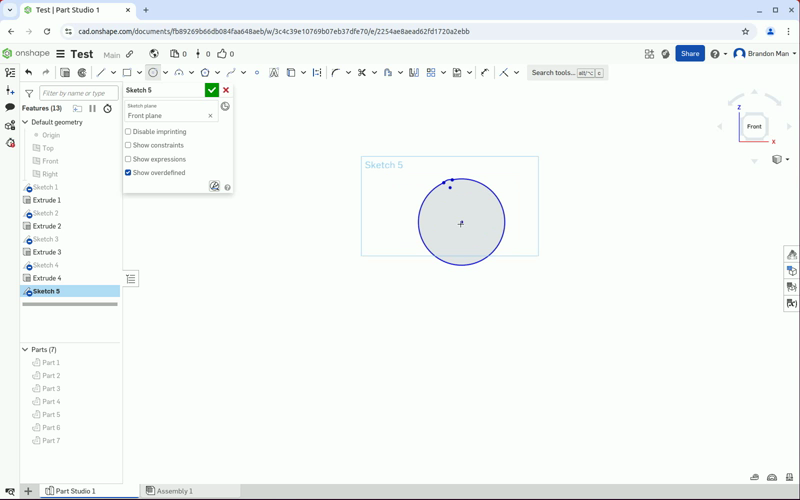
scroll(6)
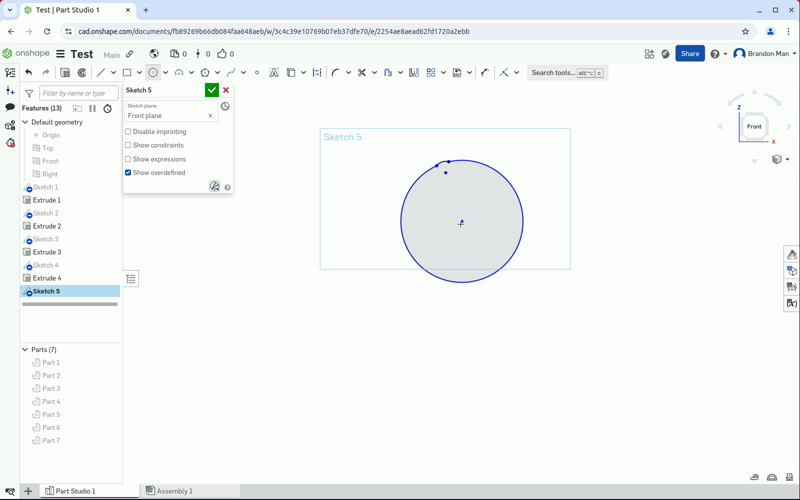
scroll(6)
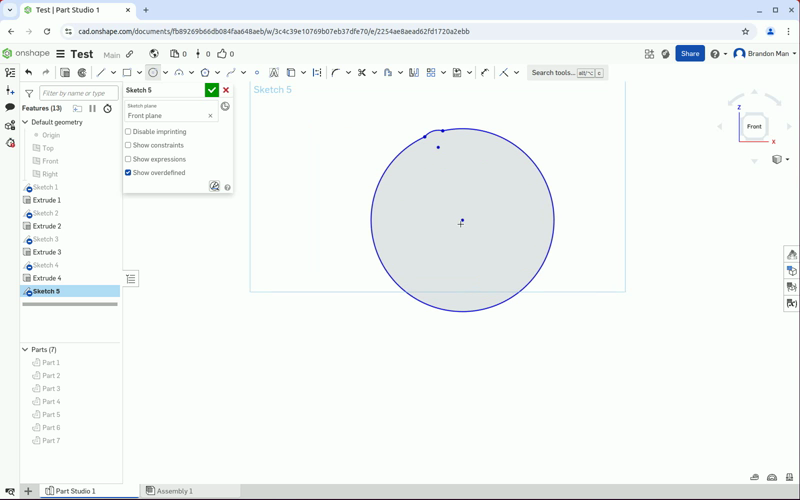
scroll(6)
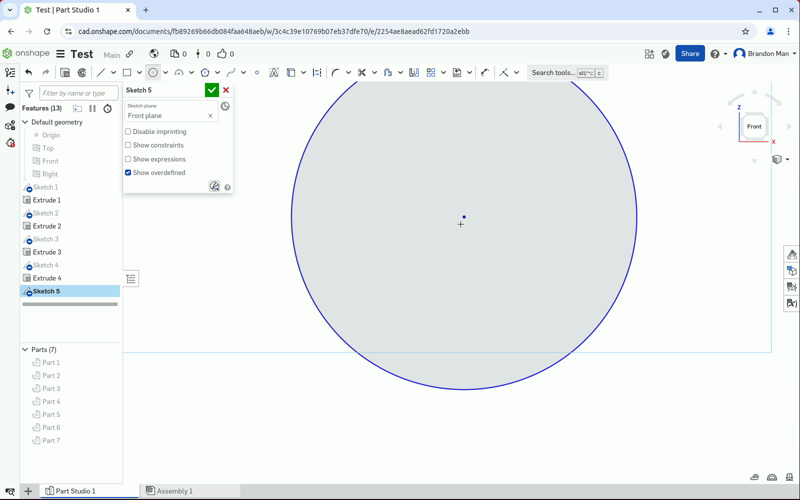
click(460, 223)
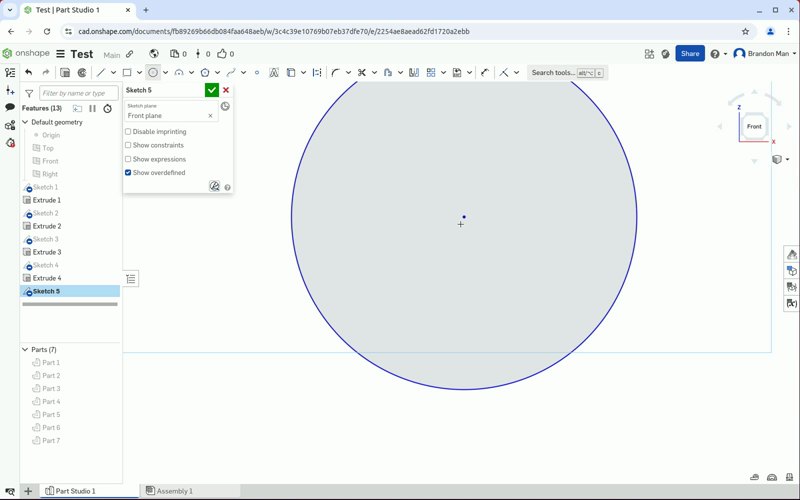
scroll(-6)
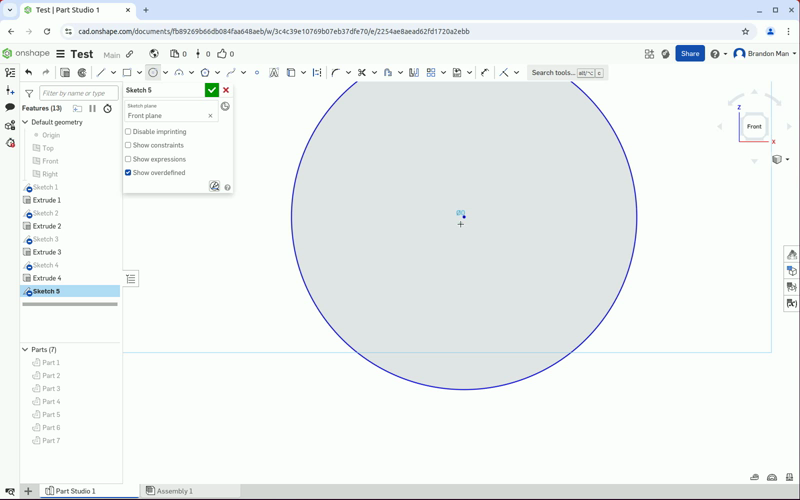
scroll(-6)
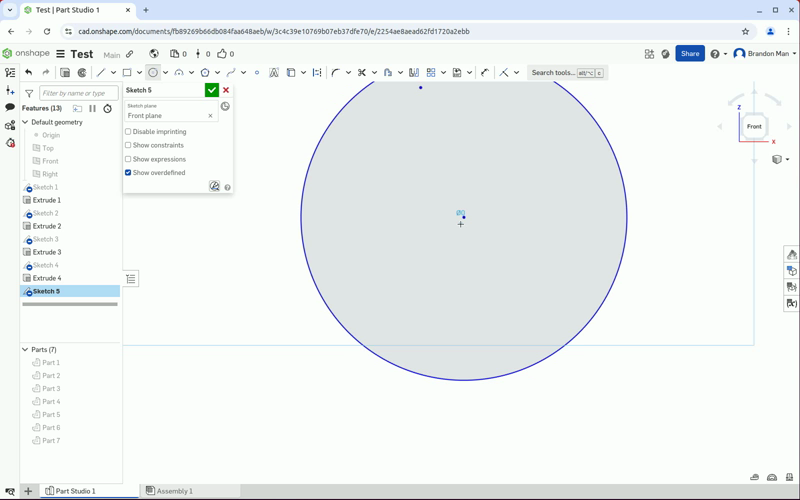
scroll(-6)
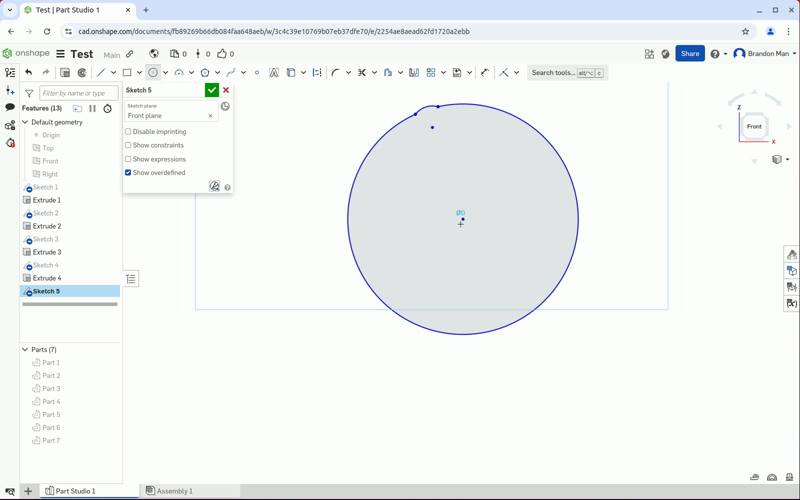
scroll(-6)
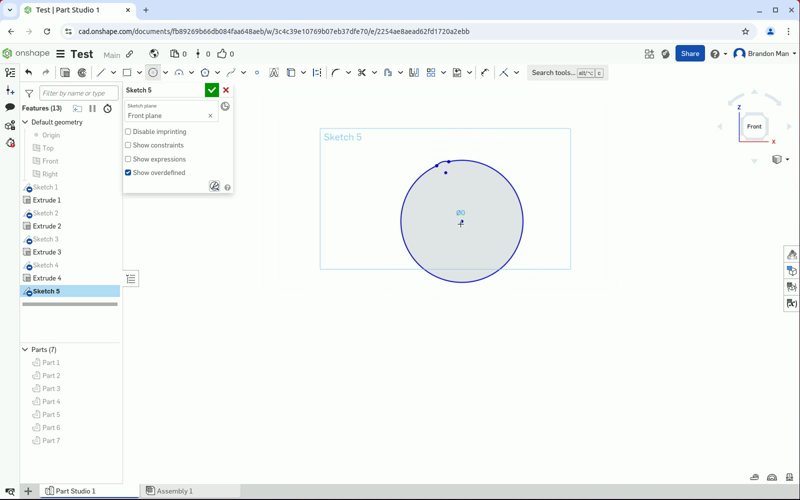
scroll(-6)
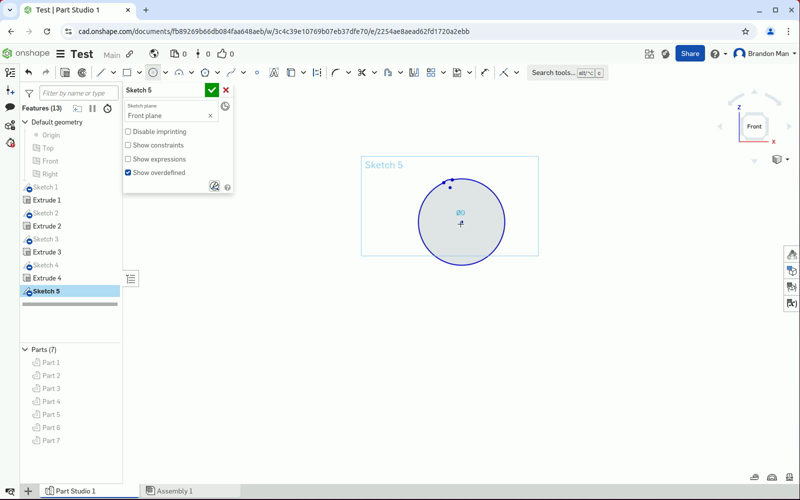
scroll(-6)
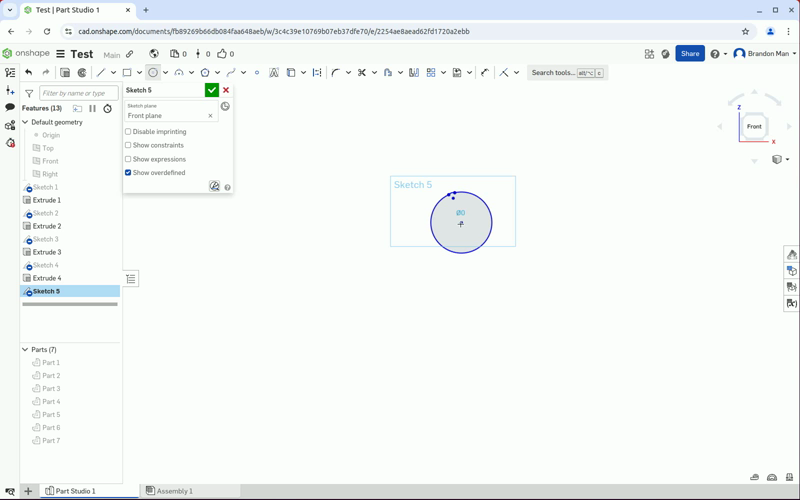
scroll(-6)
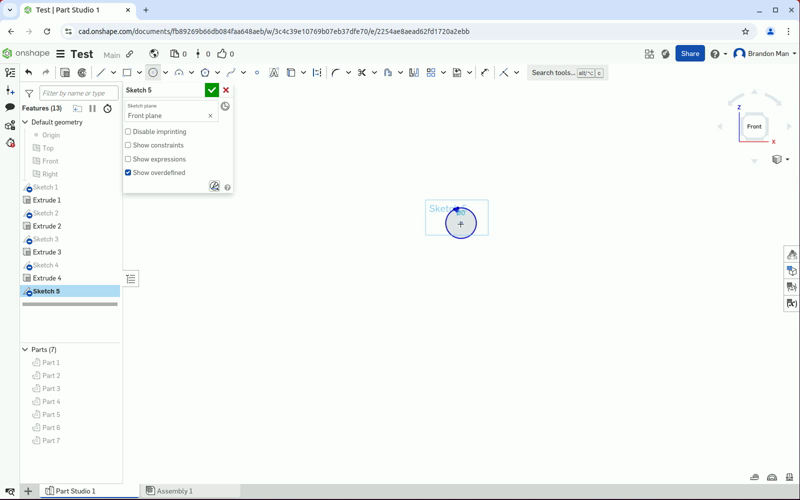
key_up(shift)
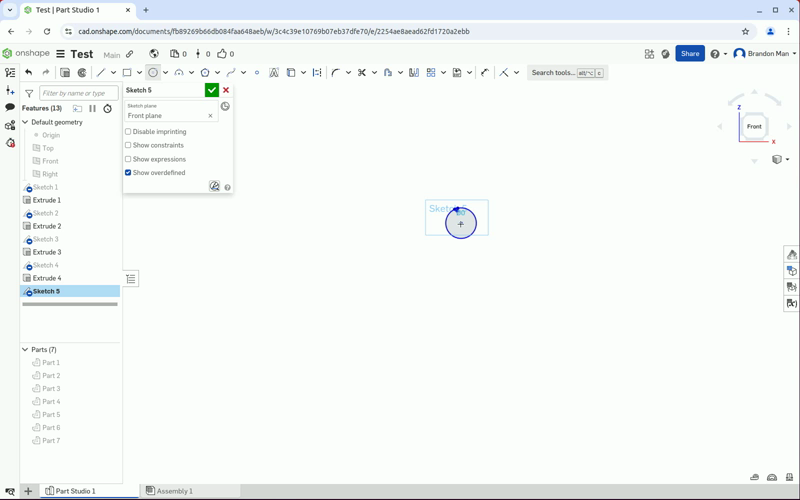
mouse_move(467, 223)
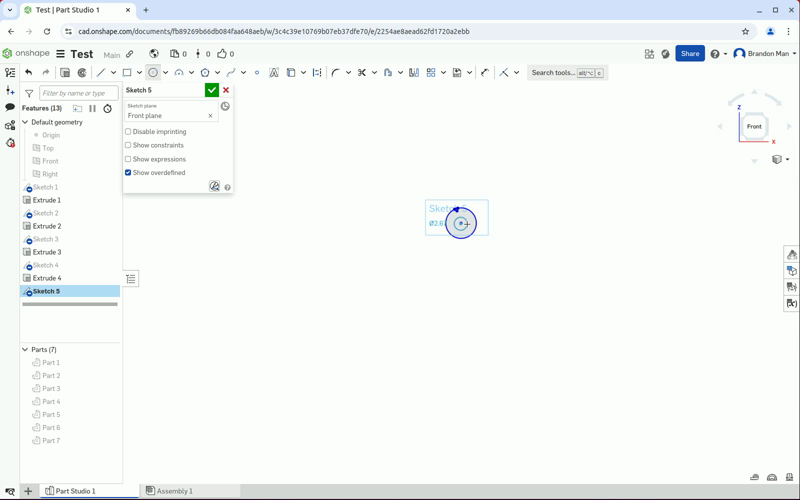
click(467, 223)
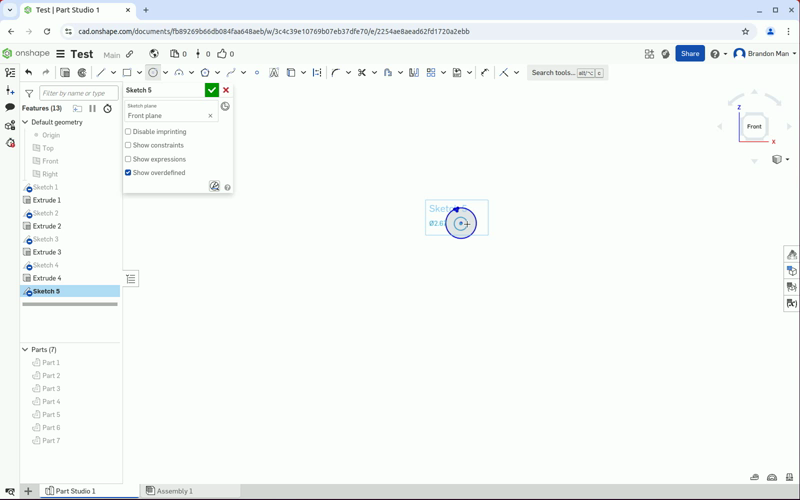
key(esc)
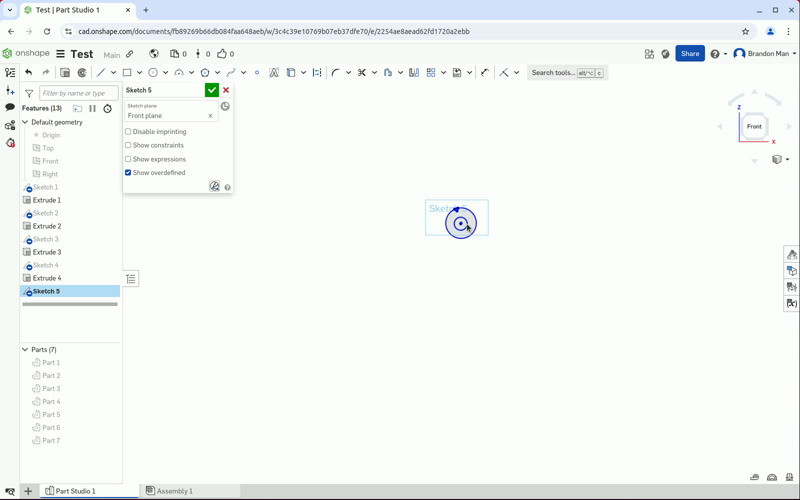
mouse_move(468, 215)
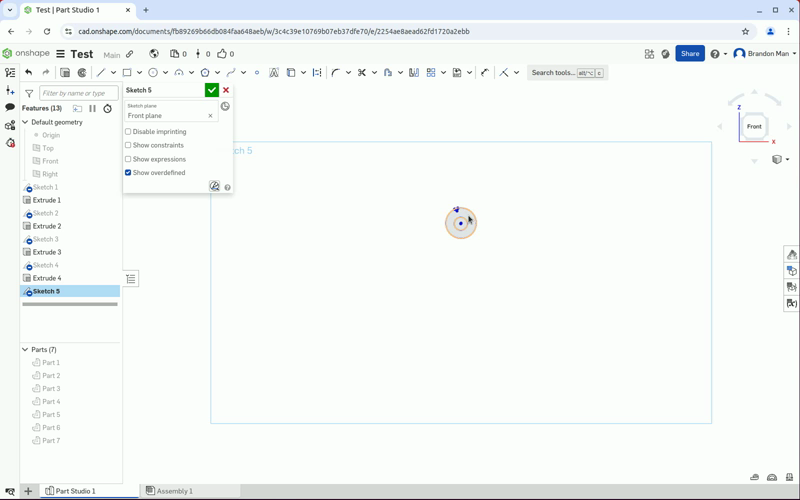
scroll(6)
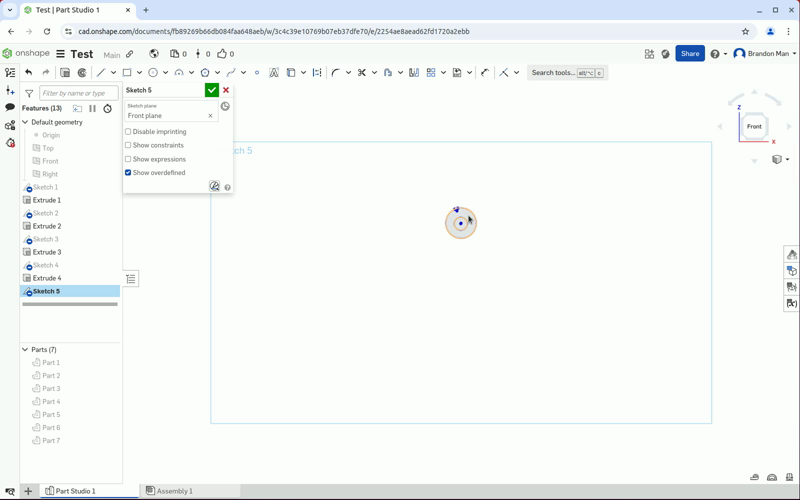
scroll(6)
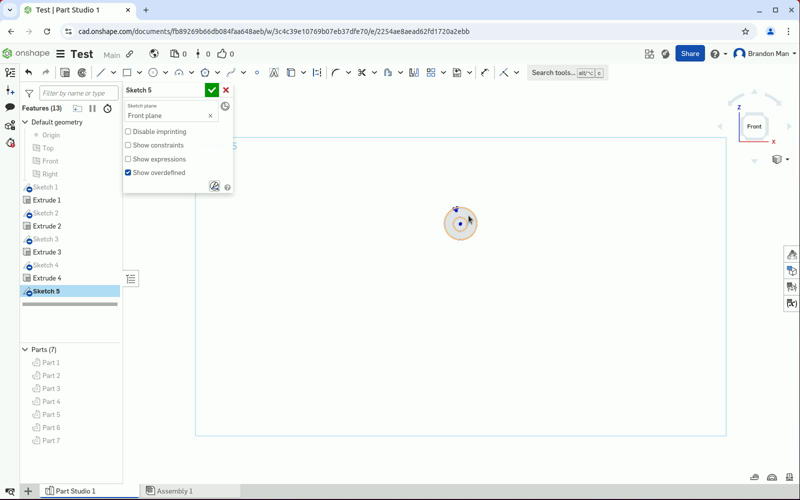
scroll(6)
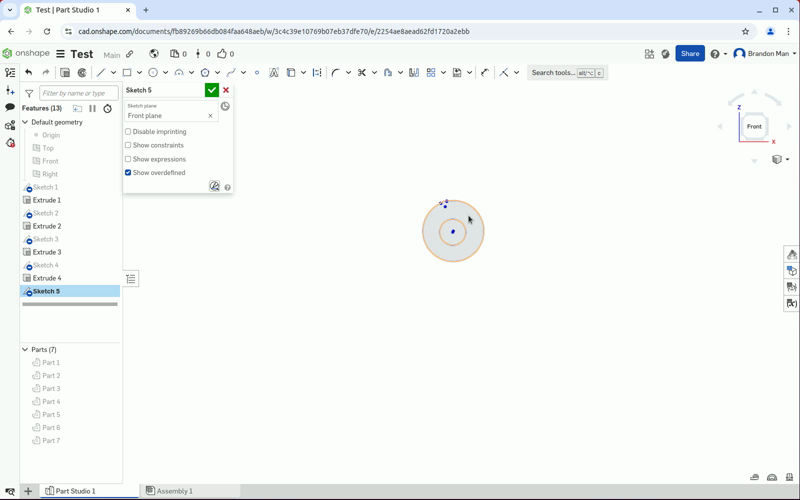
scroll(6)
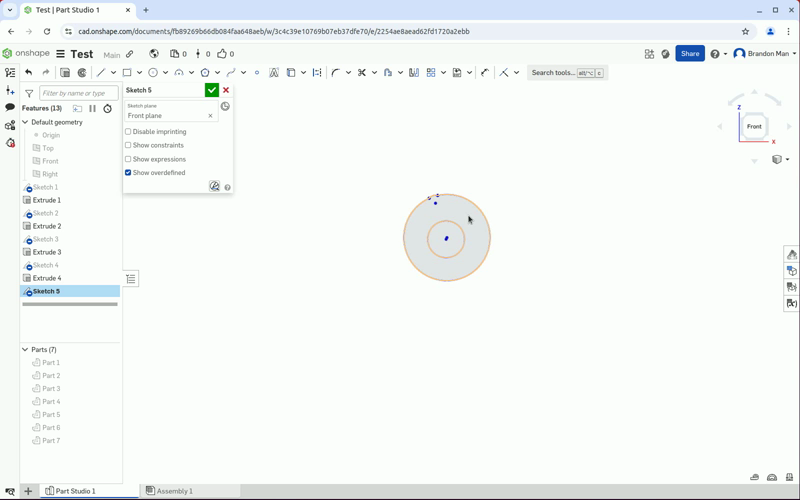
scroll(6)
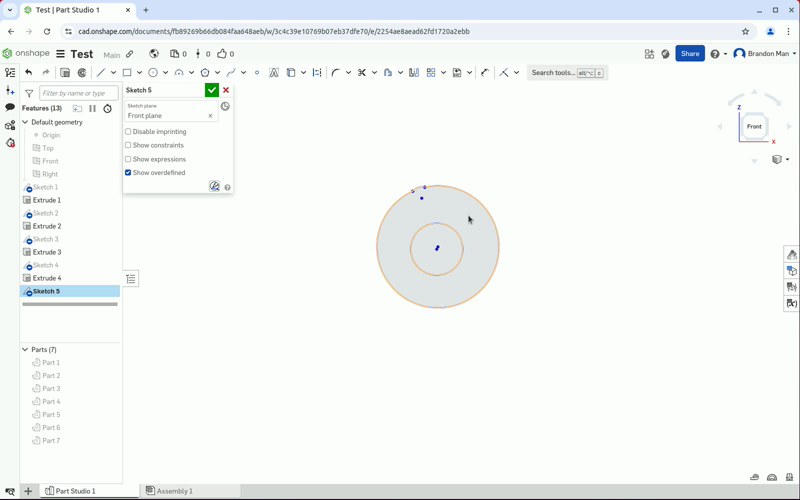
scroll(6)
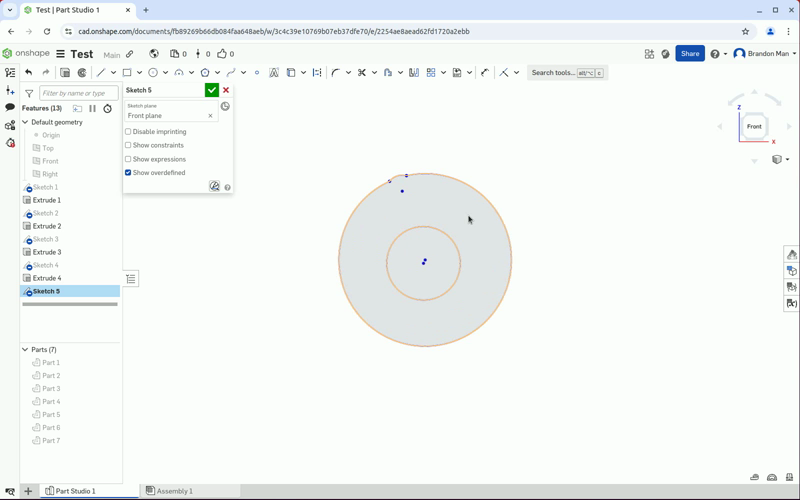
scroll(6)
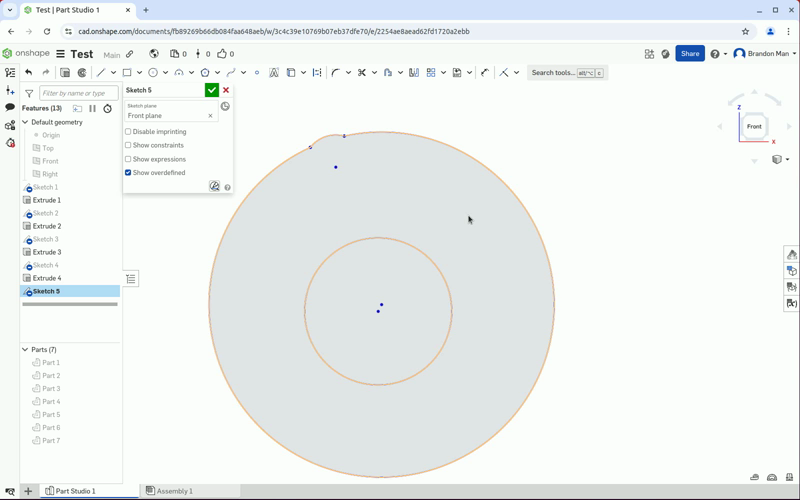
click(468, 215)
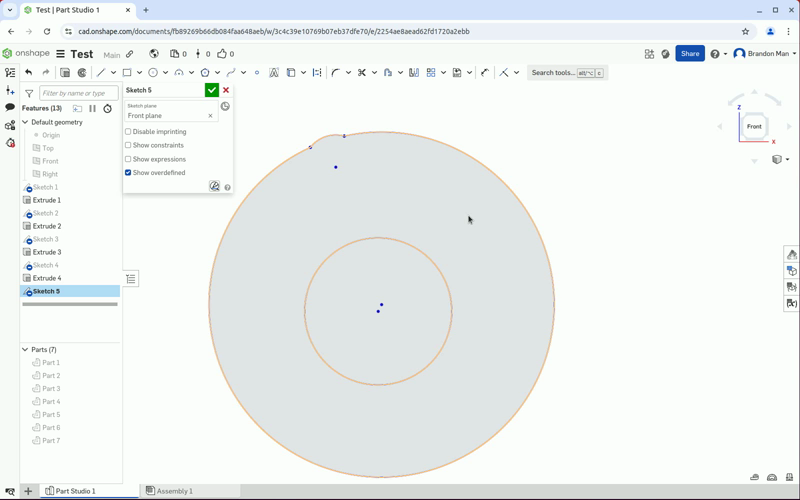
scroll(-6)
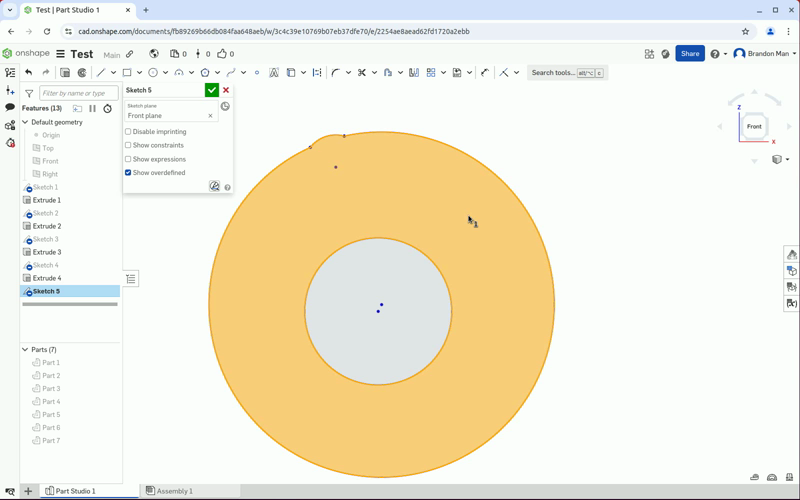
scroll(-6)
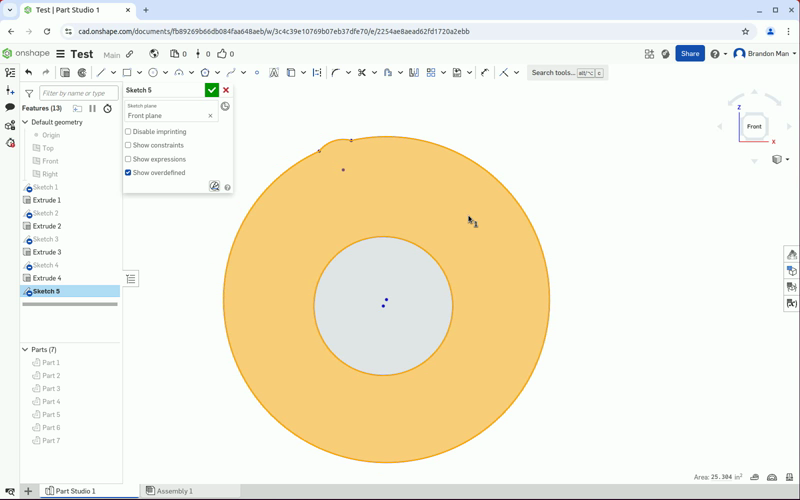
scroll(-6)
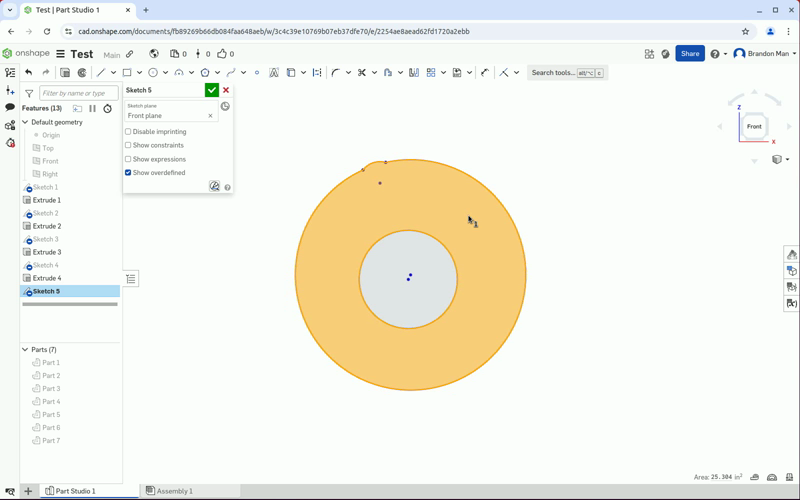
scroll(-6)
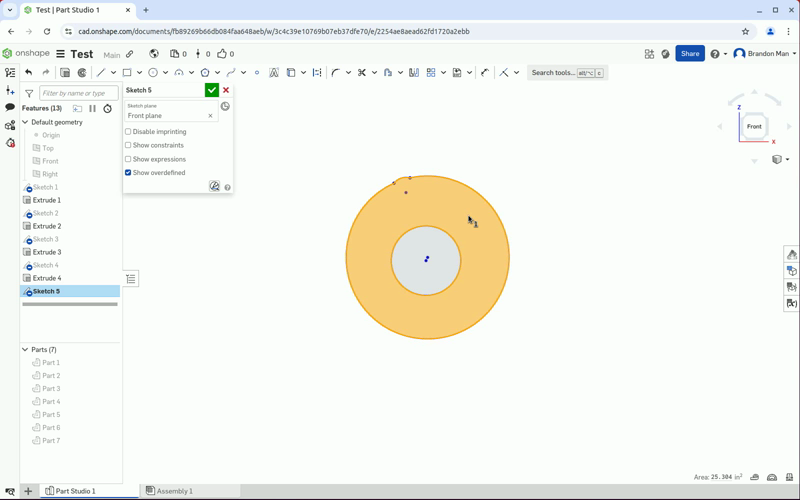
scroll(-6)
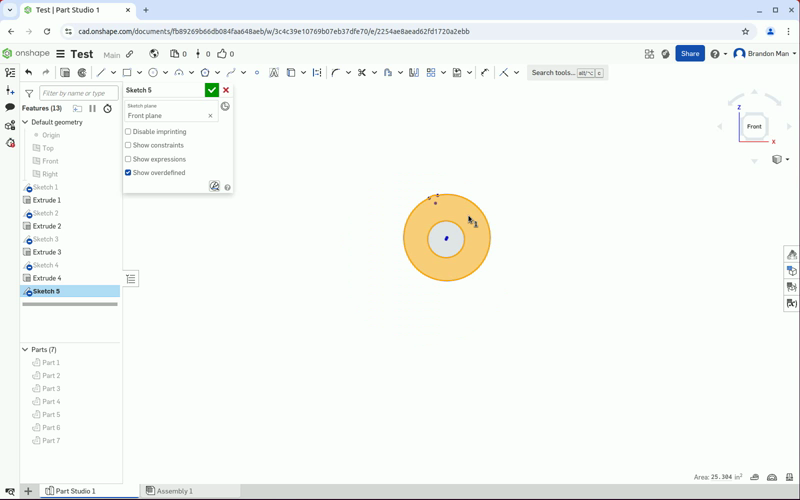
scroll(-6)
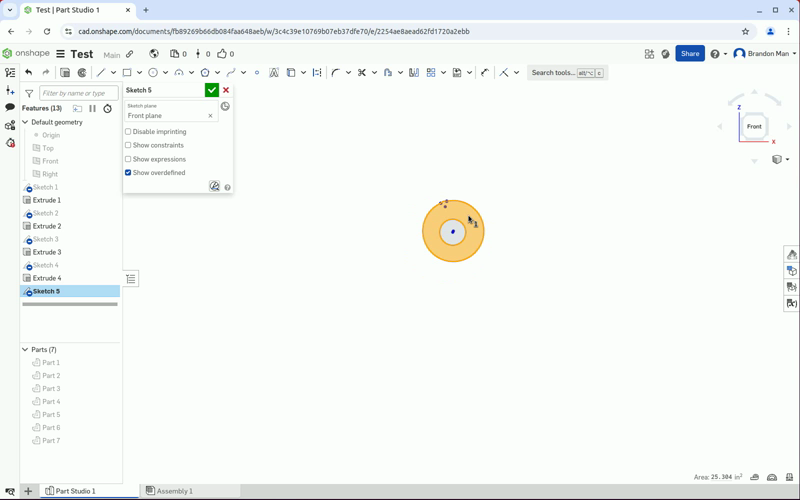
scroll(-6)
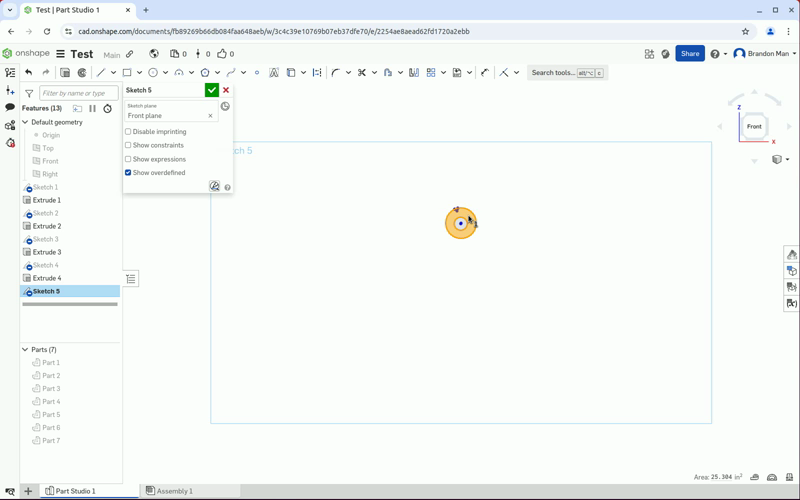
mouse_move(73, 352)
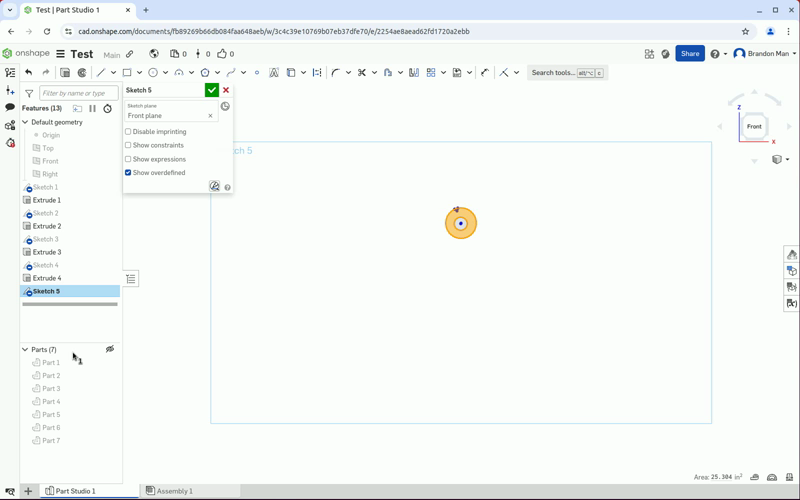
key(shift+y)
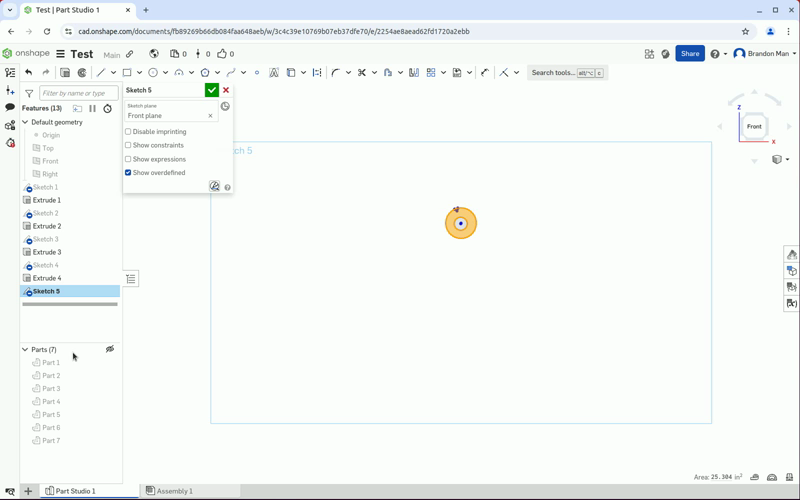
key(shift+e)
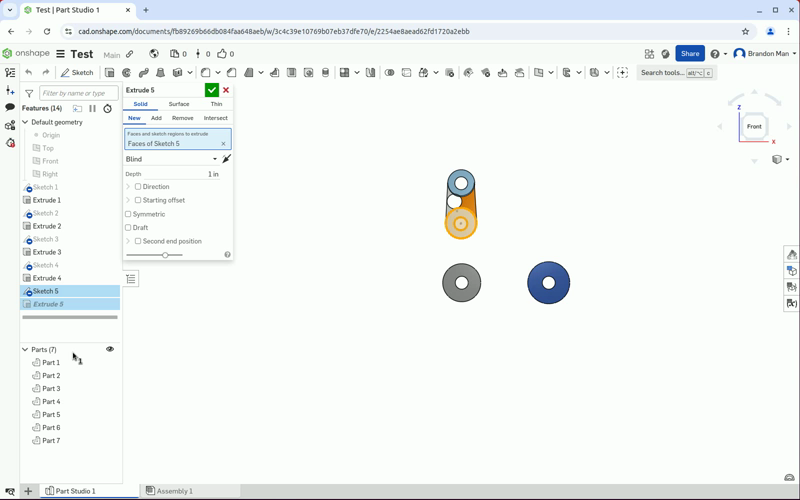
mouse_move(143, 106)
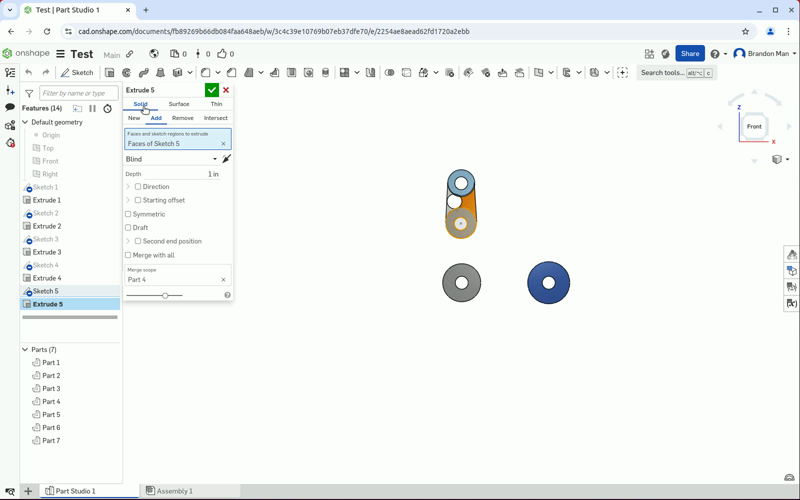
click(143, 106)
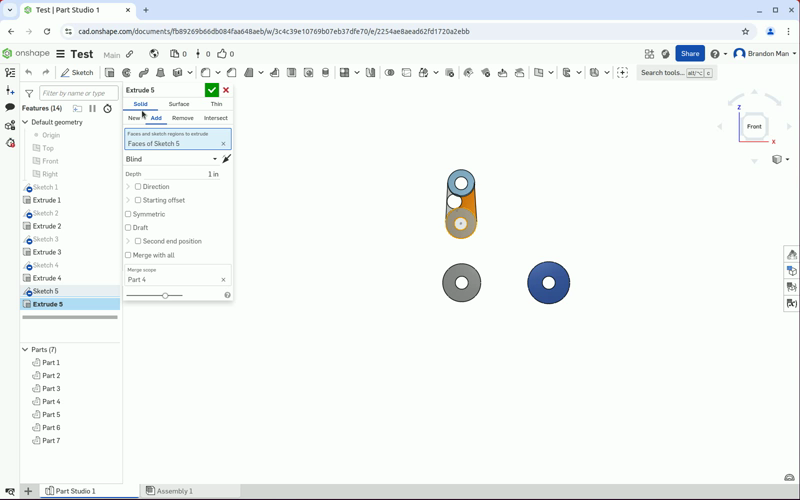
mouse_move(137, 120)
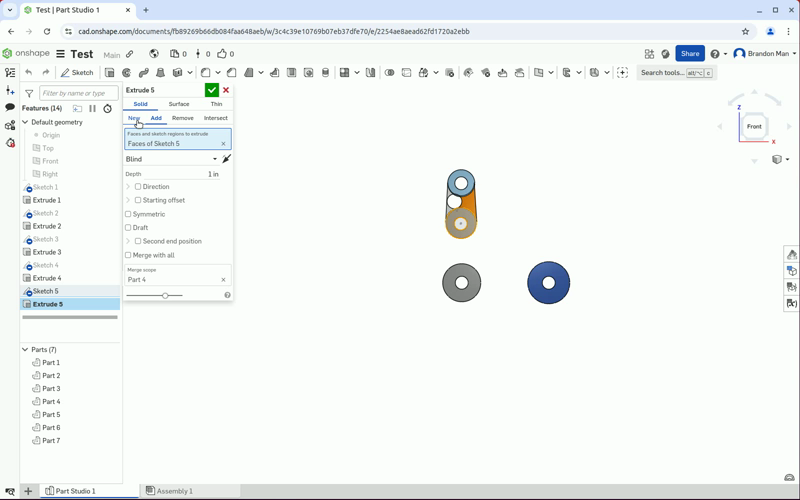
click(137, 120)
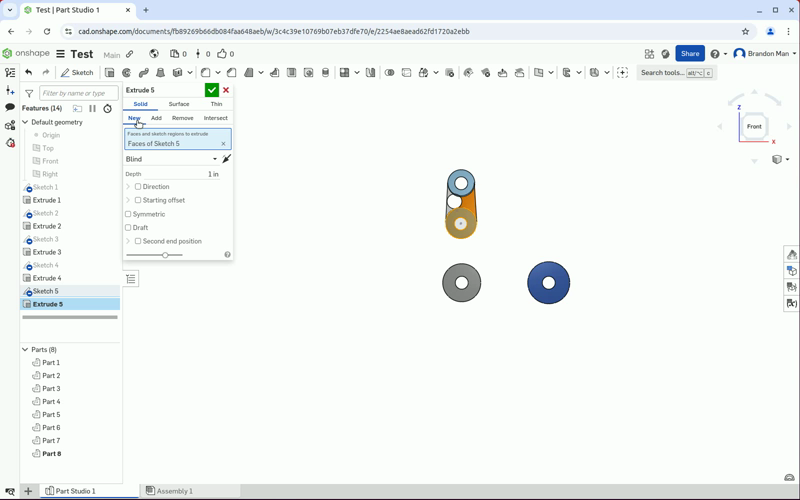
key(tab, 4)
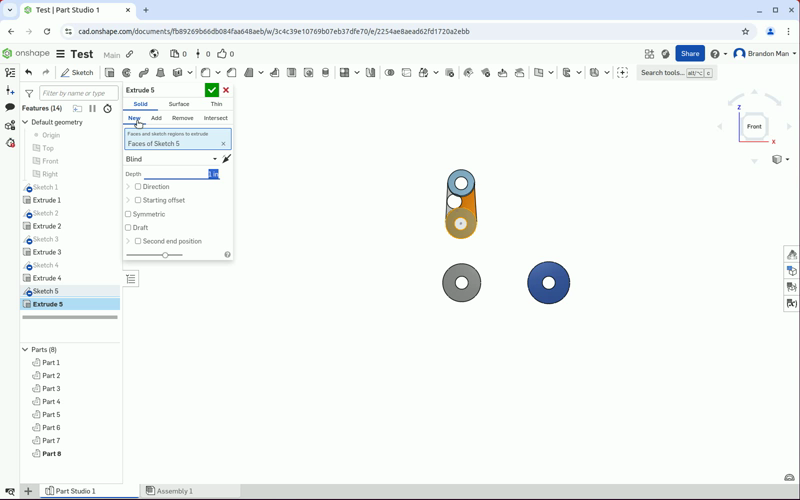
text(10.351)
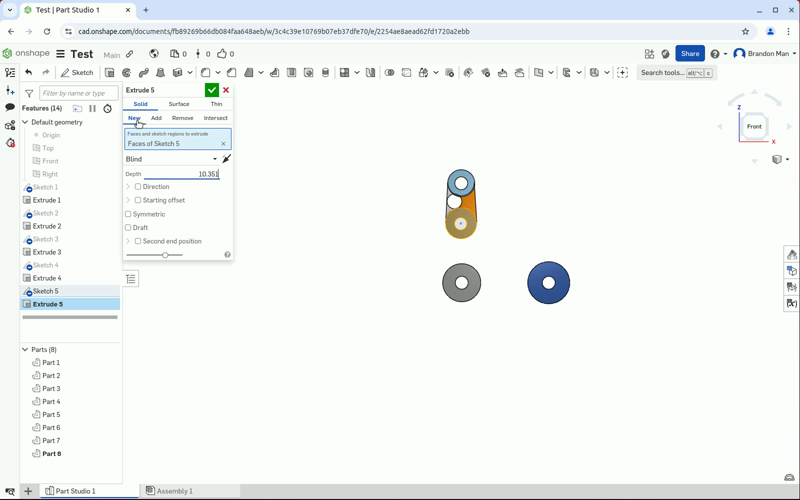
key(enter)
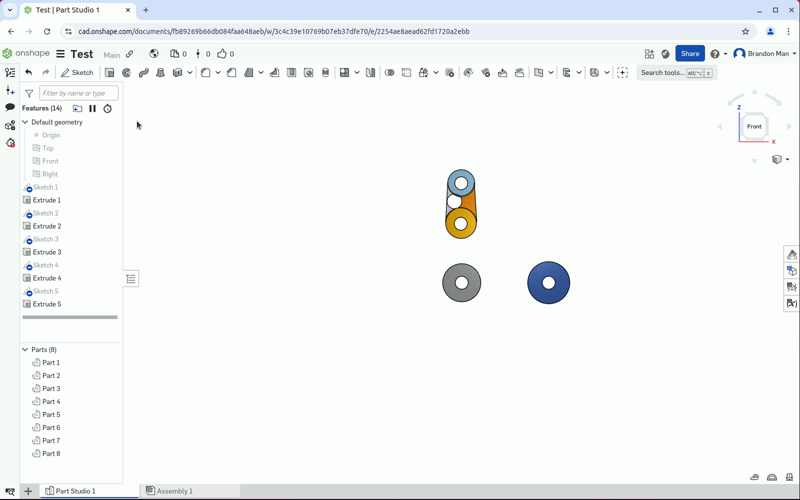
key(shift+h)
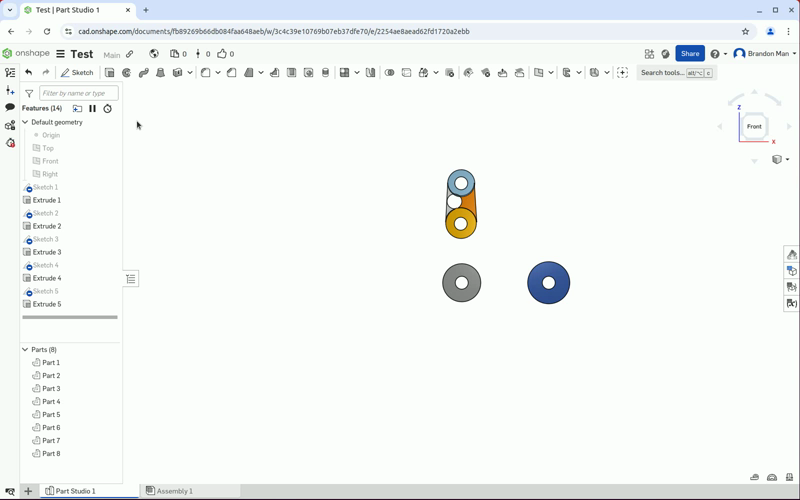
key(shift+h)
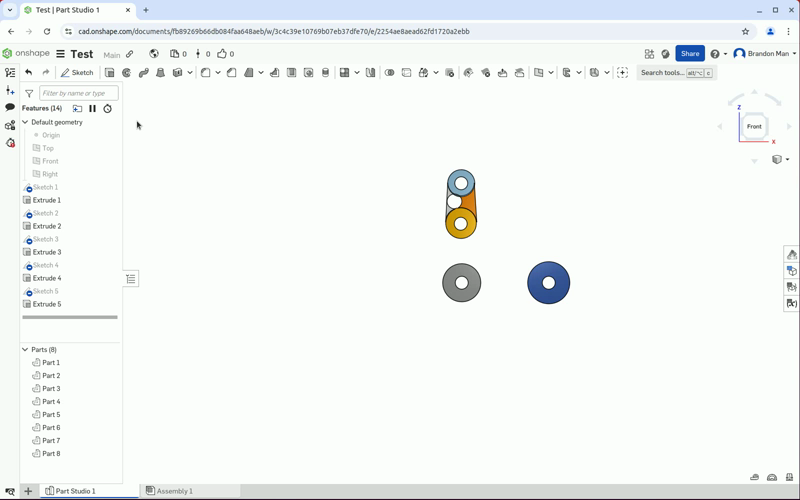
mouse_move(73, 189)
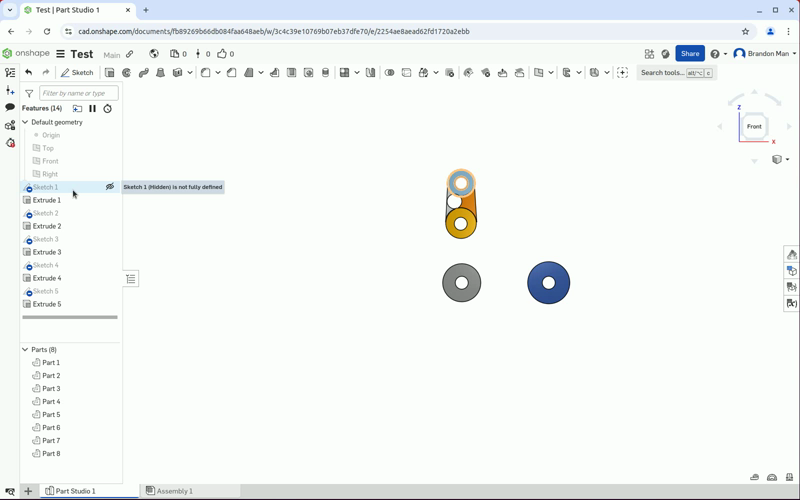
click(73, 189)
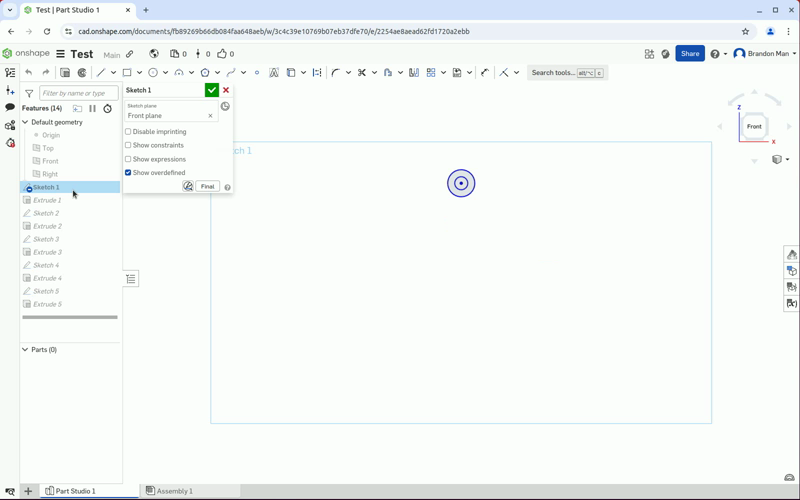
mouse_move(229, 92)
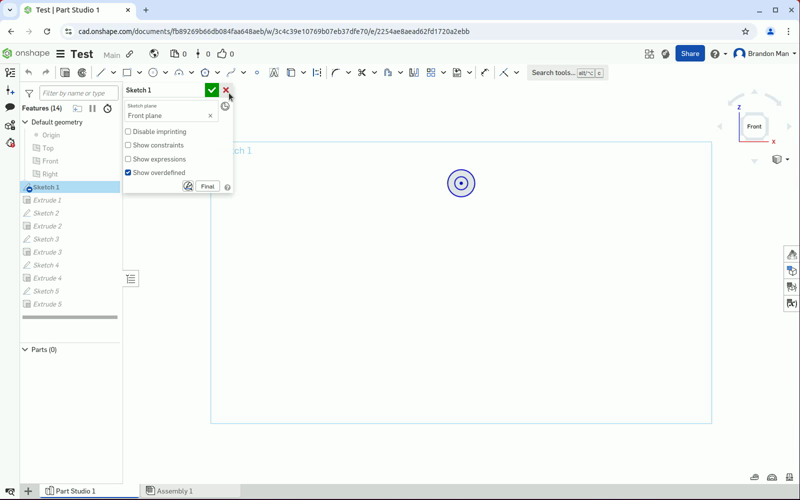
click(229, 92)
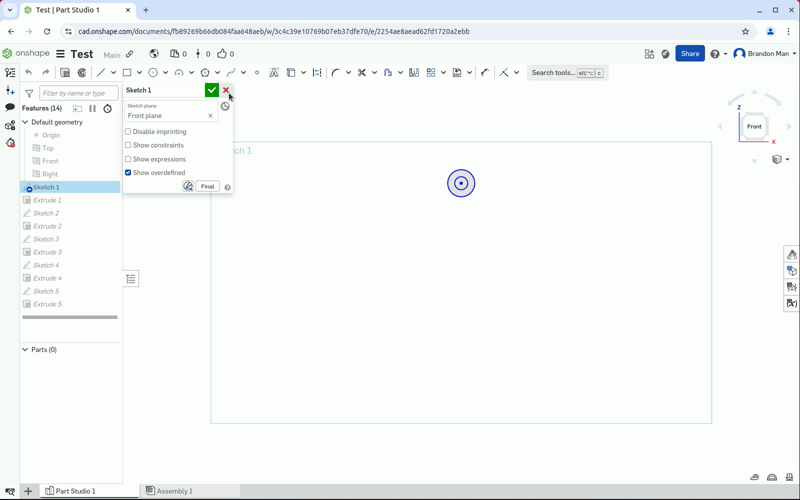
key(shift+s)
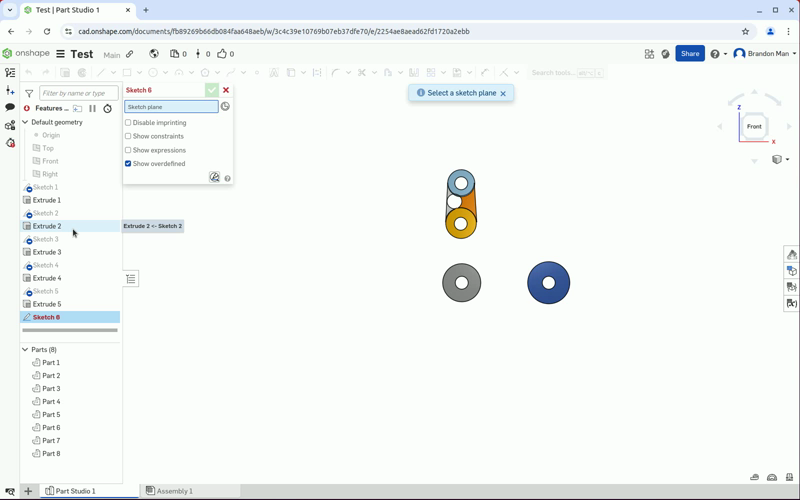
scroll(3)
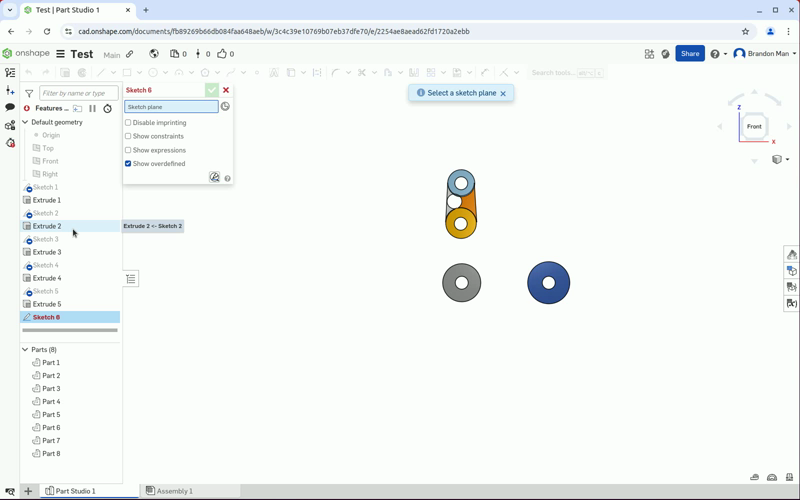
mouse_move(73, 163)
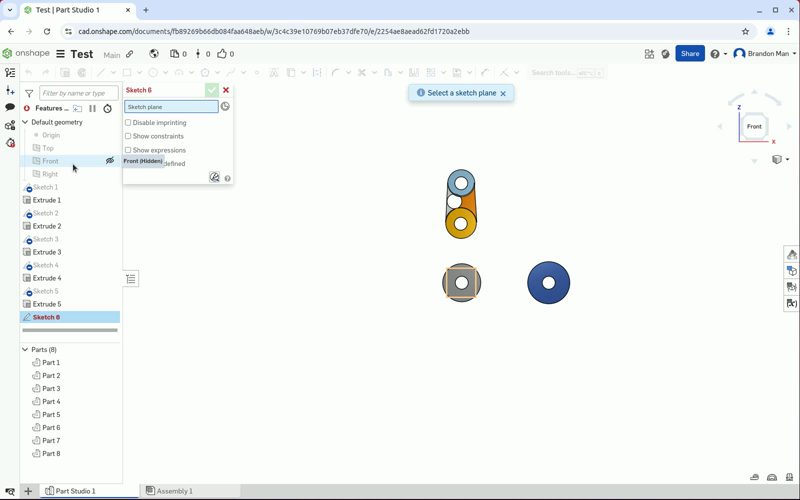
click(73, 163)
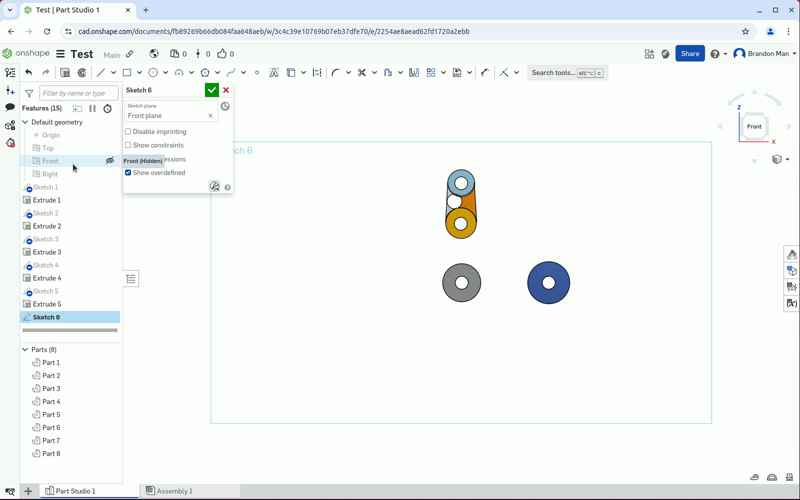
mouse_move(73, 352)
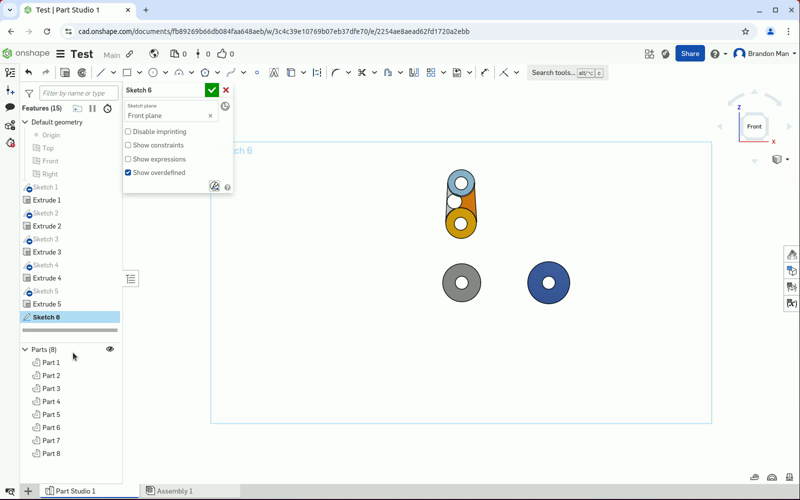
key(y)
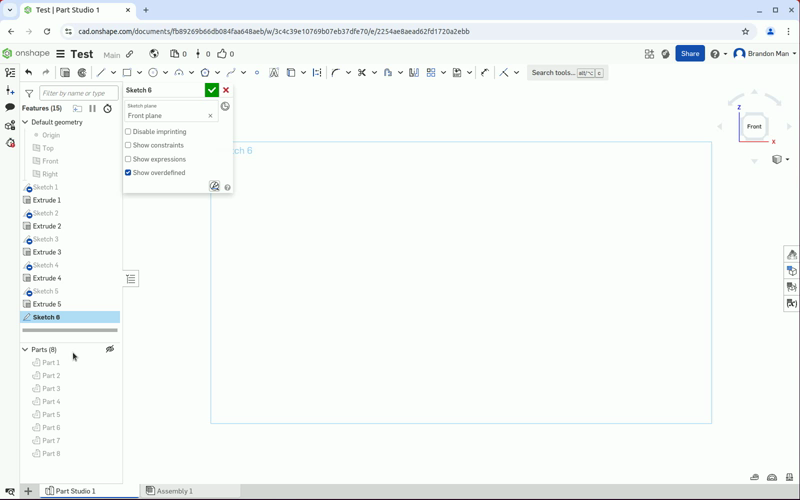
key(a)
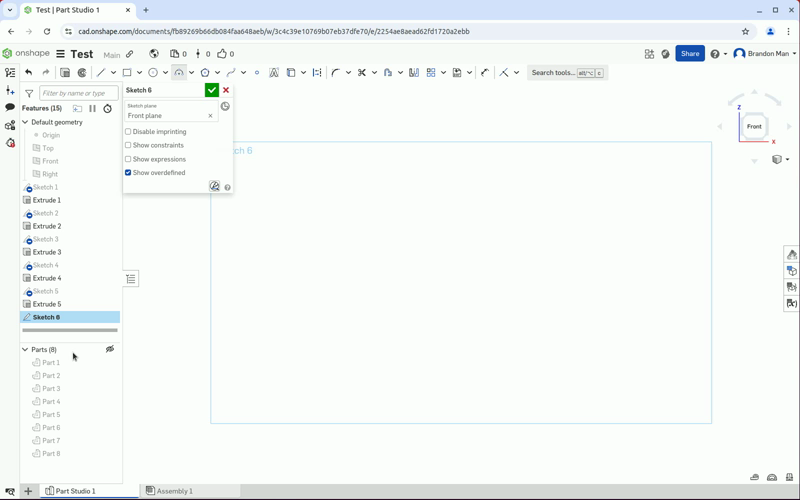
key_down(shift)
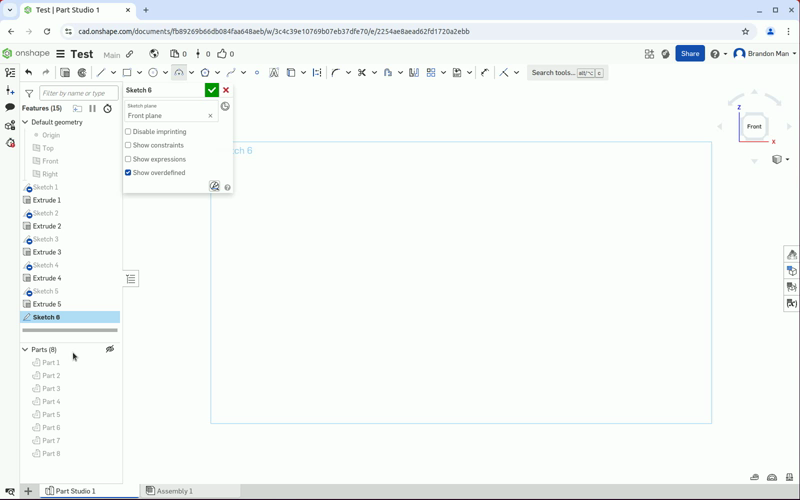
mouse_move(443, 281)
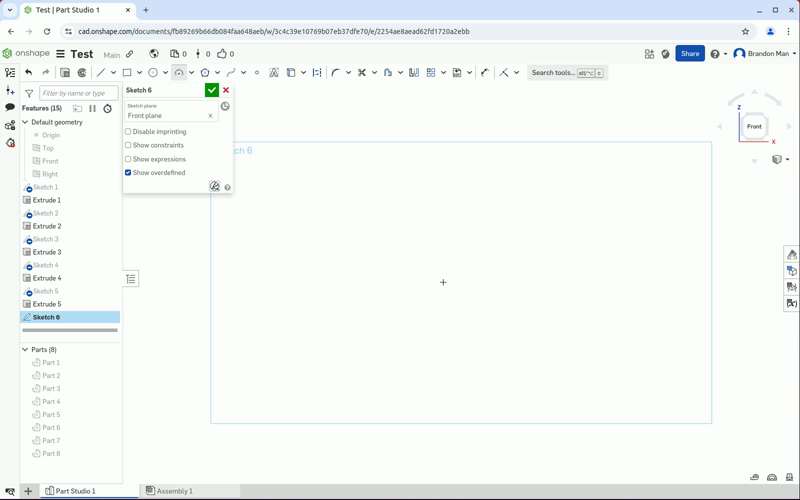
click(443, 281)
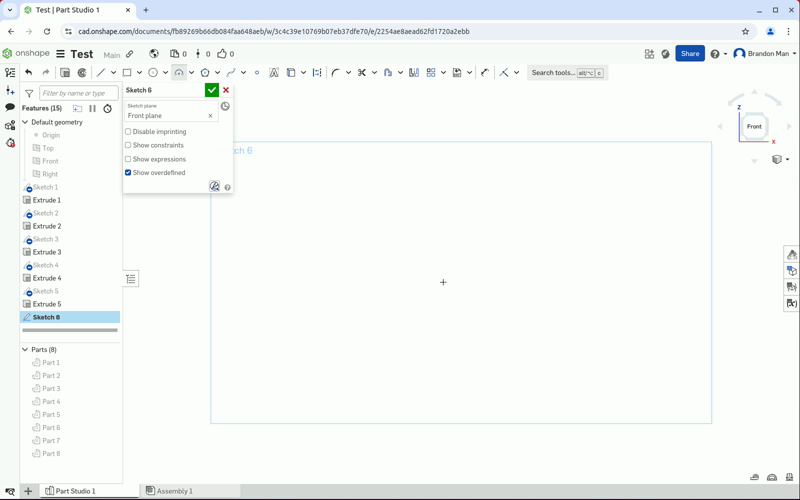
key_up(shift)
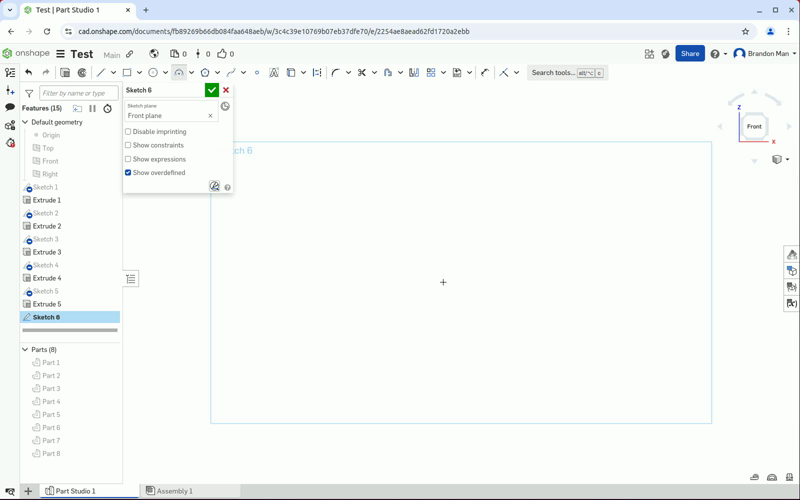
key_down(shift)
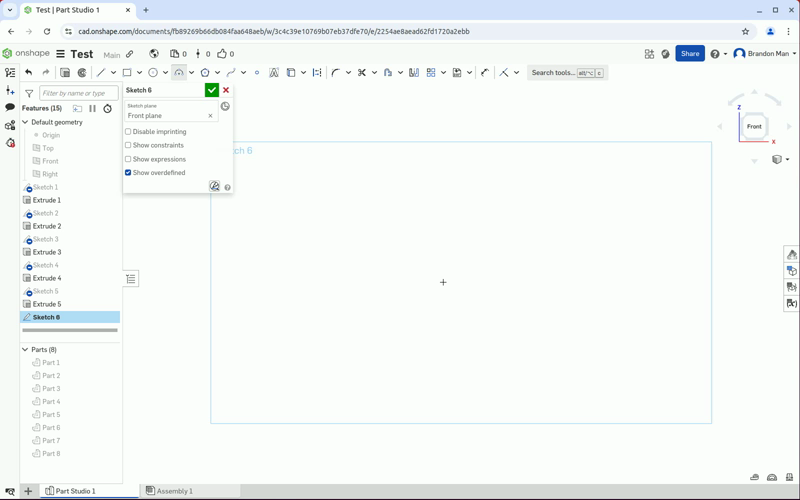
mouse_move(460, 300)
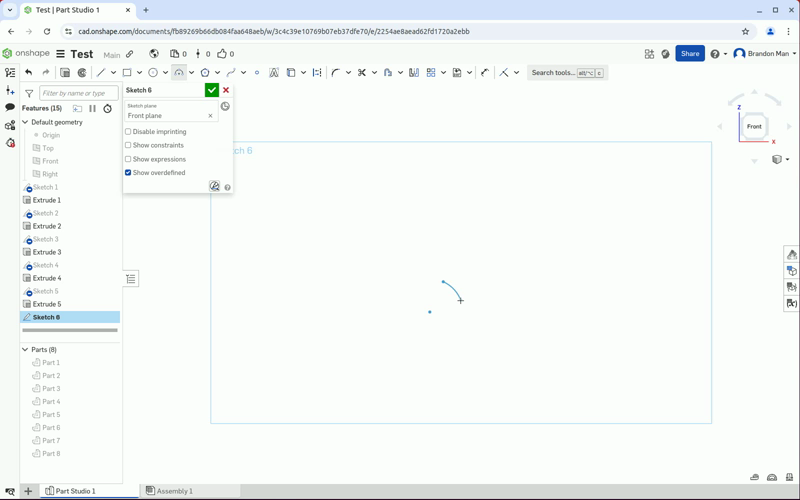
click(460, 300)
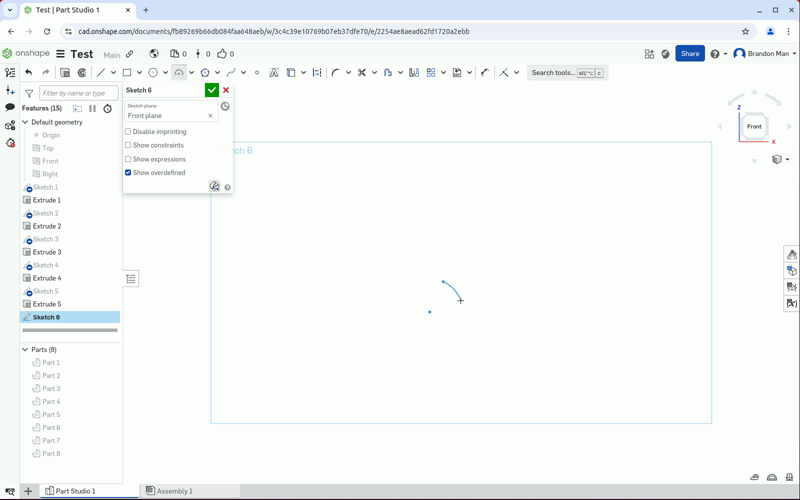
mouse_move(473, 270)
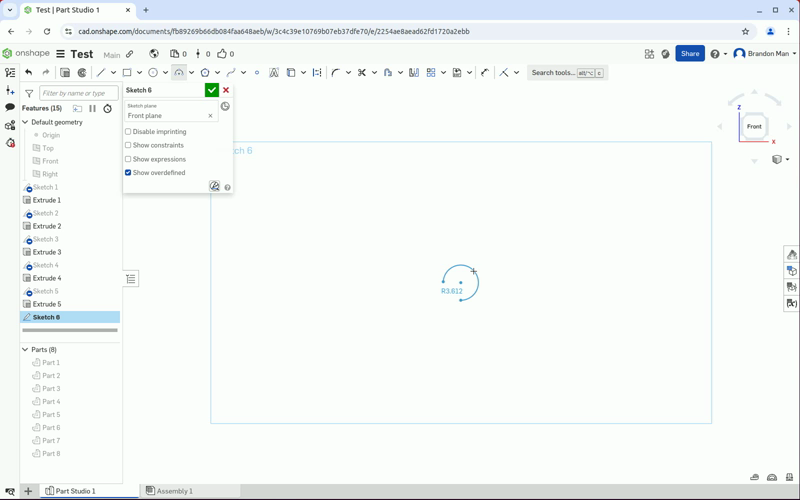
click(473, 270)
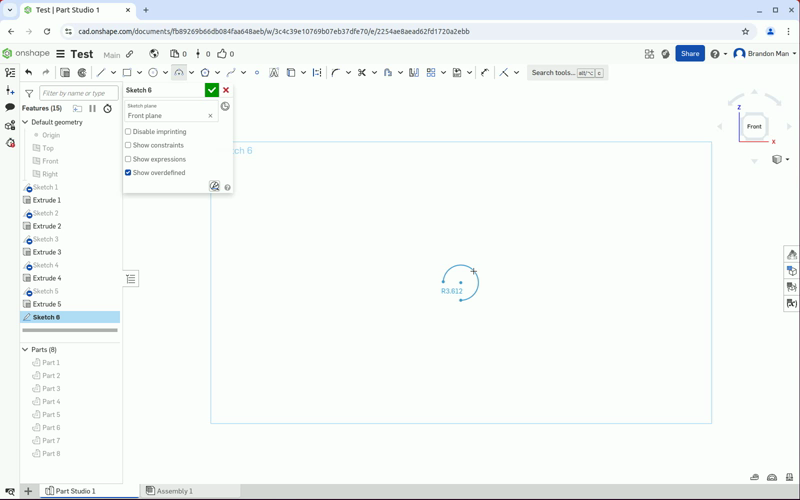
key_up(shift)
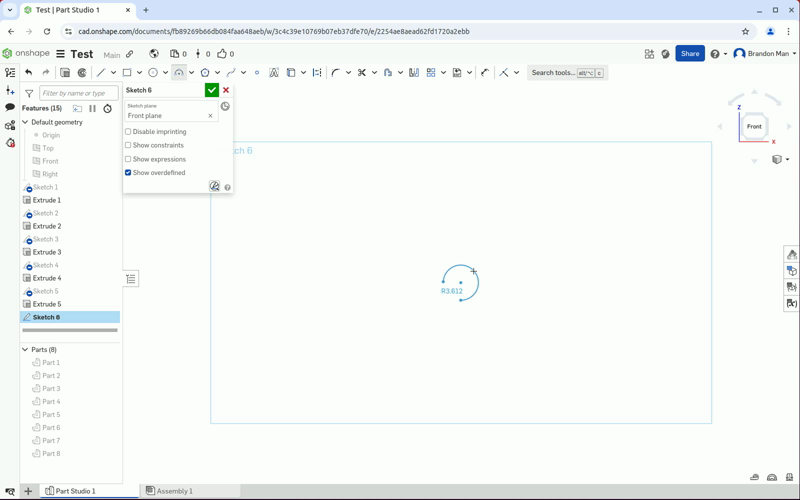
key(esc)
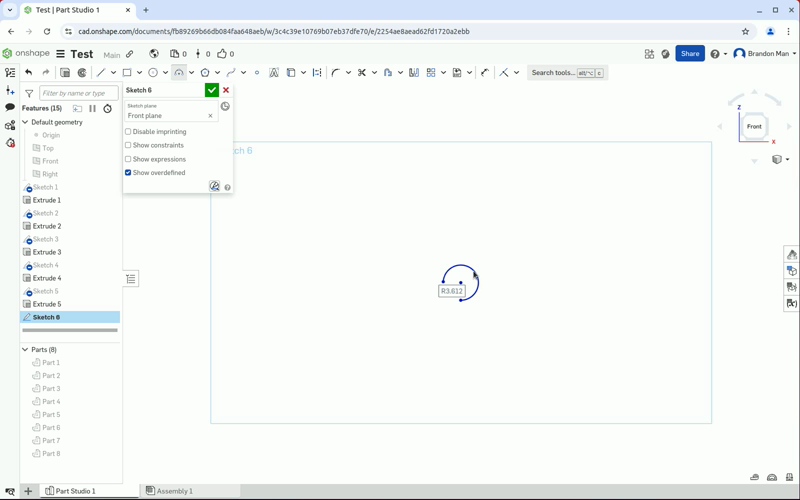
key(l)
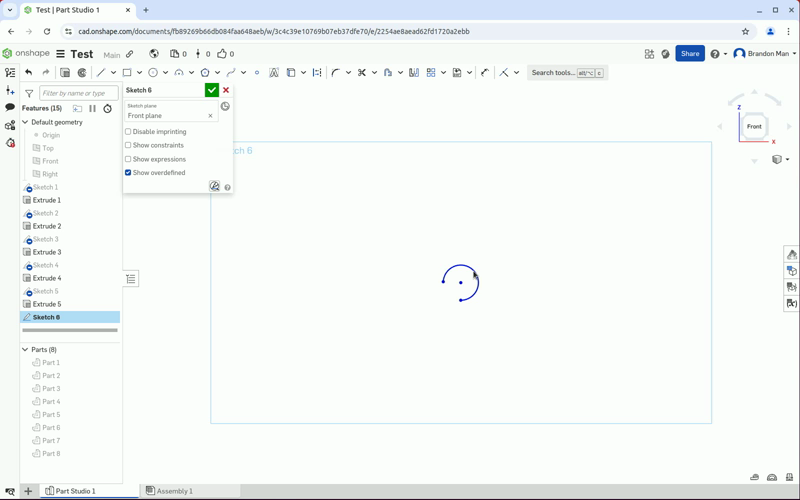
mouse_move(460, 300)
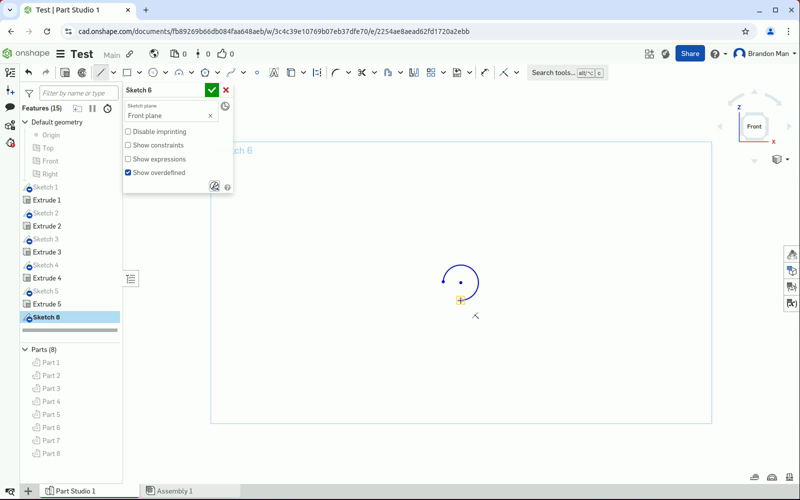
click(460, 300)
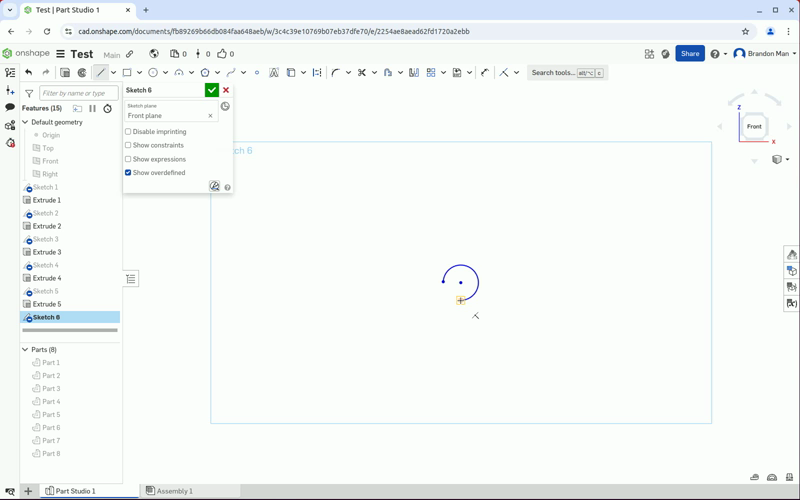
key_down(shift)
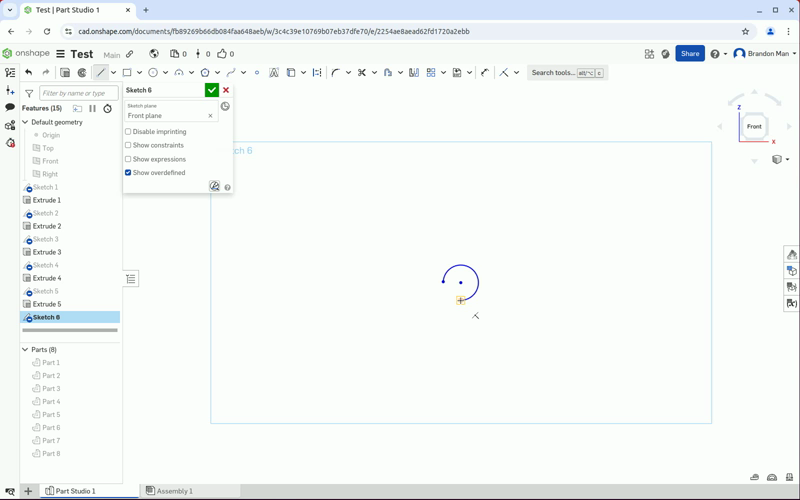
mouse_move(547, 302)
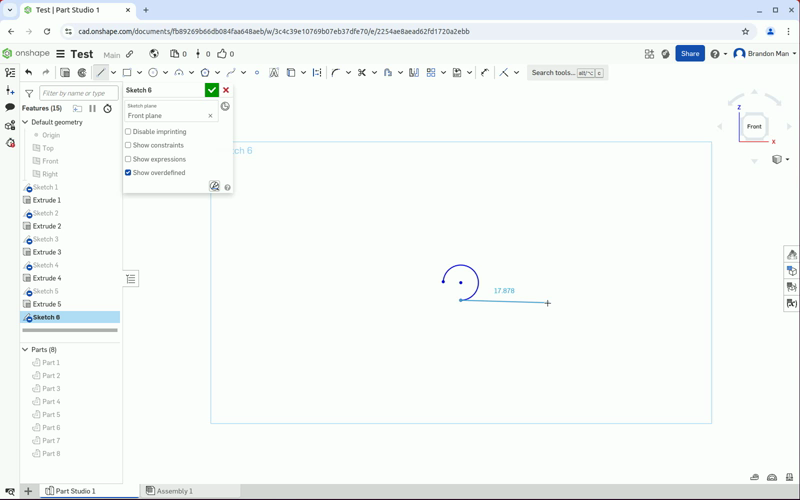
click(547, 302)
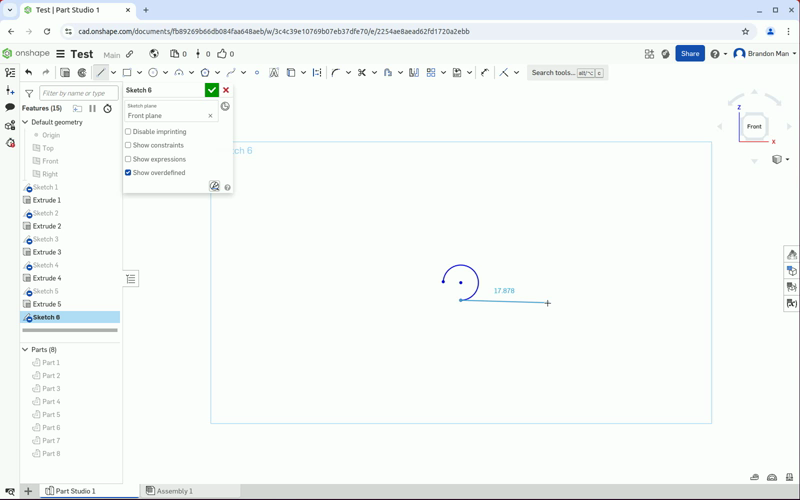
key_up(shift)
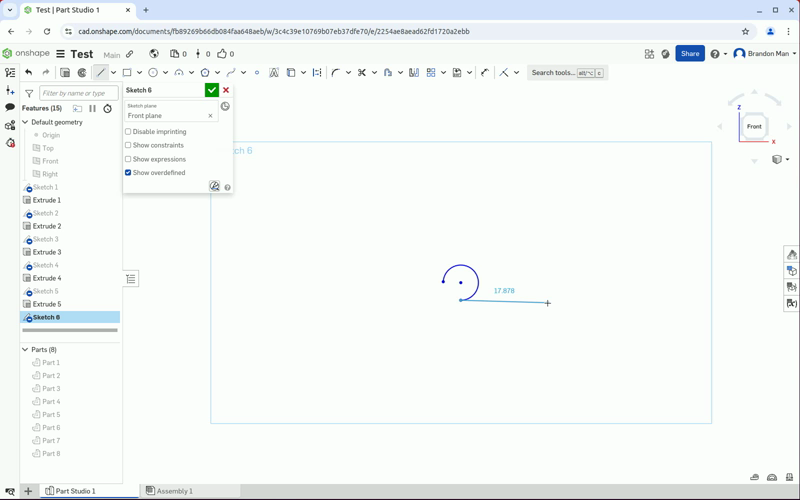
key(esc)
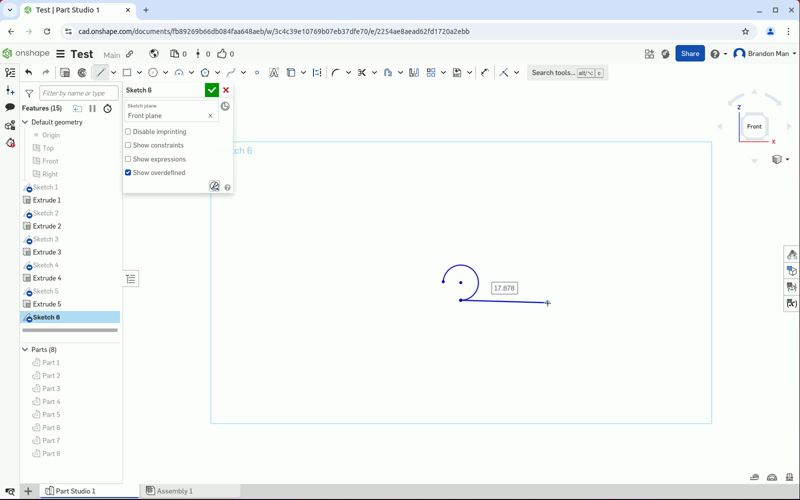
key(a)
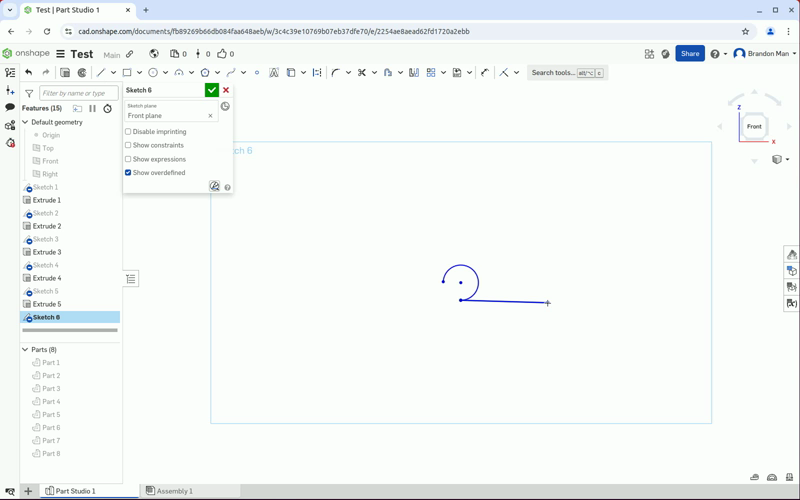
mouse_move(547, 302)
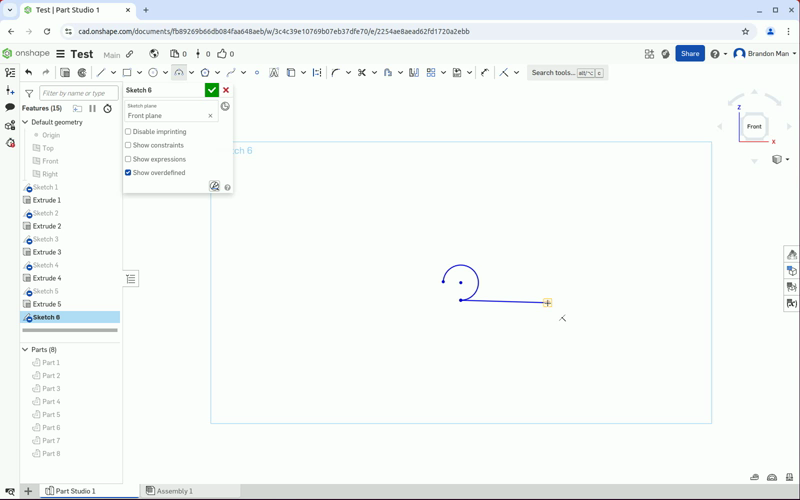
click(547, 302)
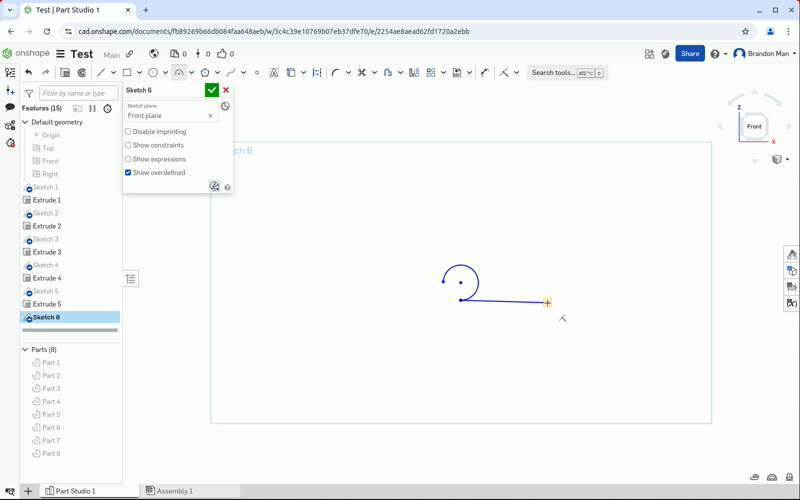
key_down(shift)
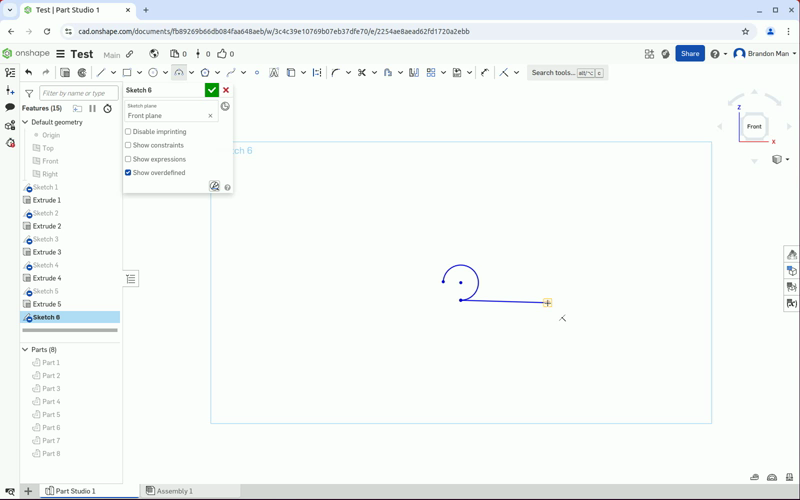
mouse_move(547, 261)
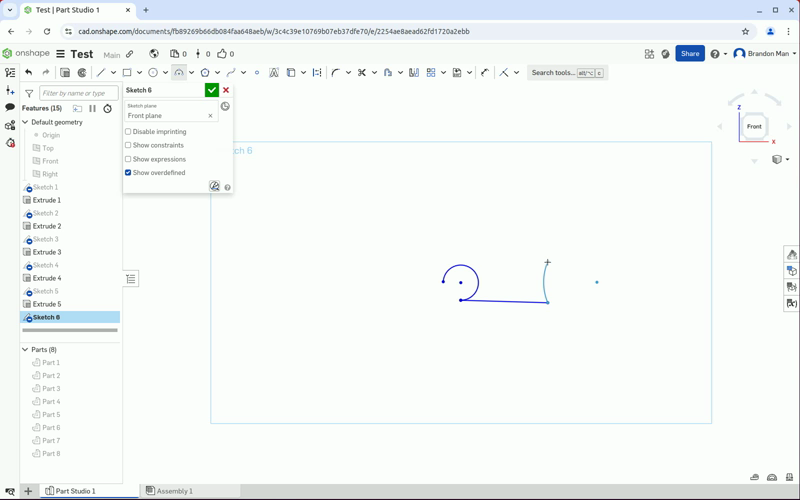
click(547, 261)
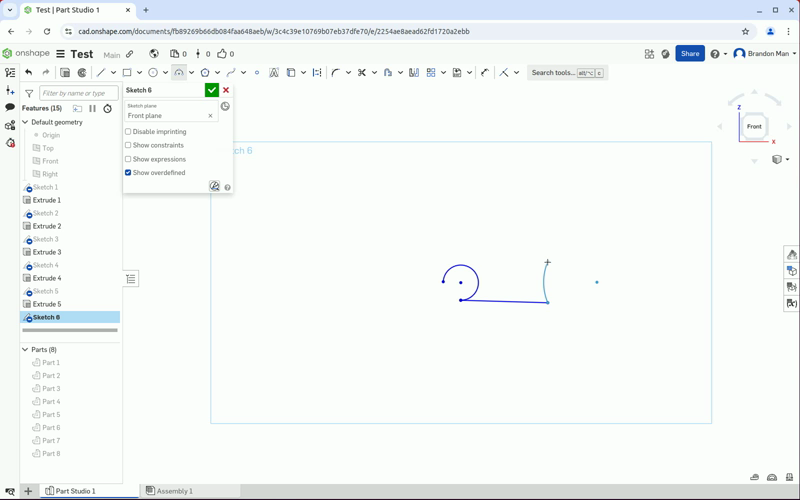
mouse_move(527, 282)
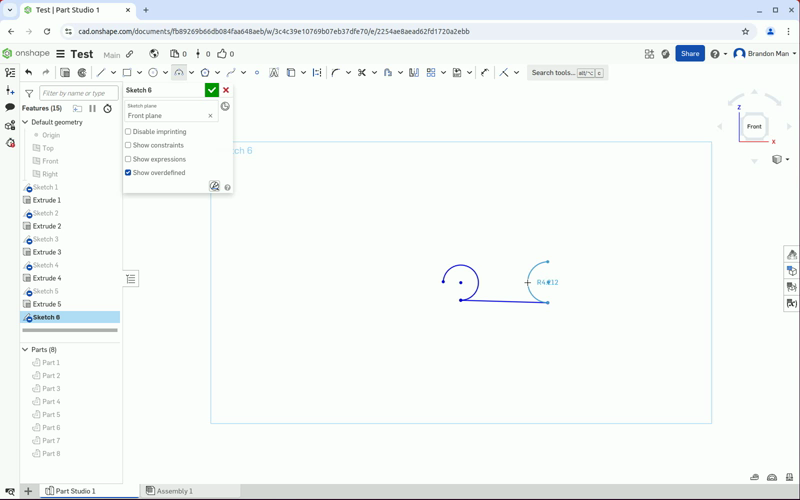
click(527, 282)
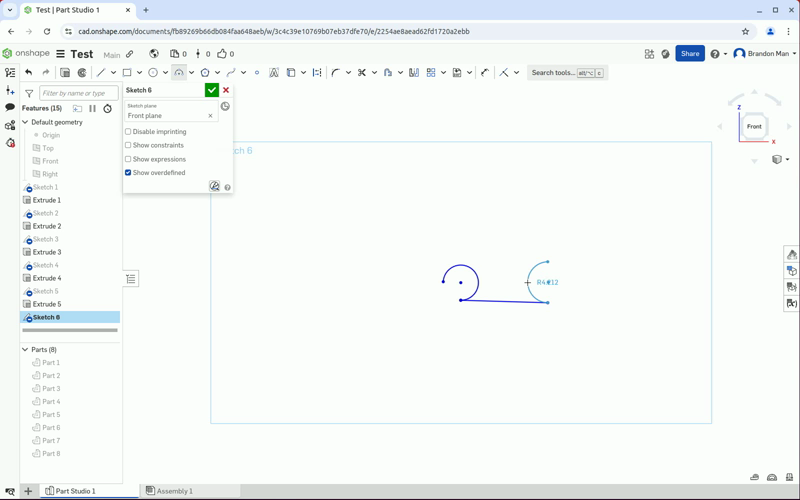
key_up(shift)
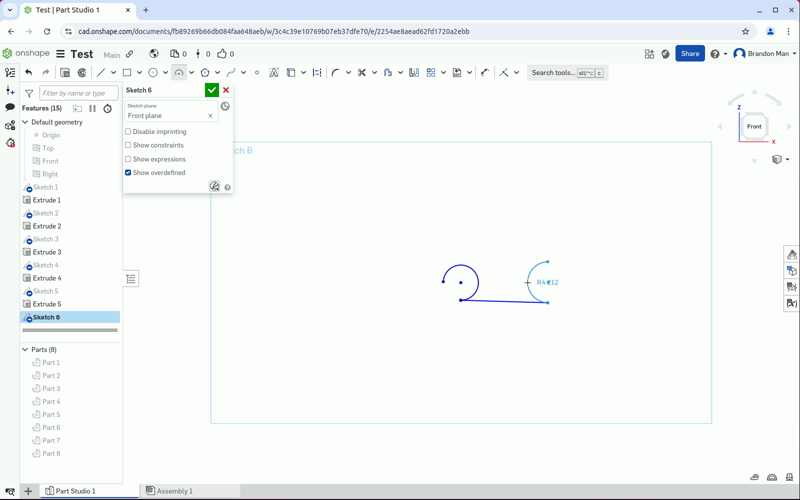
key(esc)
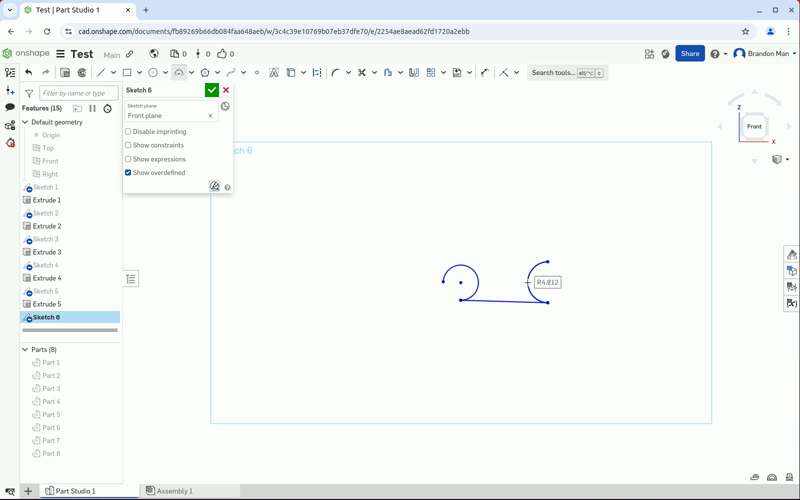
key(l)
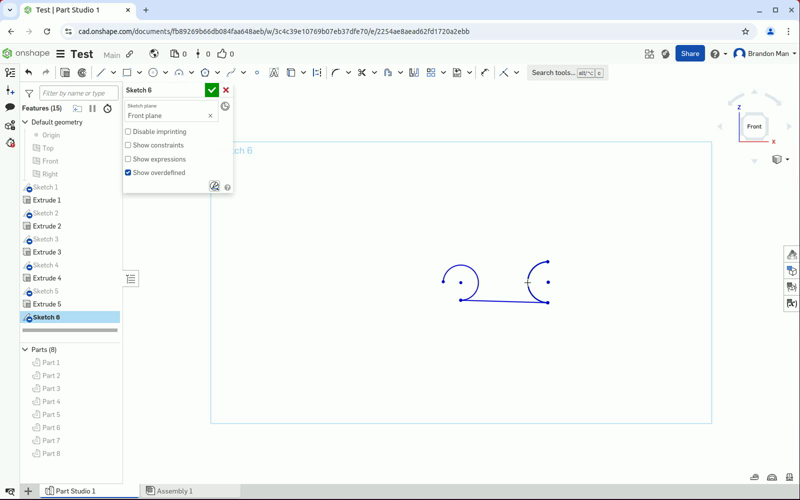
mouse_move(547, 261)
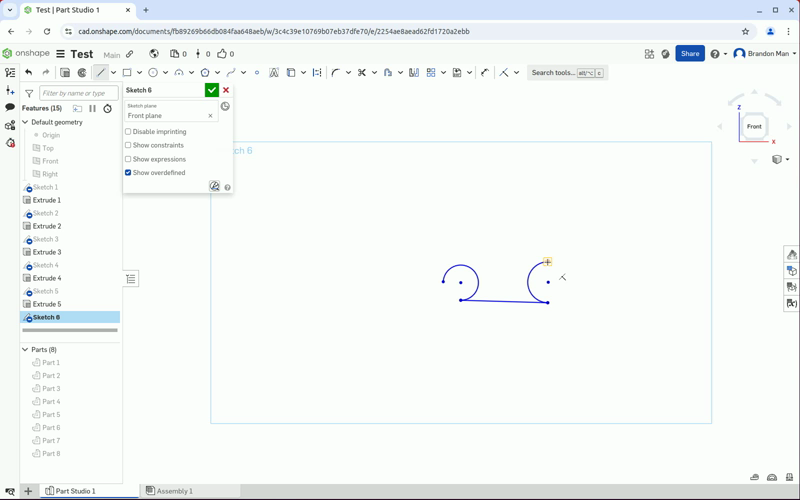
click(547, 261)
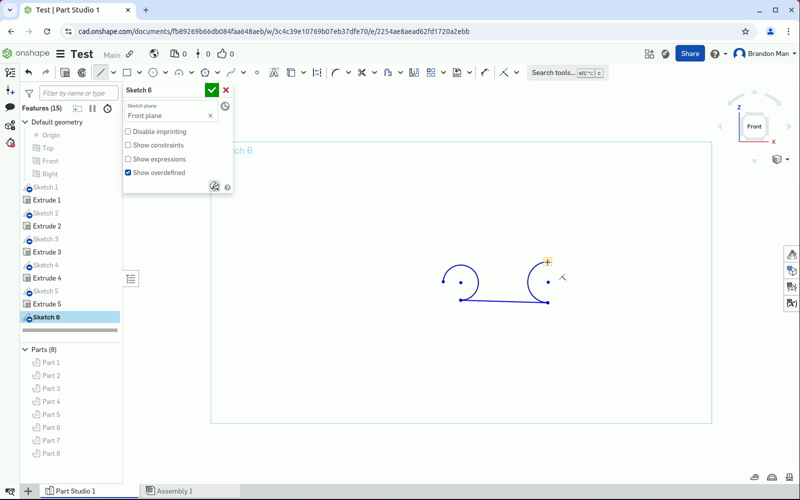
key_down(shift)
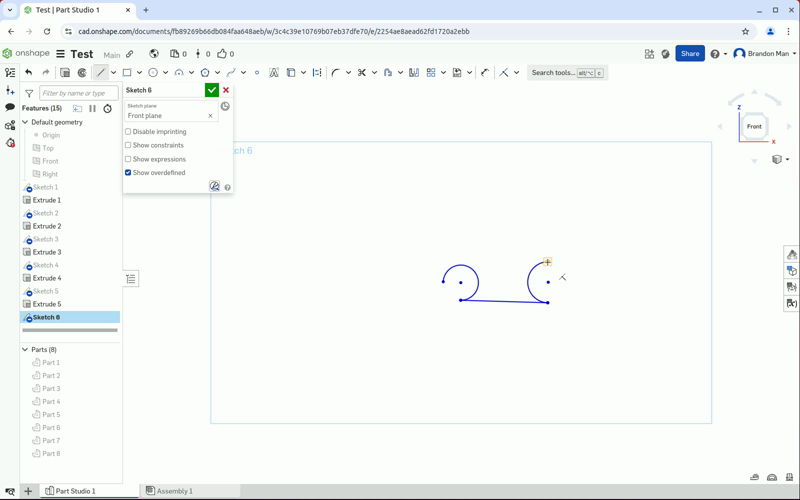
mouse_move(577, 261)
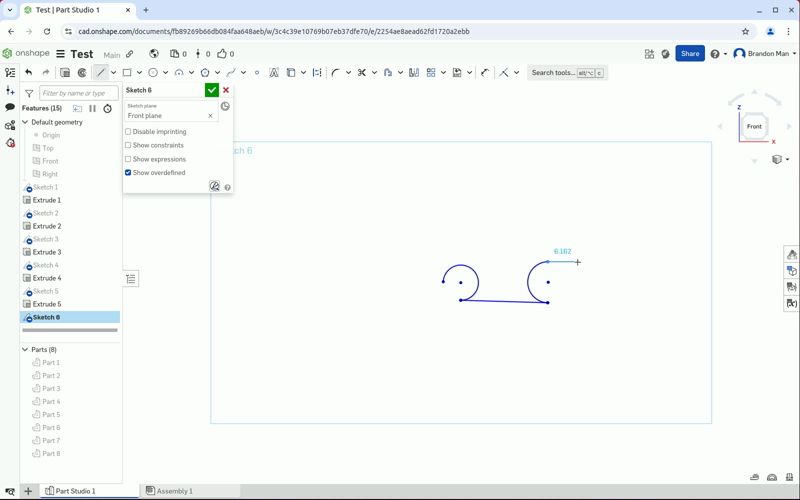
mouse_move(490, 264)
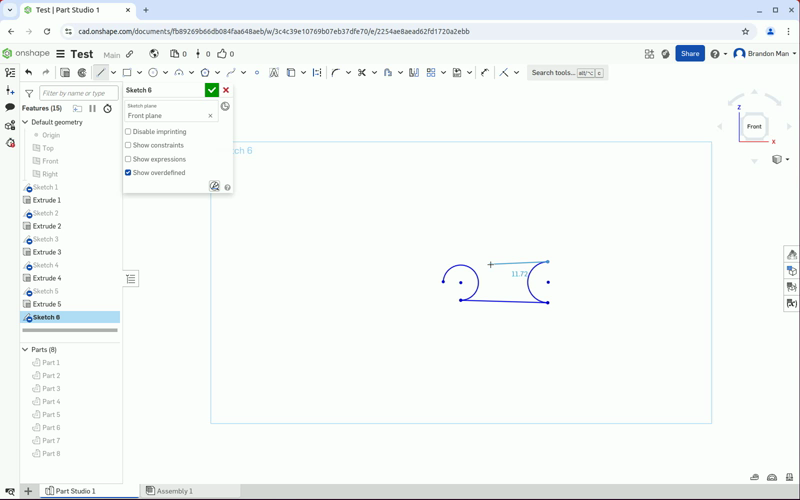
click(490, 264)
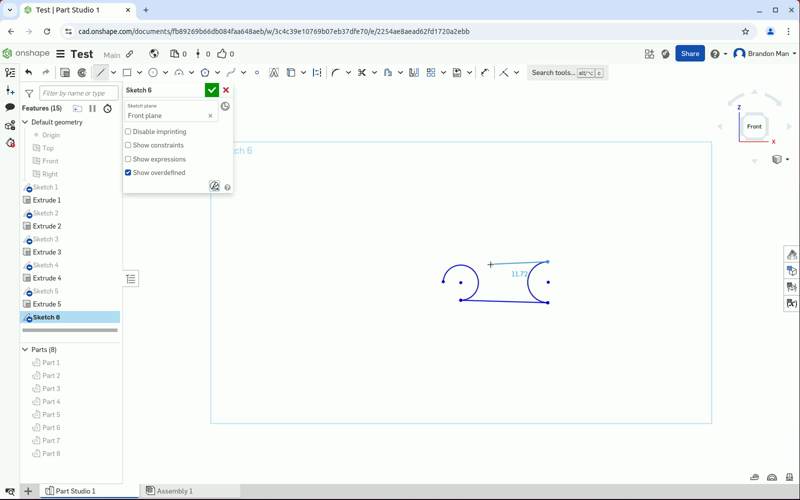
key_up(shift)
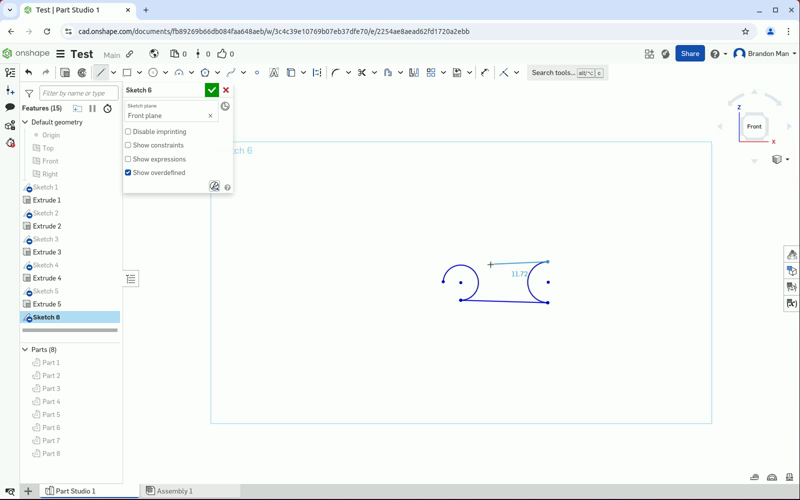
key(esc)
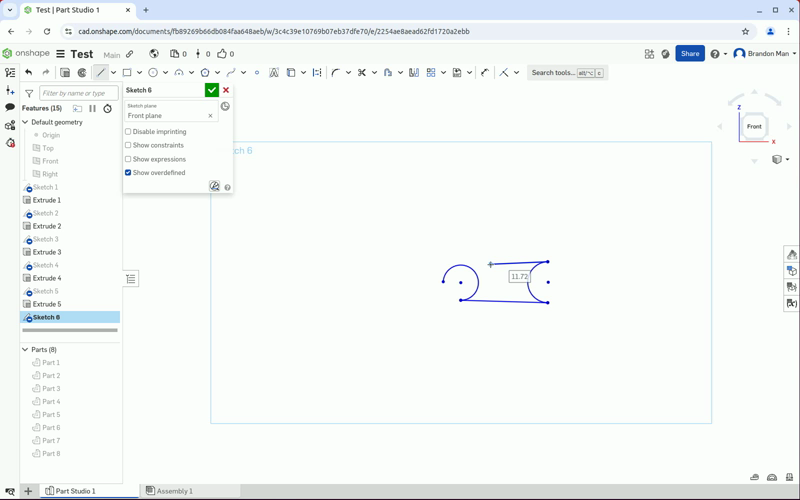
key(a)
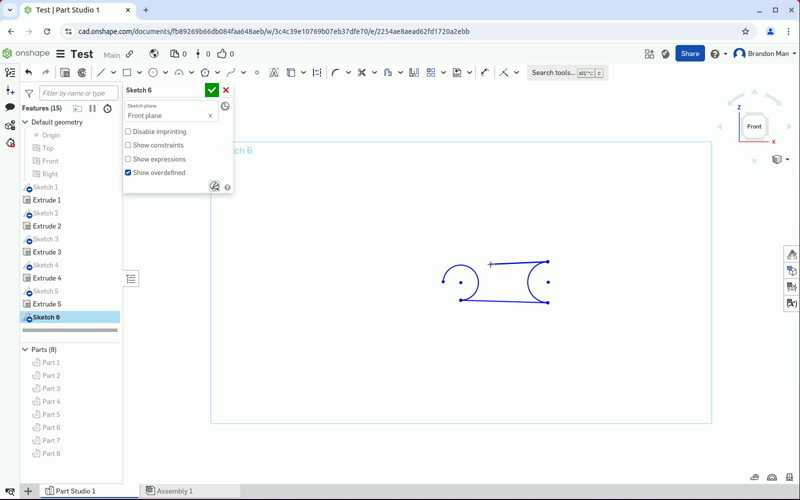
mouse_move(490, 264)
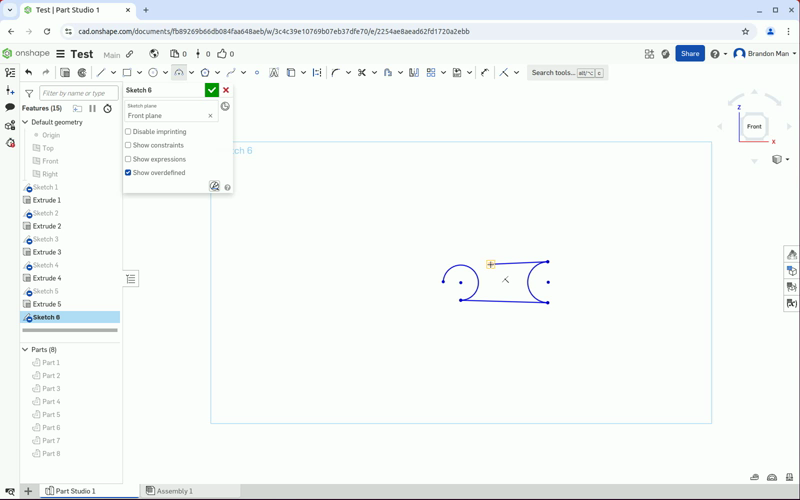
click(490, 264)
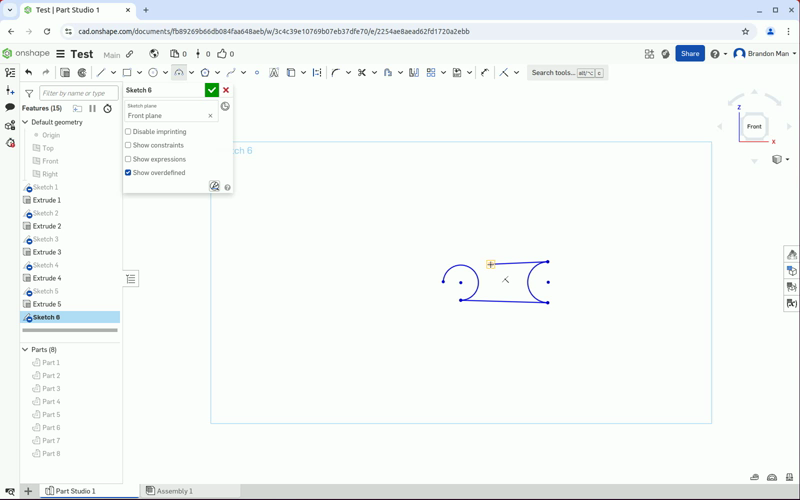
key_down(shift)
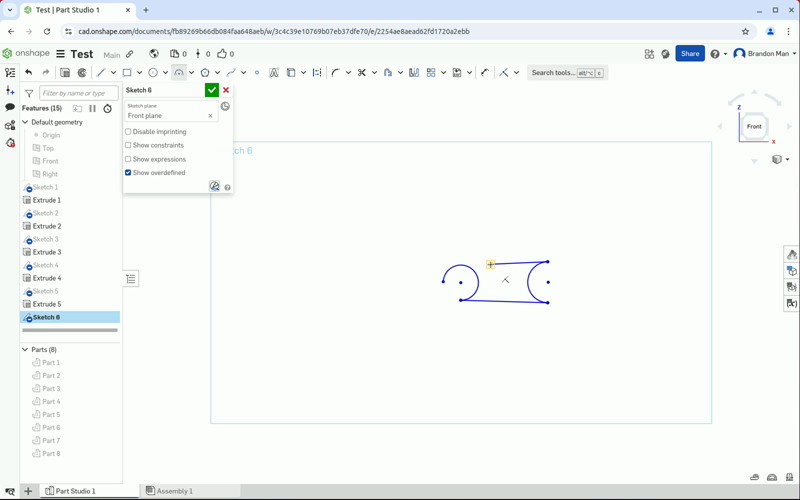
mouse_move(478, 252)
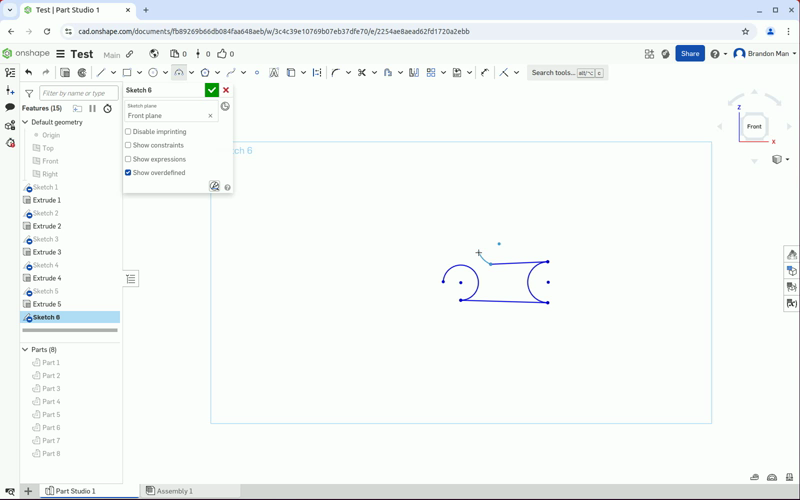
click(478, 252)
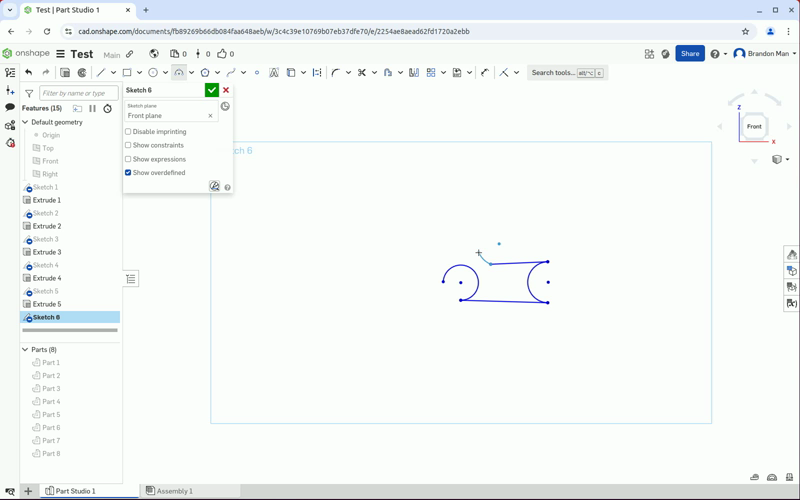
mouse_move(482, 260)
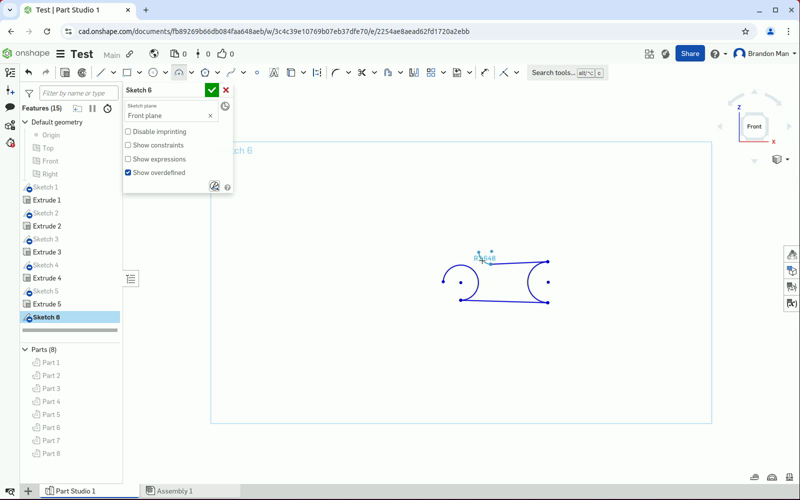
click(482, 260)
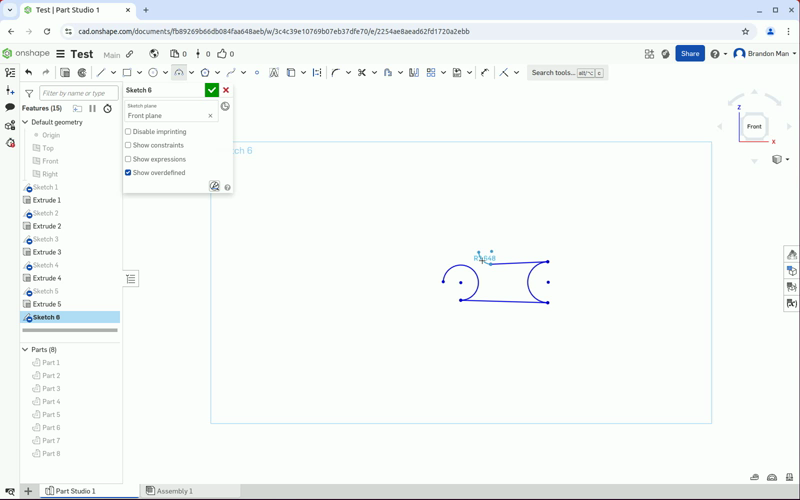
key_up(shift)
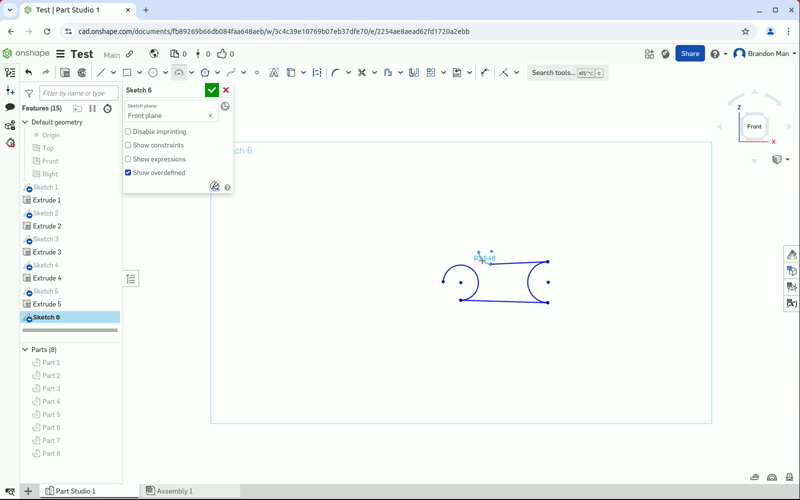
key(esc)
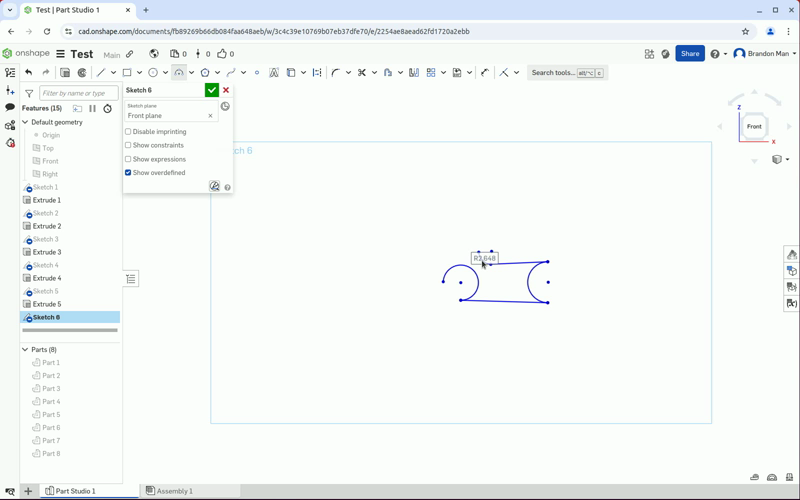
key(l)
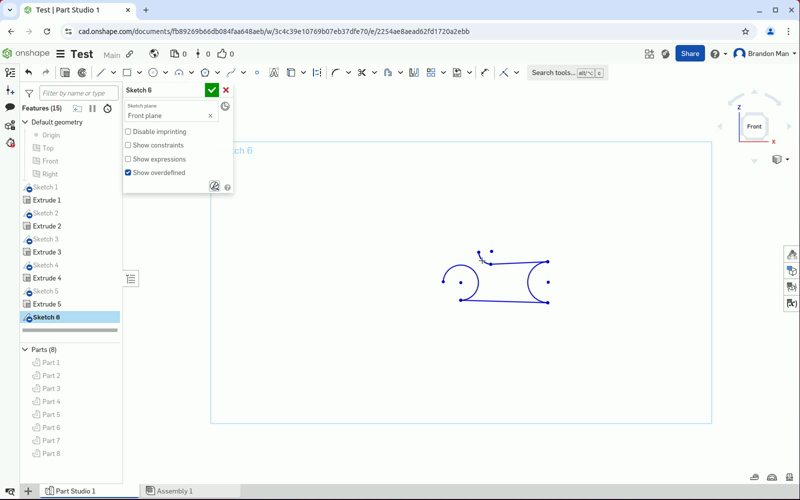
mouse_move(478, 252)
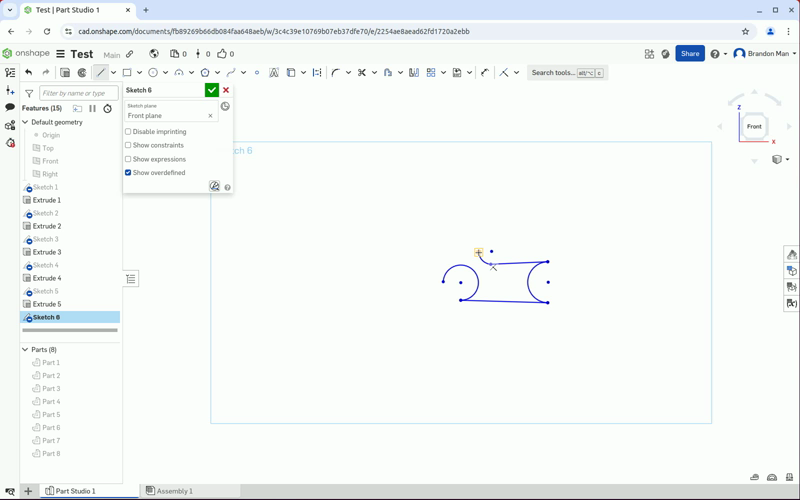
click(478, 252)
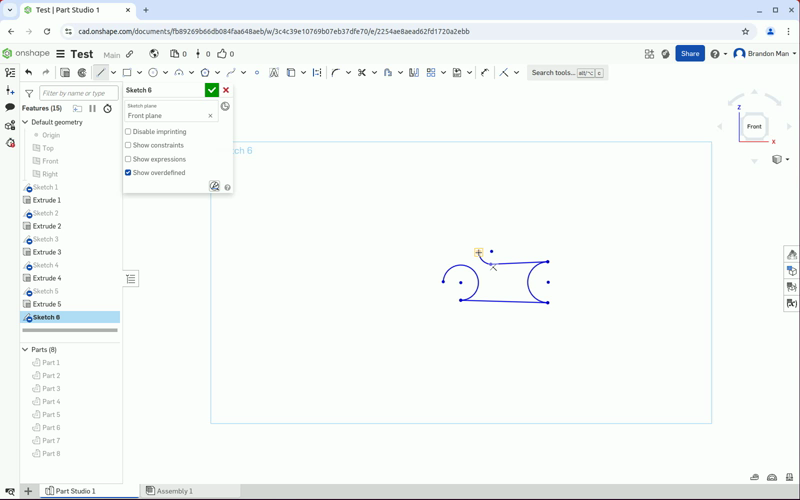
key_down(shift)
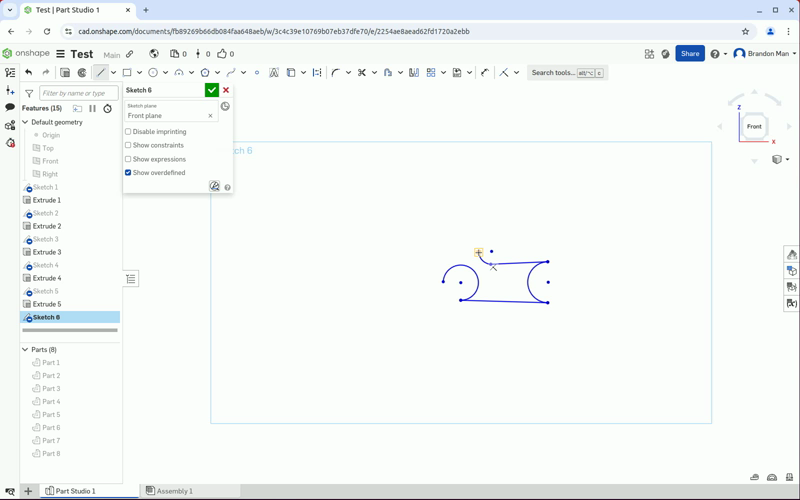
mouse_move(508, 252)
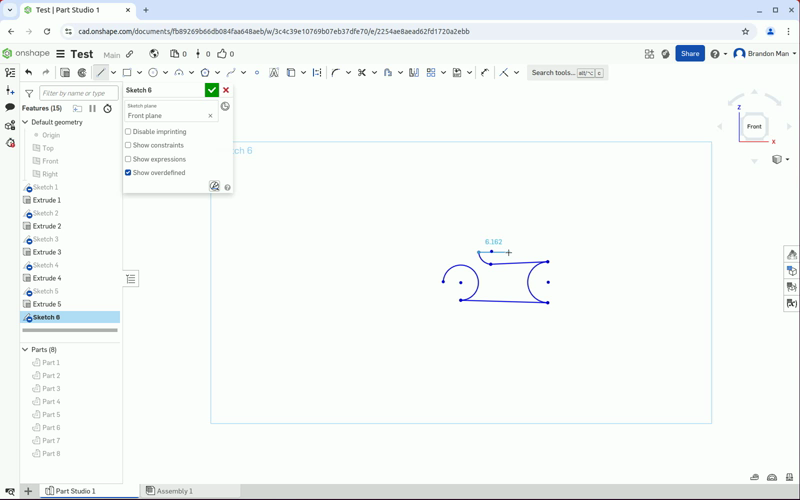
mouse_move(476, 222)
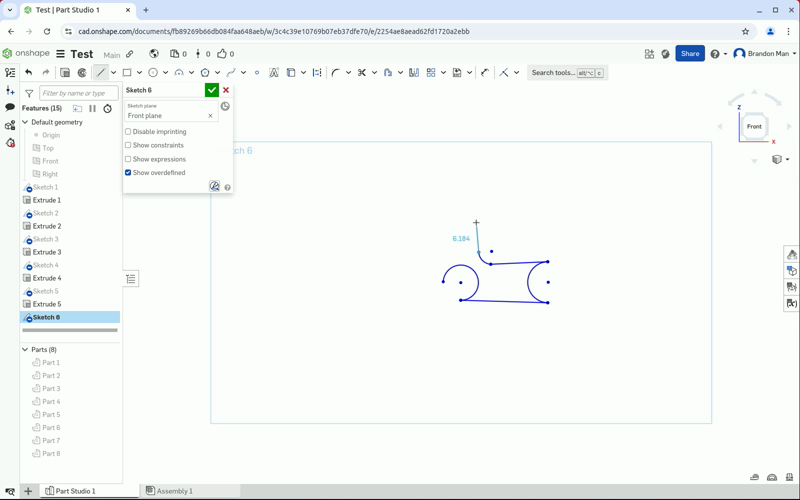
click(476, 222)
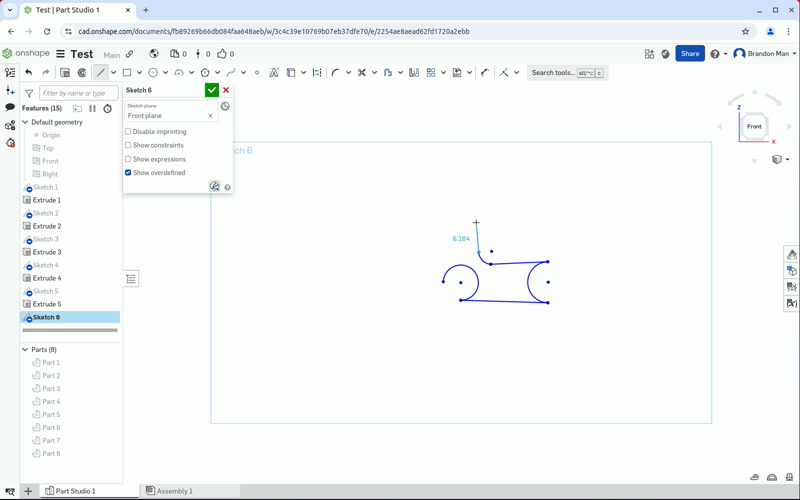
key_up(shift)
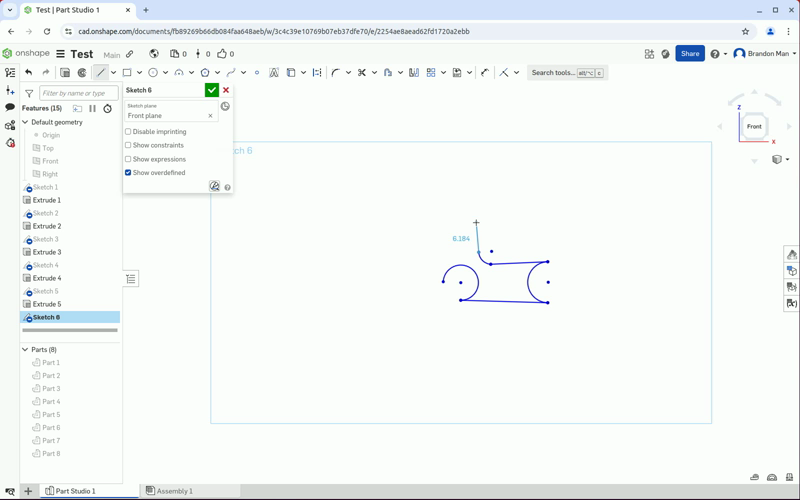
key(esc)
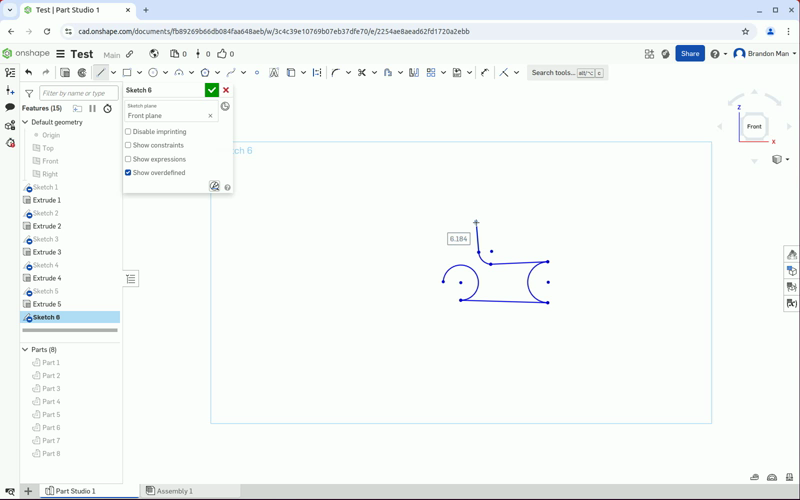
key(a)
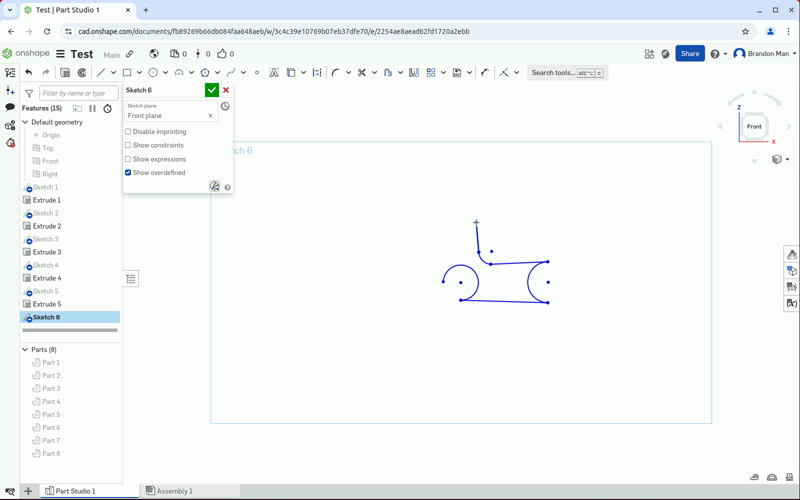
mouse_move(476, 222)
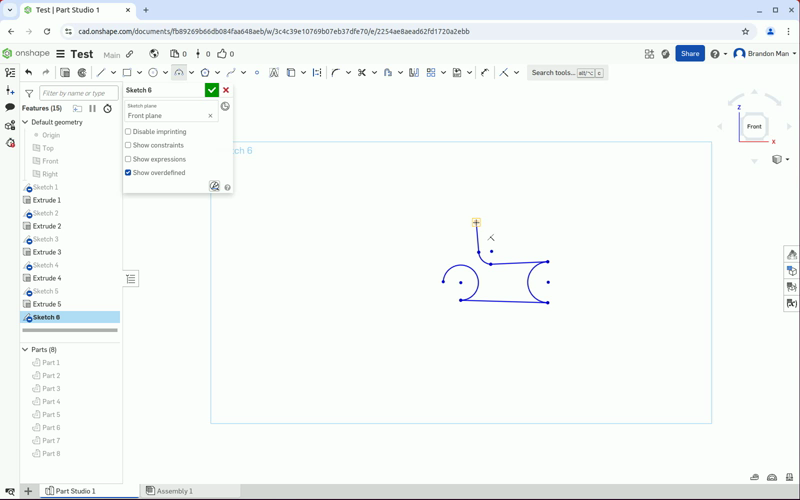
click(476, 222)
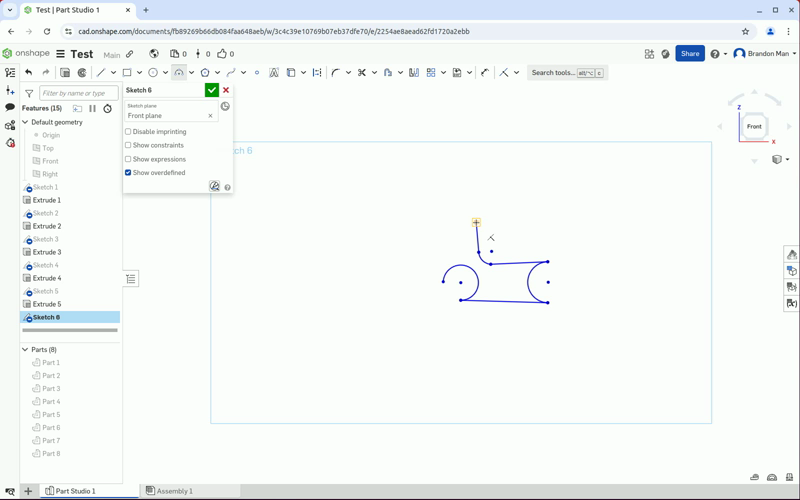
key_down(shift)
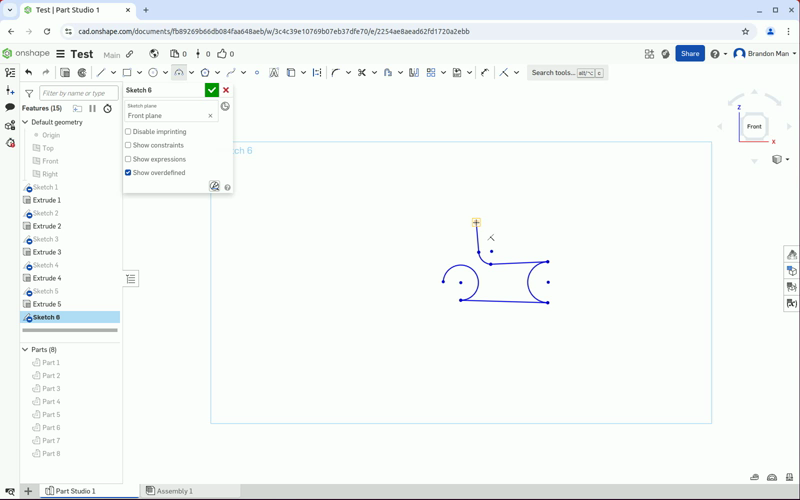
mouse_move(445, 222)
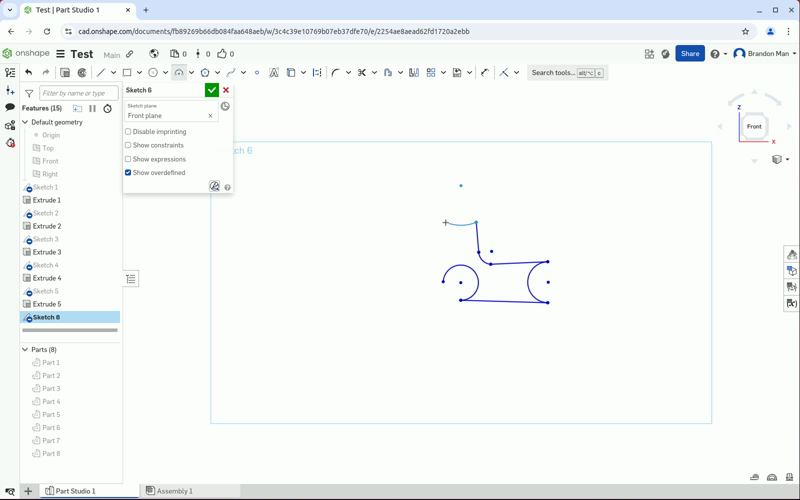
click(445, 222)
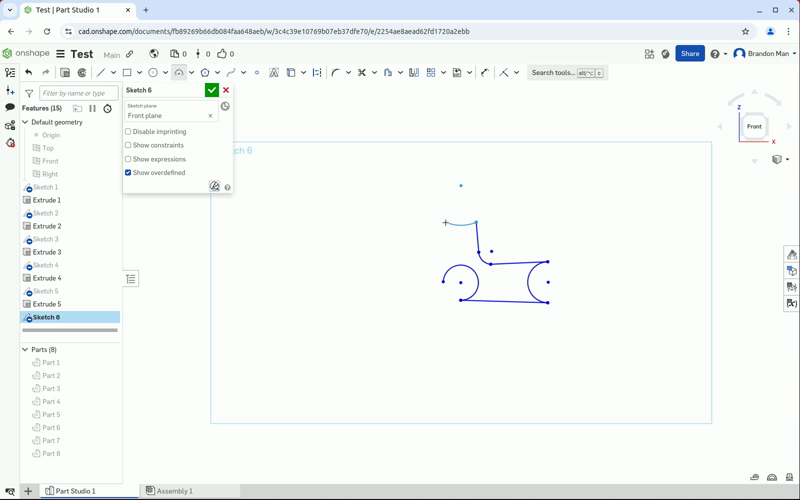
mouse_move(460, 238)
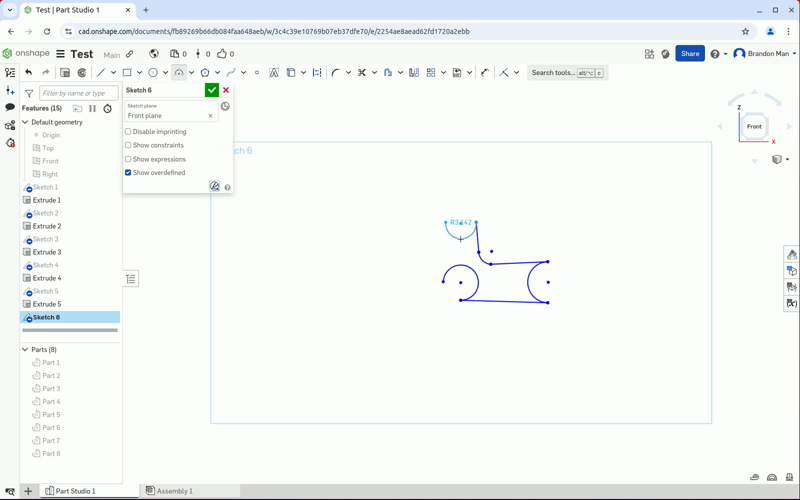
click(460, 238)
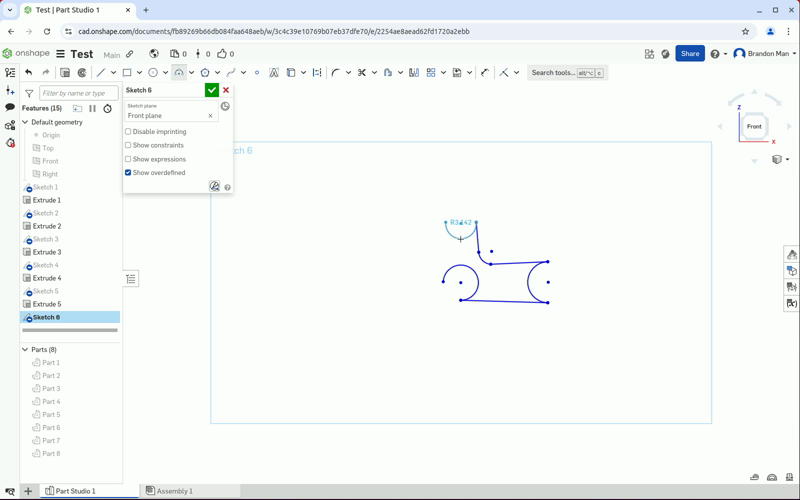
key_up(shift)
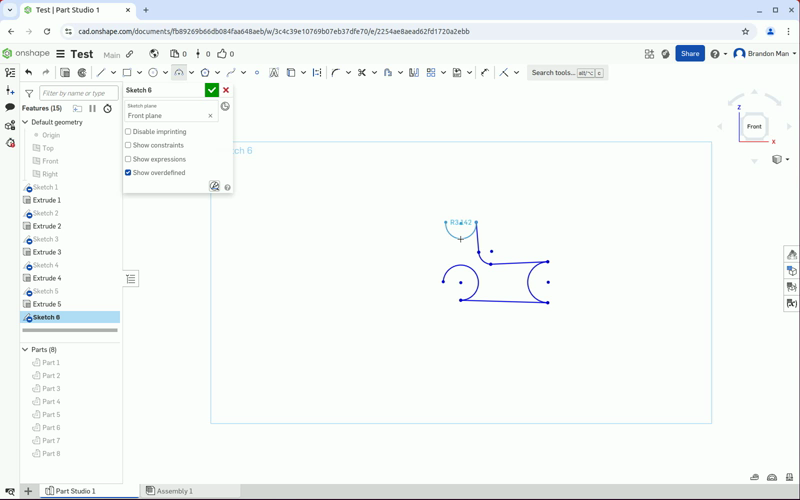
key(esc)
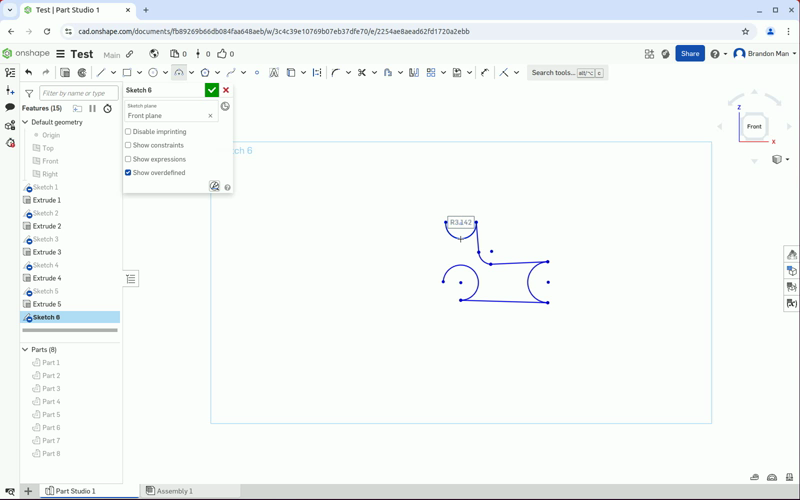
key(l)
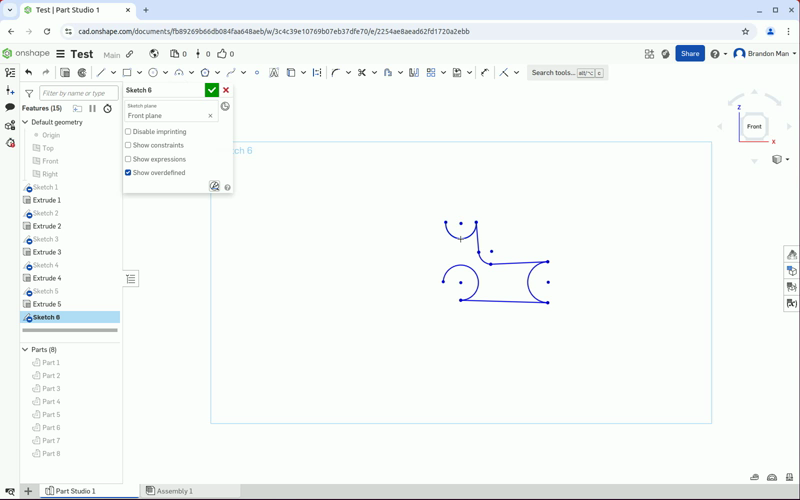
mouse_move(445, 222)
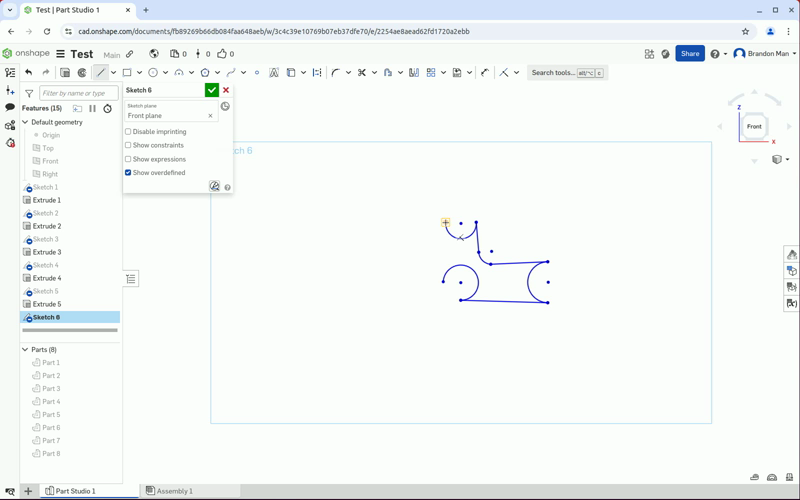
click(445, 222)
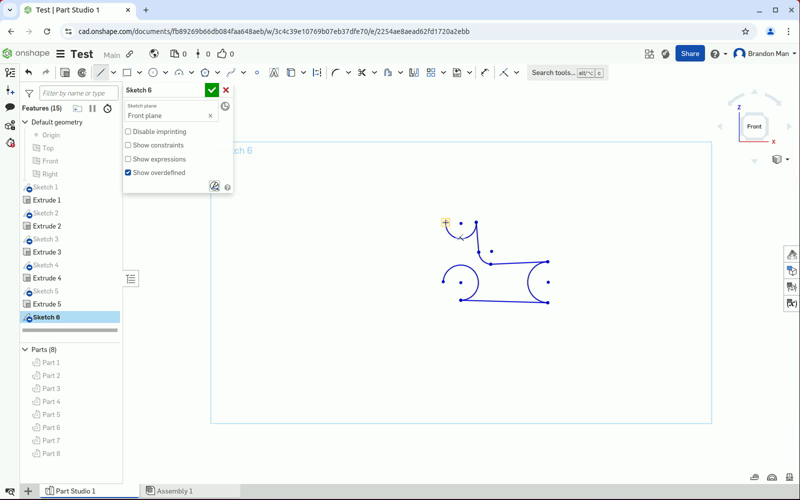
mouse_move(475, 222)
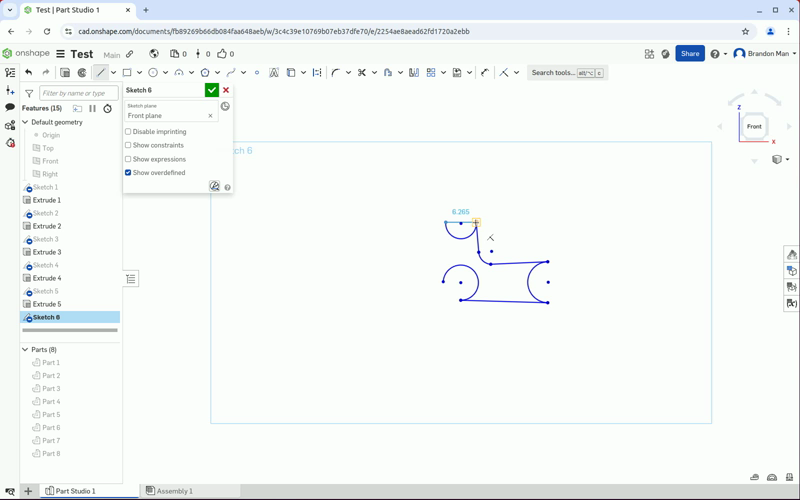
key_down(shift)
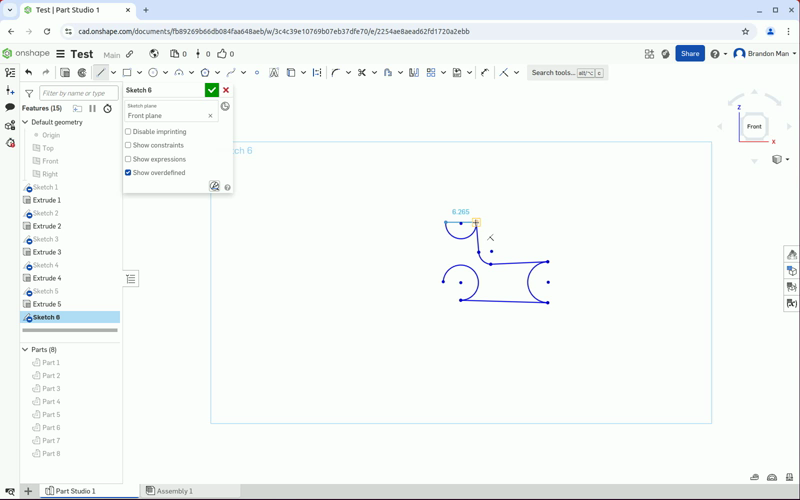
mouse_move(443, 281)
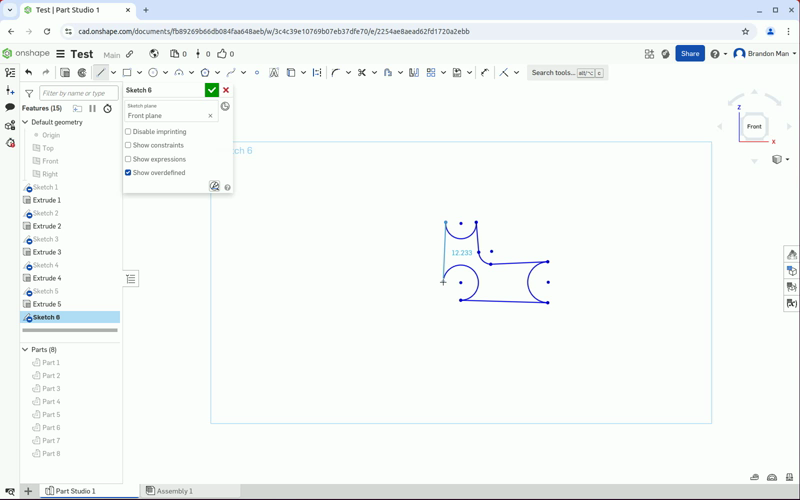
key_up(shift)
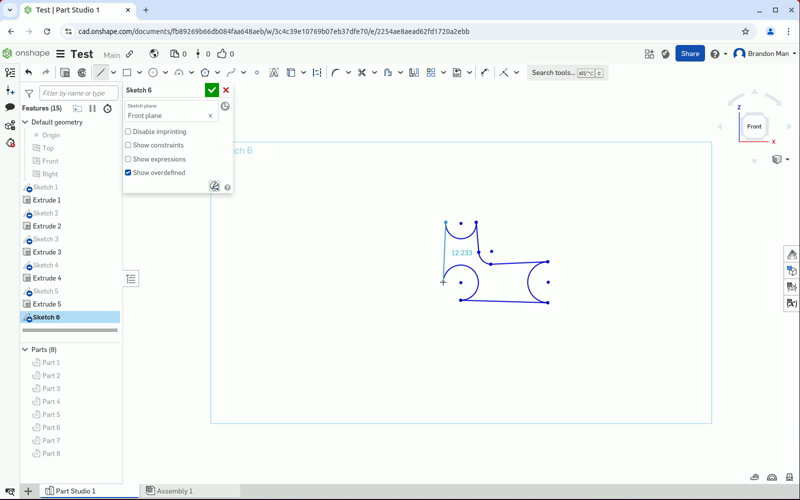
click(443, 281)
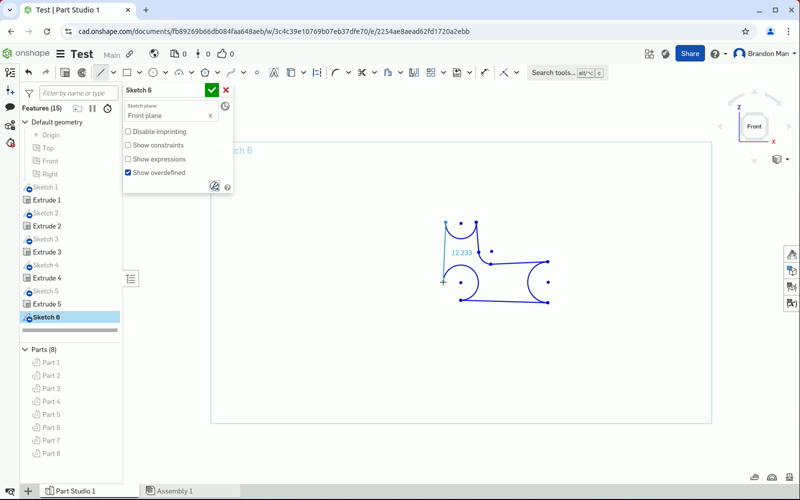
key(esc)
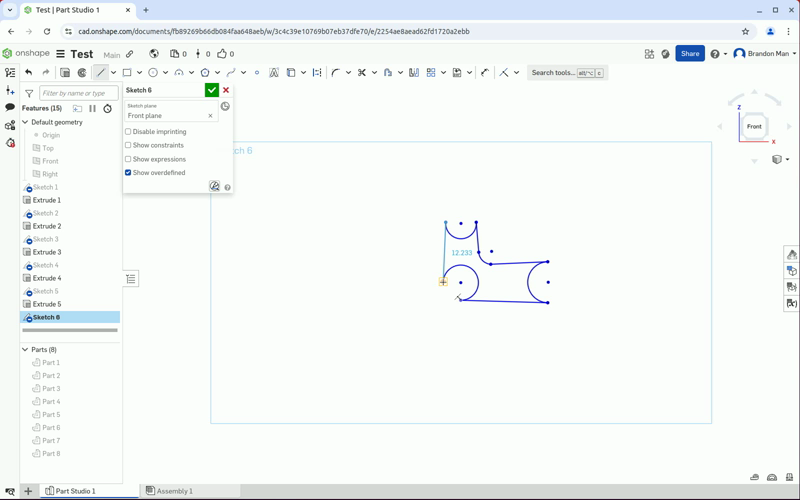
mouse_move(512, 291)
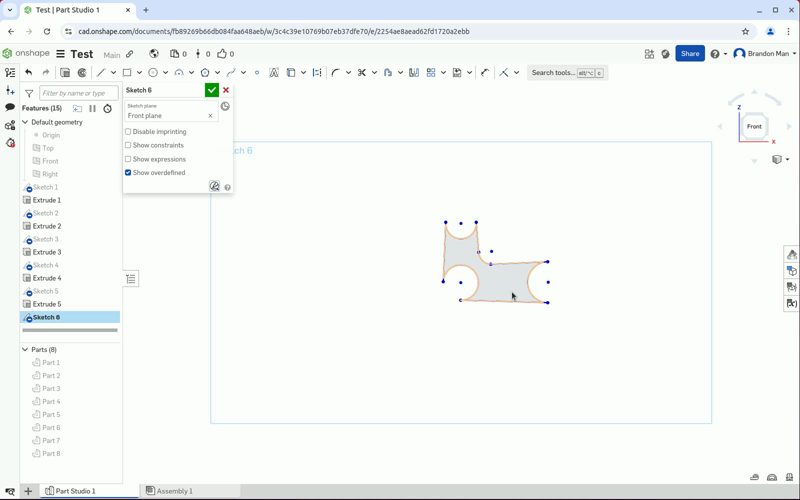
click(512, 291)
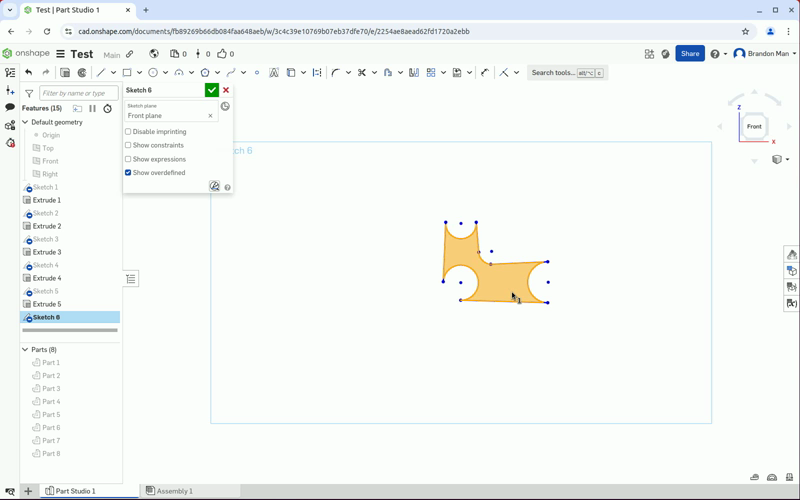
mouse_move(73, 352)
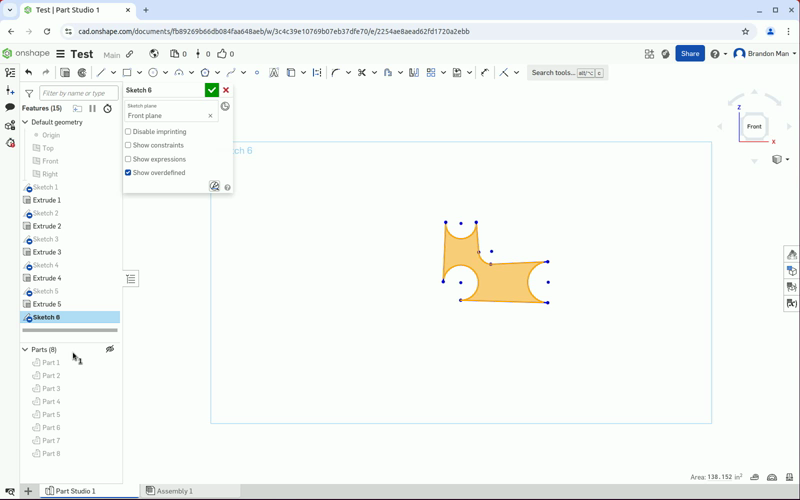
key(shift+y)
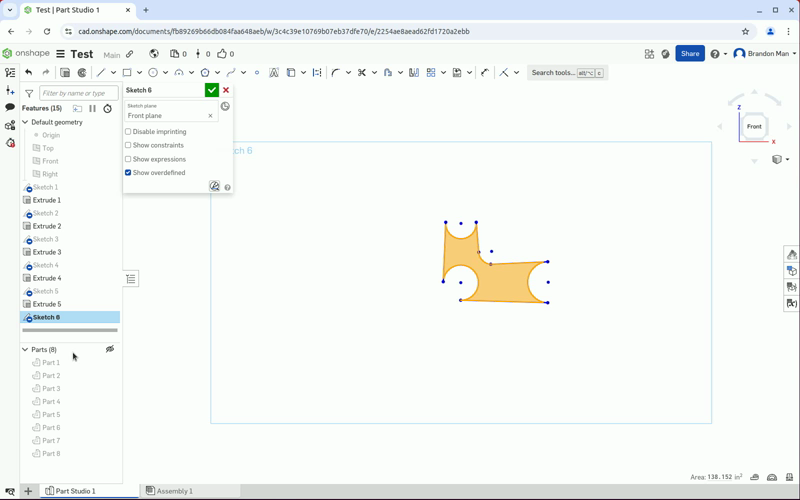
key(shift+e)
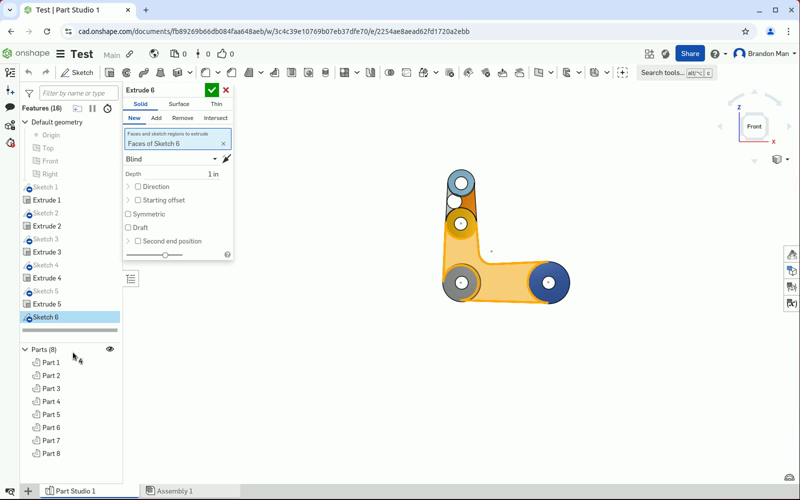
mouse_move(143, 106)
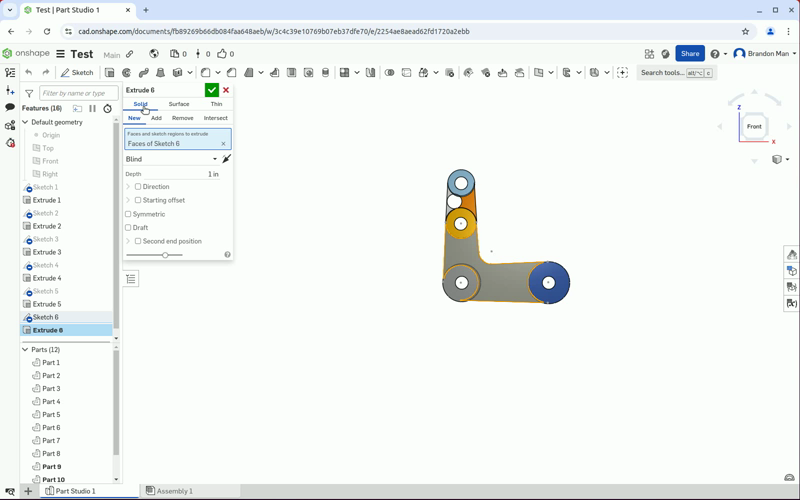
click(143, 106)
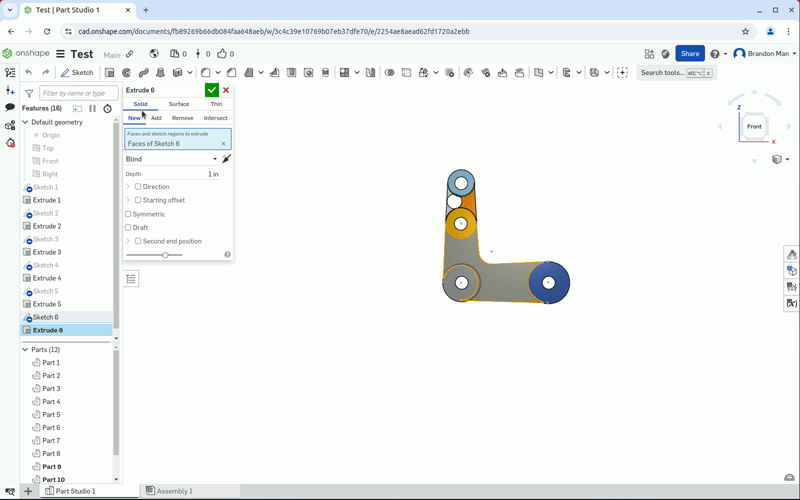
mouse_move(137, 120)
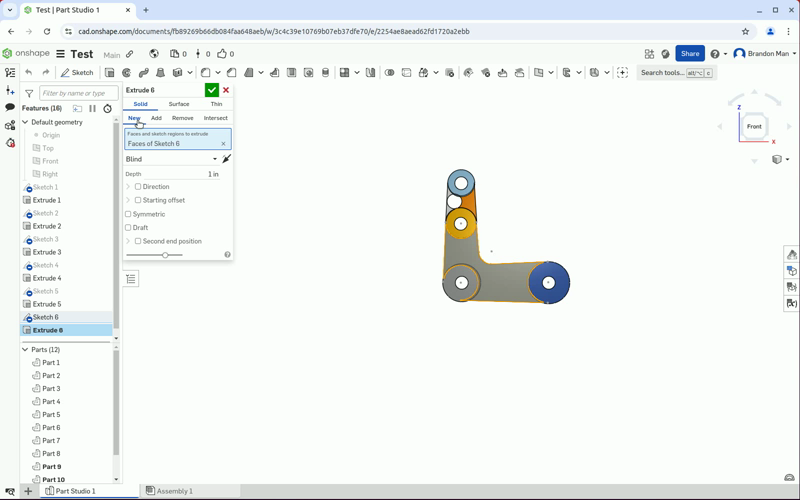
click(137, 120)
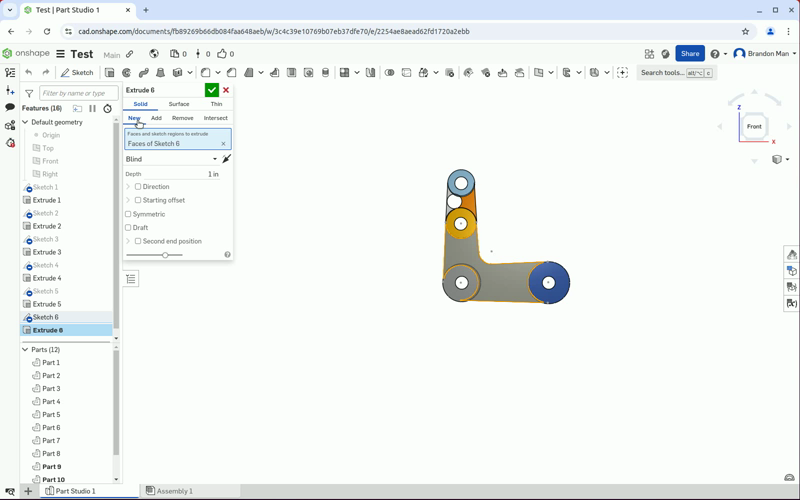
key(tab, 4)
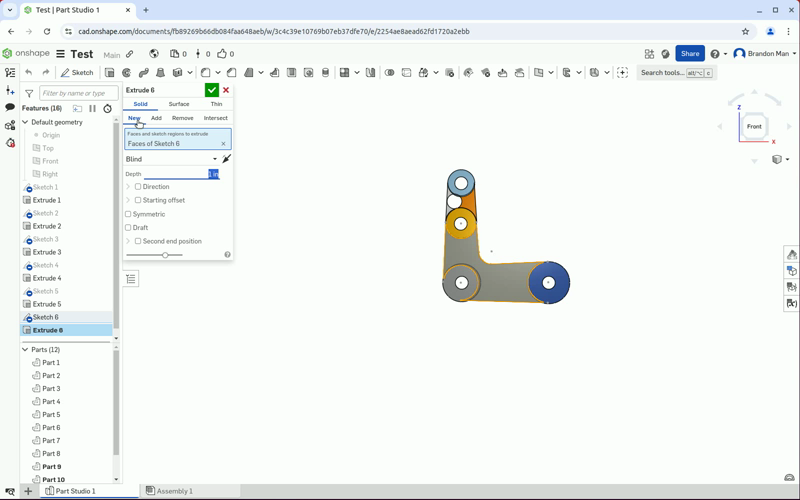
text(10.351)
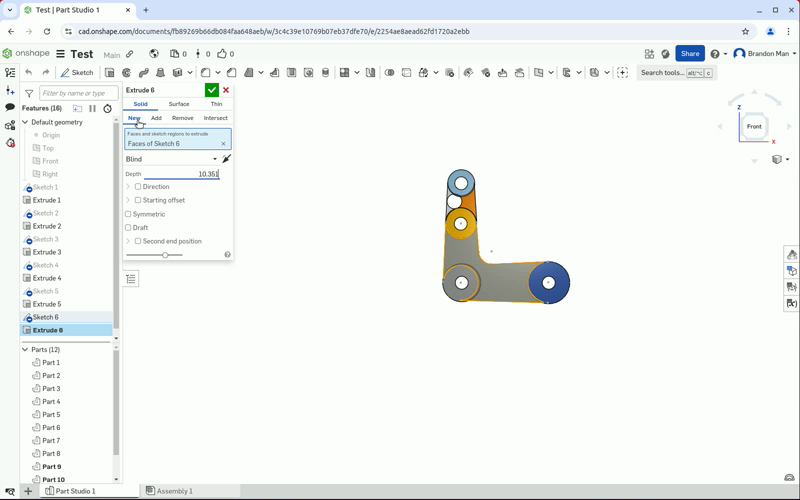
key(enter)
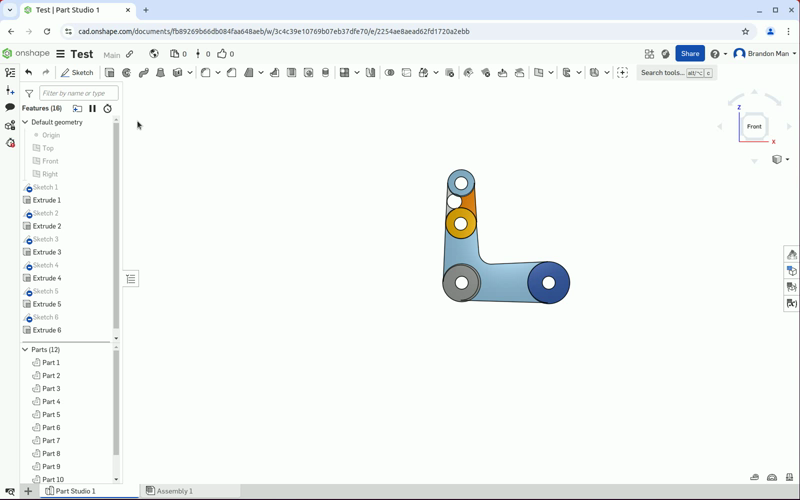
key(shift+h)
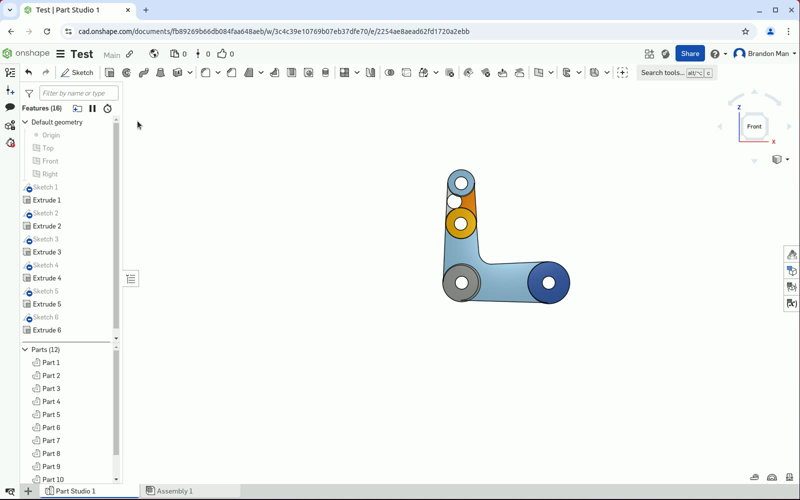
key(shift+h)
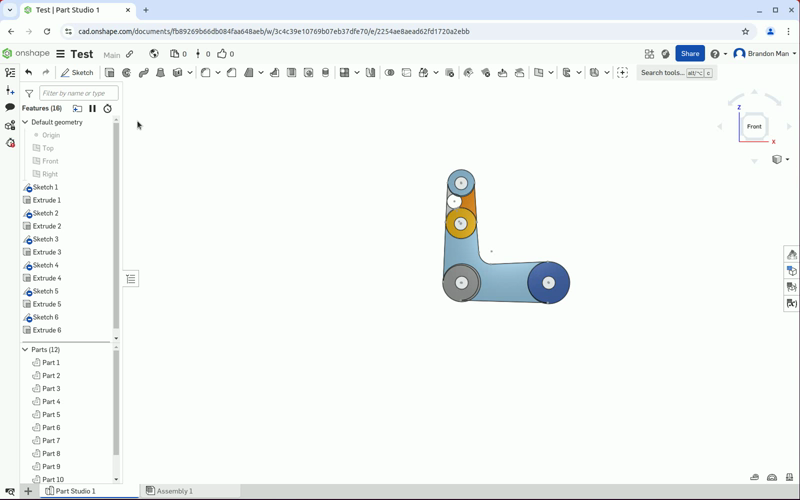
key(shift+7)
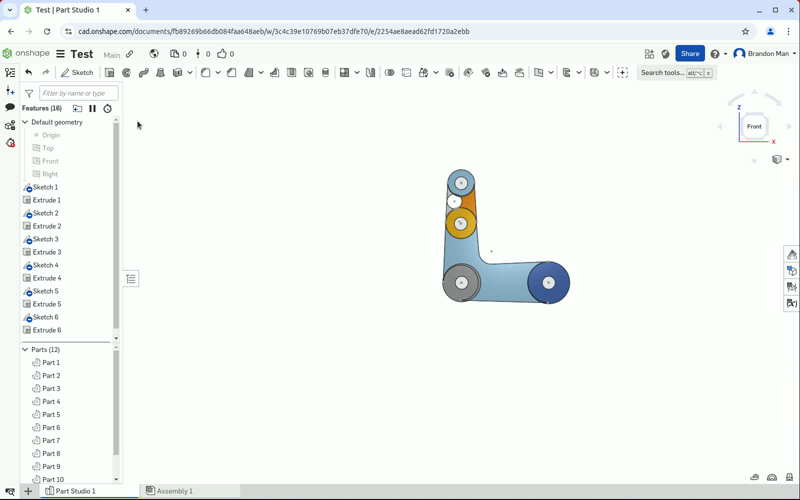
key(left, 2)
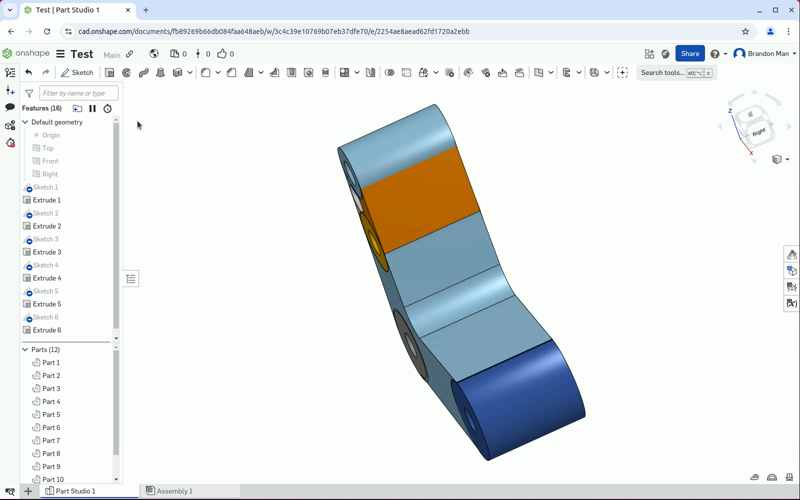
key(down, 2)
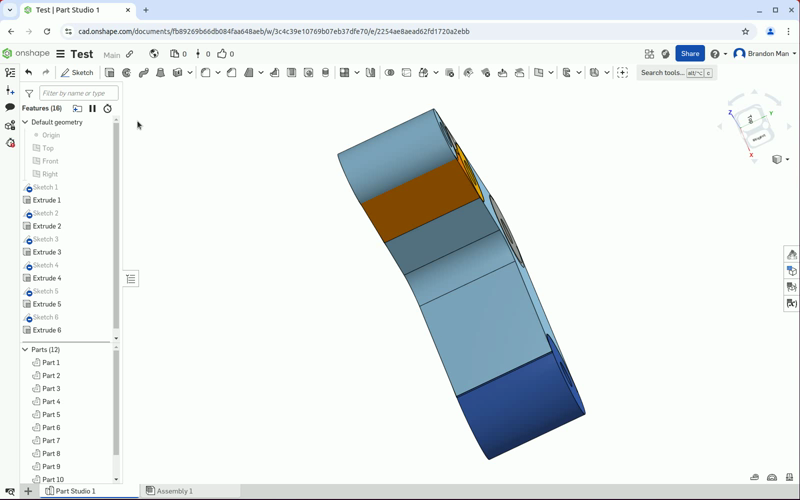
key(up, 2)
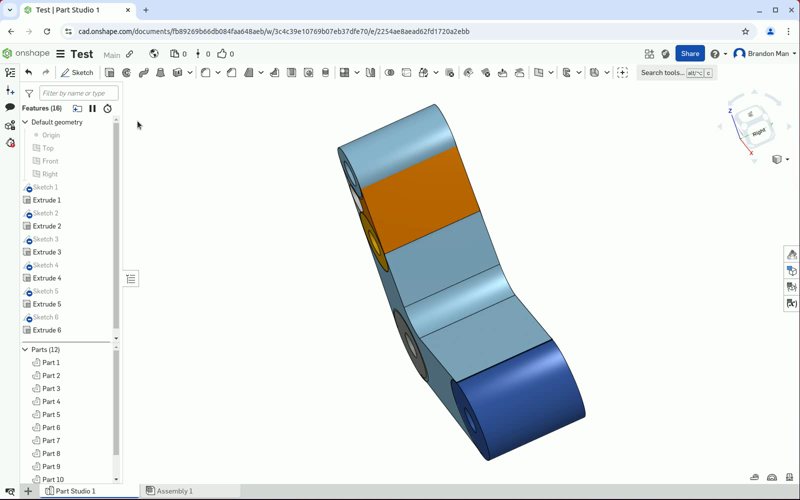
key(right, 2)
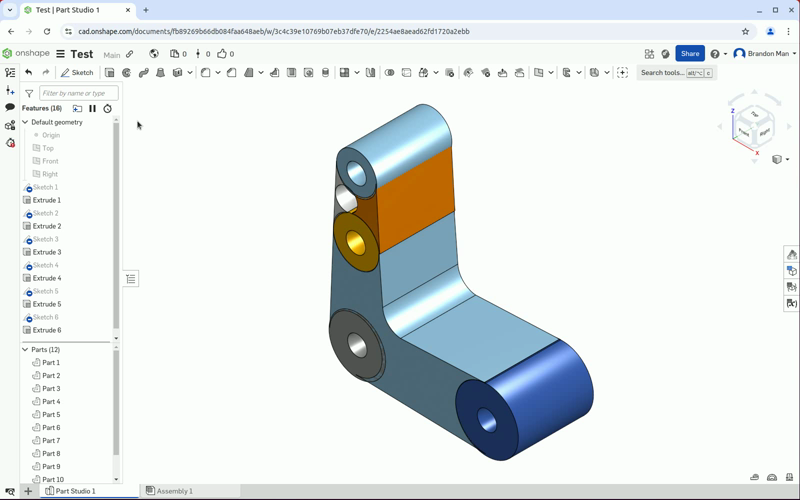
mouse_move(69, 189)
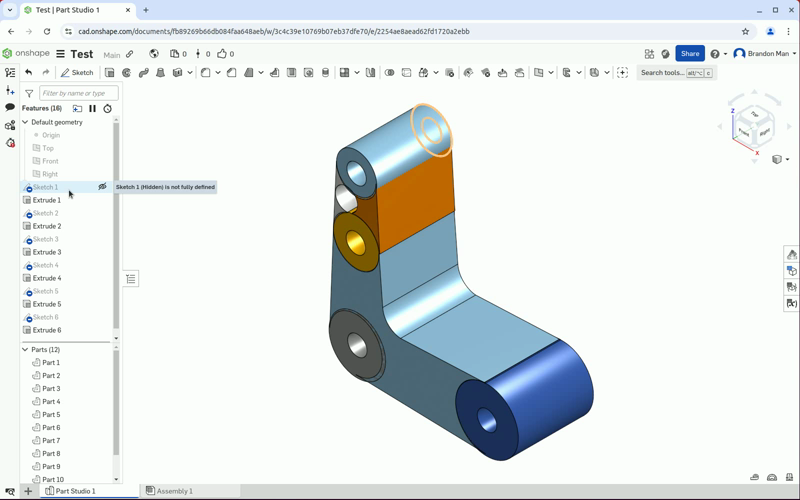
click(69, 189)